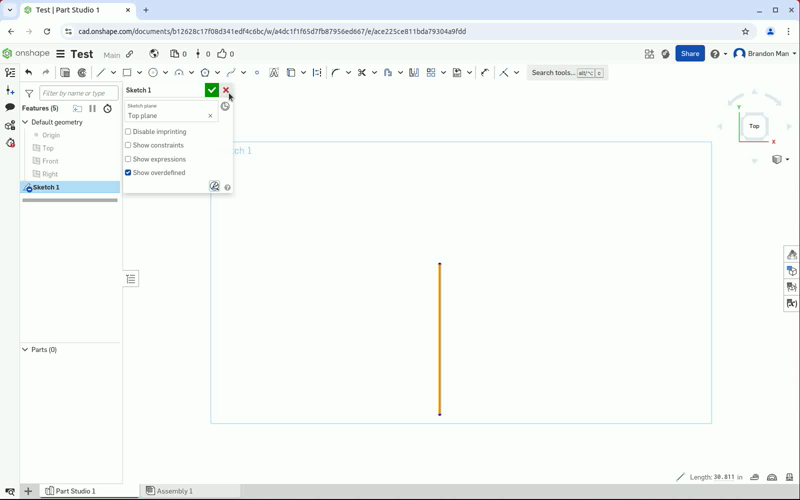
key(shift+h)
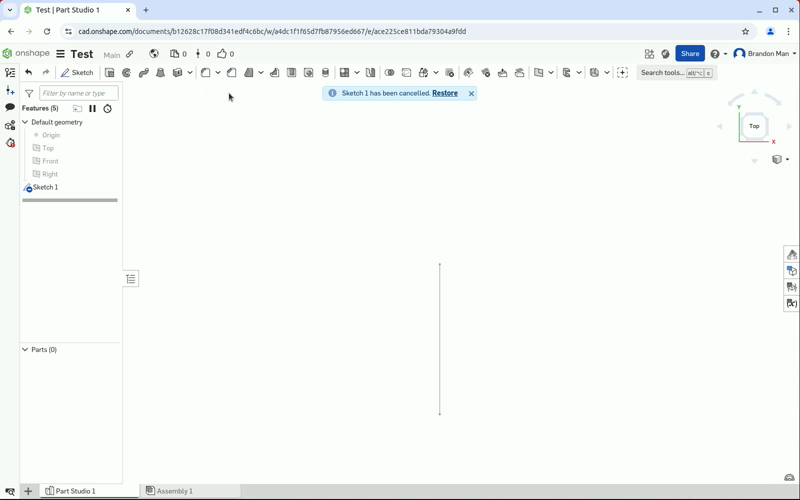
key(shift+s)
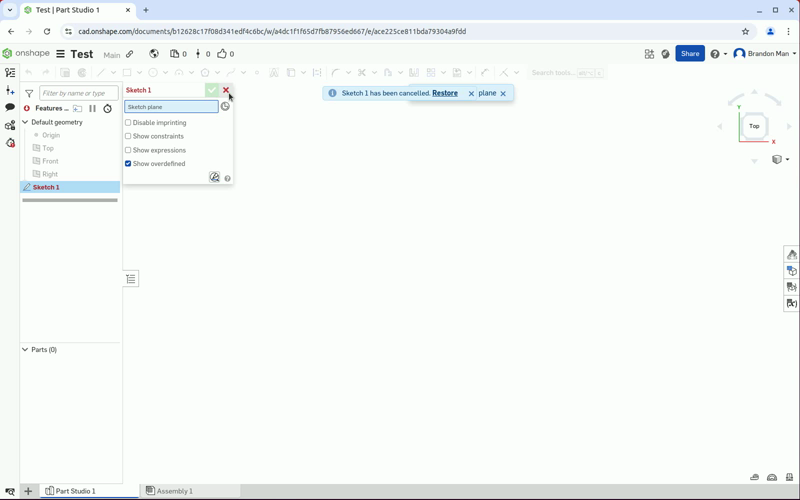
mouse_move(73, 150)
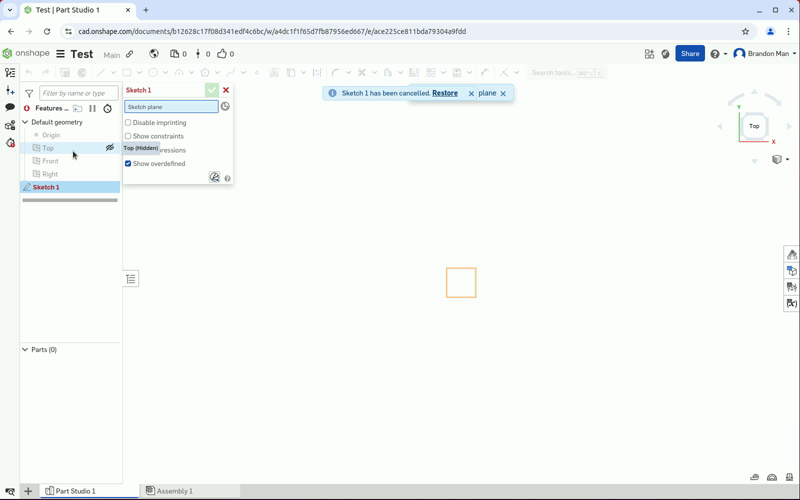
click(73, 150)
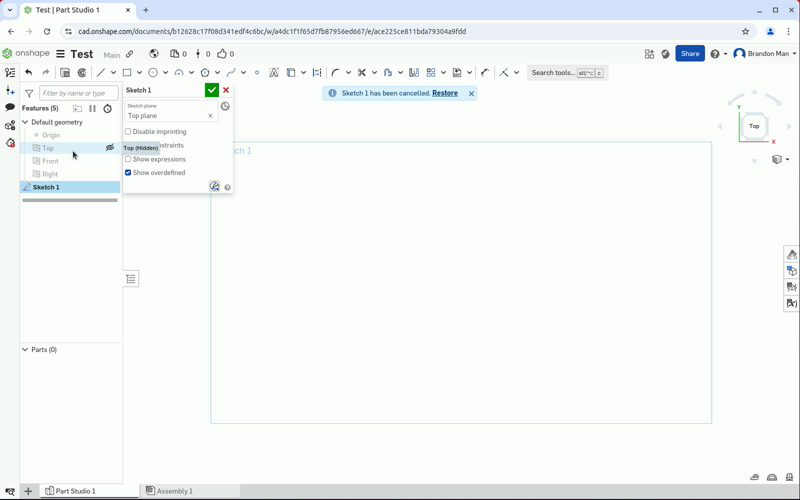
mouse_move(73, 352)
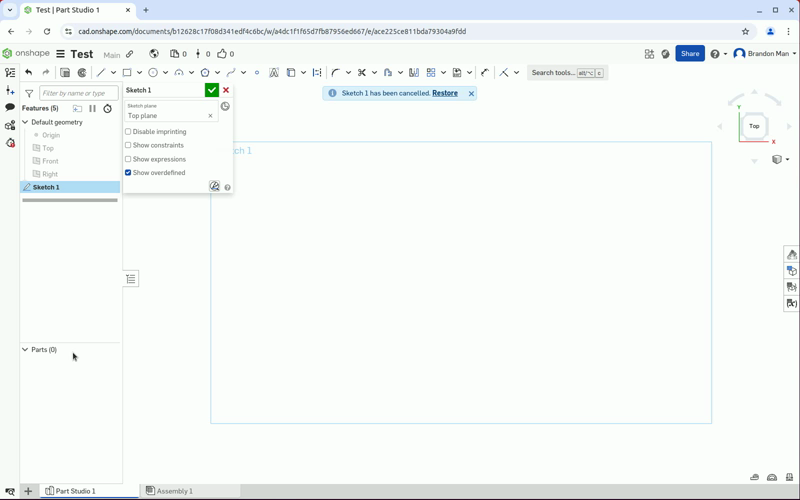
key(y)
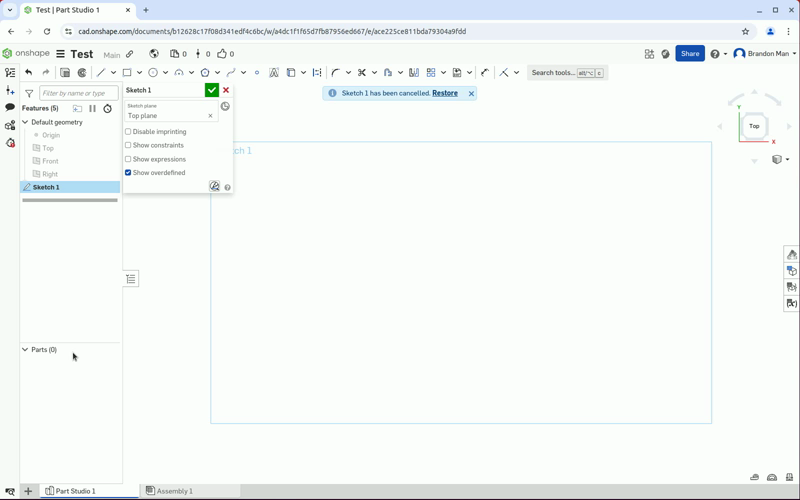
key(c)
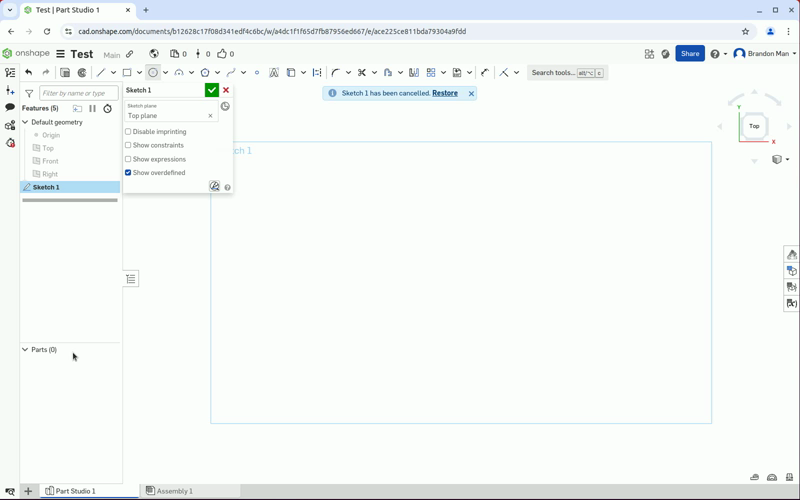
key_down(shift)
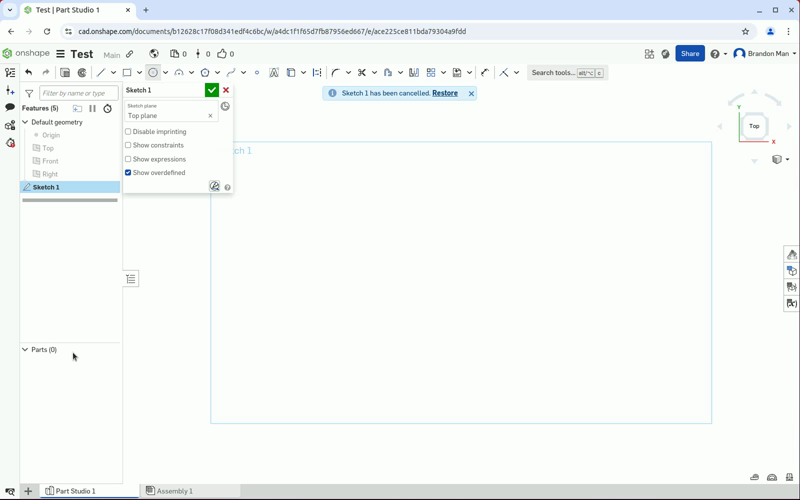
mouse_move(355, 282)
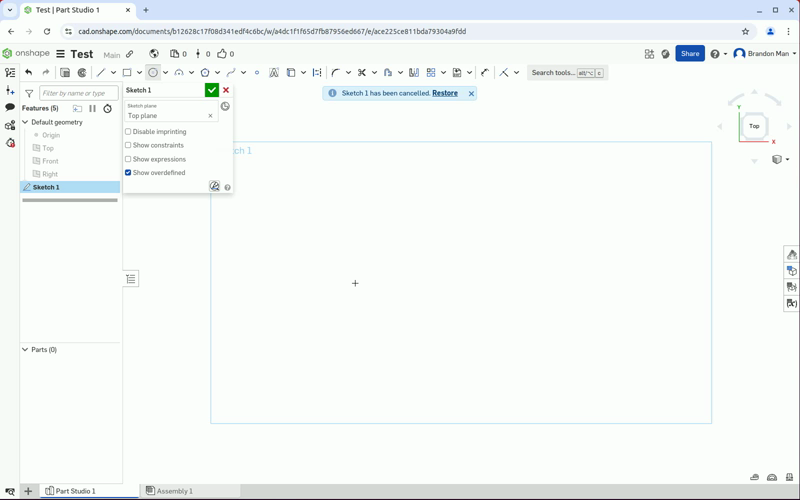
click(355, 282)
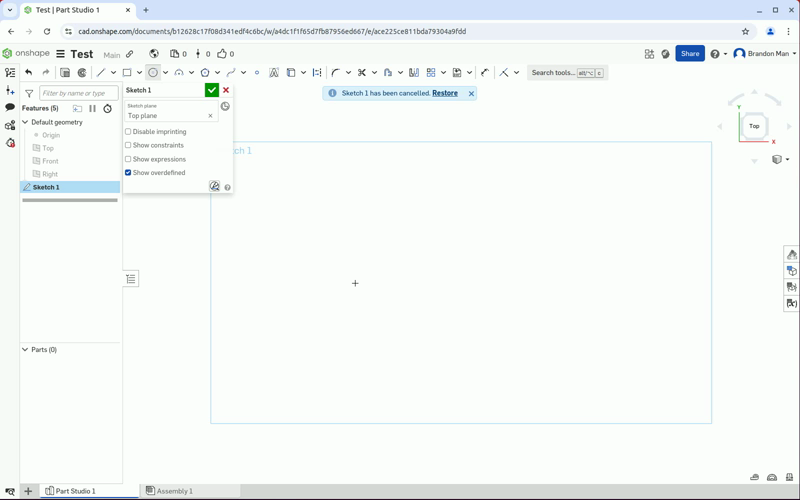
key_up(shift)
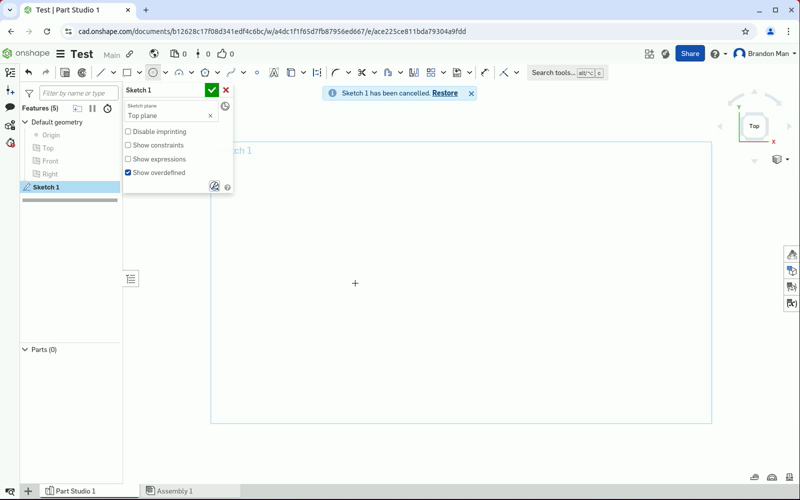
mouse_move(362, 282)
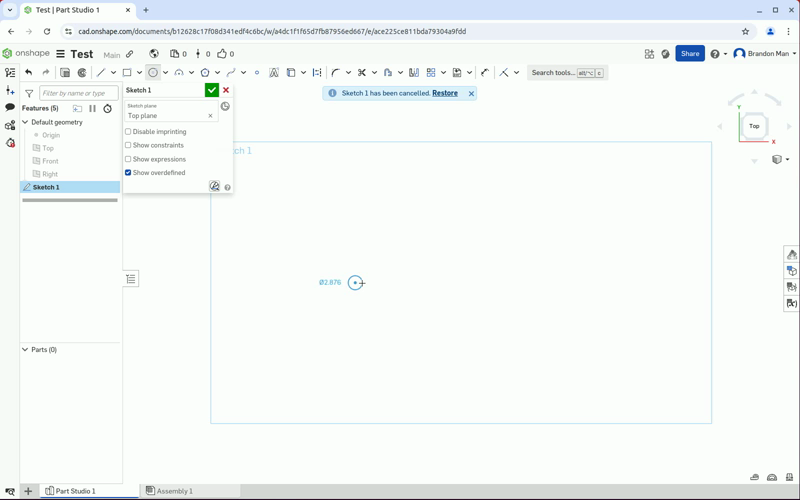
click(362, 282)
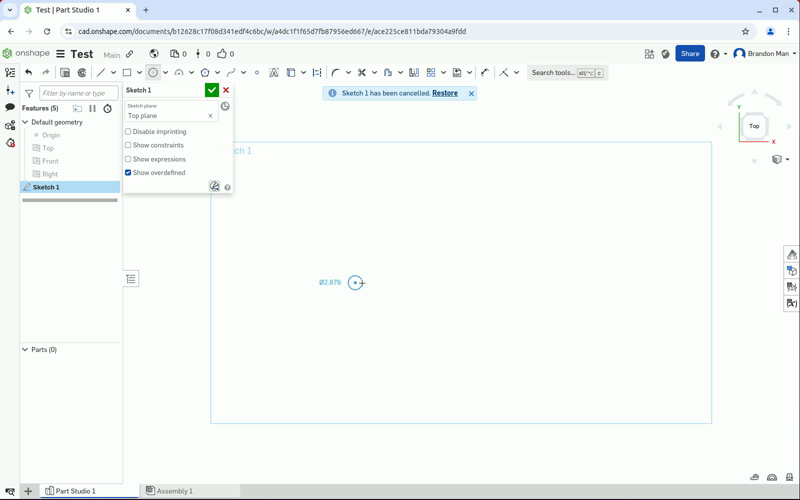
key(esc)
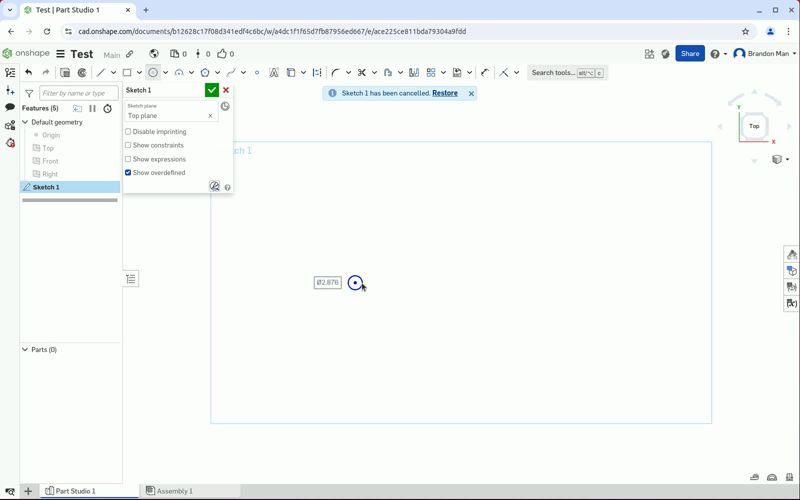
key(c)
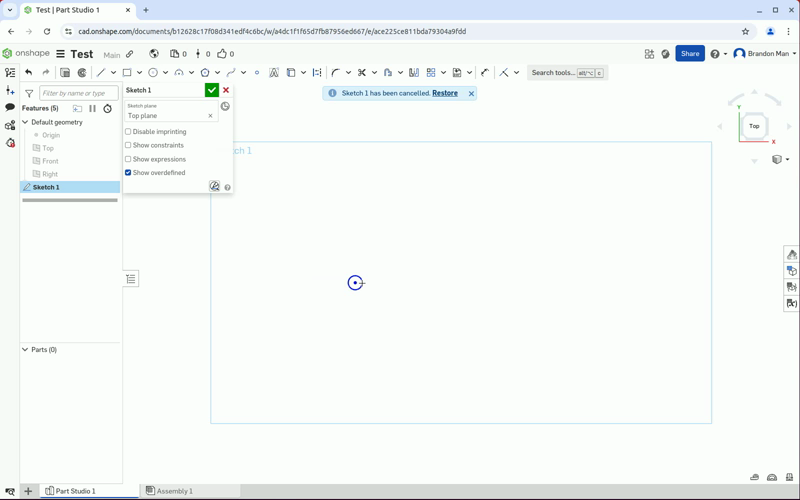
key_down(shift)
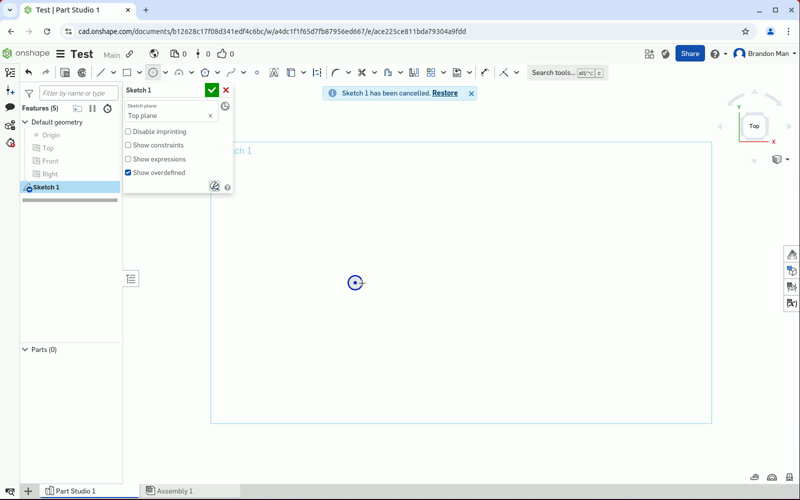
mouse_move(355, 282)
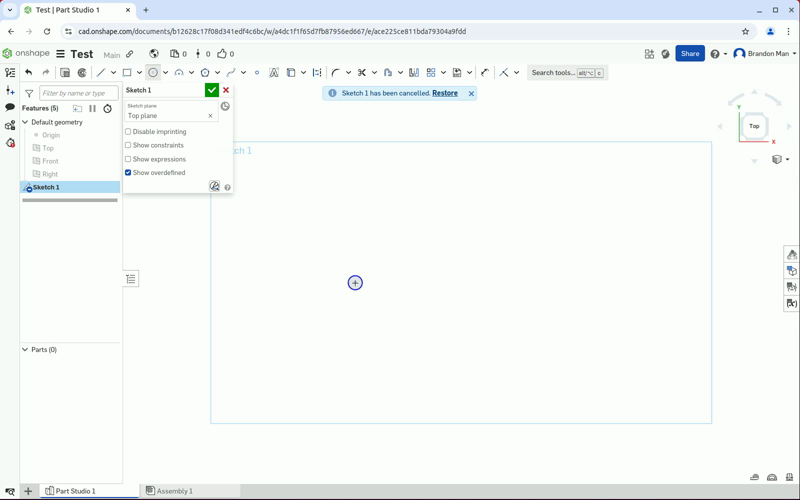
click(355, 282)
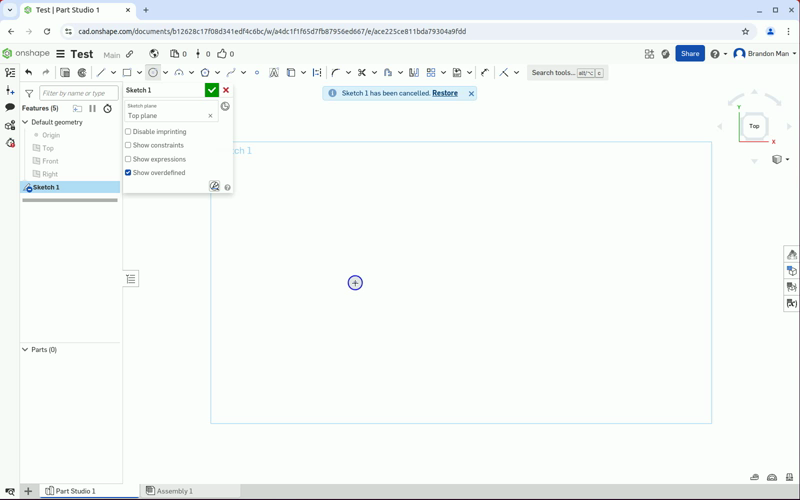
key_up(shift)
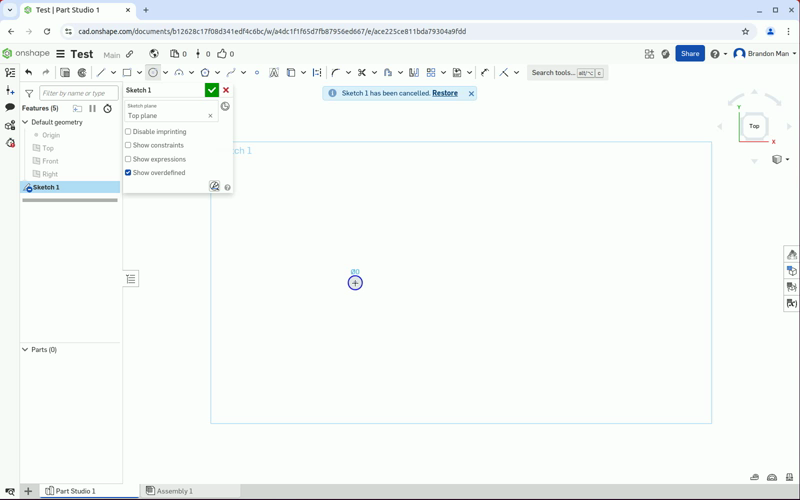
mouse_move(361, 282)
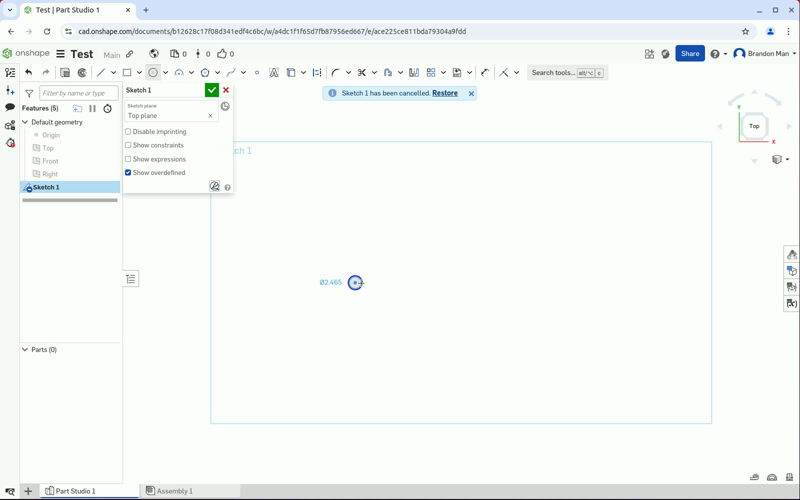
scroll(6)
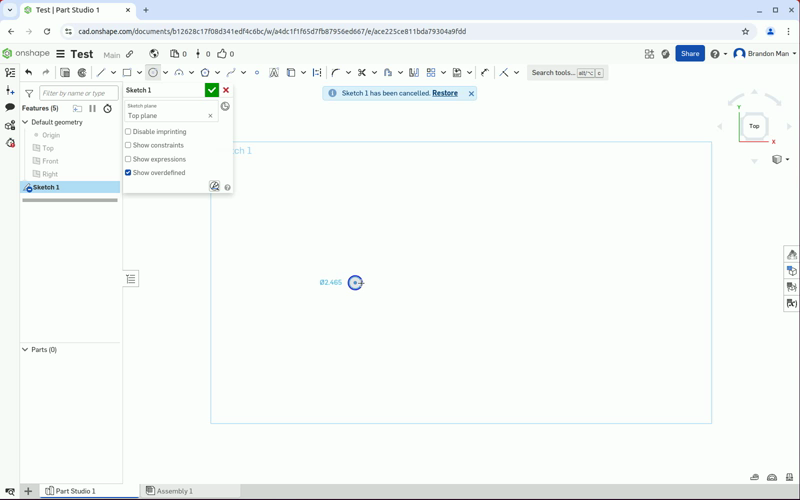
scroll(6)
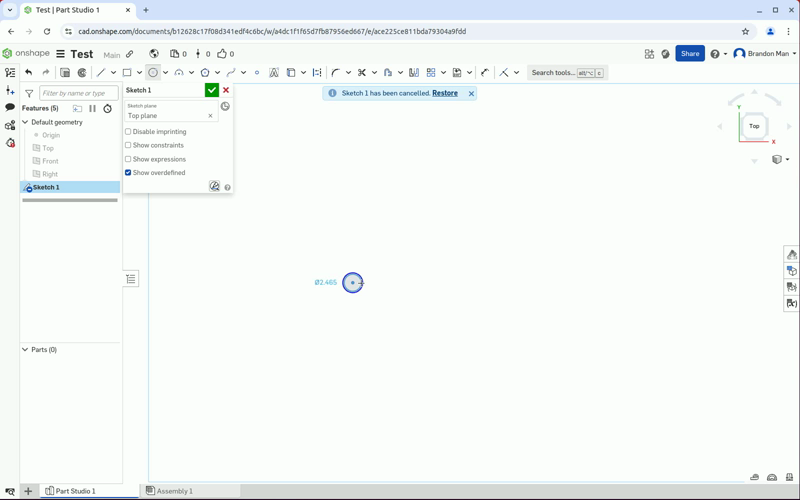
scroll(6)
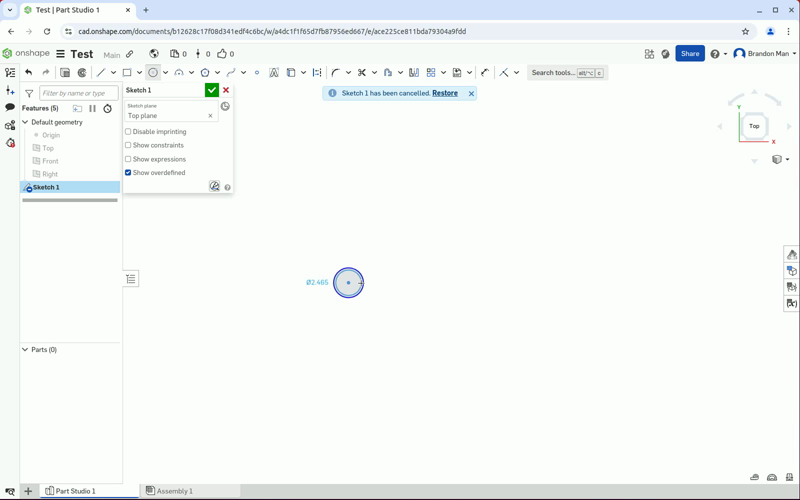
scroll(6)
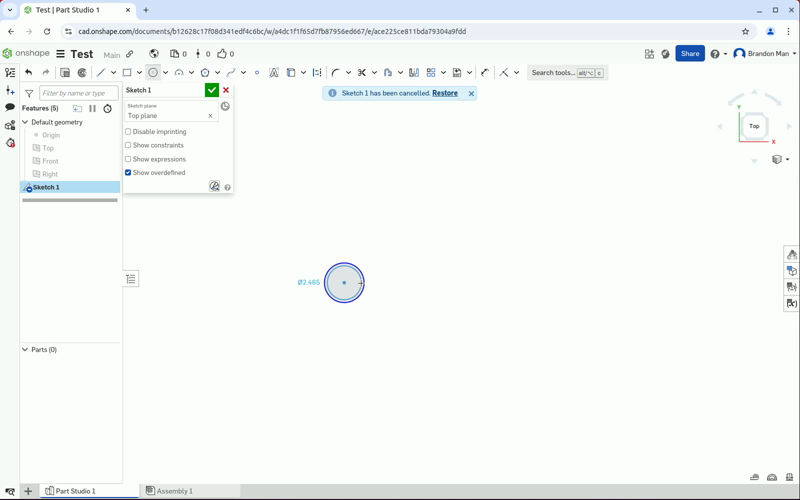
scroll(6)
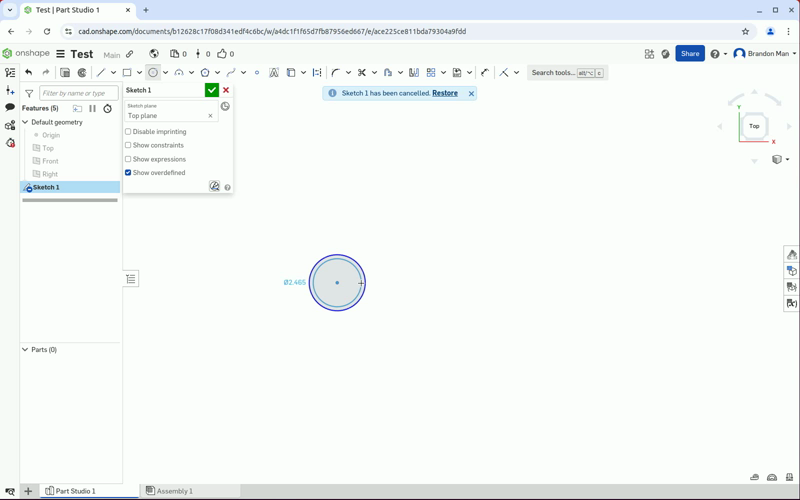
scroll(6)
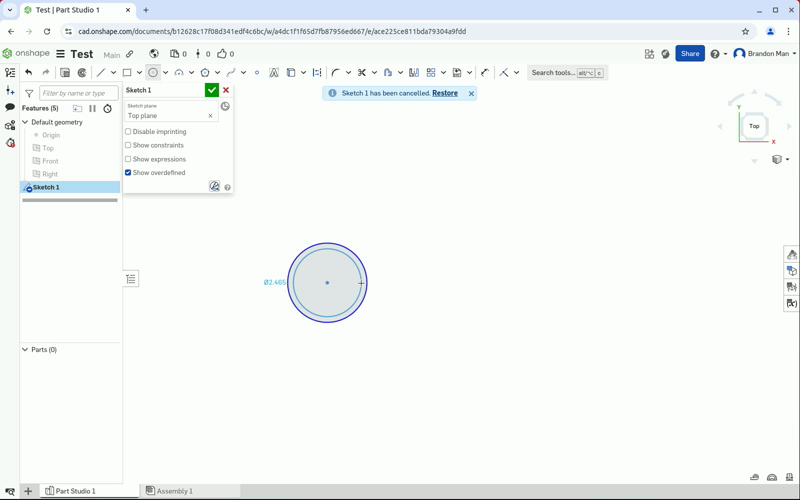
scroll(6)
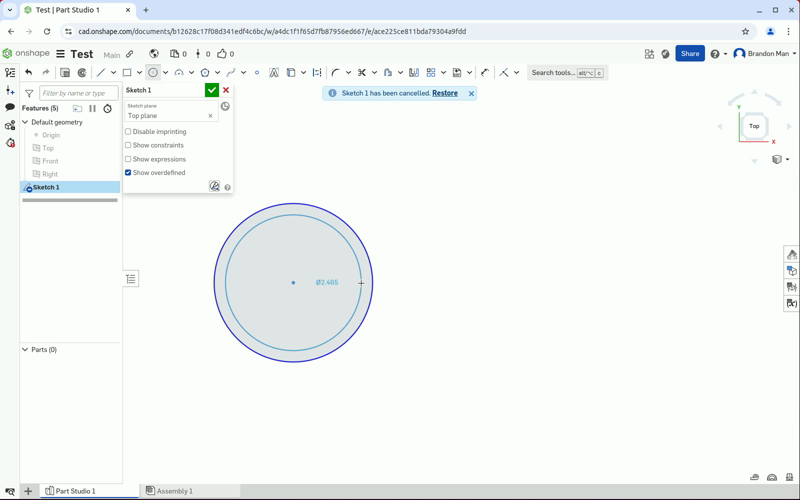
click(361, 282)
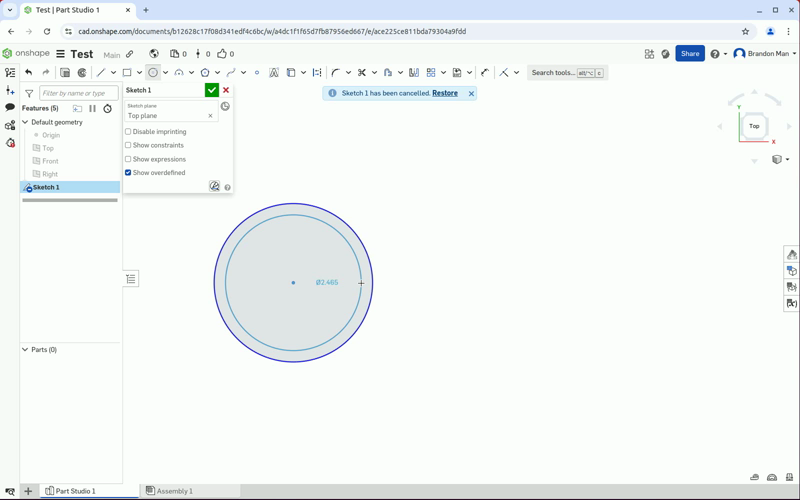
scroll(-6)
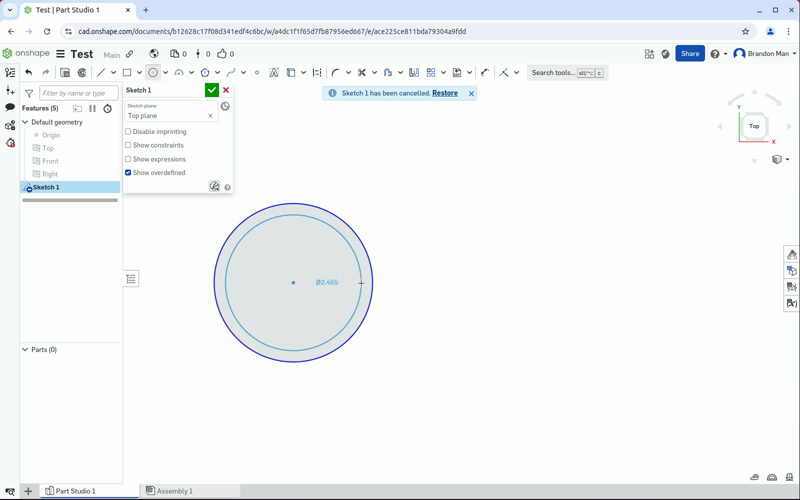
scroll(-6)
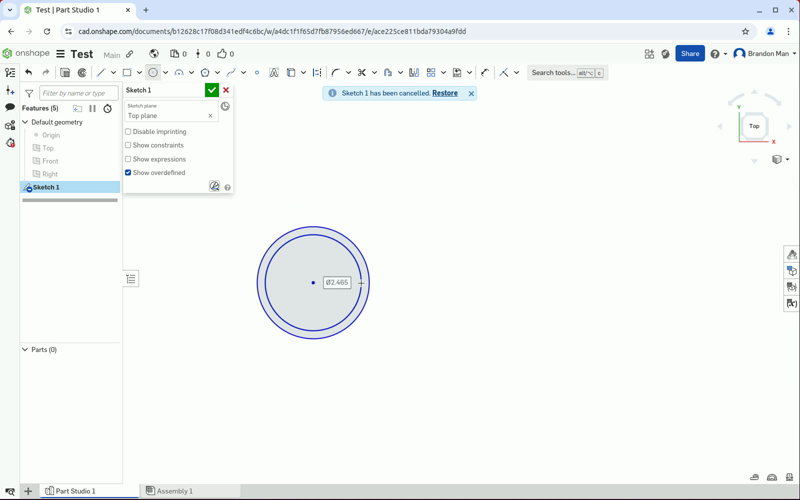
scroll(-6)
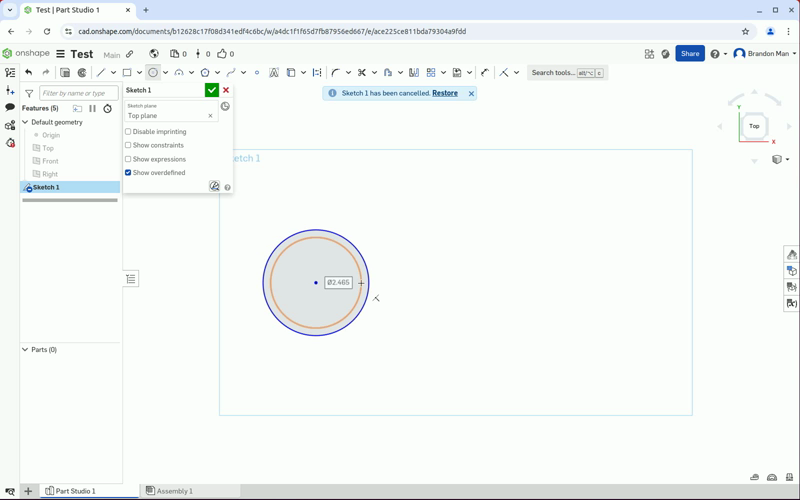
scroll(-6)
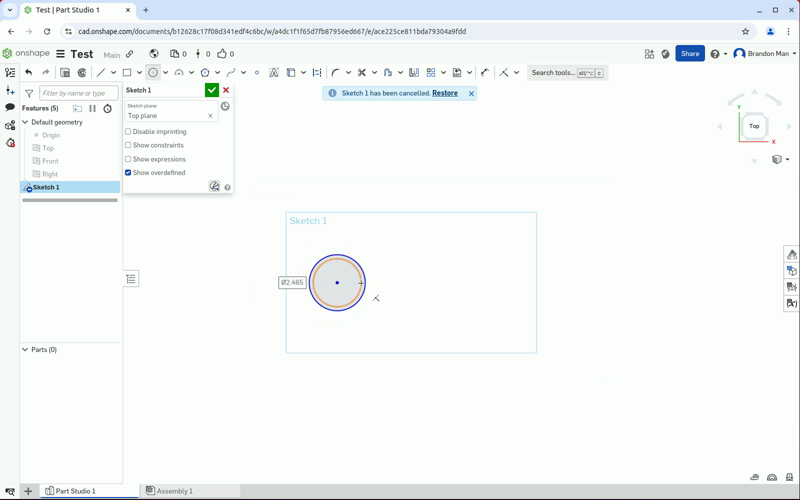
scroll(-6)
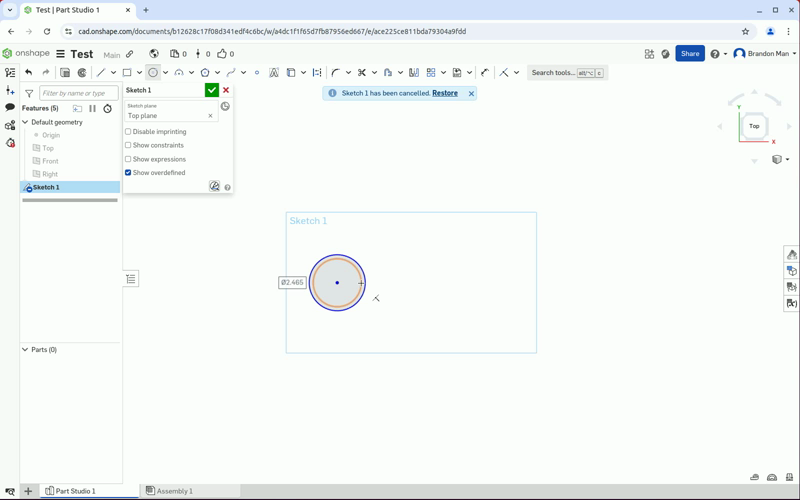
scroll(-6)
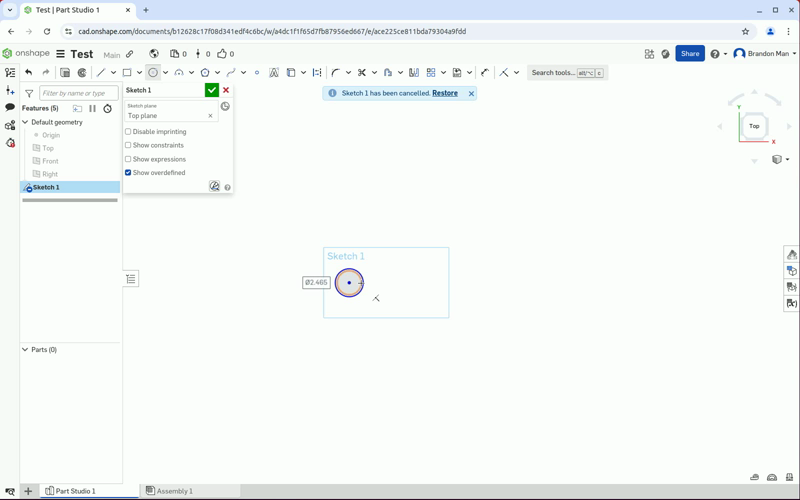
scroll(-6)
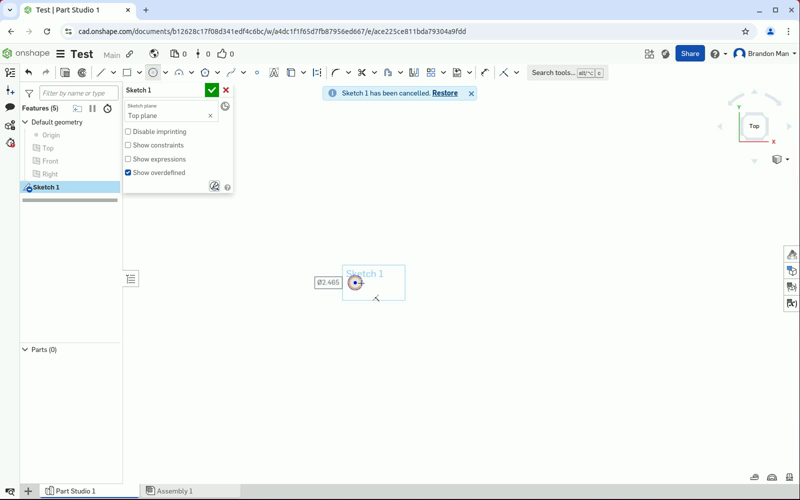
key(esc)
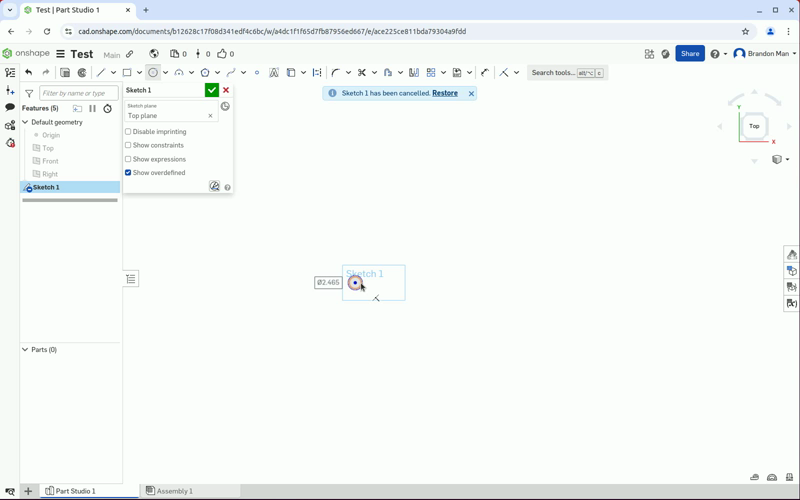
mouse_move(359, 288)
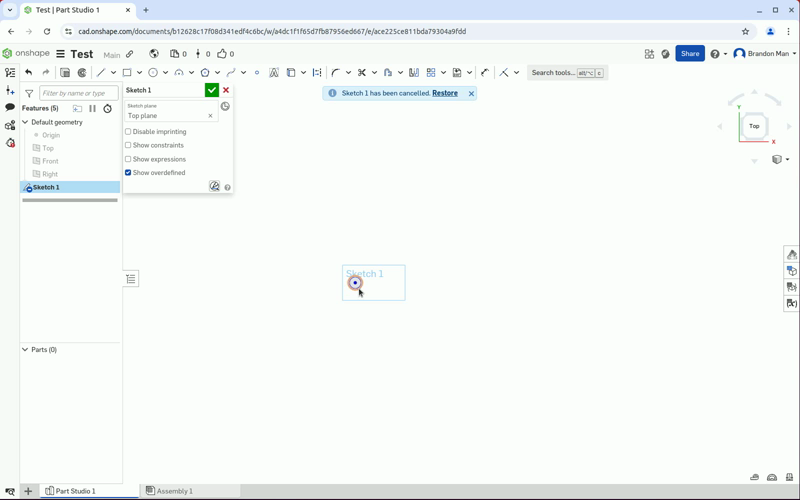
scroll(6)
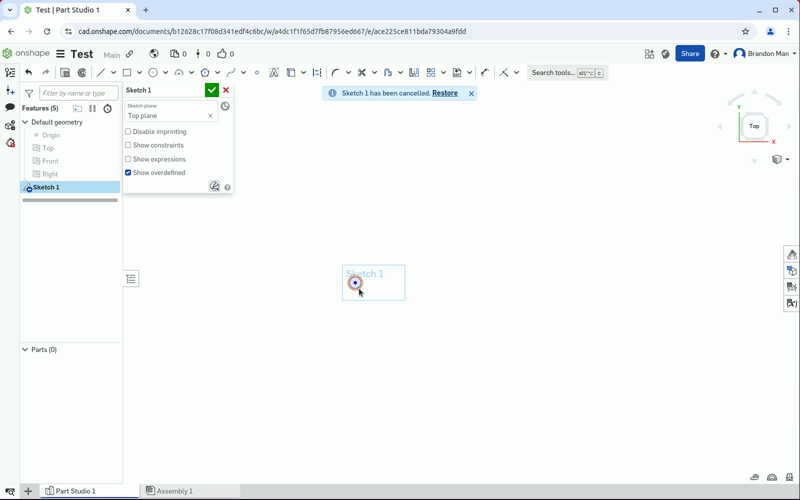
scroll(6)
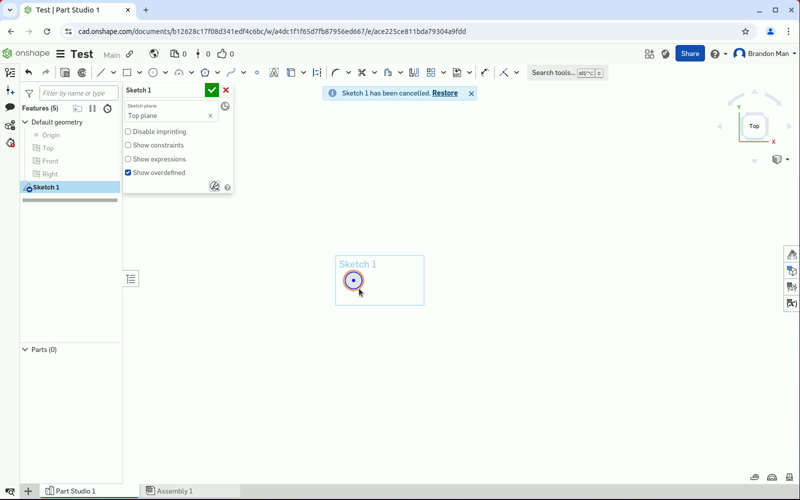
scroll(6)
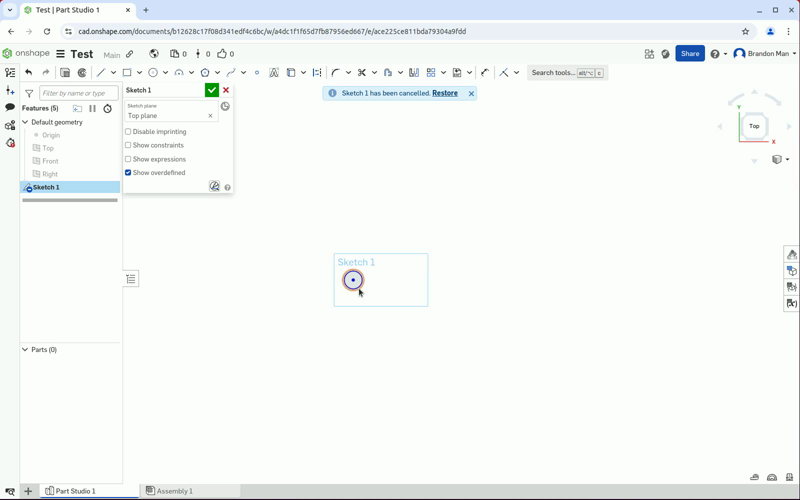
scroll(6)
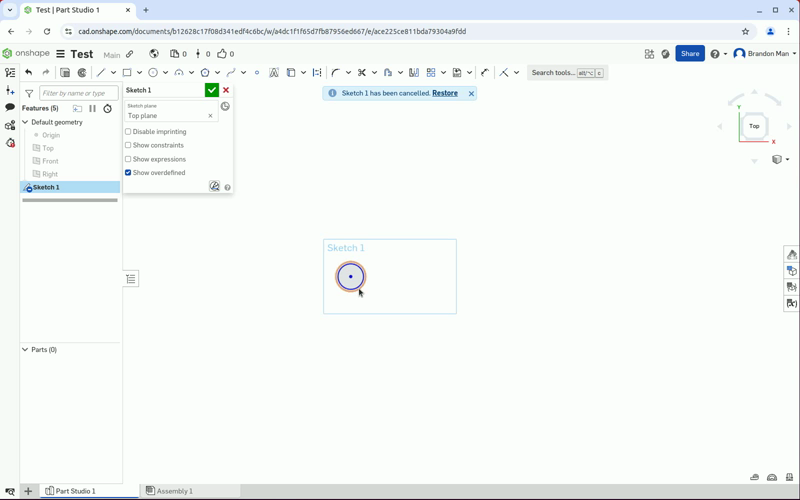
scroll(6)
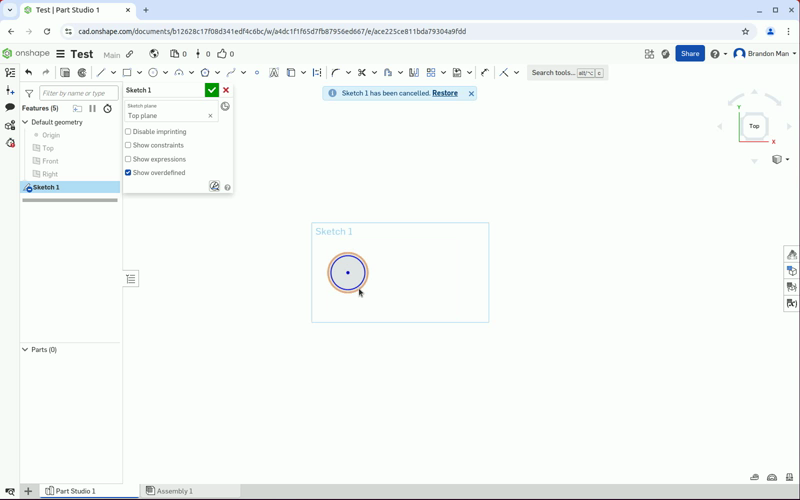
scroll(6)
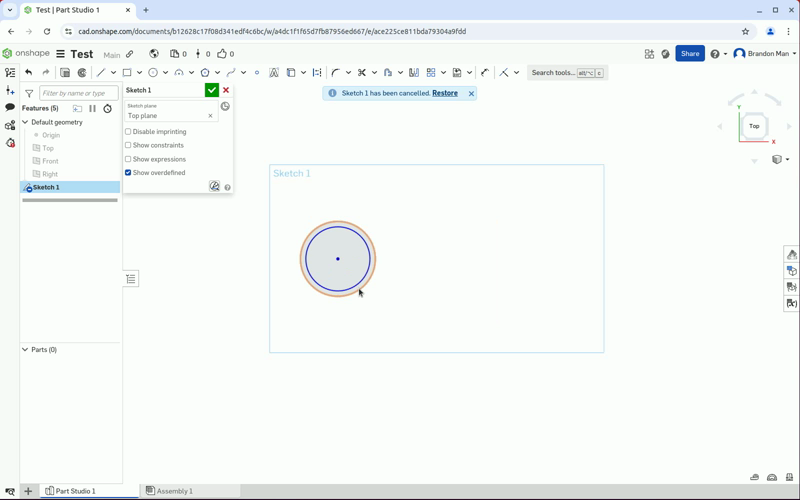
scroll(6)
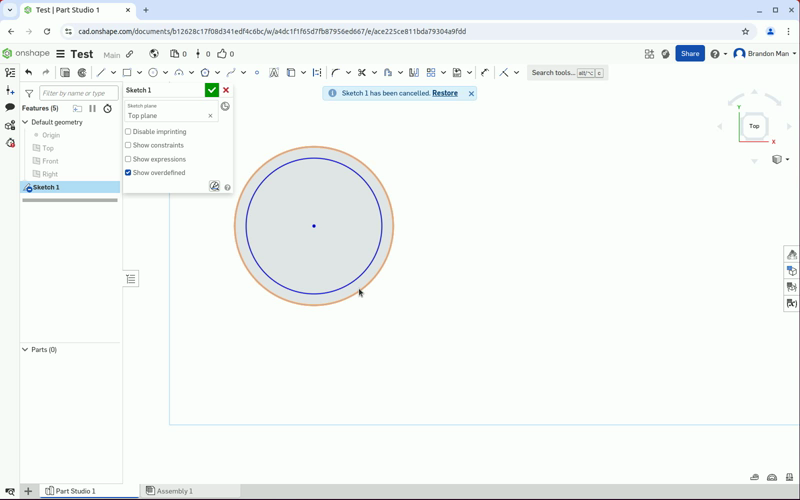
click(359, 288)
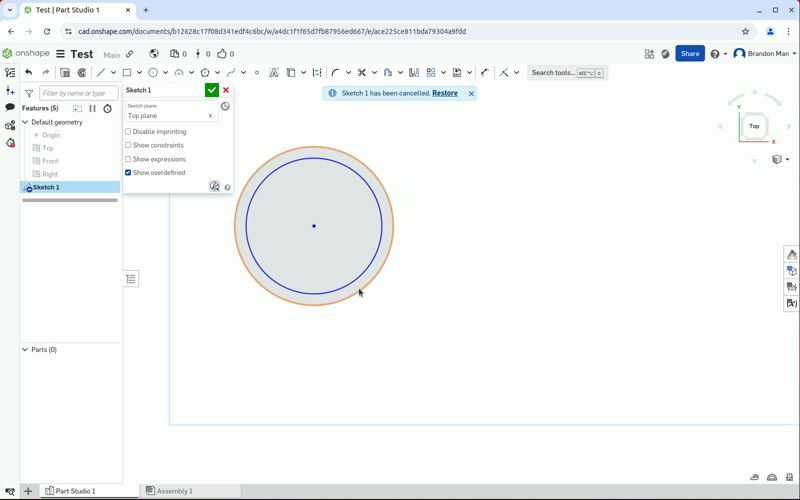
scroll(-6)
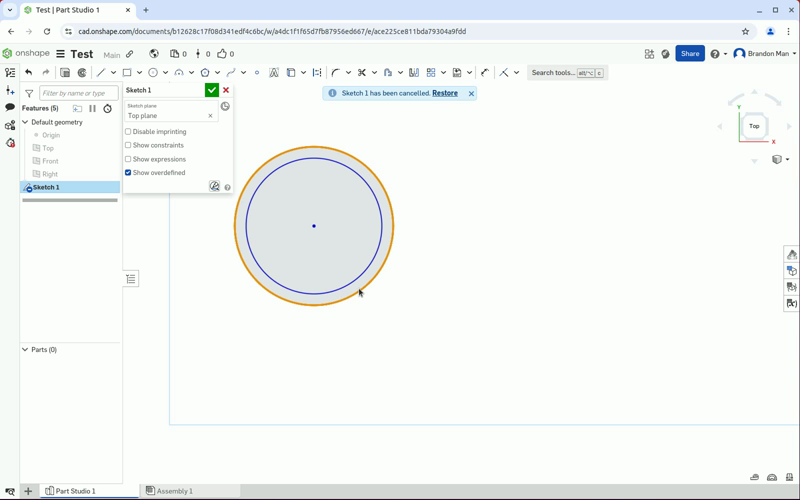
scroll(-6)
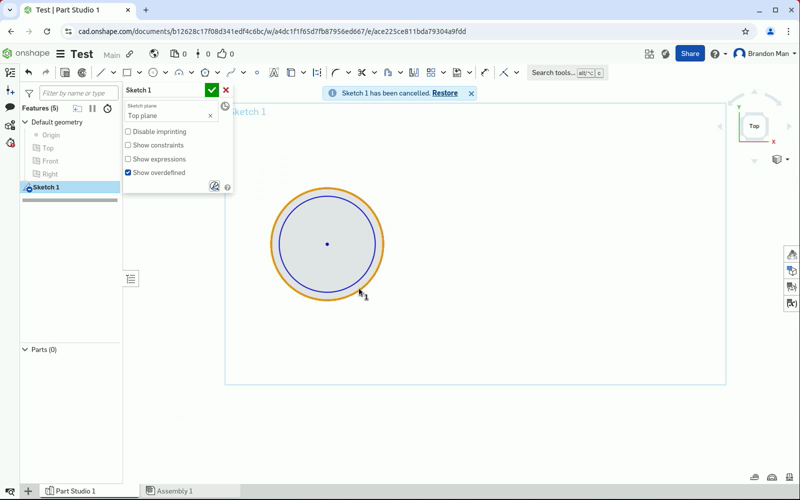
scroll(-6)
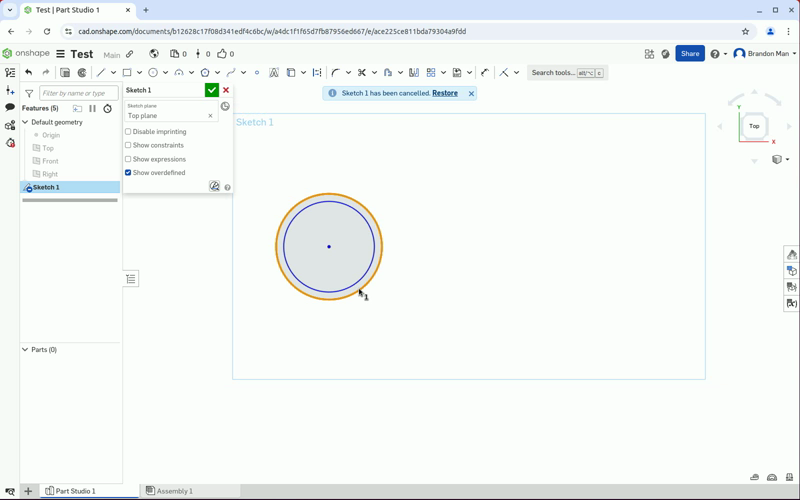
scroll(-6)
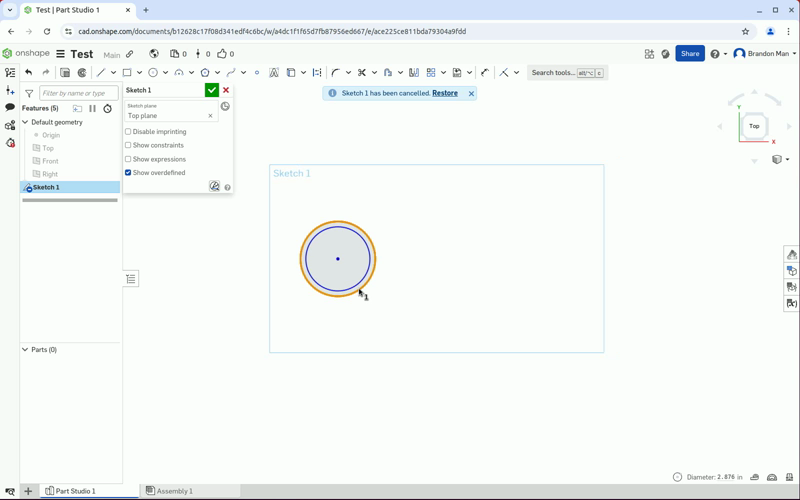
scroll(-6)
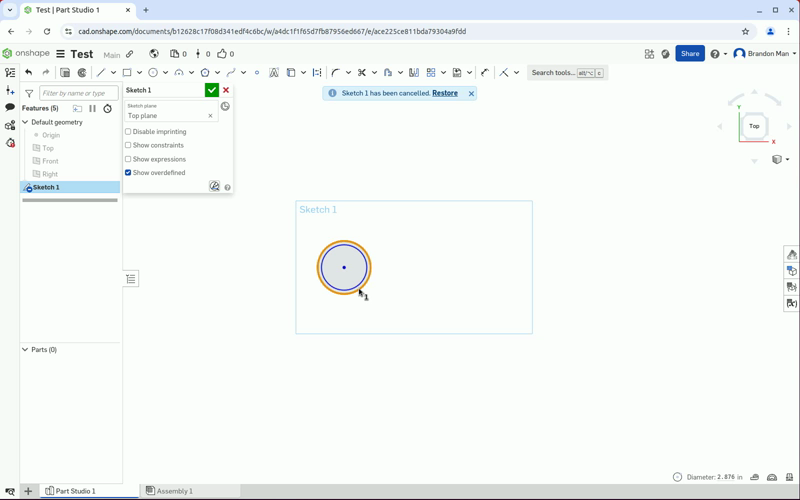
scroll(-6)
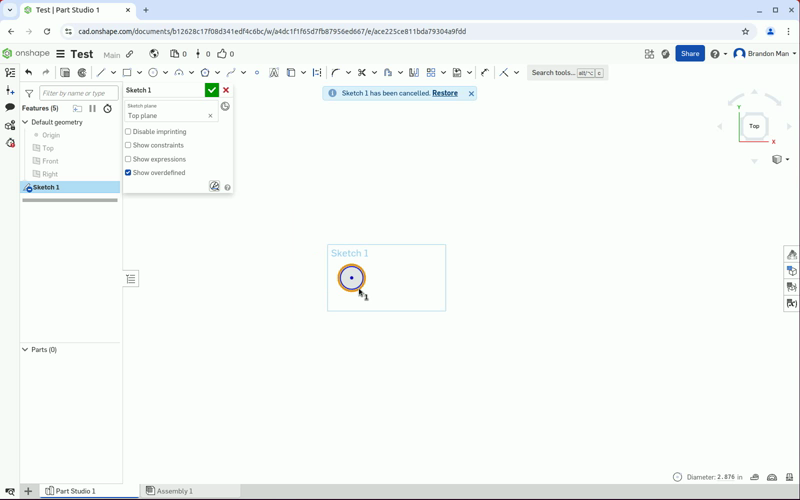
scroll(-6)
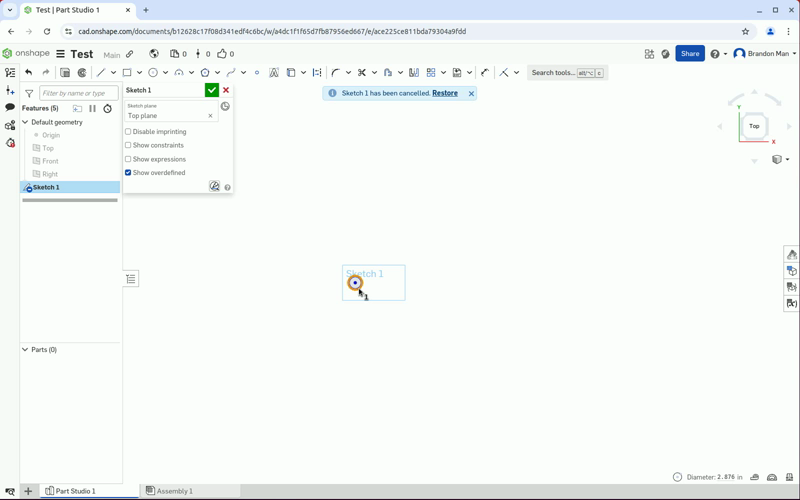
mouse_move(73, 352)
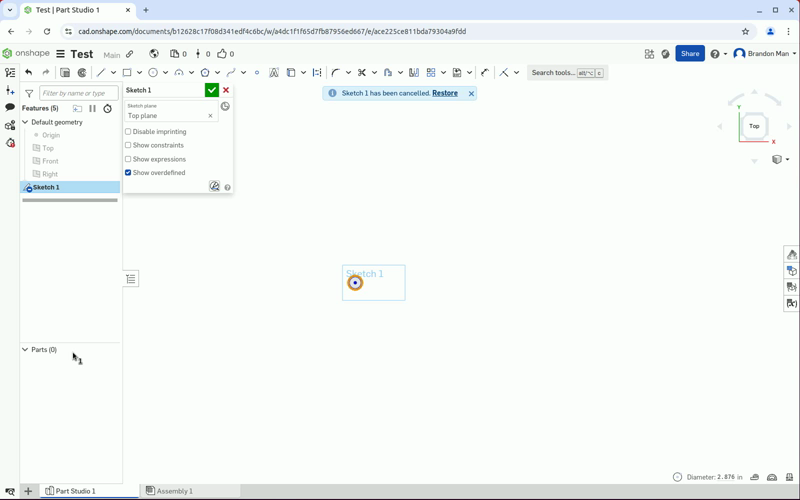
key(shift+y)
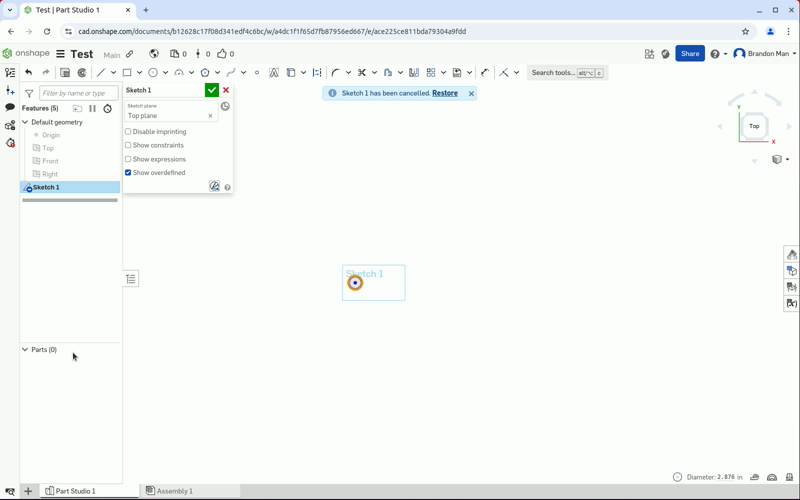
key(shift+e)
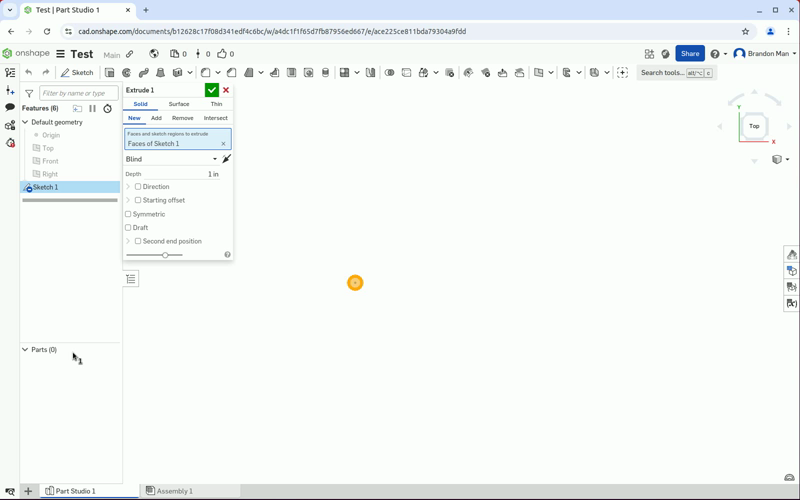
mouse_move(143, 106)
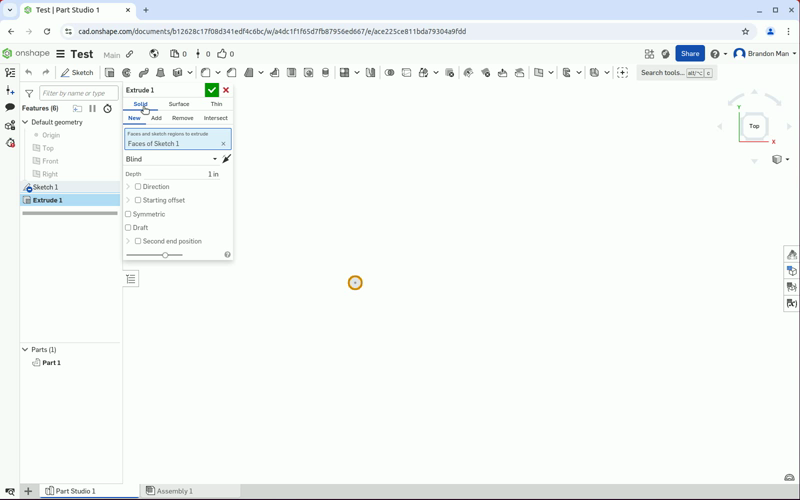
click(143, 106)
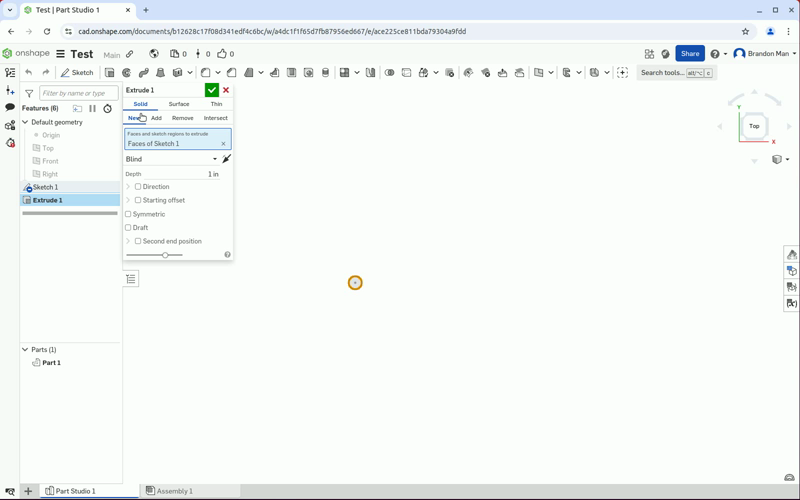
mouse_move(137, 120)
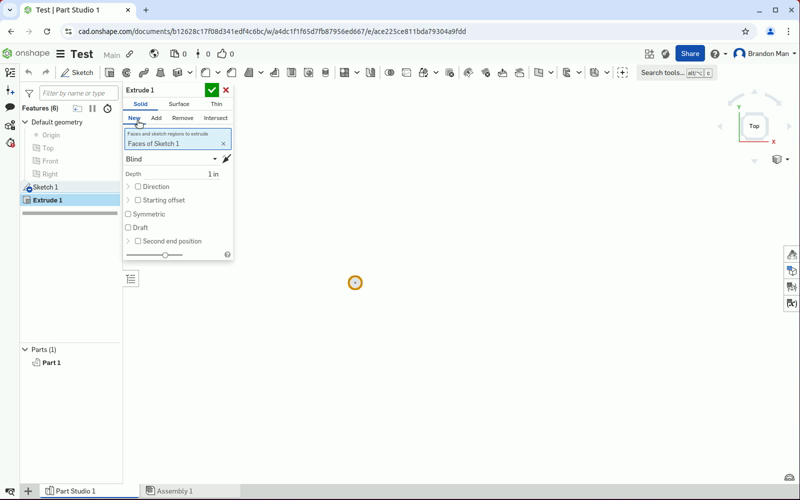
click(137, 120)
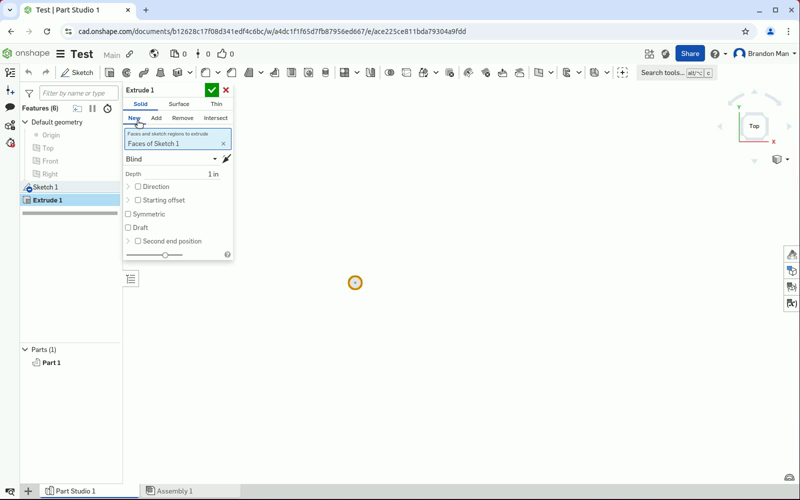
key(tab, 4)
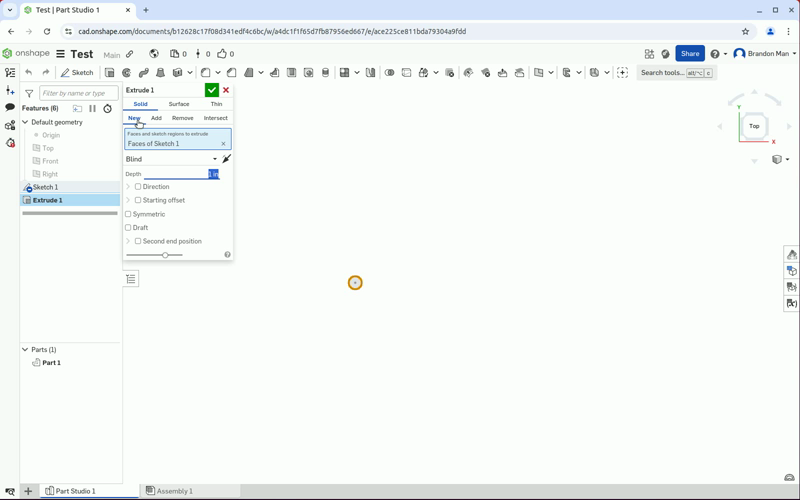
text(-0.963)
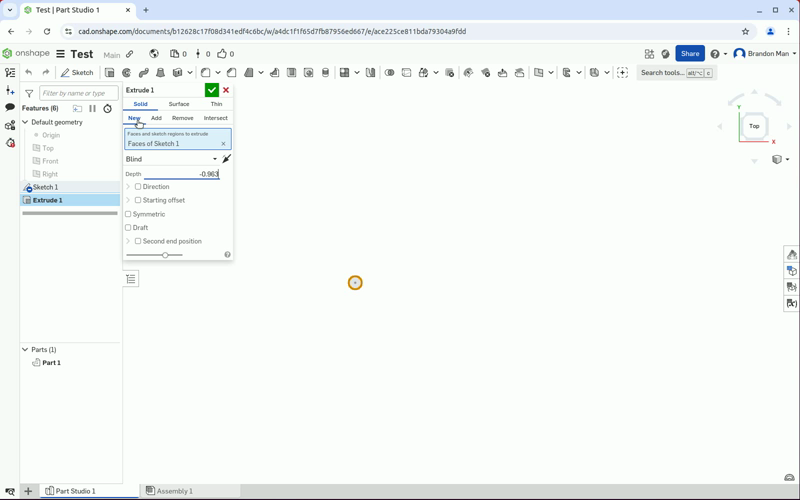
key(enter)
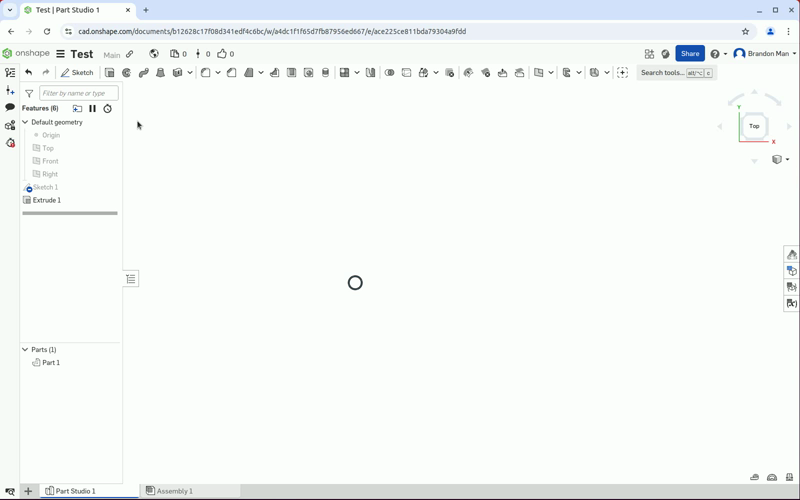
key(shift+h)
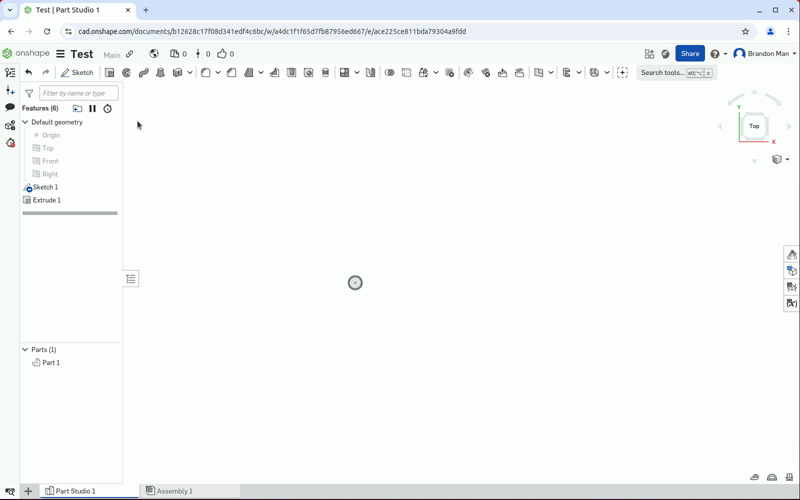
key(shift+h)
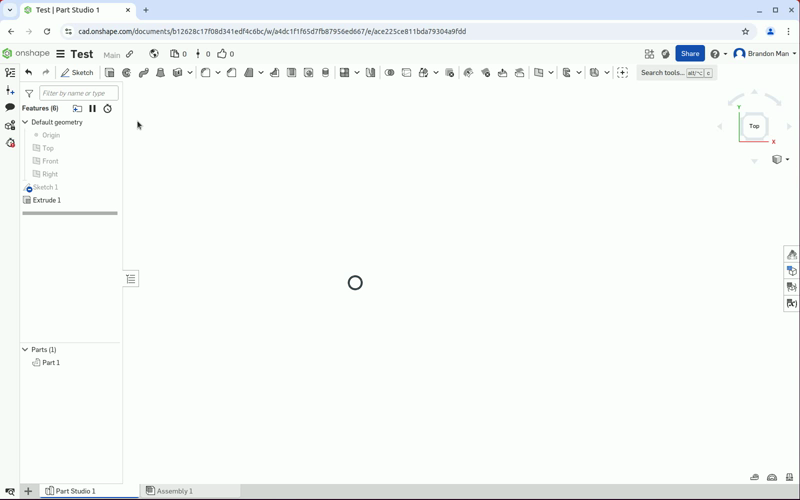
mouse_move(73, 189)
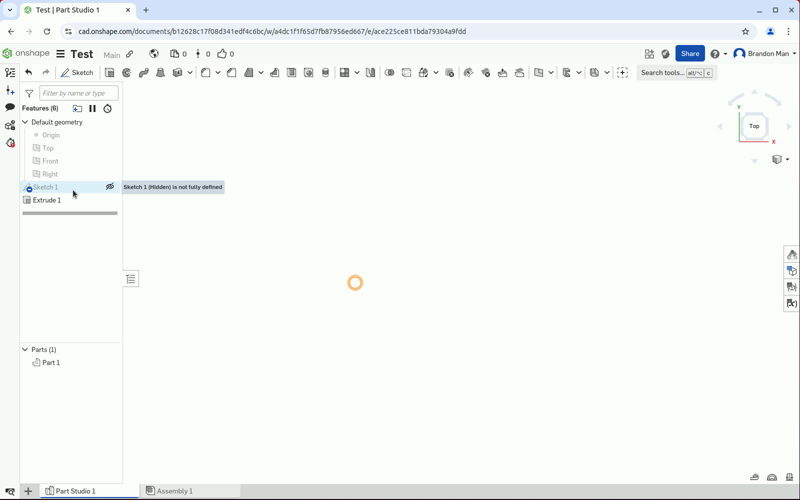
click(73, 189)
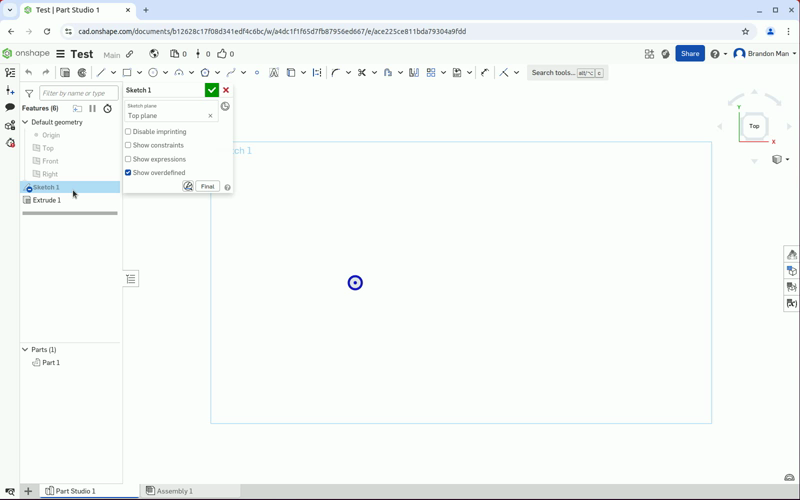
mouse_move(229, 92)
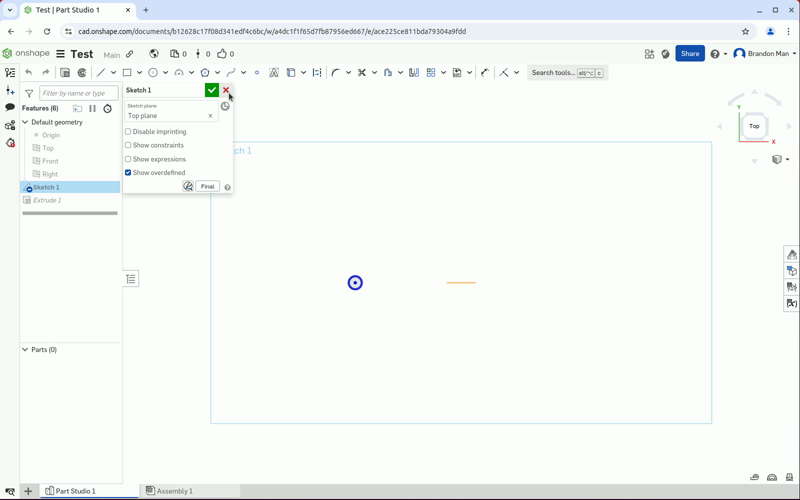
click(229, 92)
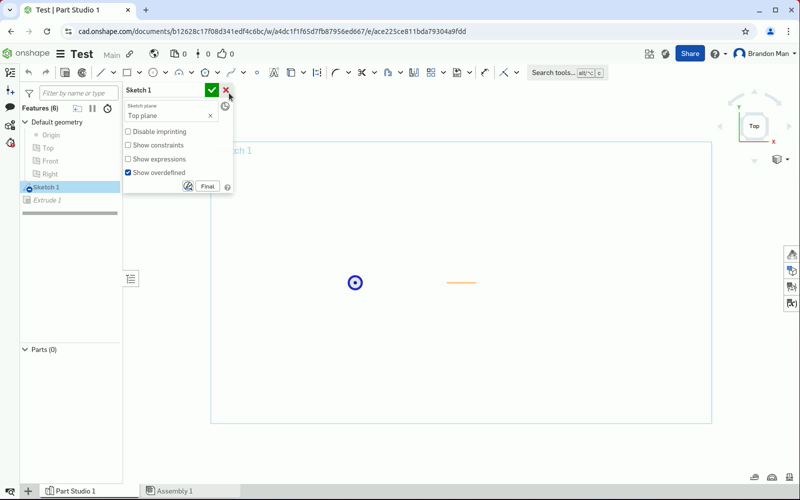
key(shift+s)
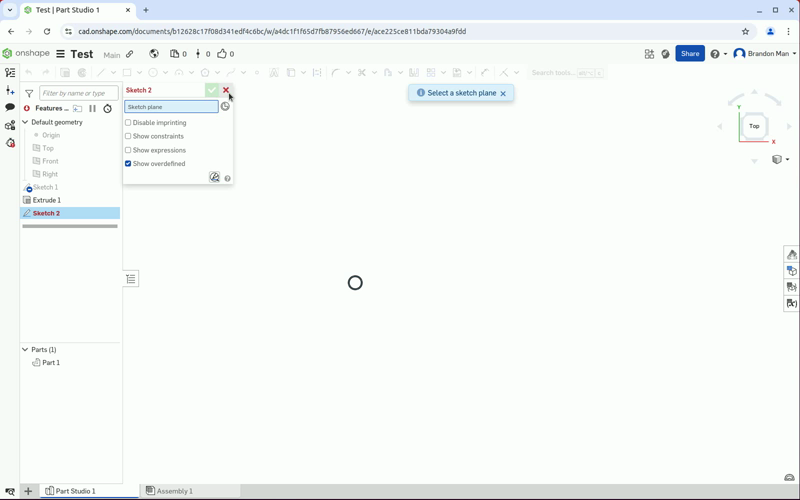
mouse_move(73, 150)
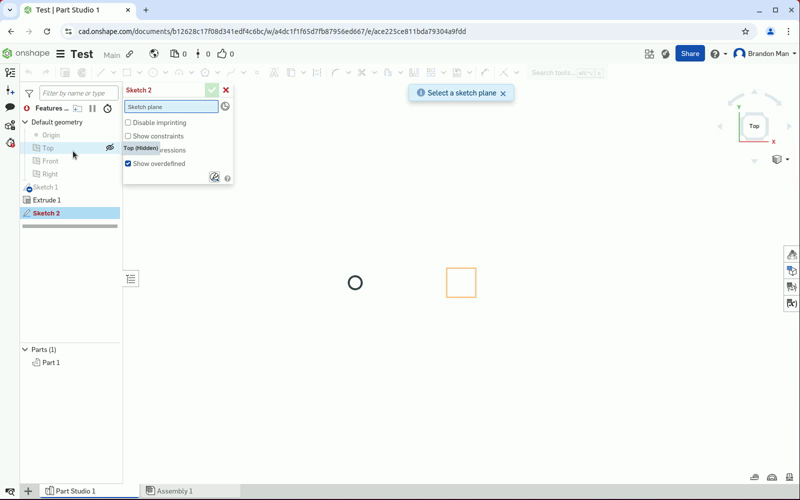
click(73, 150)
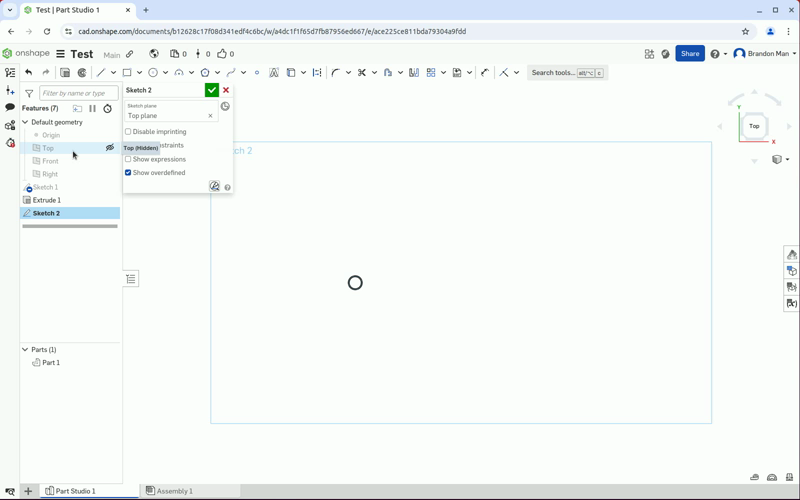
mouse_move(73, 352)
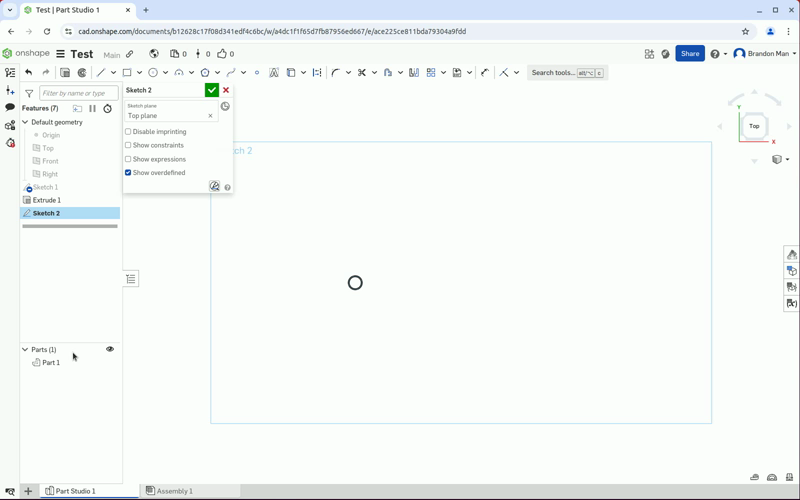
key(y)
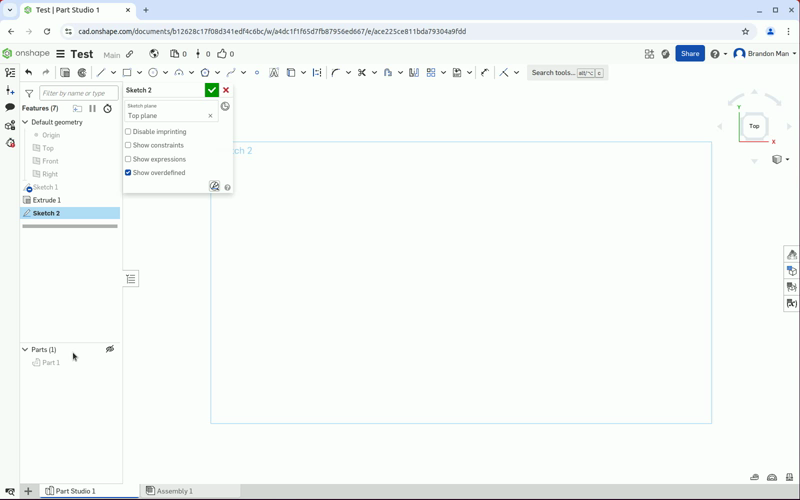
key(c)
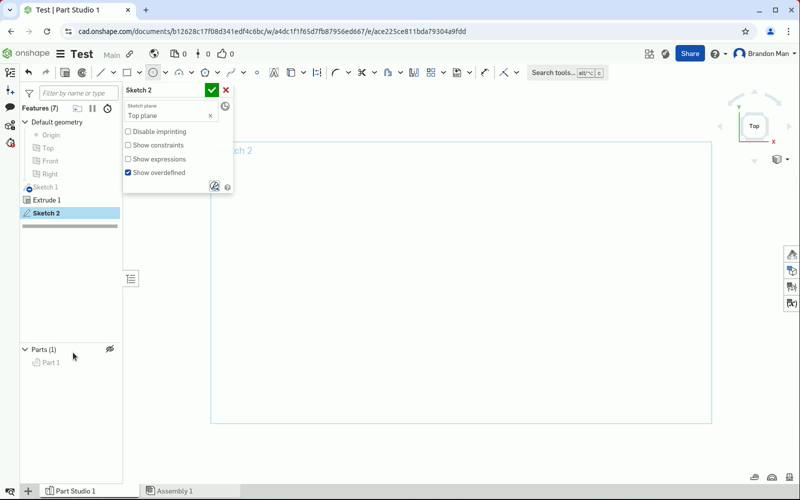
key_down(shift)
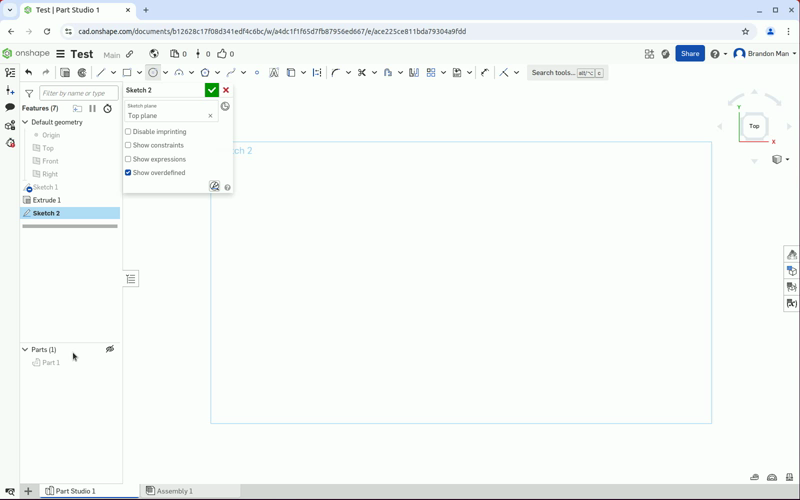
mouse_move(385, 282)
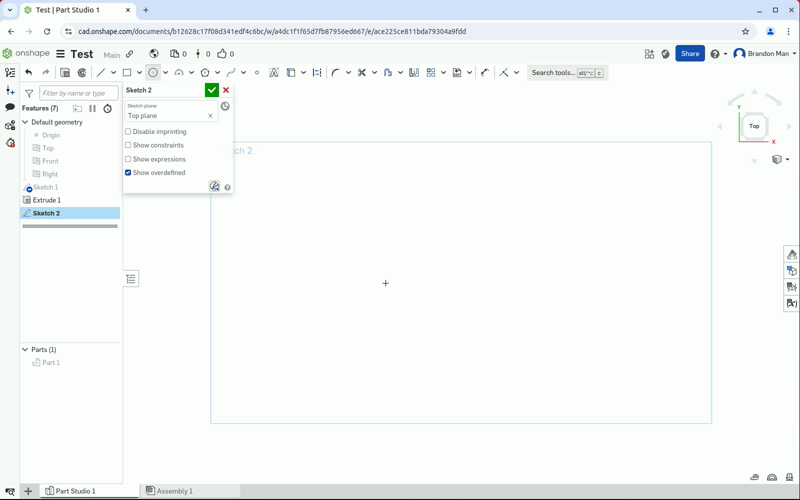
click(385, 282)
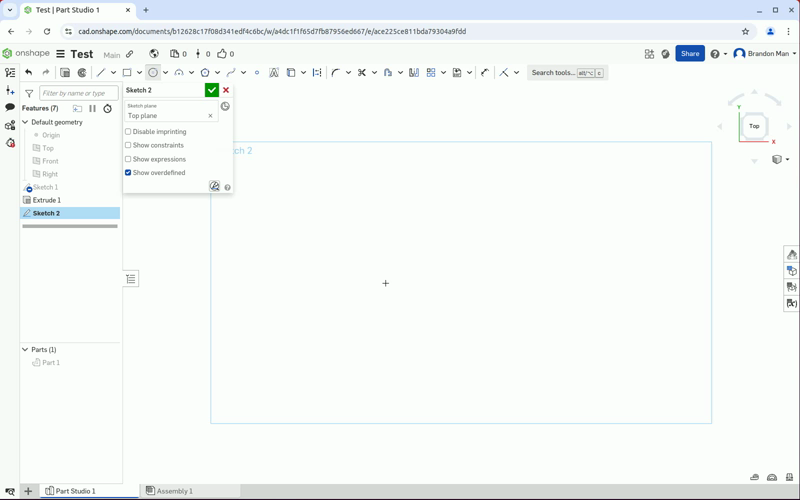
key_up(shift)
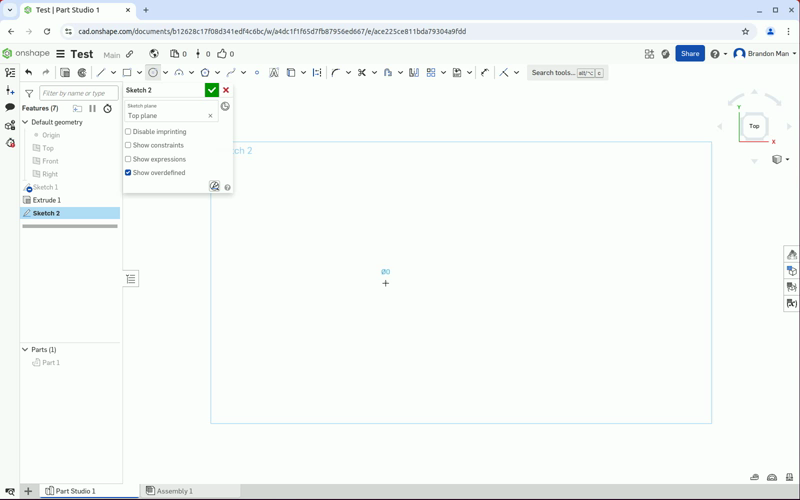
mouse_move(393, 282)
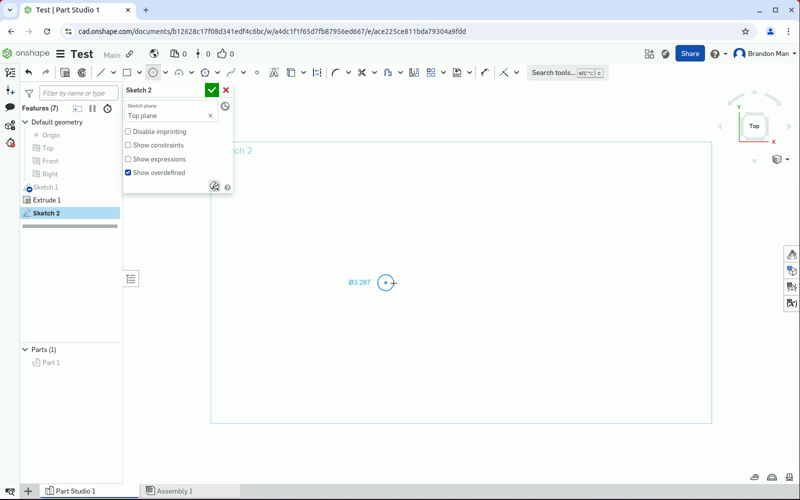
click(393, 282)
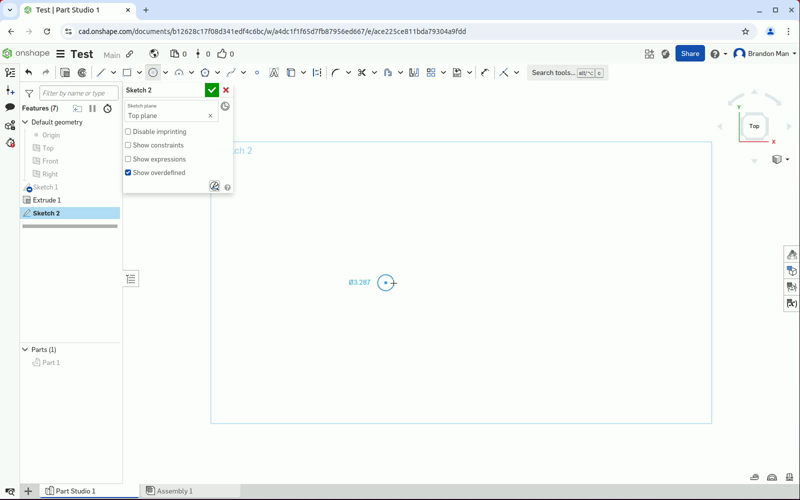
key(esc)
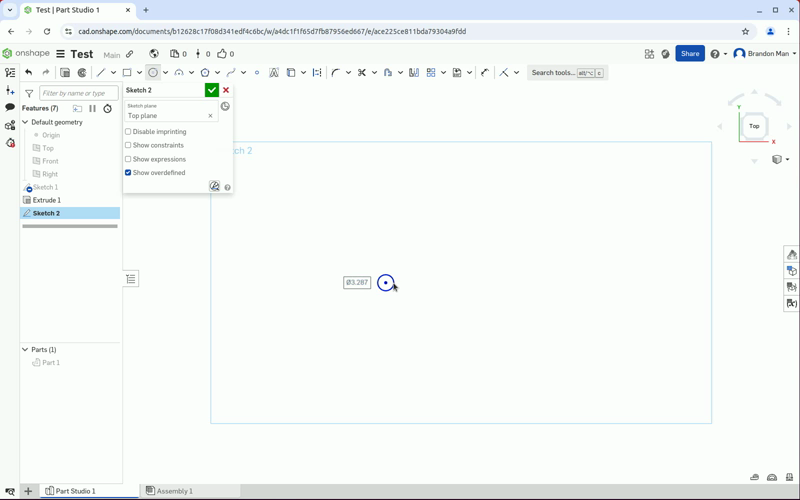
key(c)
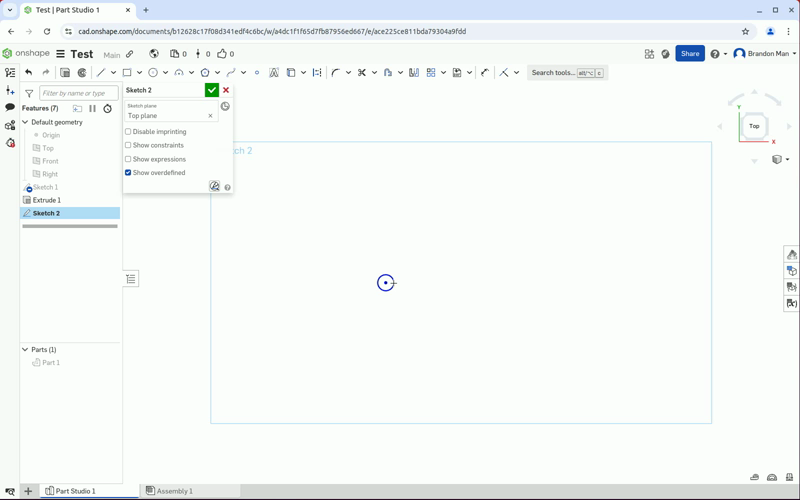
key_down(shift)
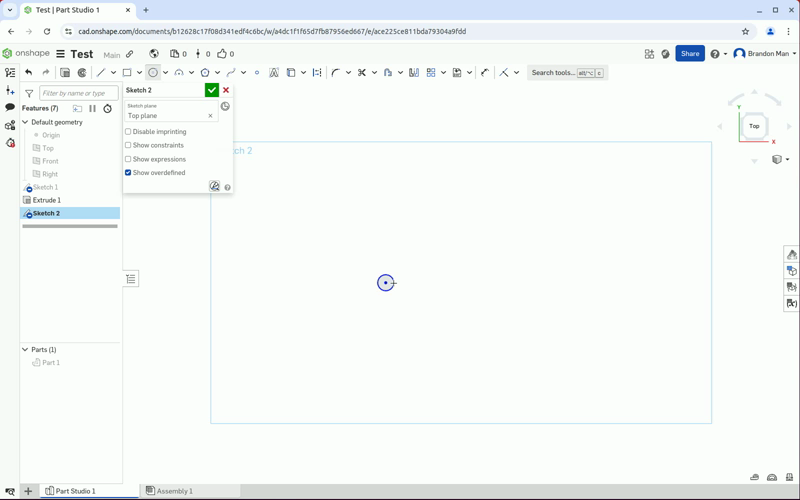
mouse_move(385, 282)
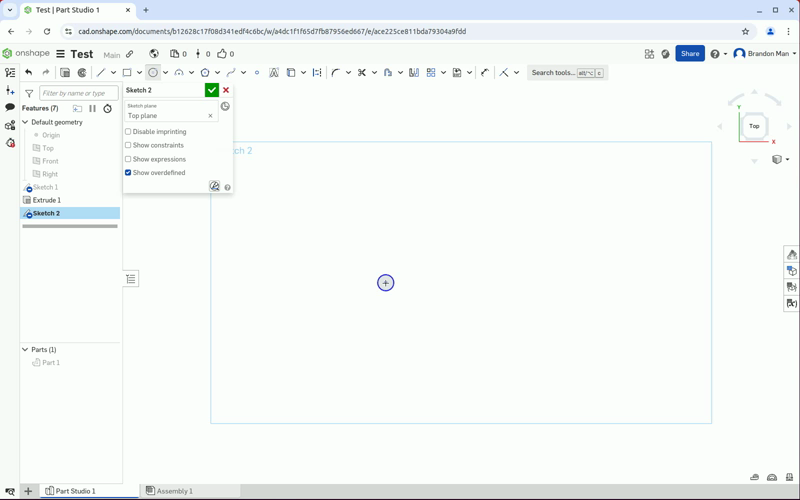
click(385, 282)
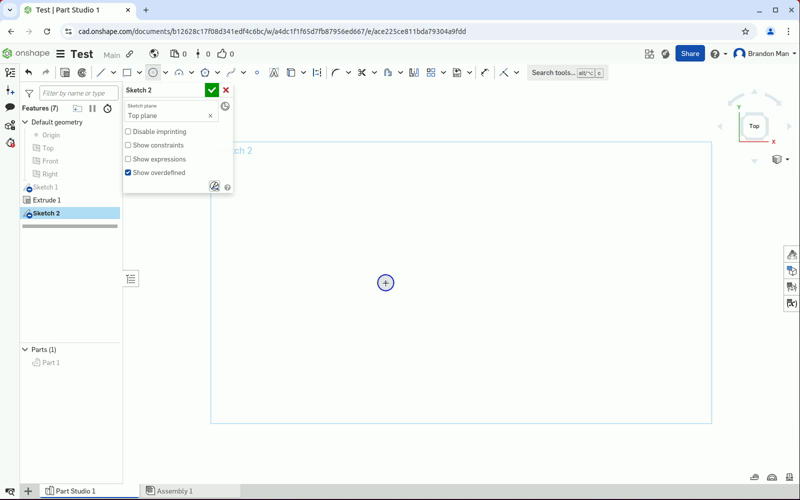
key_up(shift)
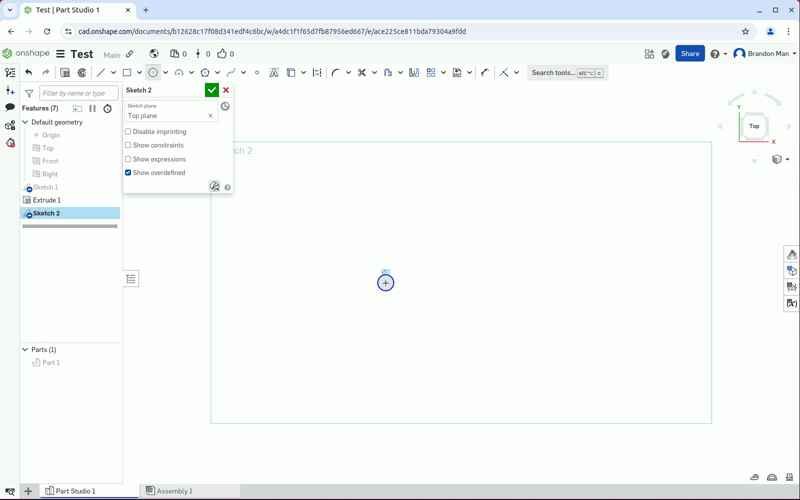
mouse_move(392, 282)
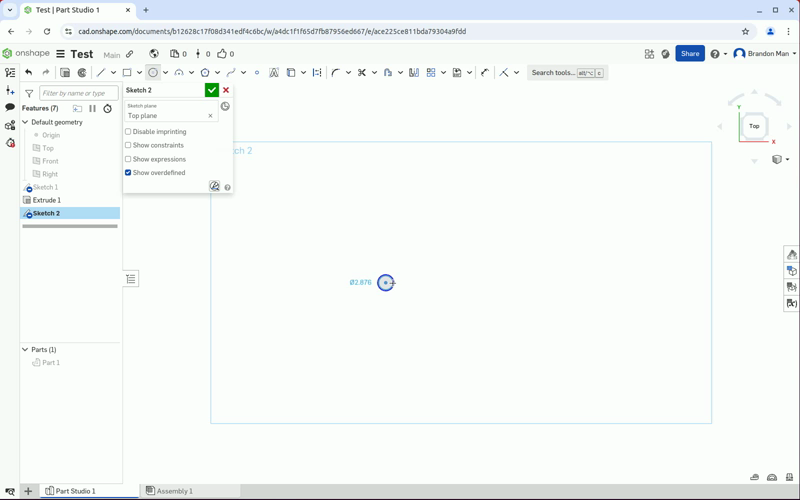
scroll(6)
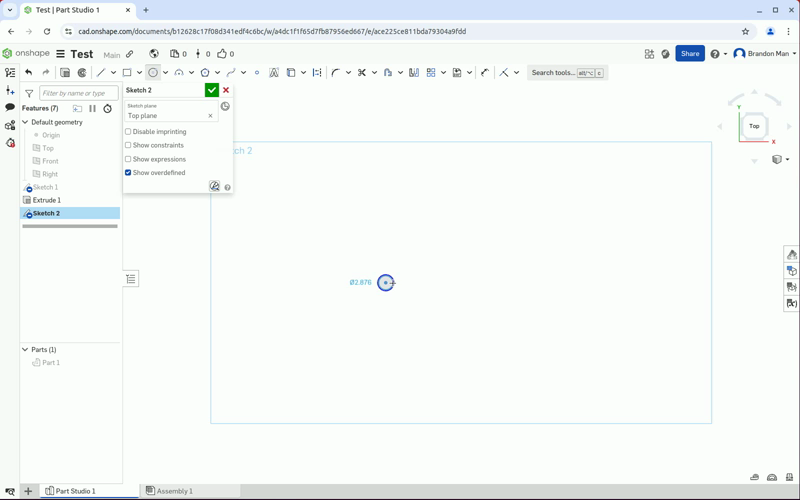
scroll(6)
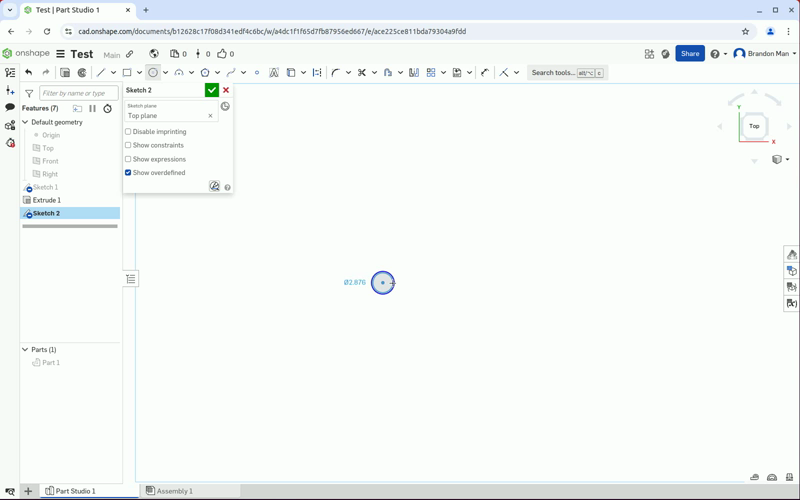
scroll(6)
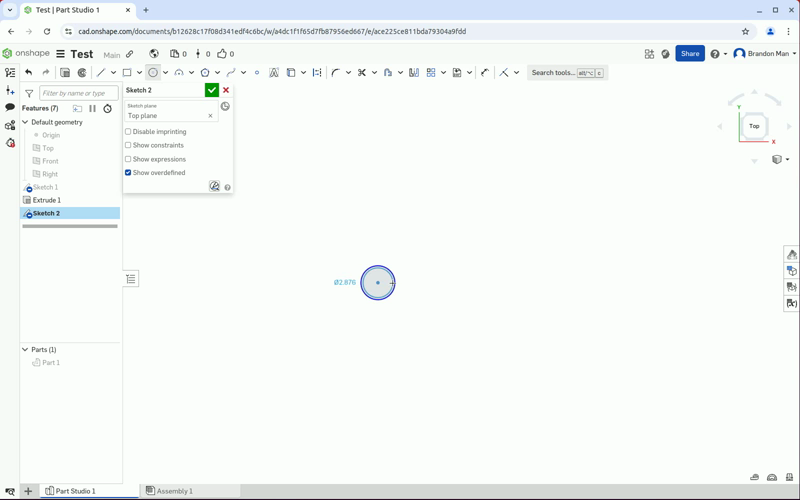
scroll(6)
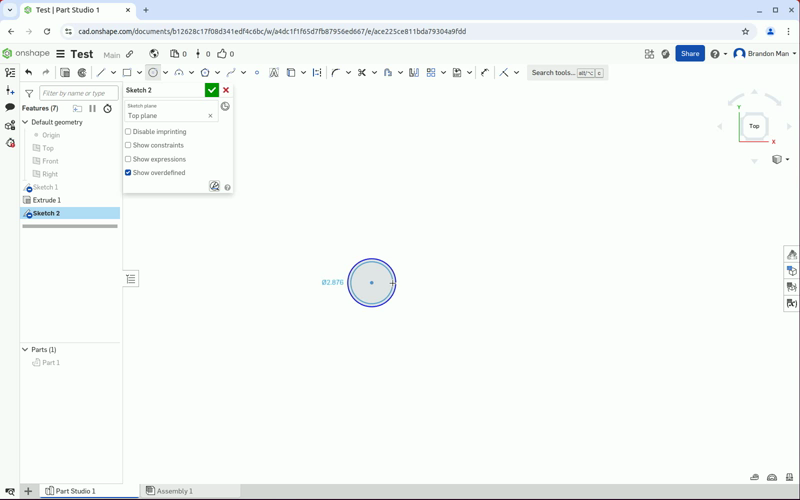
scroll(6)
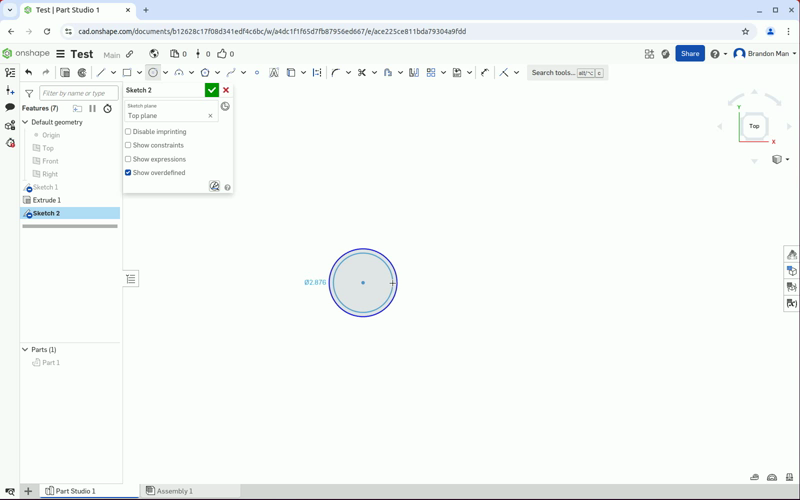
scroll(6)
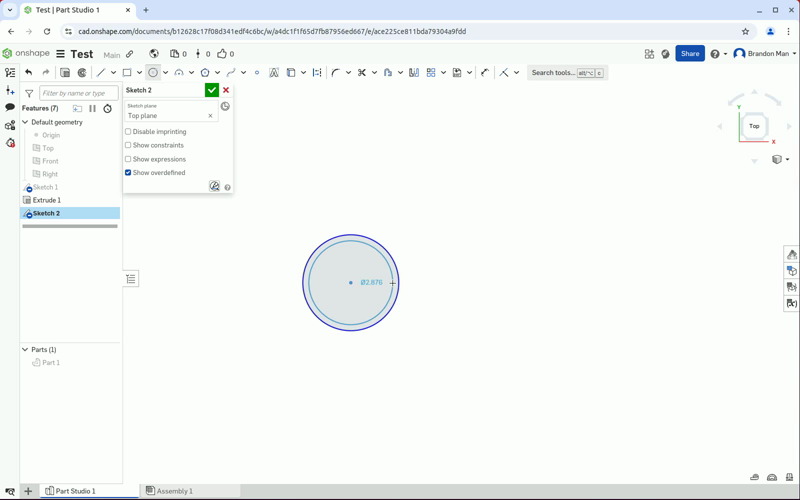
scroll(6)
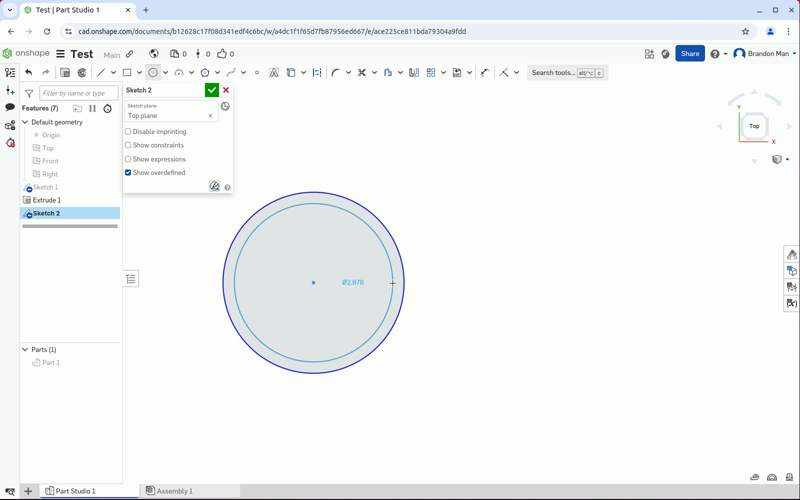
click(392, 282)
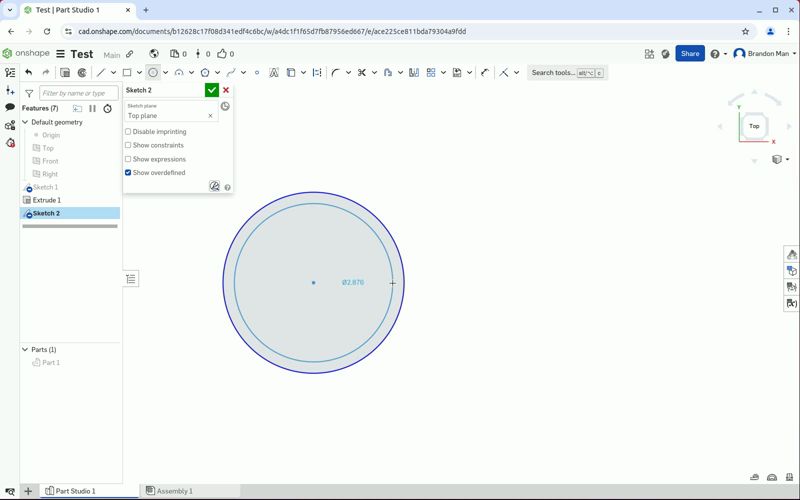
scroll(-6)
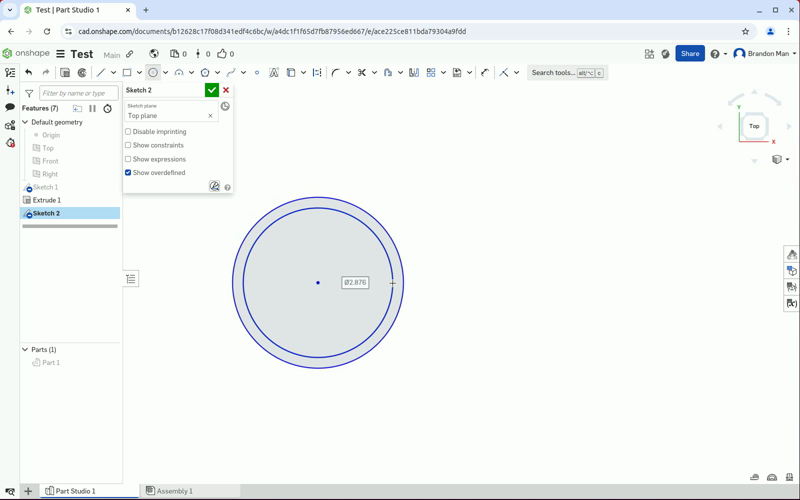
scroll(-6)
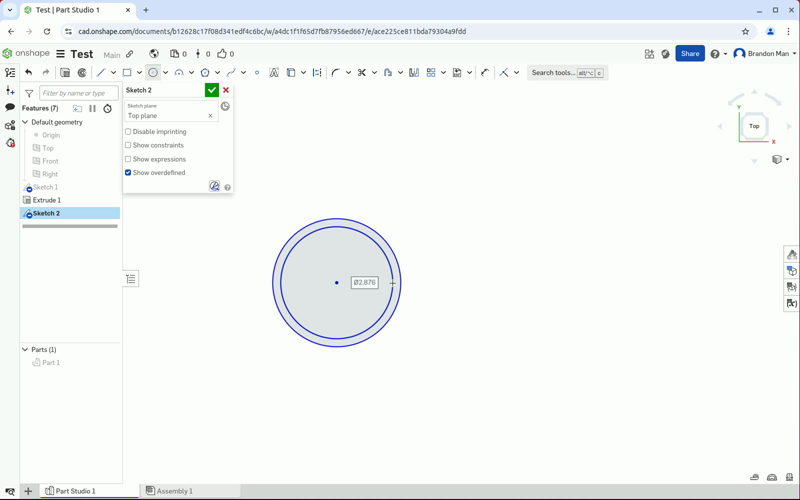
scroll(-6)
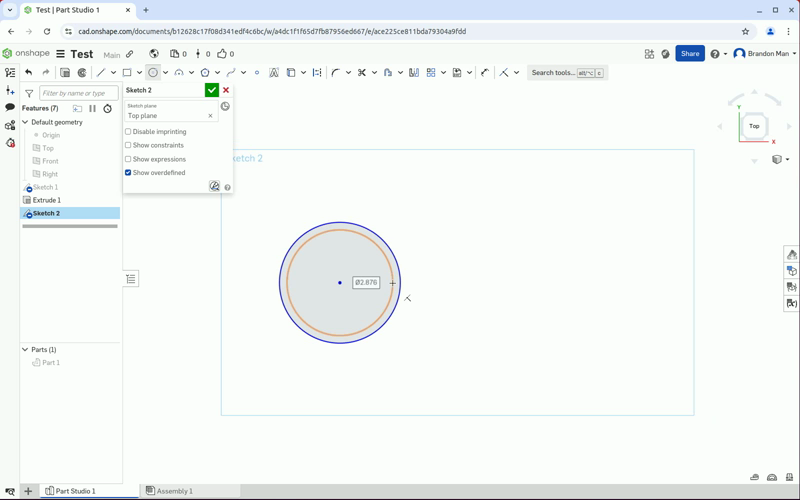
scroll(-6)
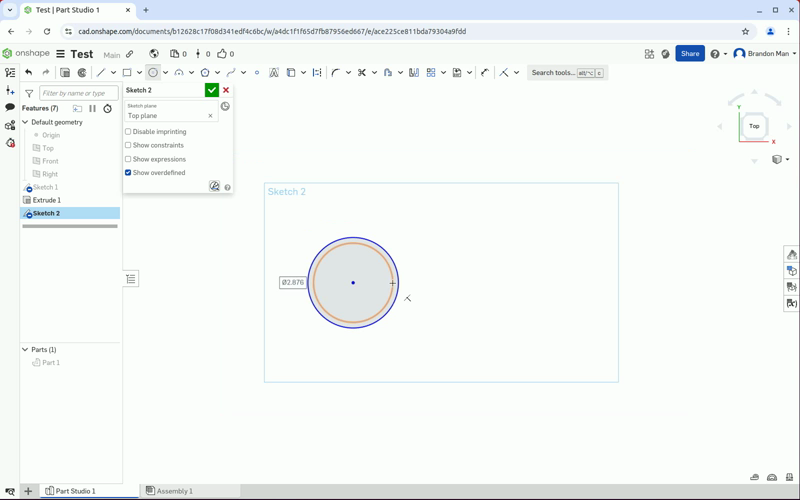
scroll(-6)
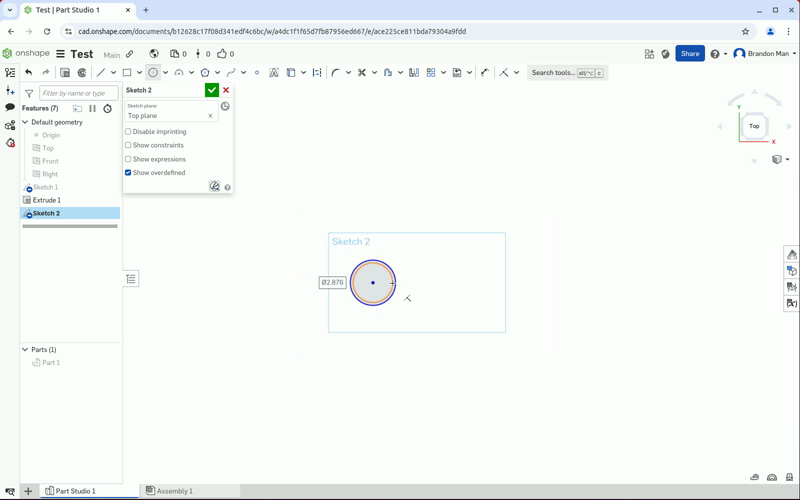
scroll(-6)
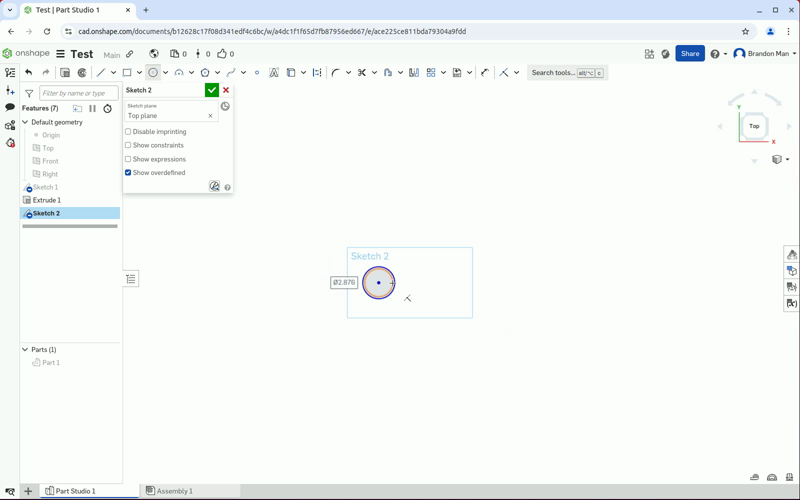
scroll(-6)
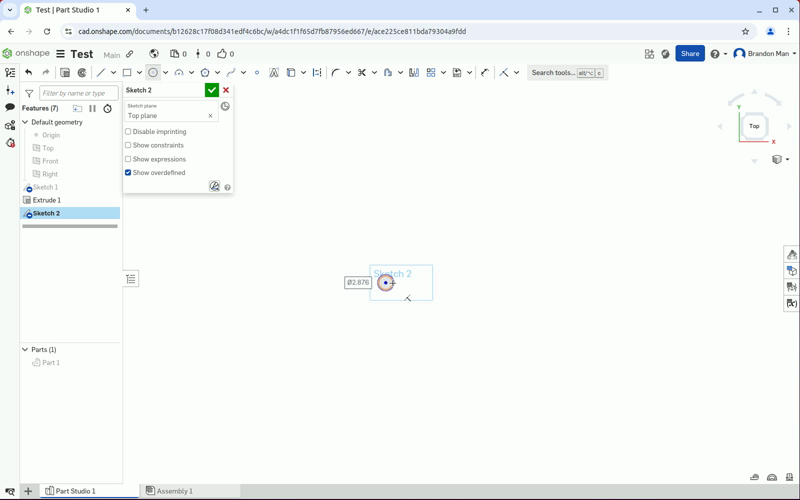
key(esc)
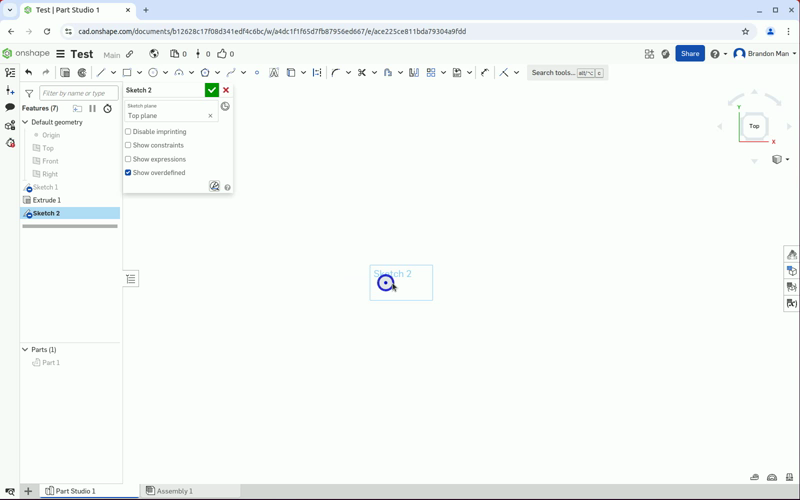
mouse_move(390, 287)
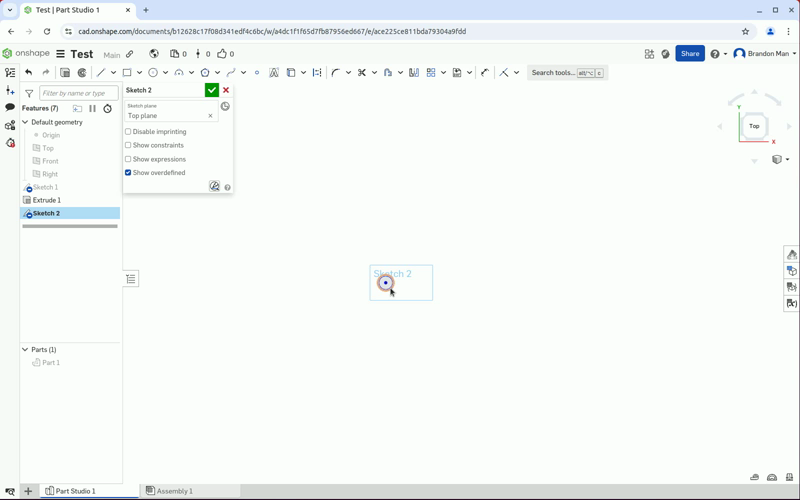
scroll(6)
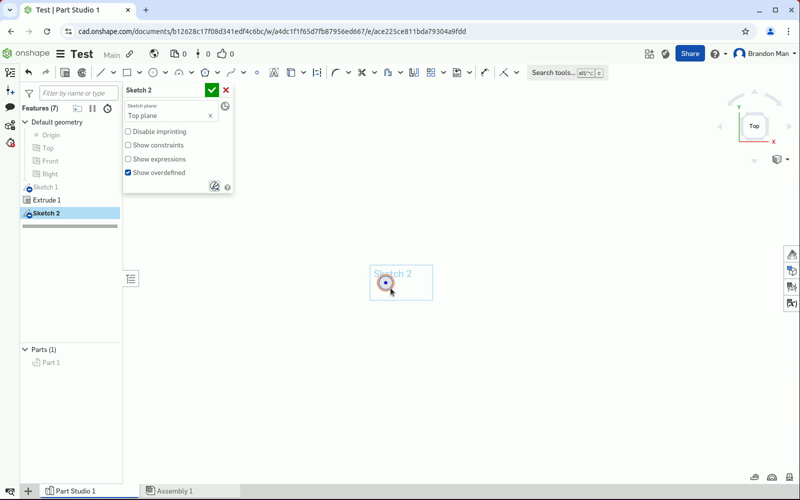
scroll(6)
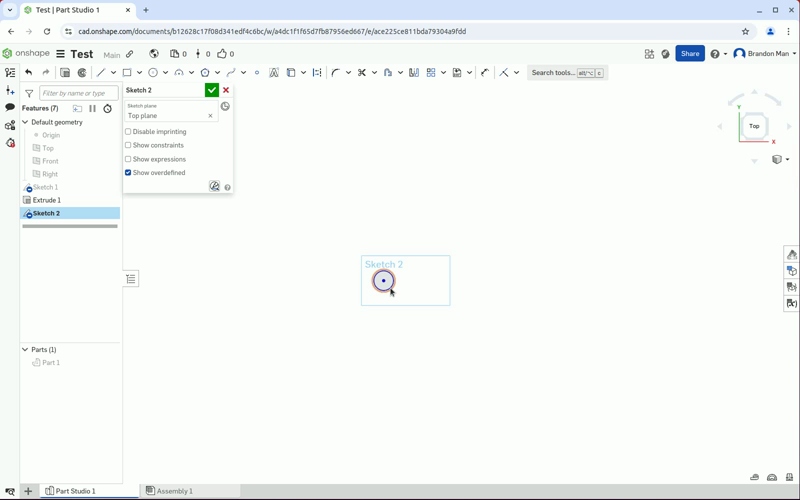
scroll(6)
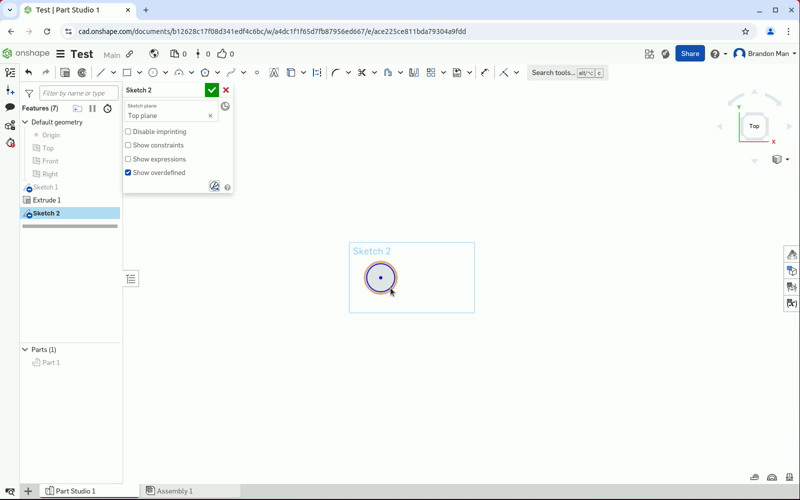
scroll(6)
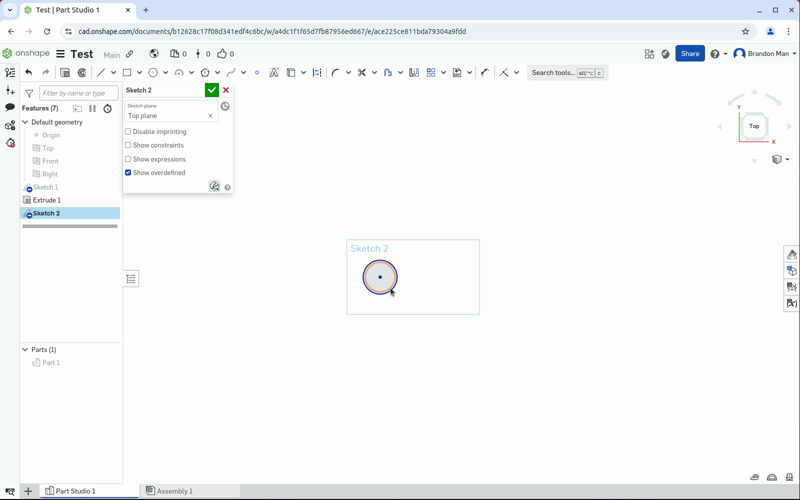
scroll(6)
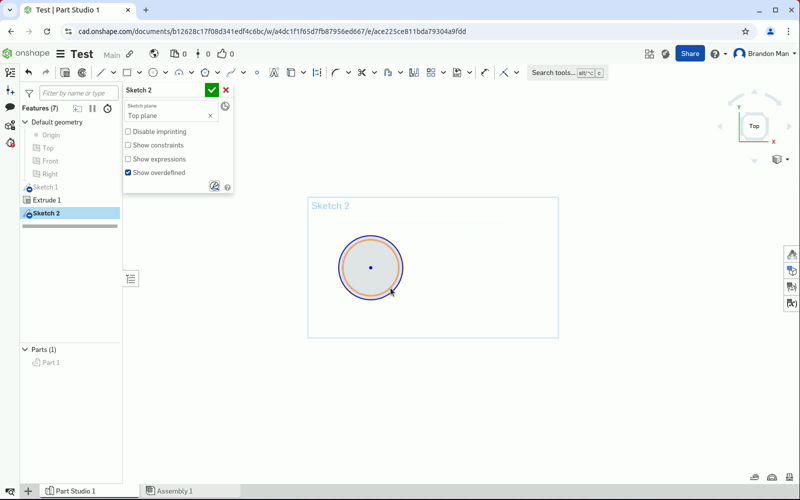
scroll(6)
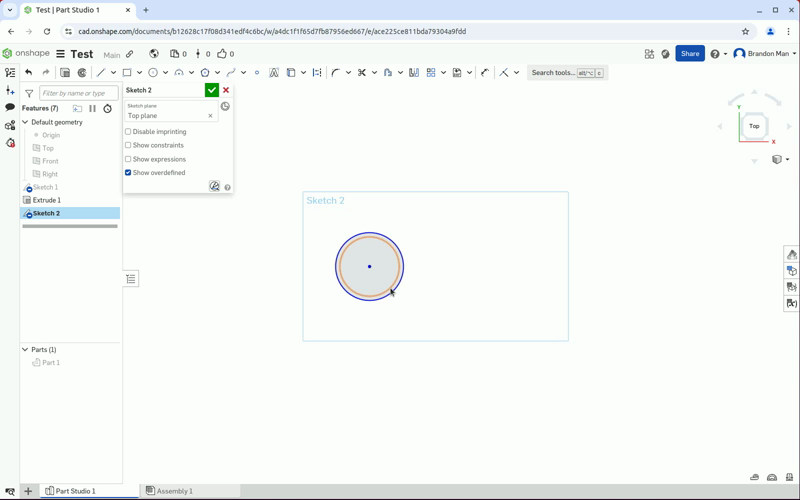
scroll(6)
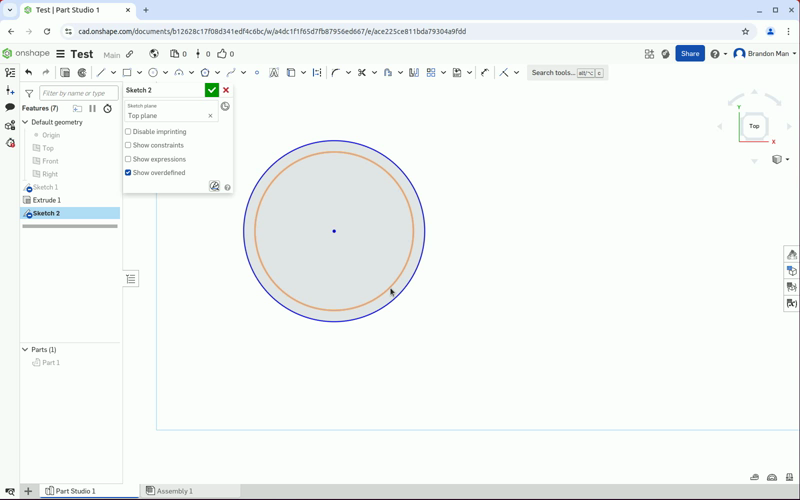
click(390, 287)
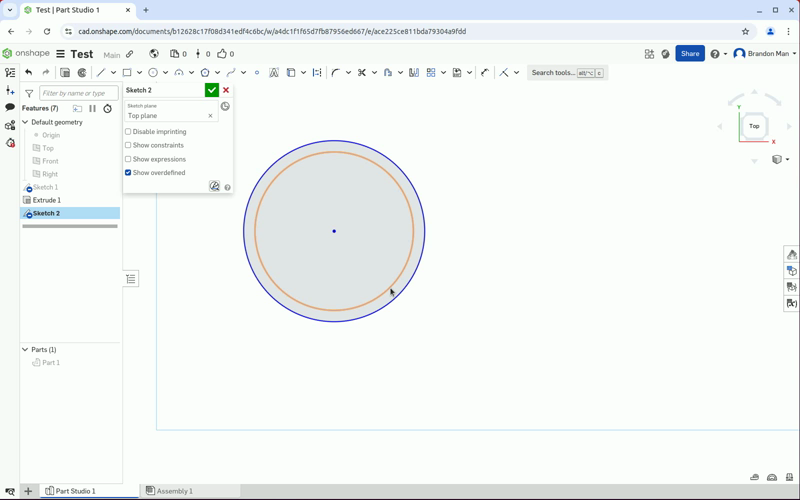
scroll(-6)
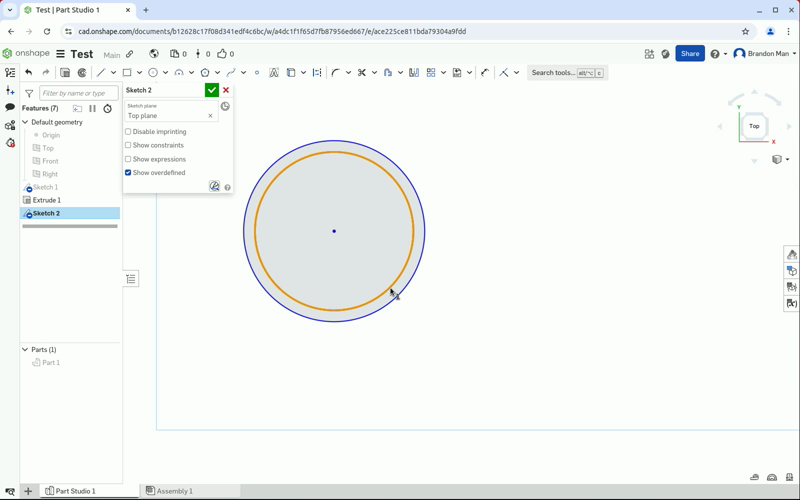
scroll(-6)
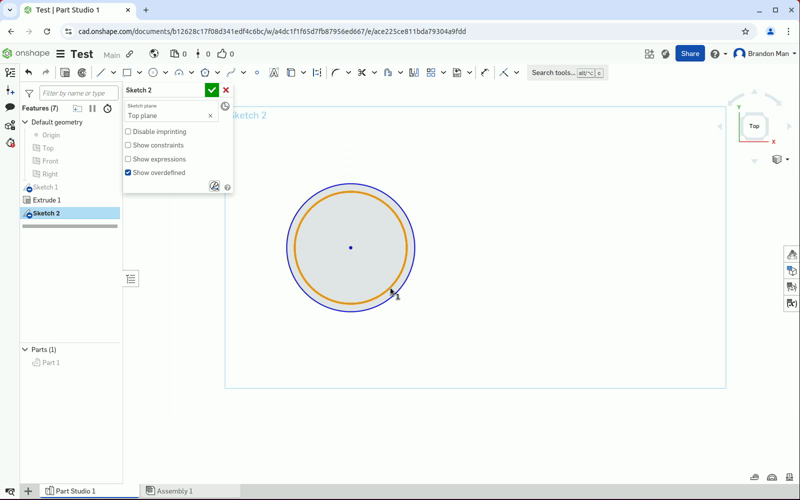
scroll(-6)
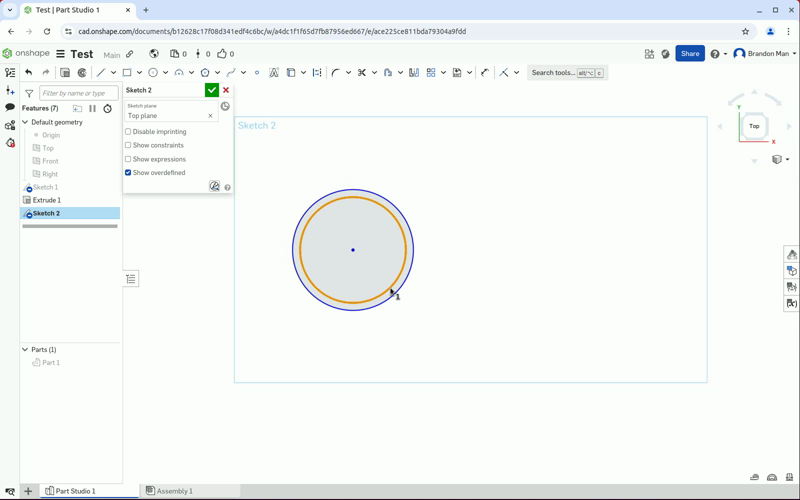
scroll(-6)
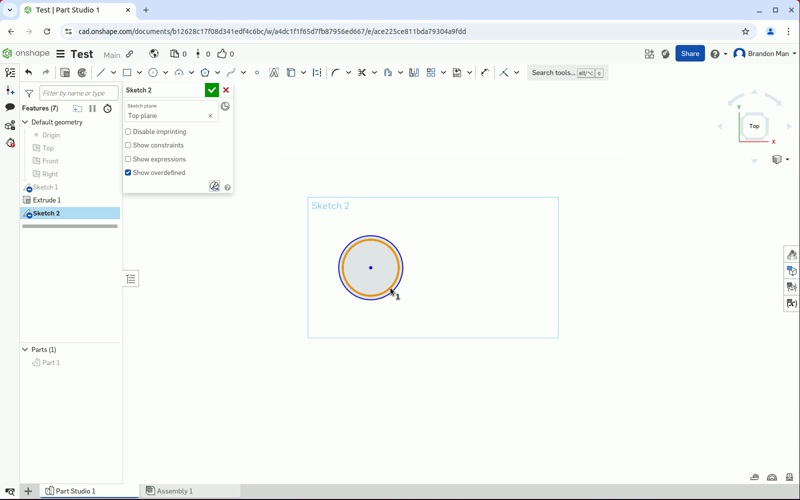
scroll(-6)
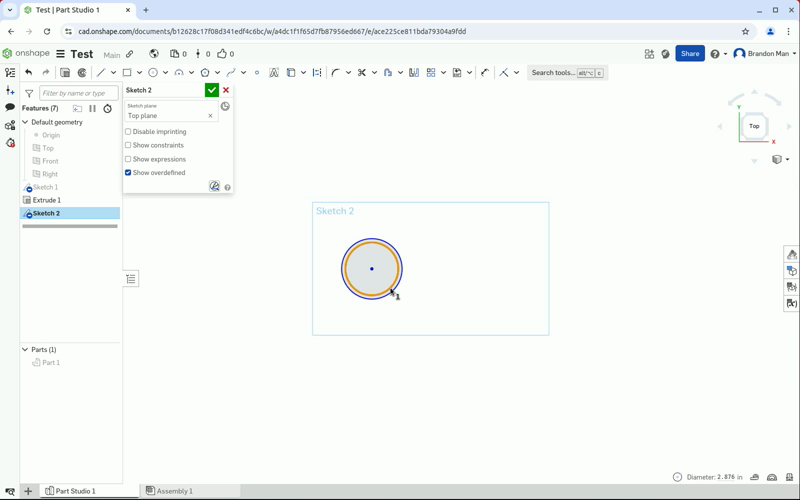
scroll(-6)
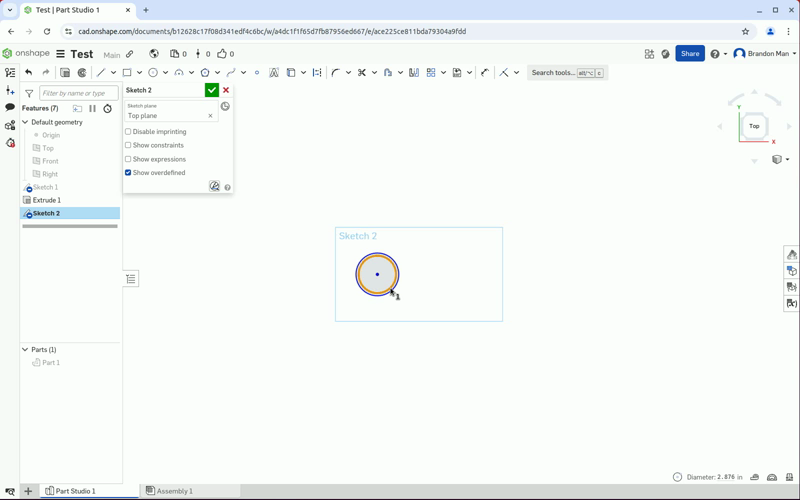
scroll(-6)
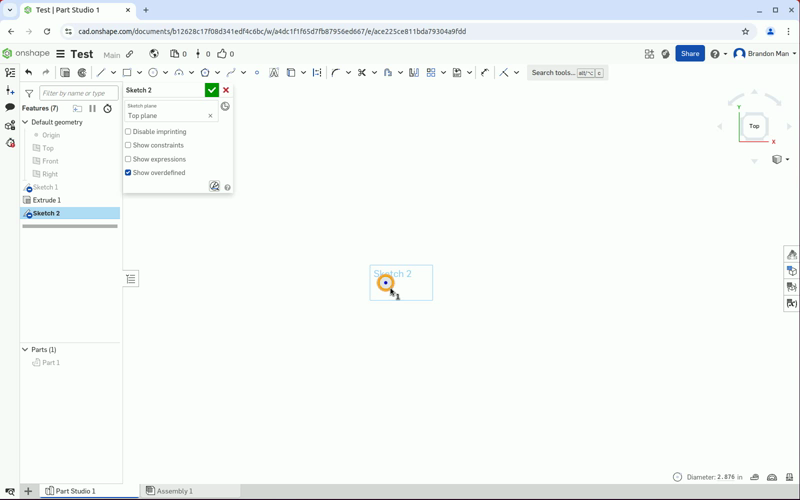
mouse_move(73, 352)
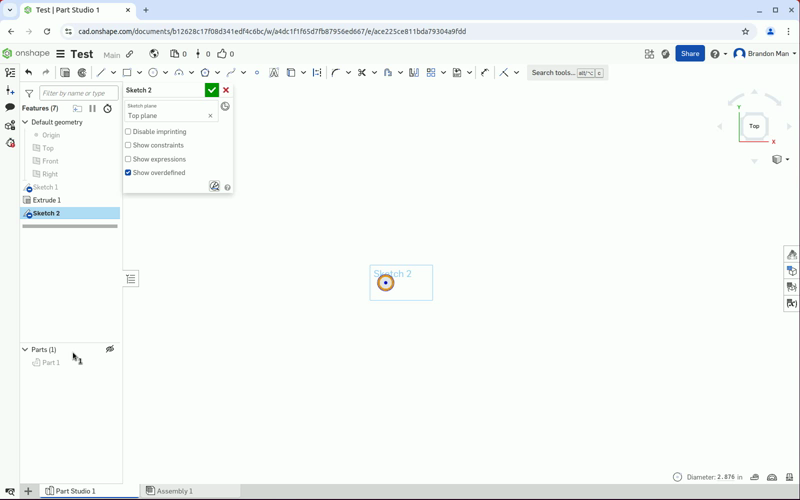
key(shift+y)
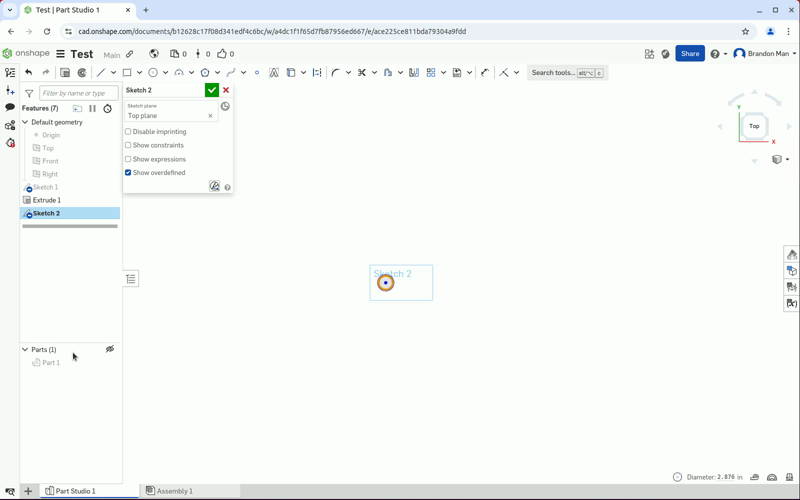
key(shift+e)
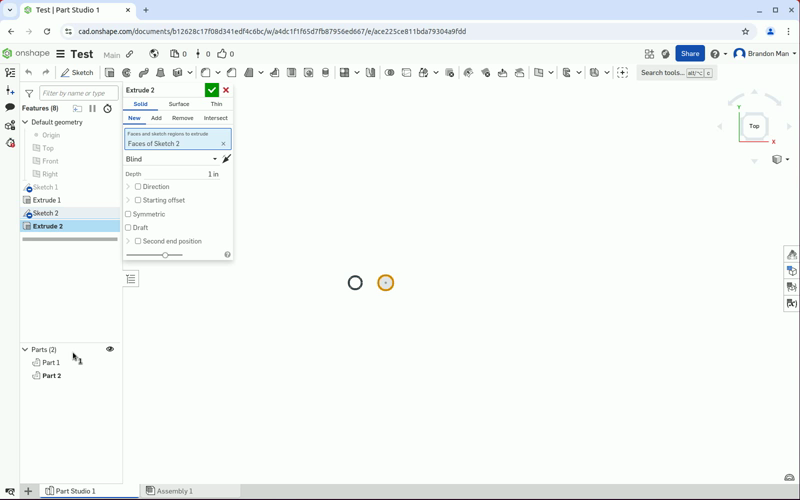
mouse_move(143, 106)
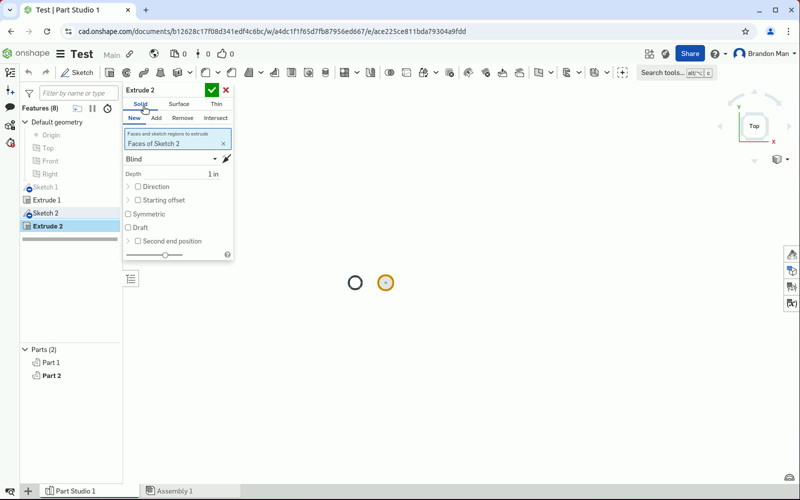
click(143, 106)
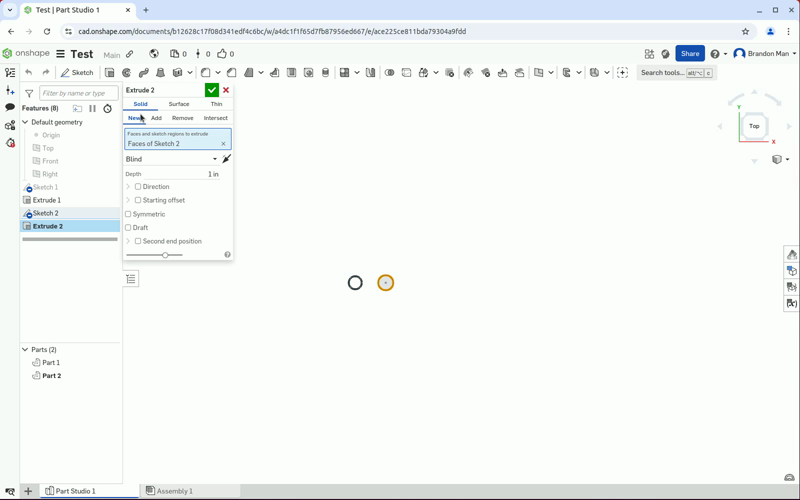
mouse_move(137, 120)
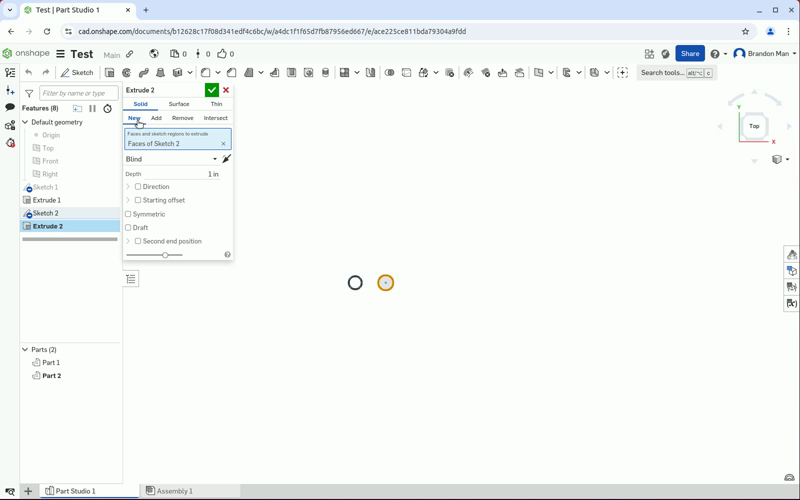
click(137, 120)
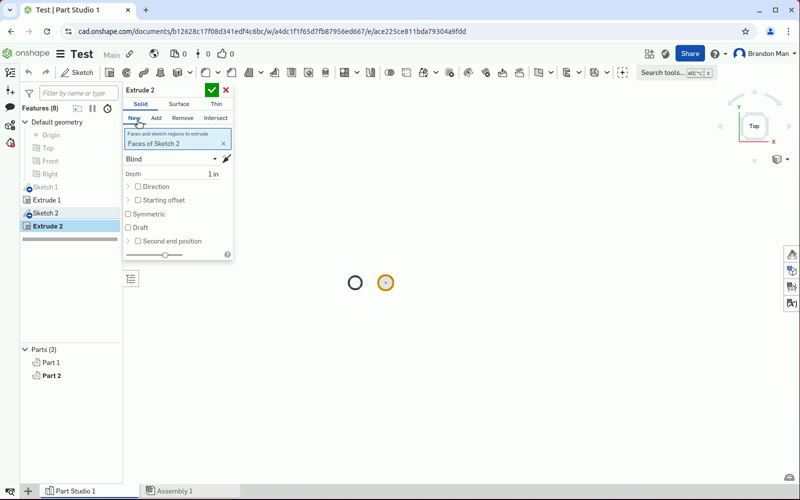
key(tab, 4)
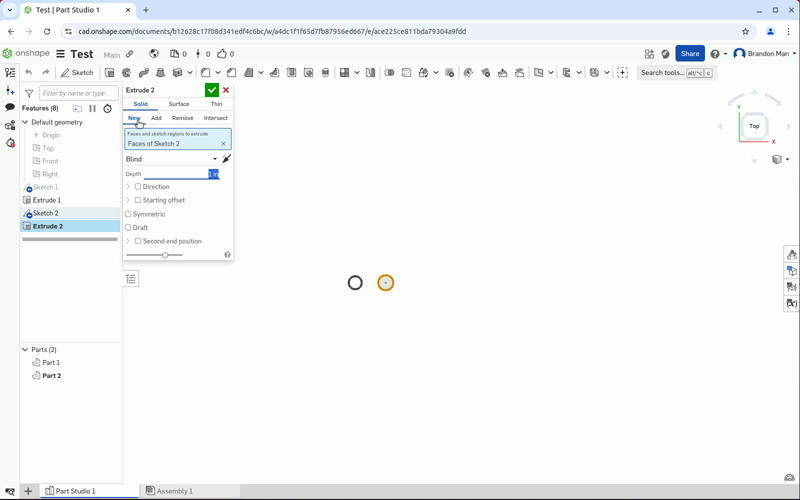
text(-0.963)
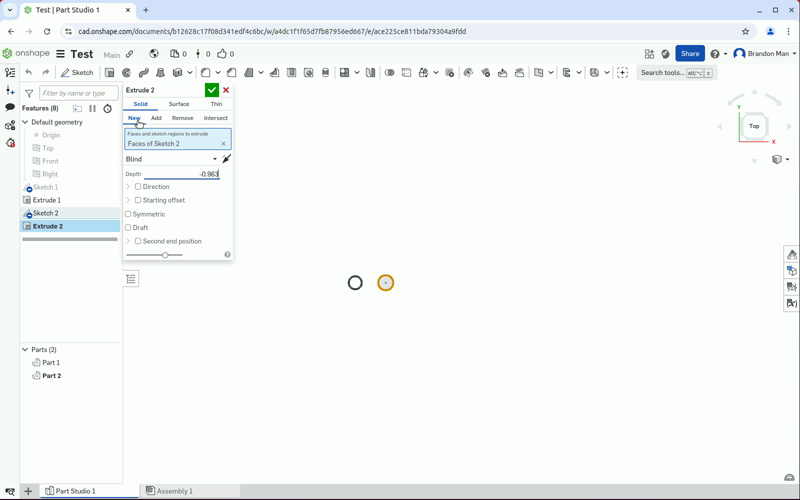
key(enter)
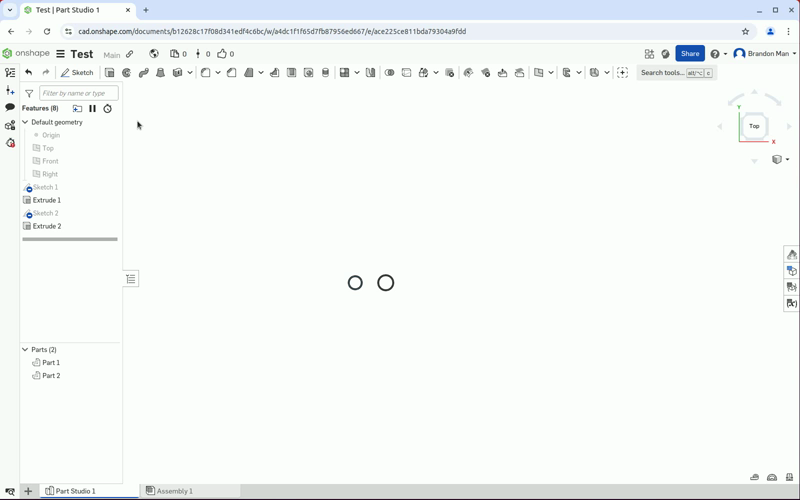
key(shift+h)
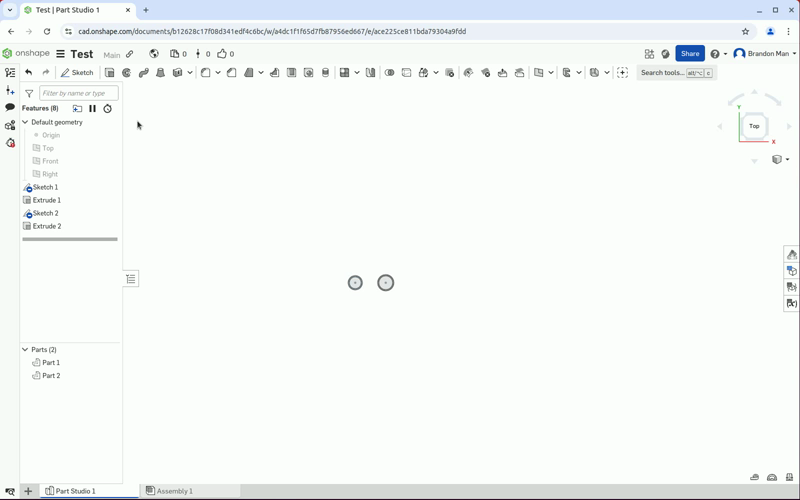
key(shift+h)
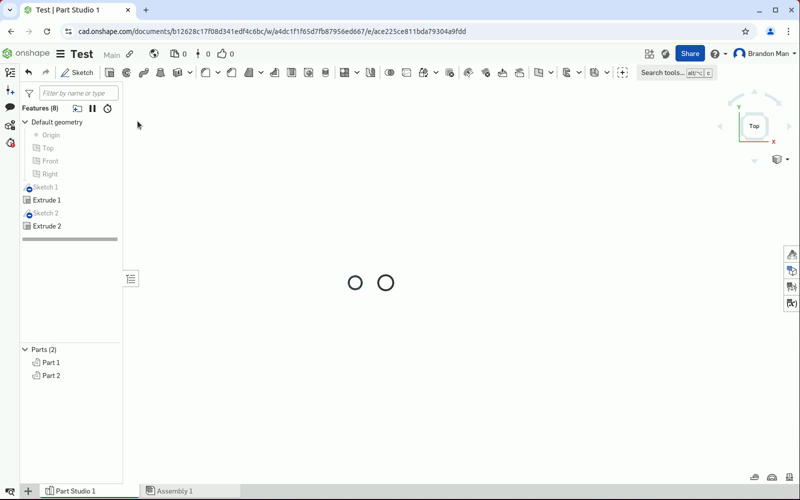
mouse_move(73, 189)
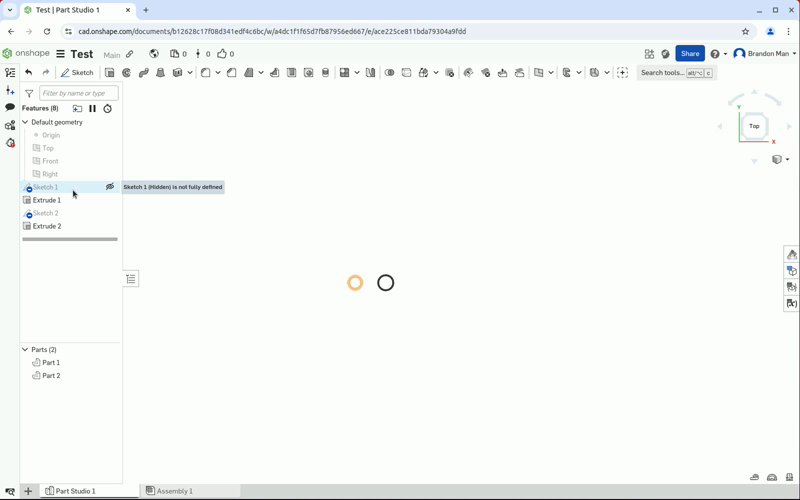
click(73, 189)
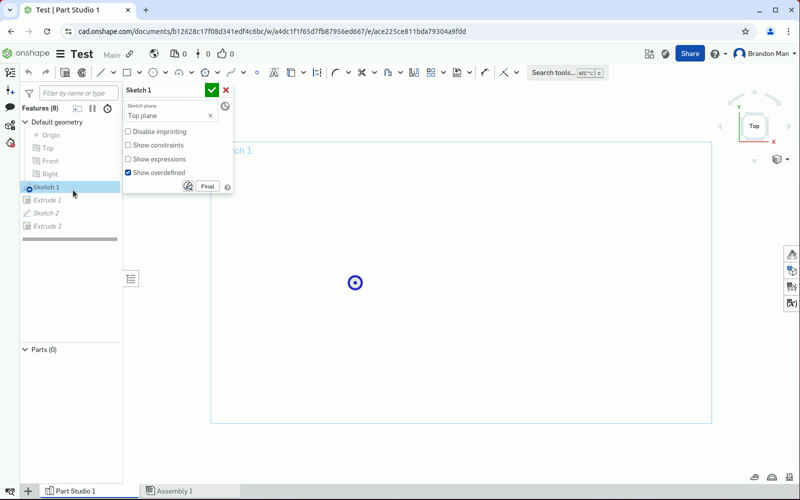
mouse_move(229, 92)
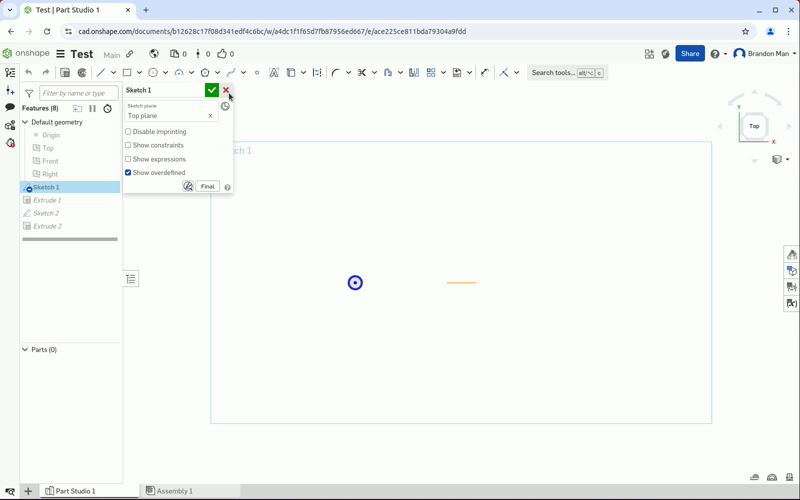
click(229, 92)
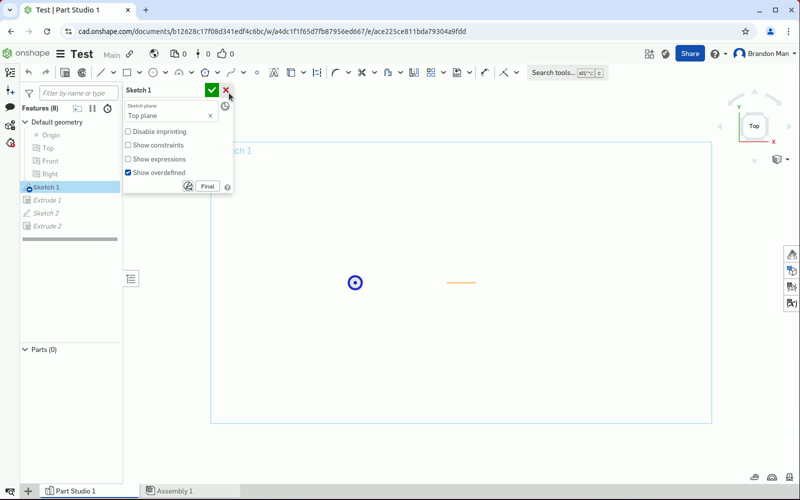
key(shift+s)
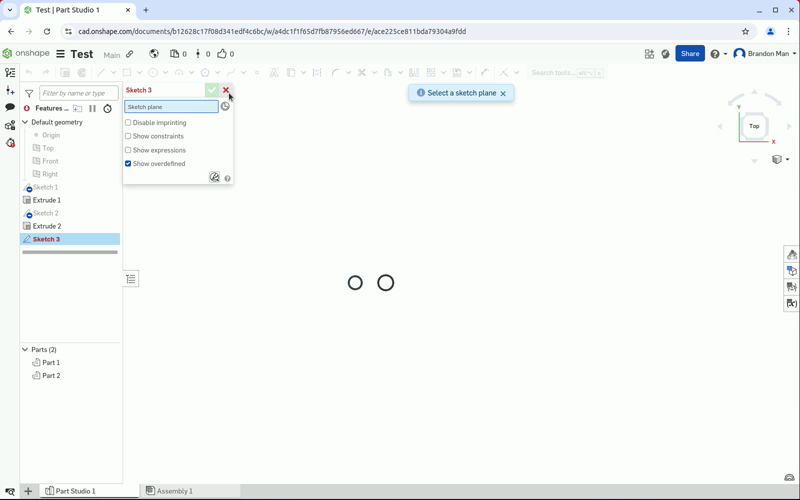
mouse_move(73, 150)
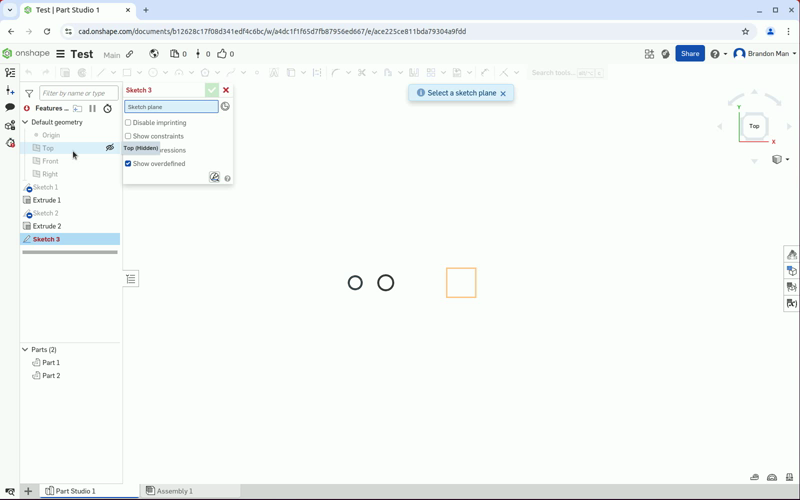
click(73, 150)
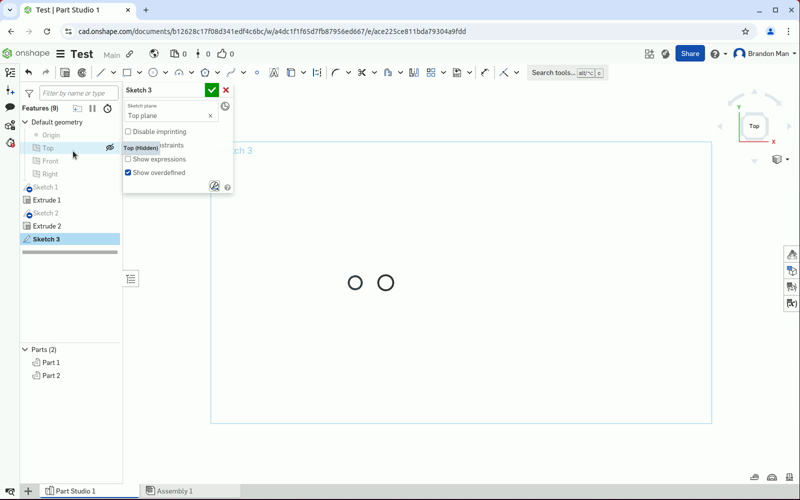
mouse_move(73, 352)
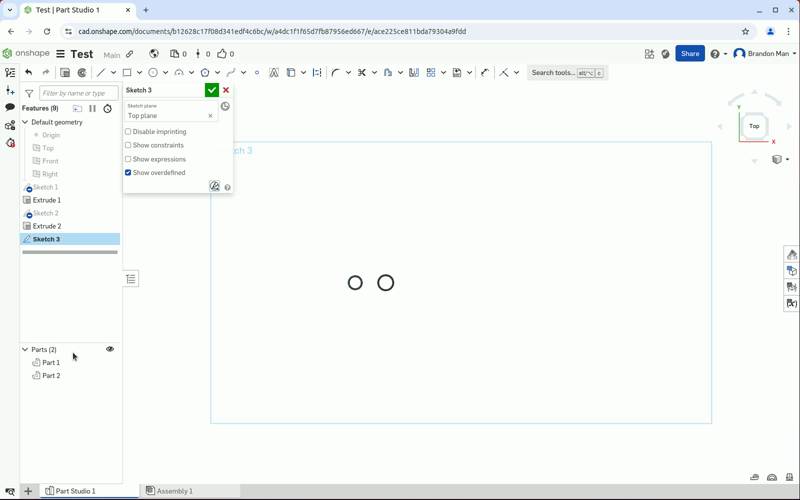
key(y)
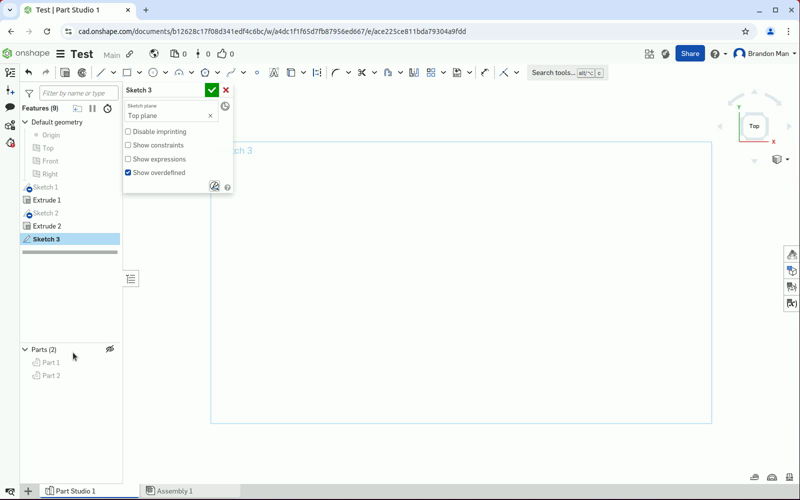
key(c)
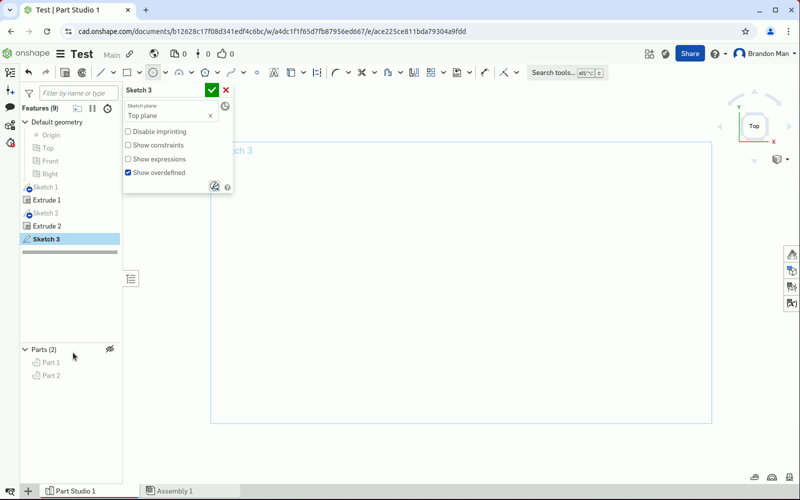
key_down(shift)
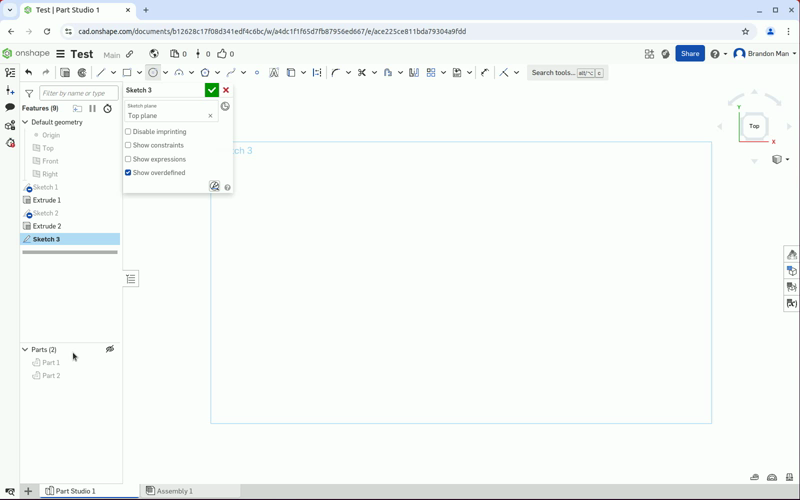
mouse_move(410, 282)
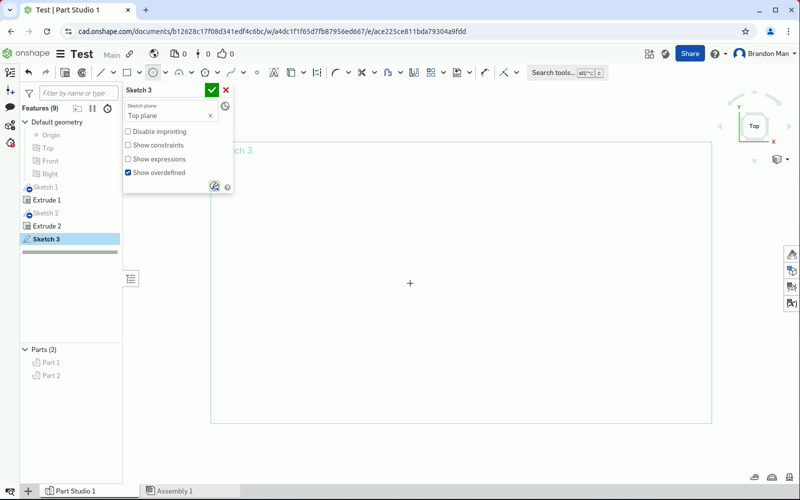
click(410, 282)
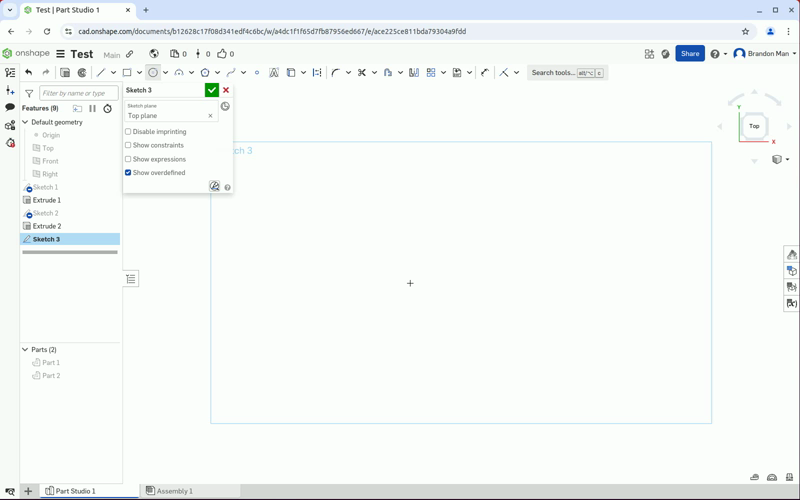
key_up(shift)
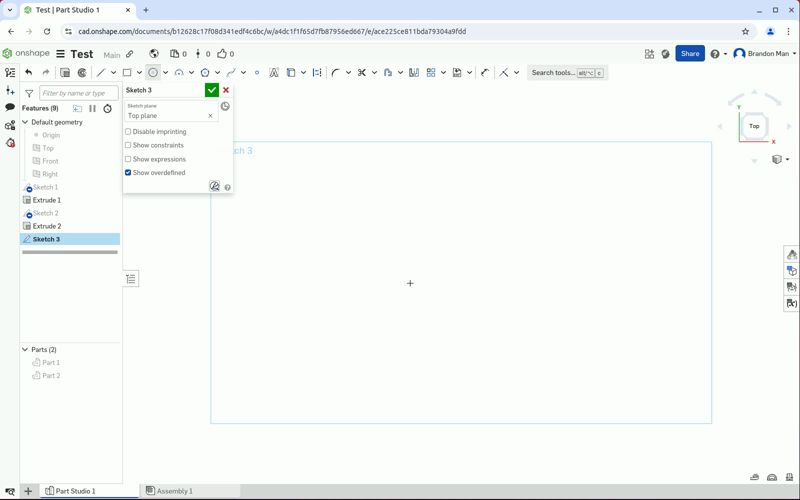
mouse_move(419, 282)
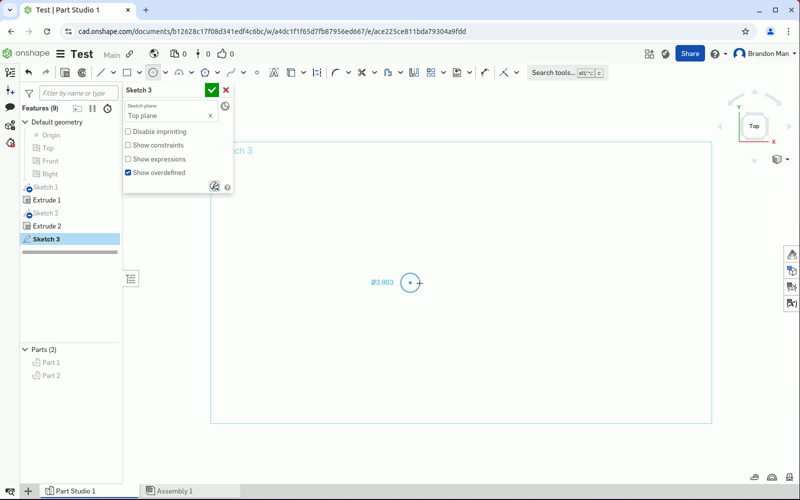
click(419, 282)
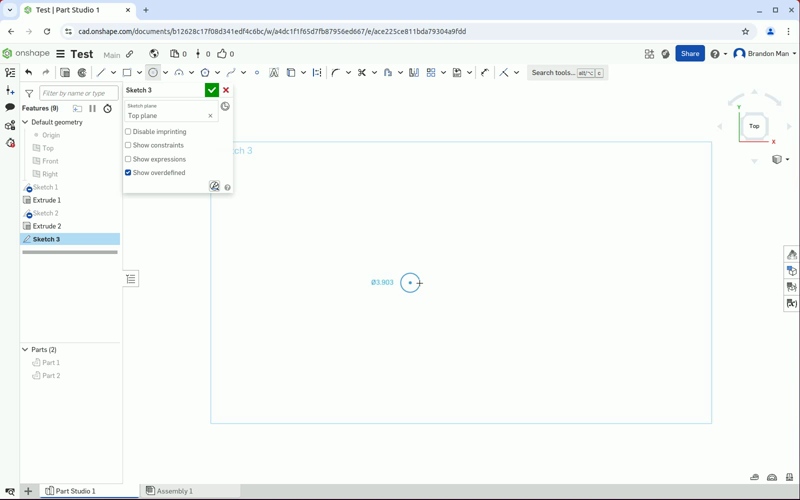
key(esc)
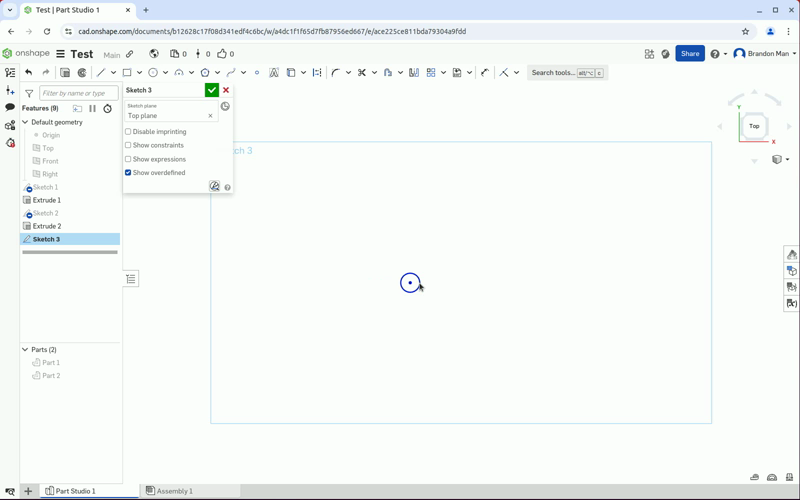
key(c)
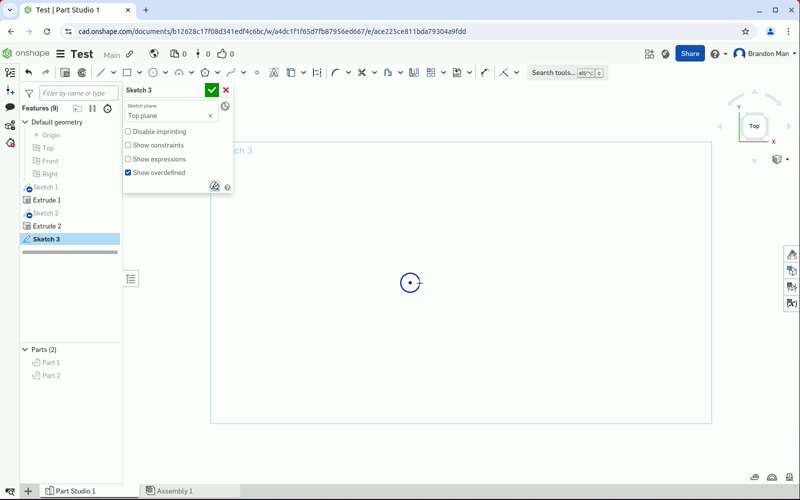
key_down(shift)
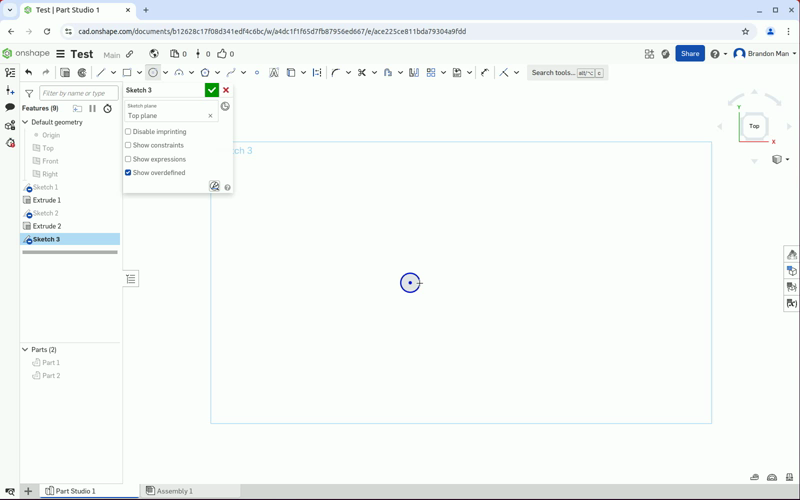
mouse_move(410, 282)
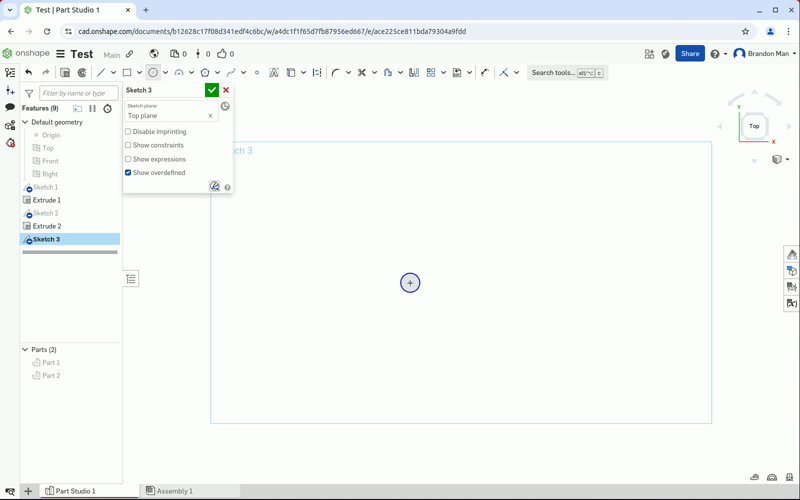
click(410, 282)
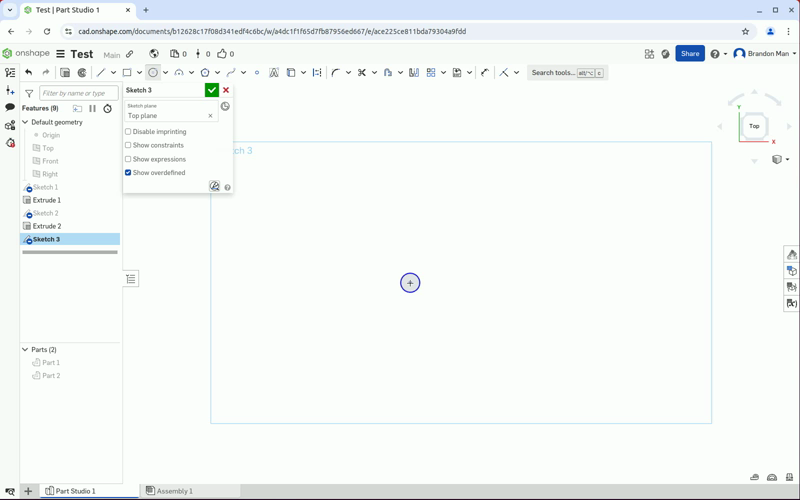
key_up(shift)
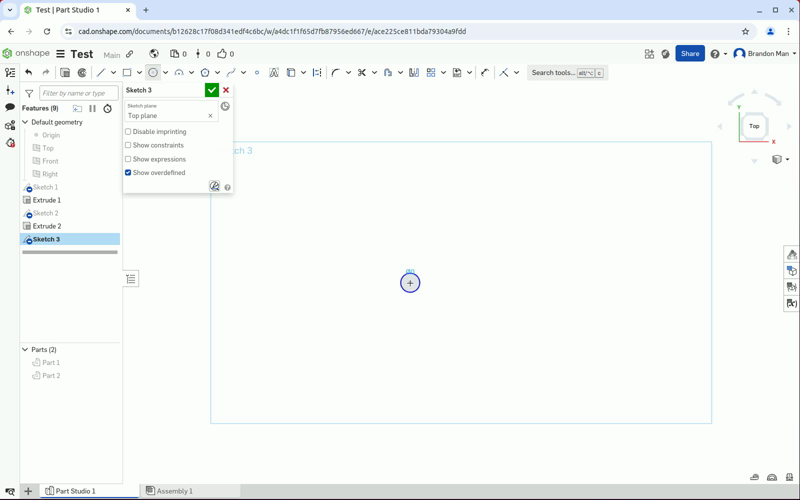
mouse_move(418, 282)
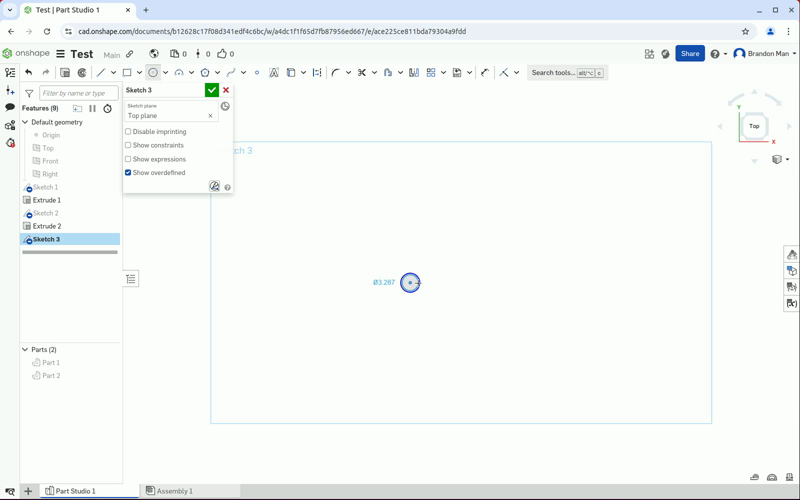
scroll(6)
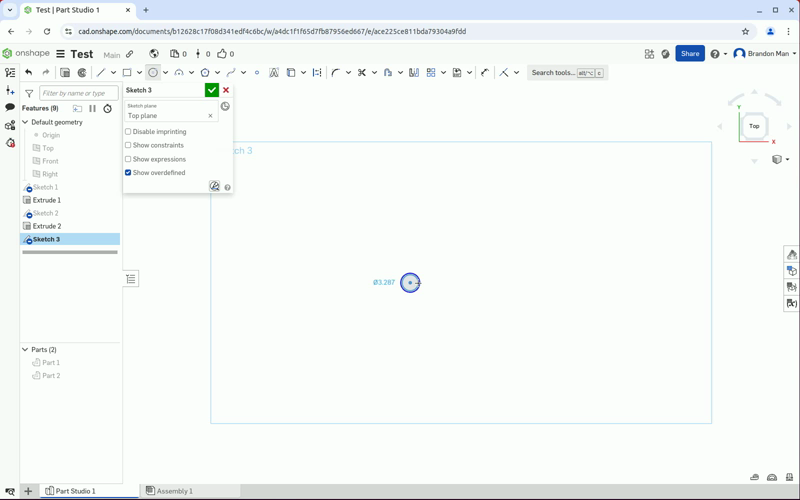
scroll(6)
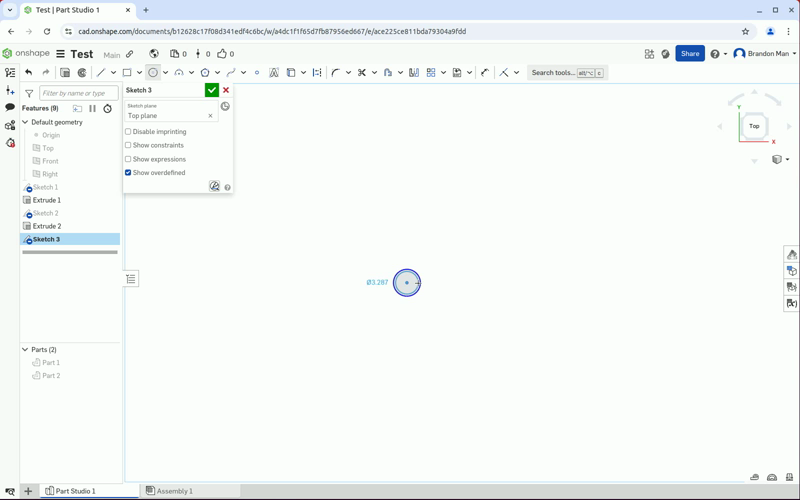
scroll(6)
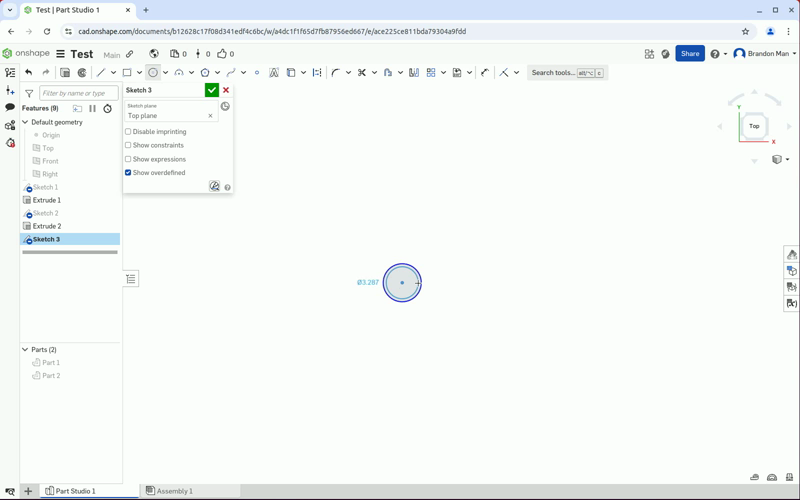
scroll(6)
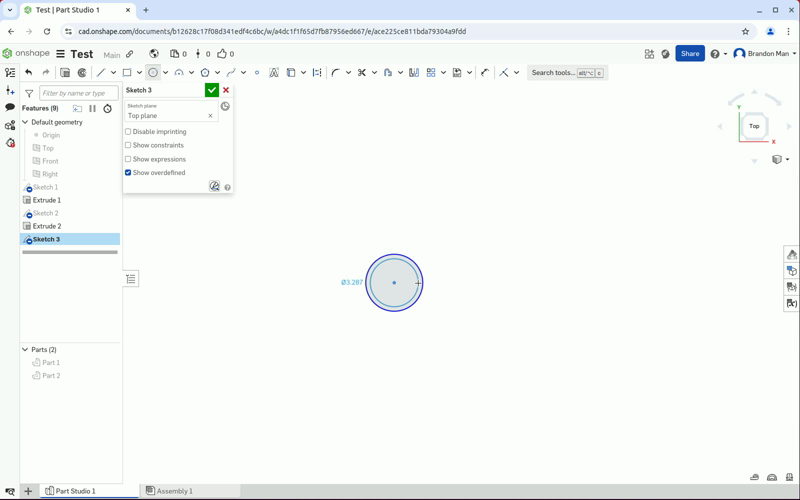
scroll(6)
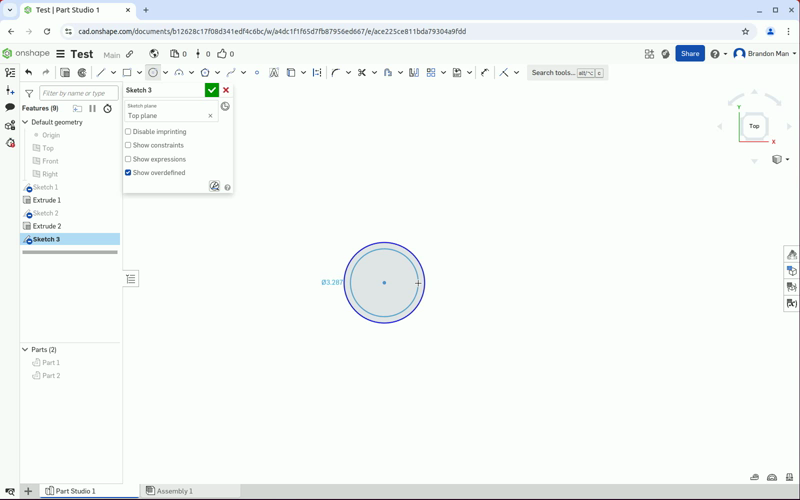
scroll(6)
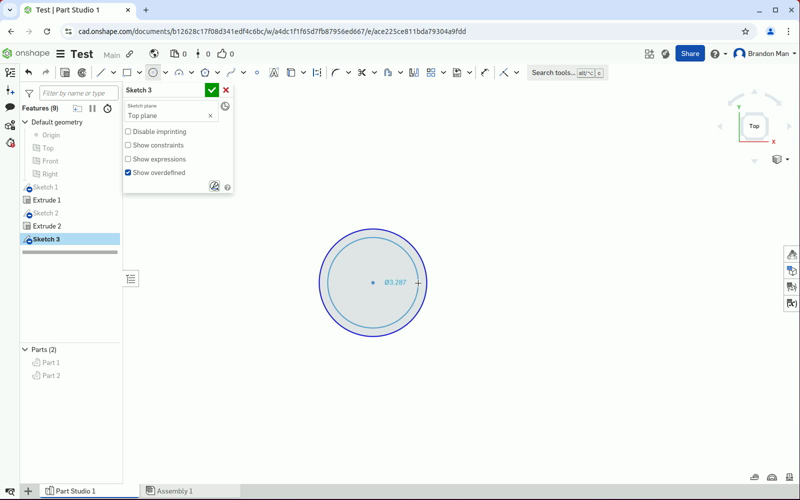
scroll(6)
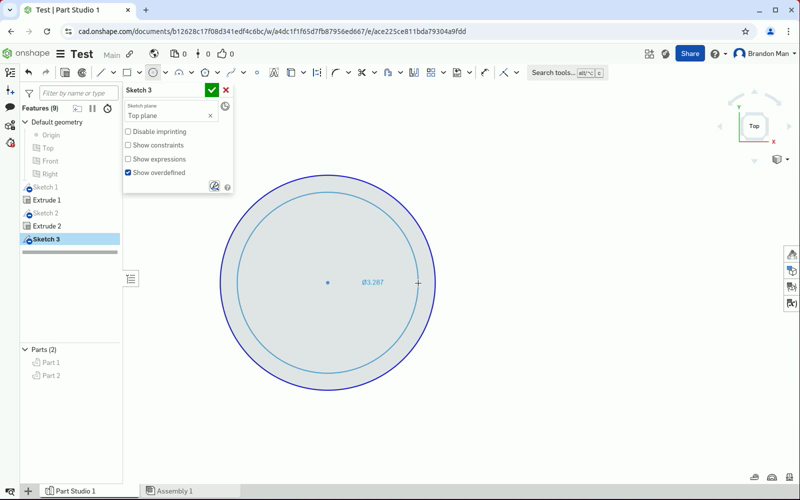
click(418, 282)
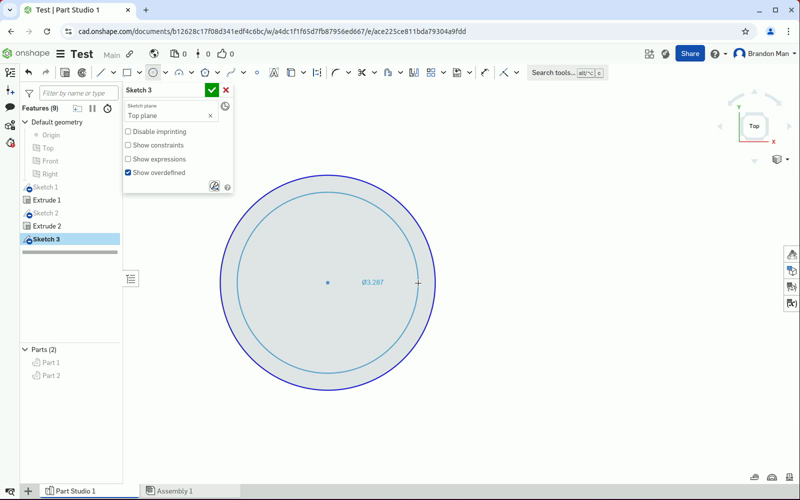
scroll(-6)
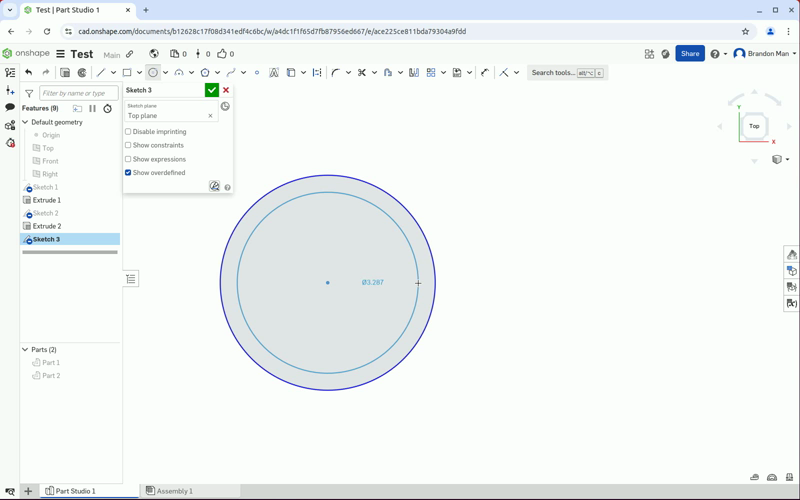
scroll(-6)
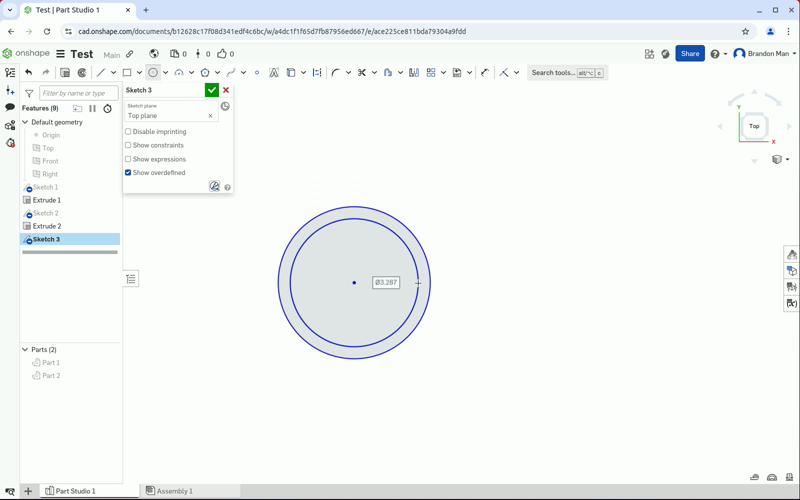
scroll(-6)
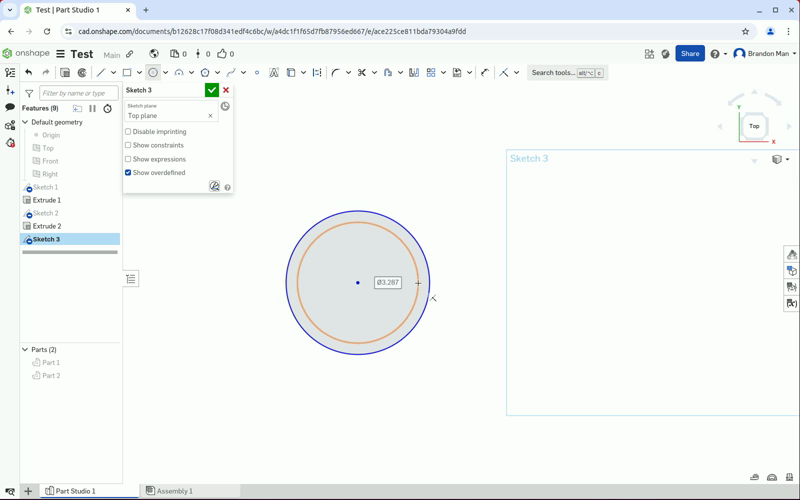
scroll(-6)
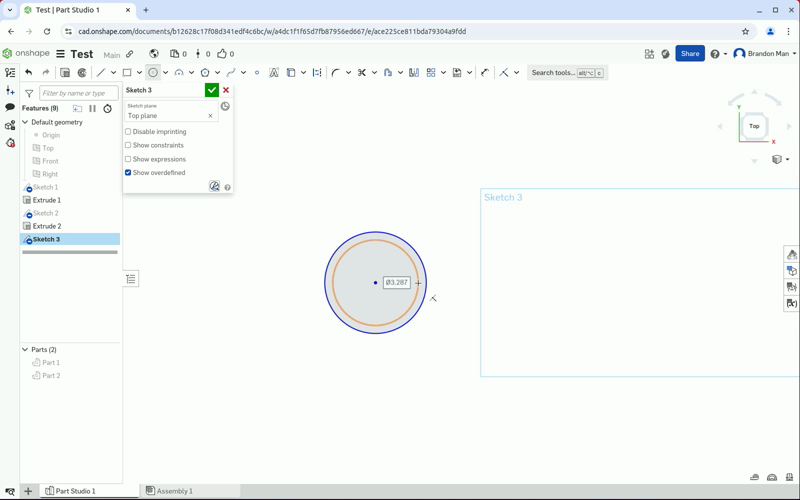
scroll(-6)
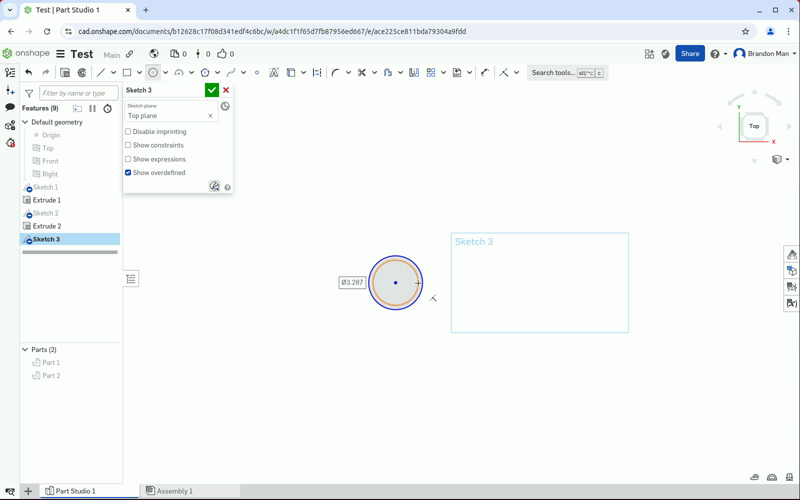
scroll(-6)
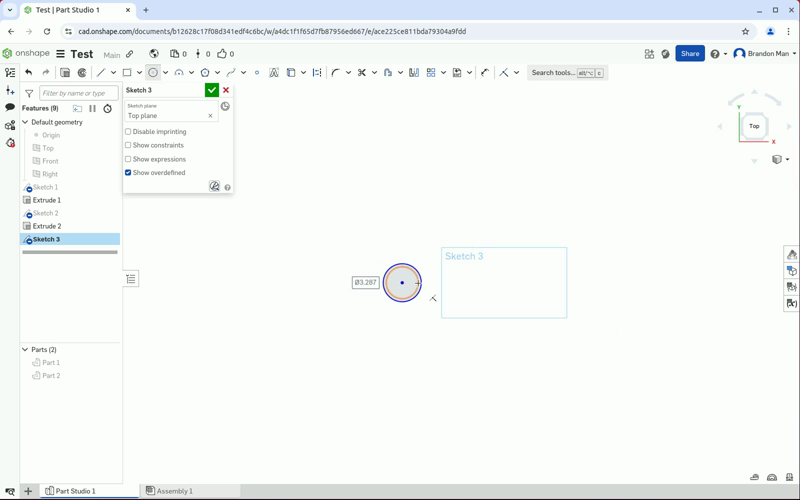
scroll(-6)
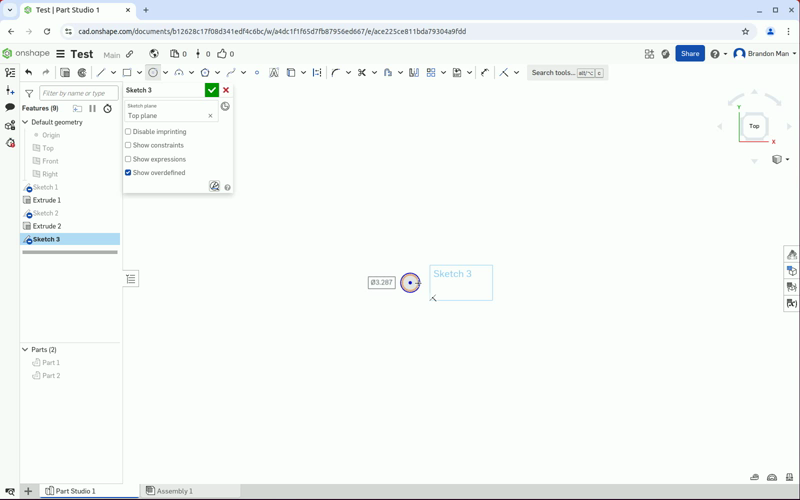
key(esc)
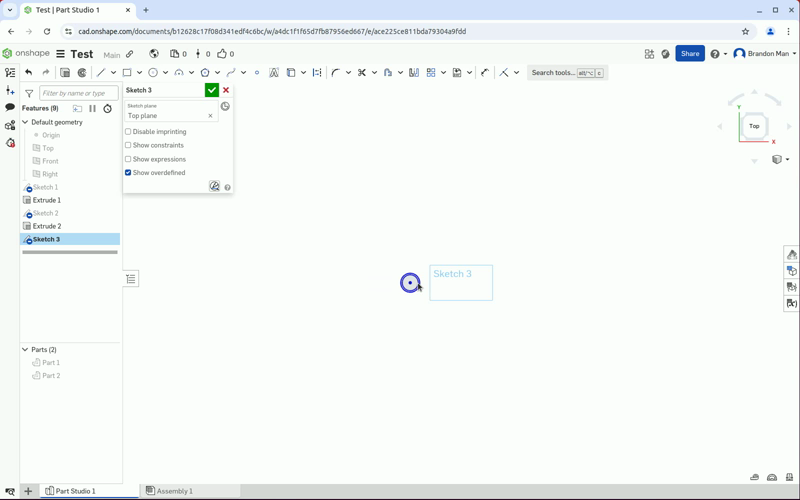
mouse_move(402, 282)
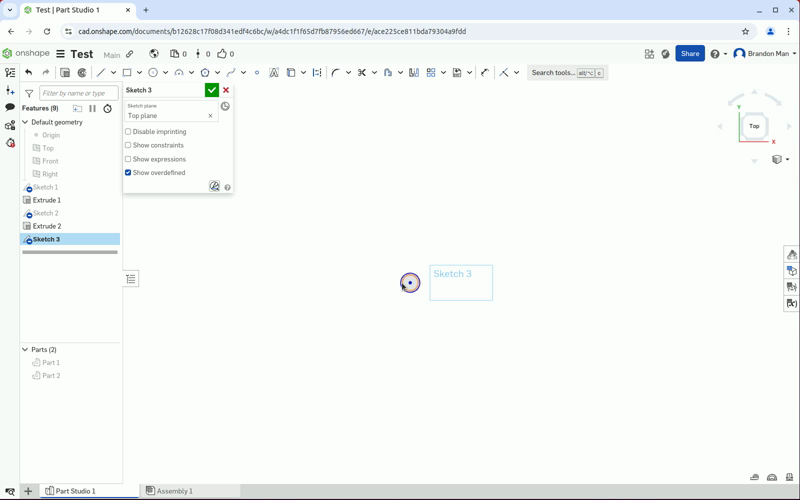
scroll(6)
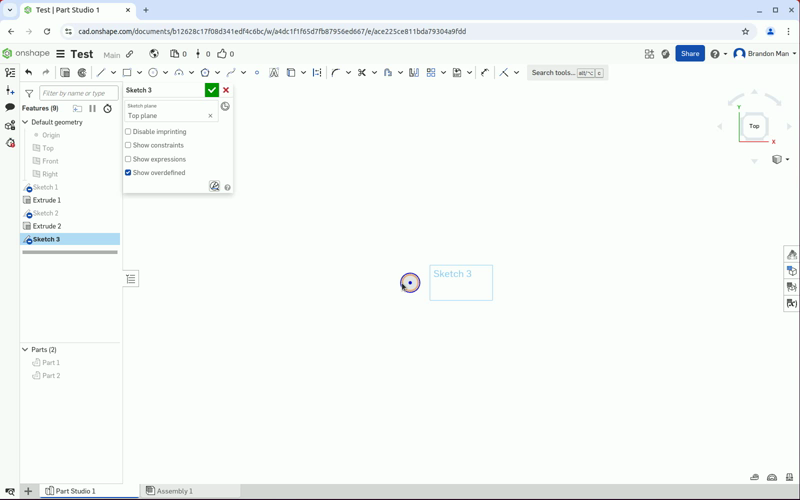
scroll(6)
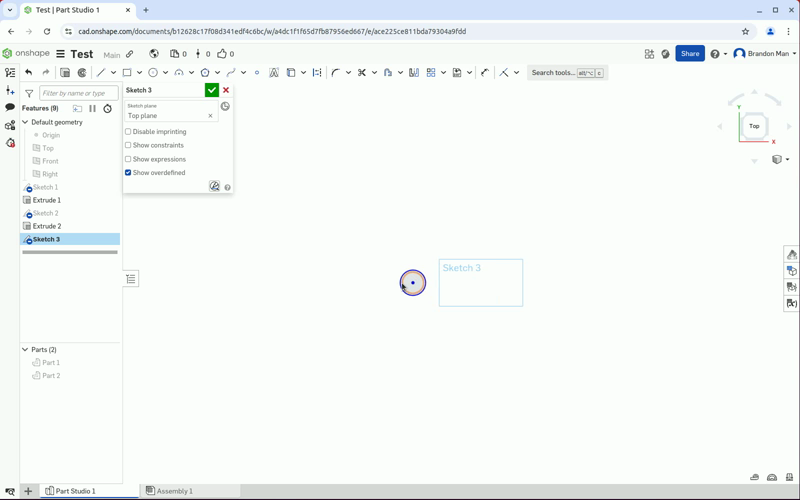
scroll(6)
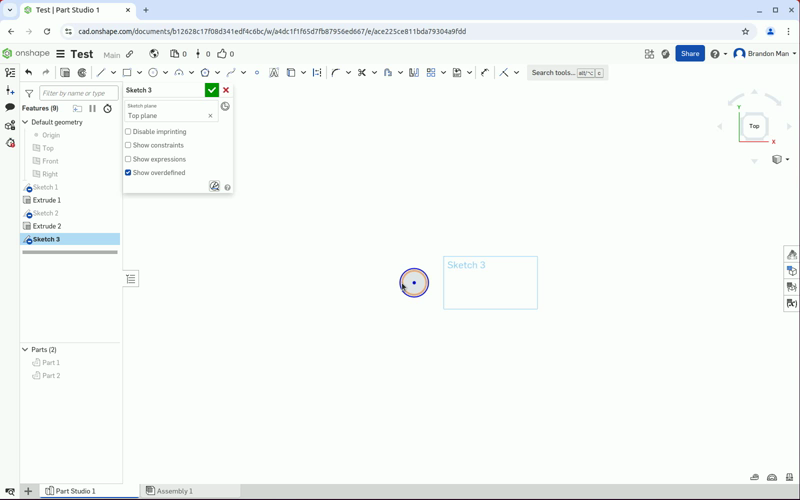
scroll(6)
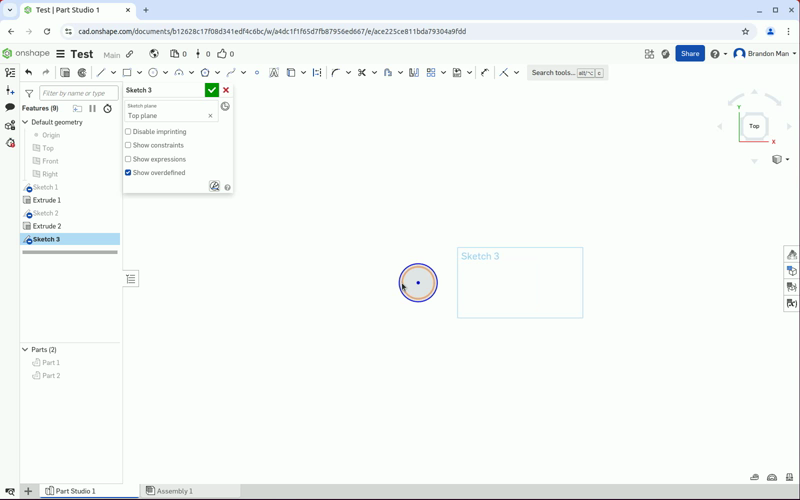
scroll(6)
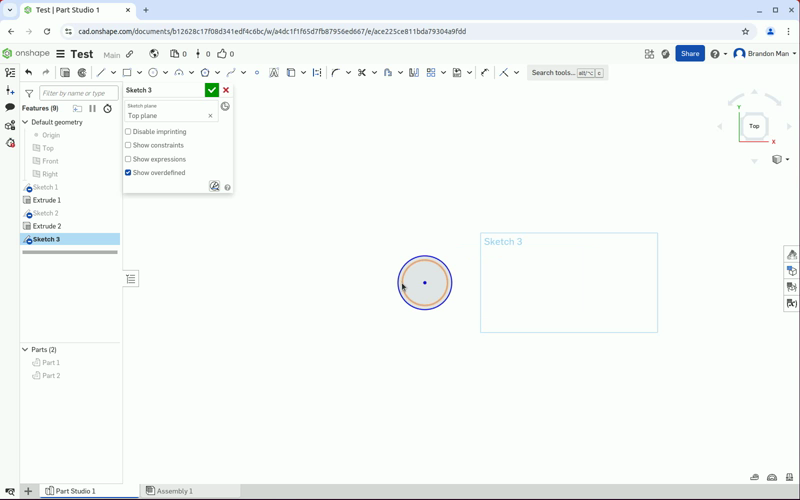
scroll(6)
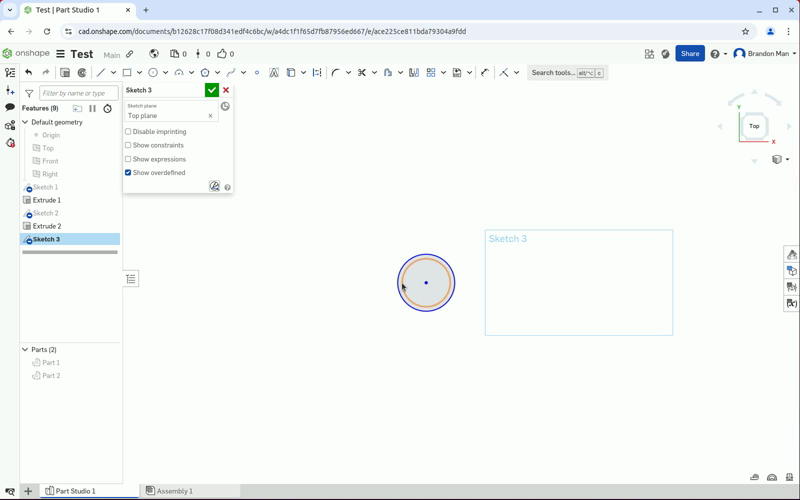
scroll(6)
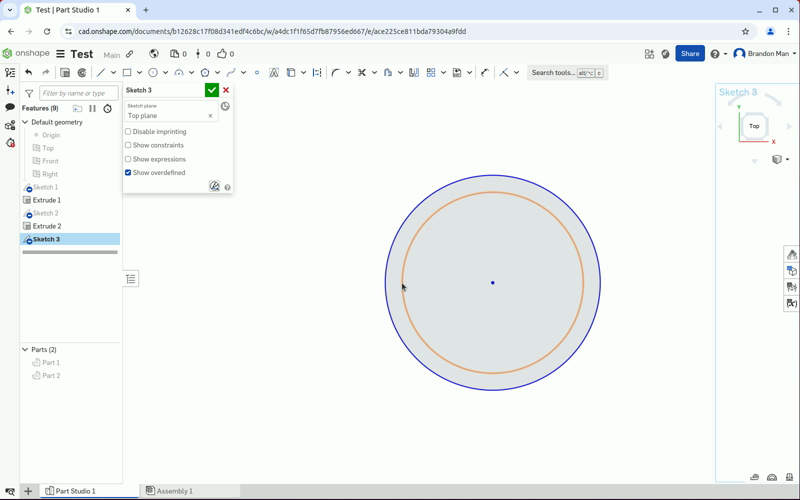
click(402, 282)
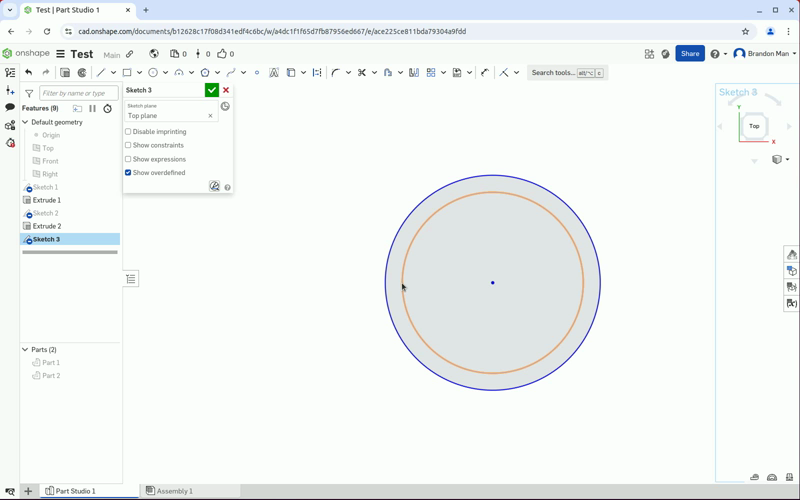
scroll(-6)
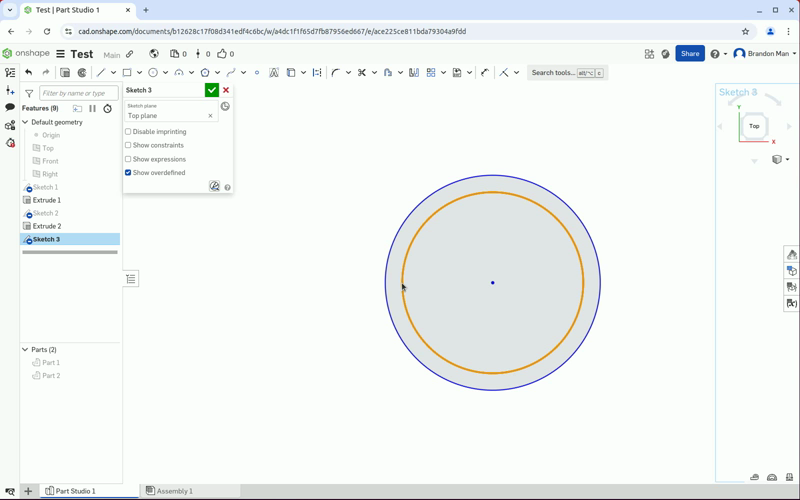
scroll(-6)
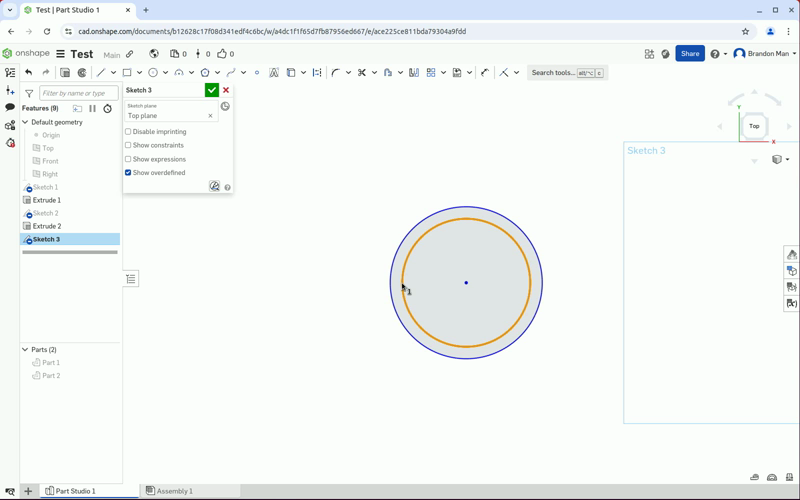
scroll(-6)
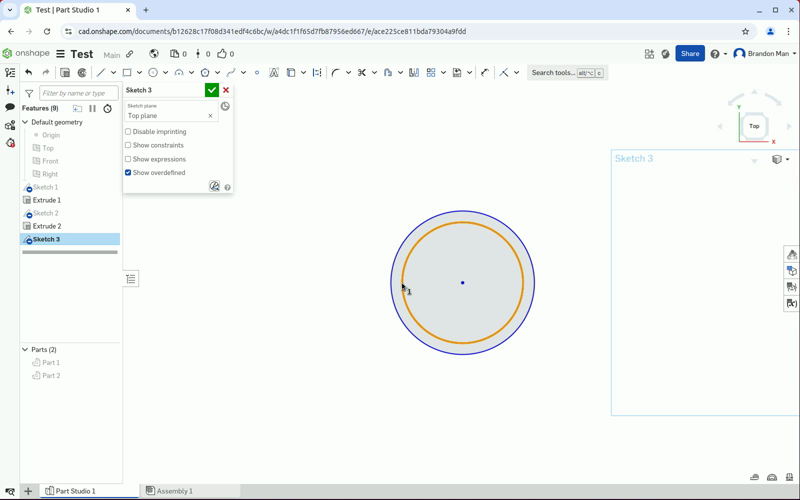
scroll(-6)
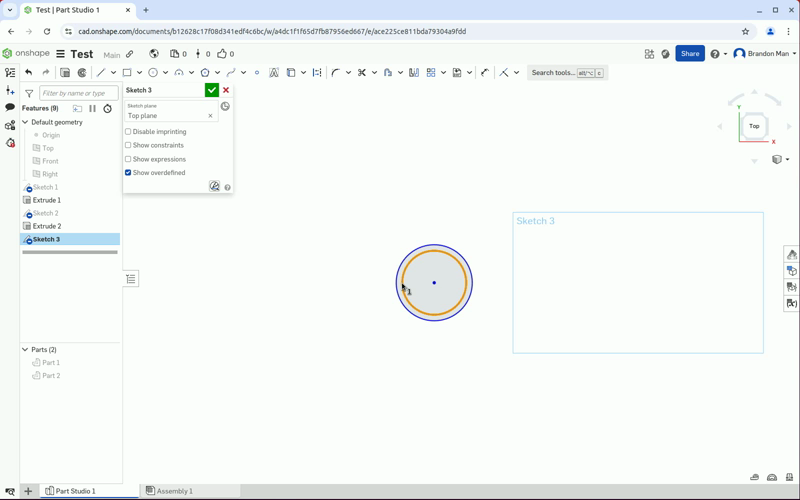
scroll(-6)
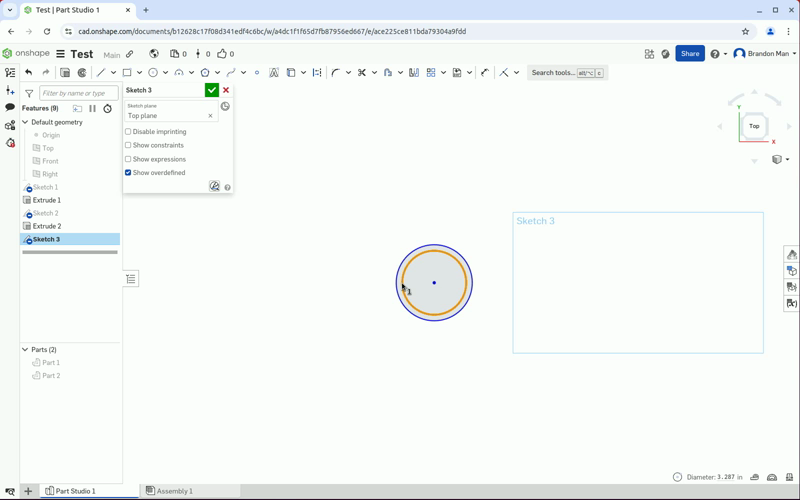
scroll(-6)
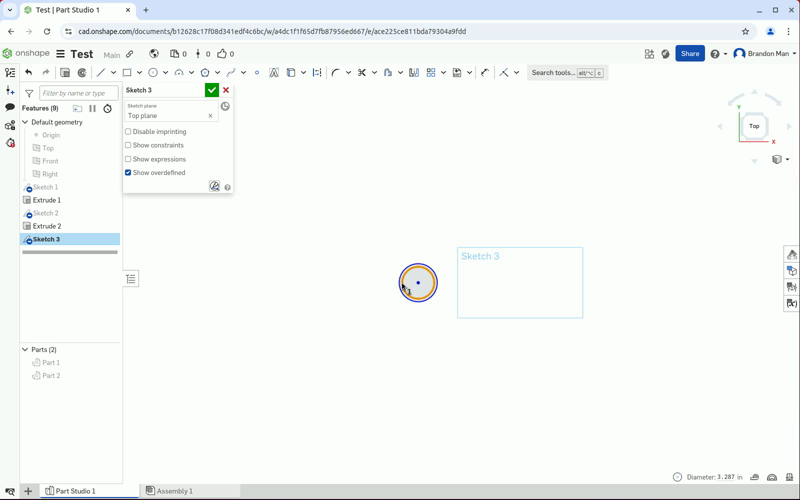
scroll(-6)
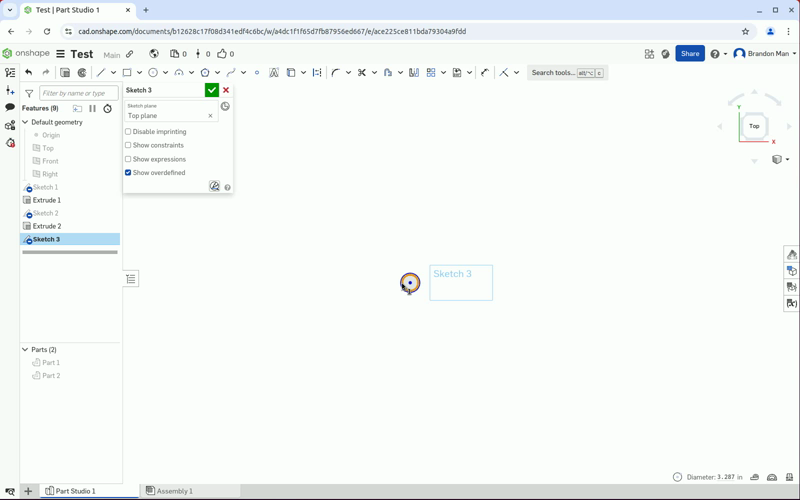
mouse_move(73, 352)
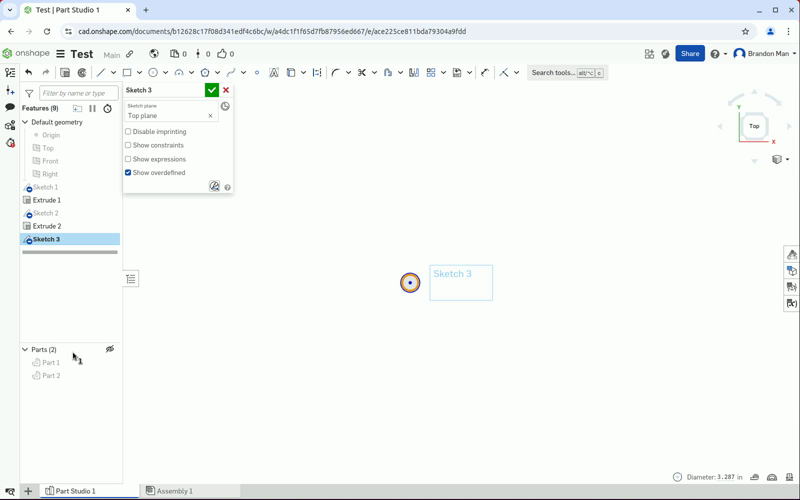
key(shift+y)
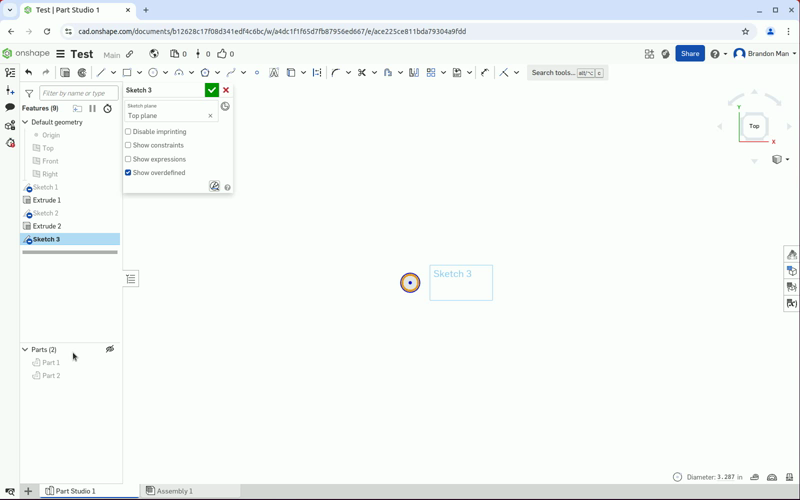
key(shift+e)
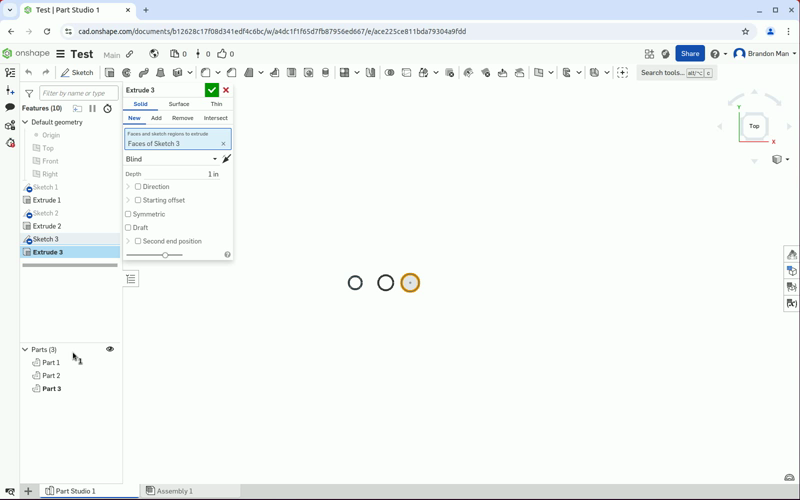
mouse_move(143, 106)
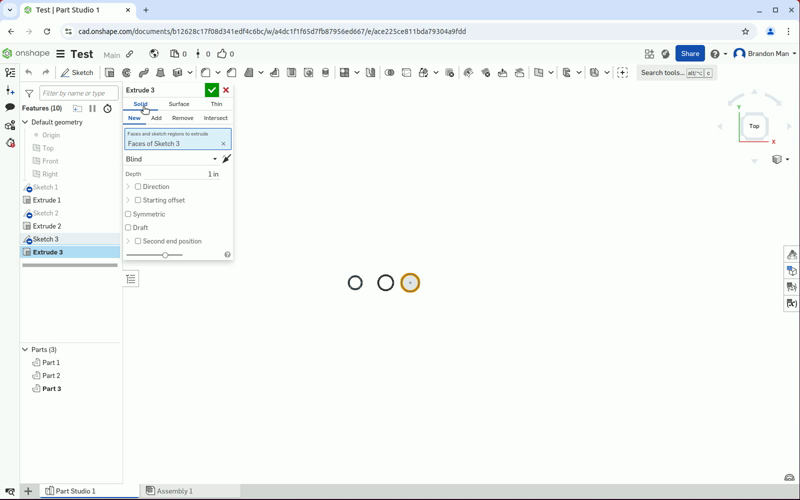
click(143, 106)
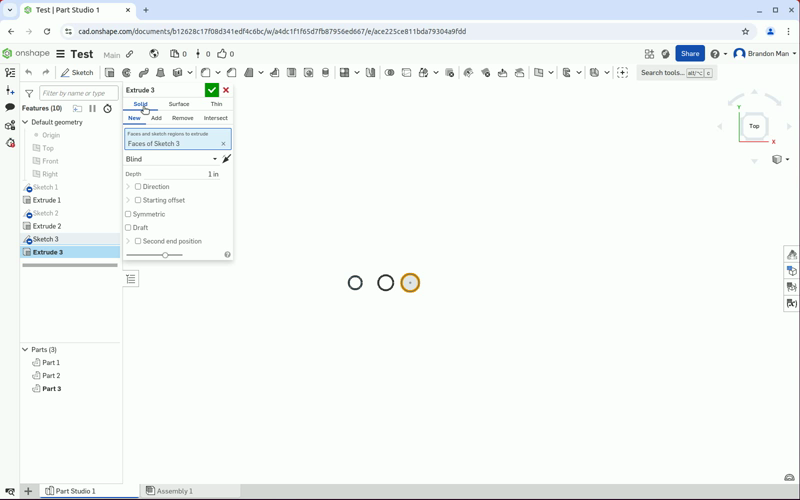
mouse_move(137, 120)
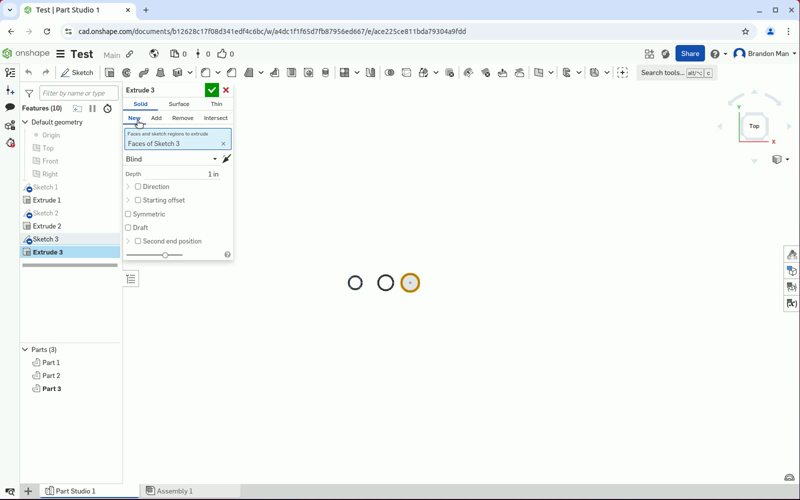
click(137, 120)
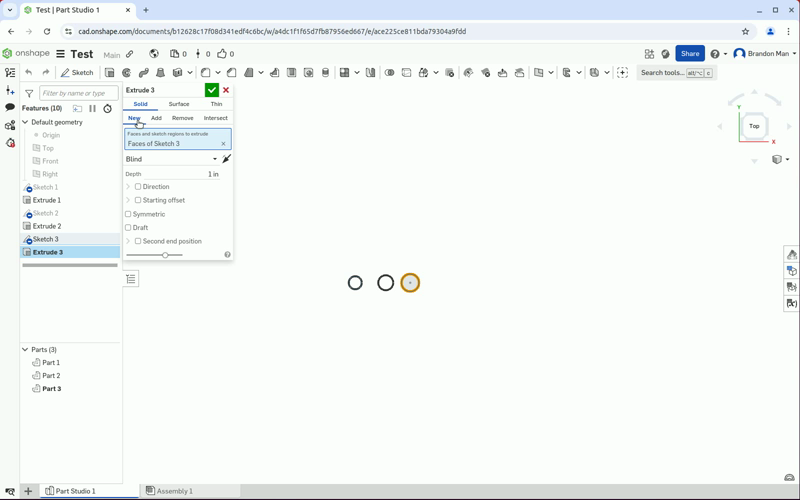
key(tab, 4)
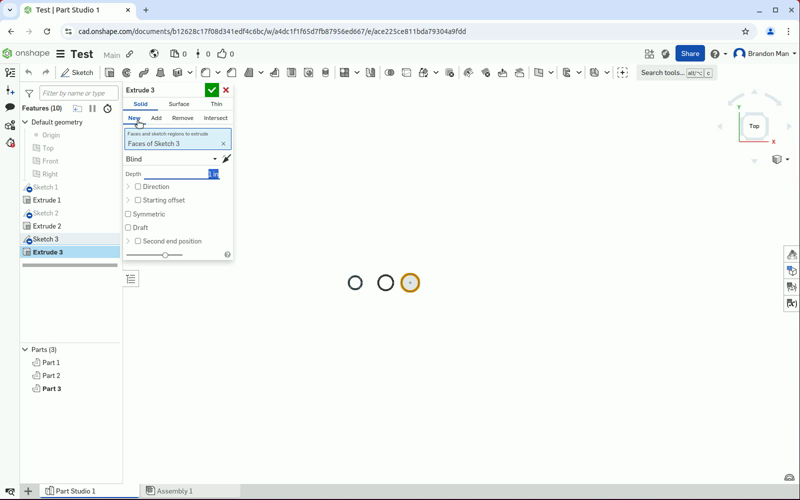
text(-0.963)
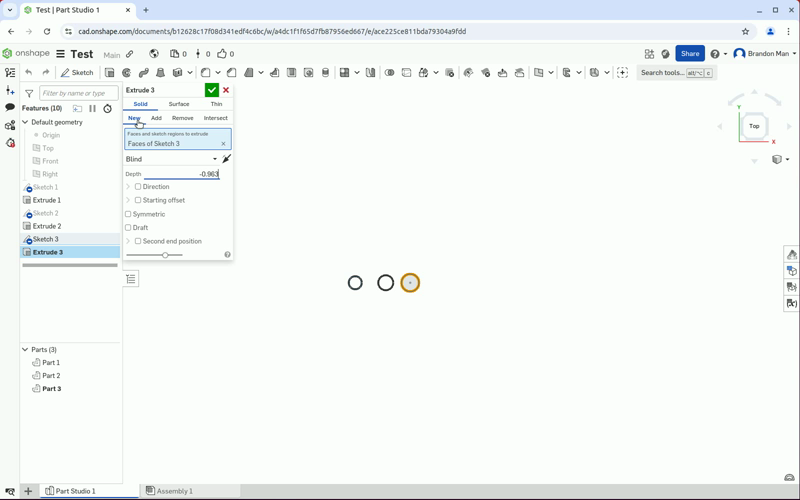
key(enter)
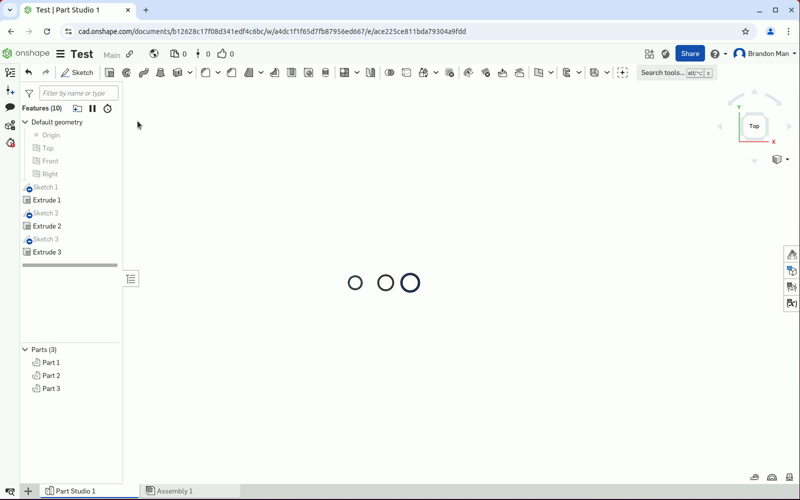
key(shift+h)
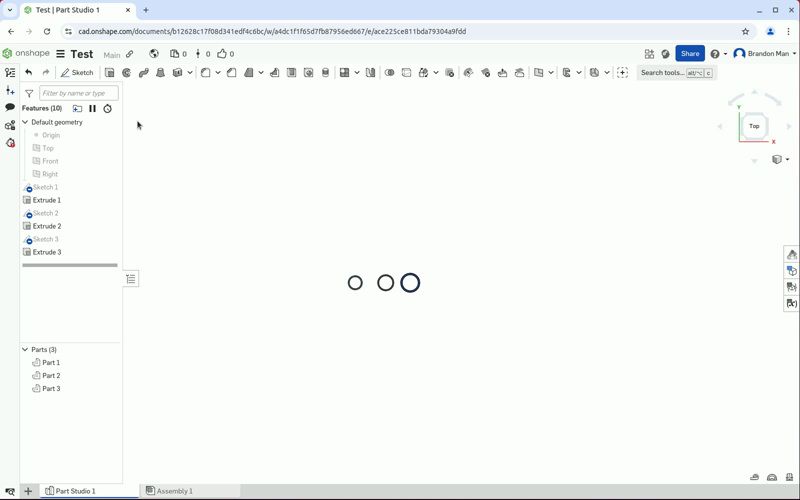
key(shift+h)
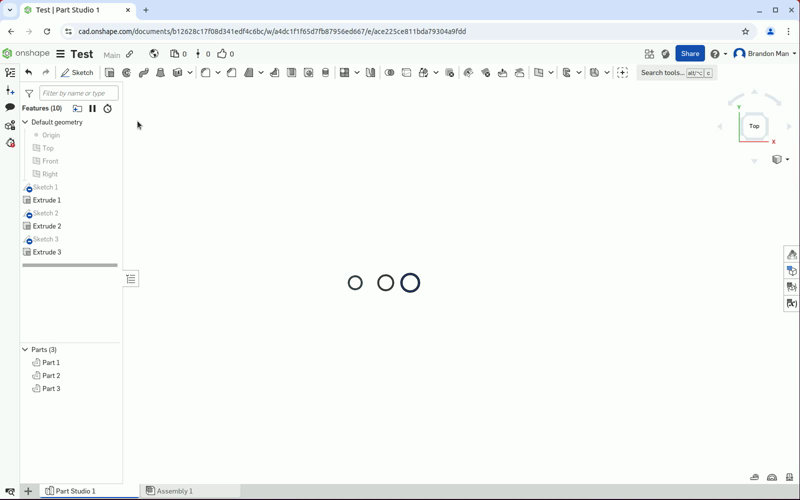
mouse_move(73, 189)
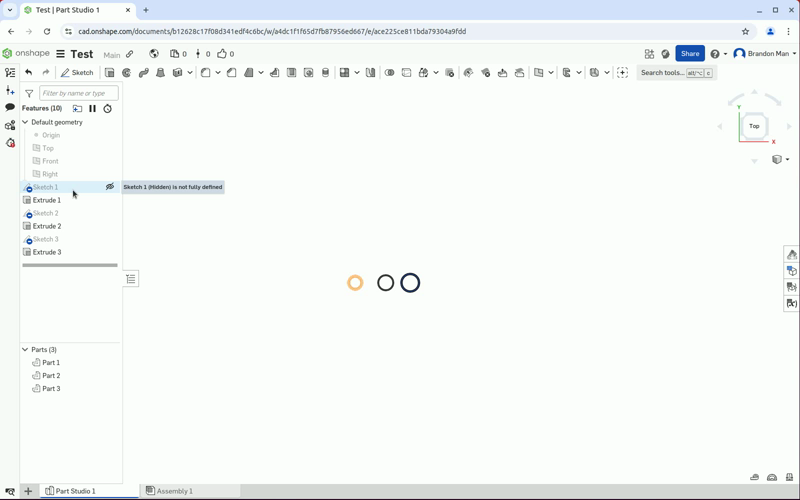
click(73, 189)
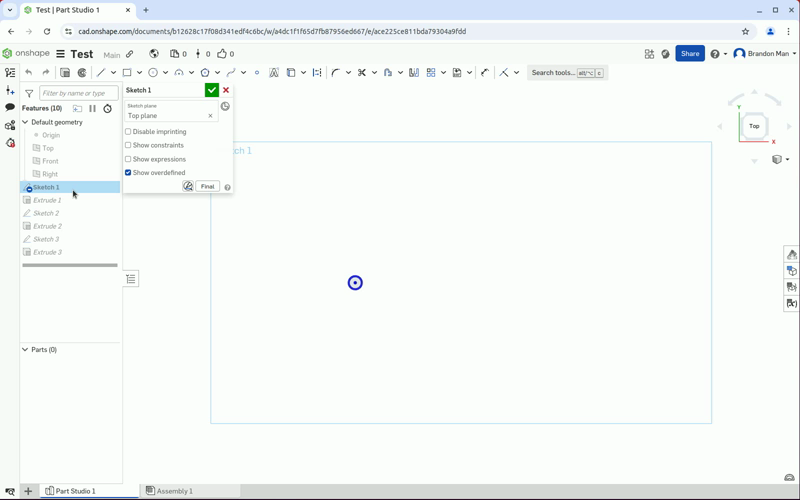
mouse_move(229, 92)
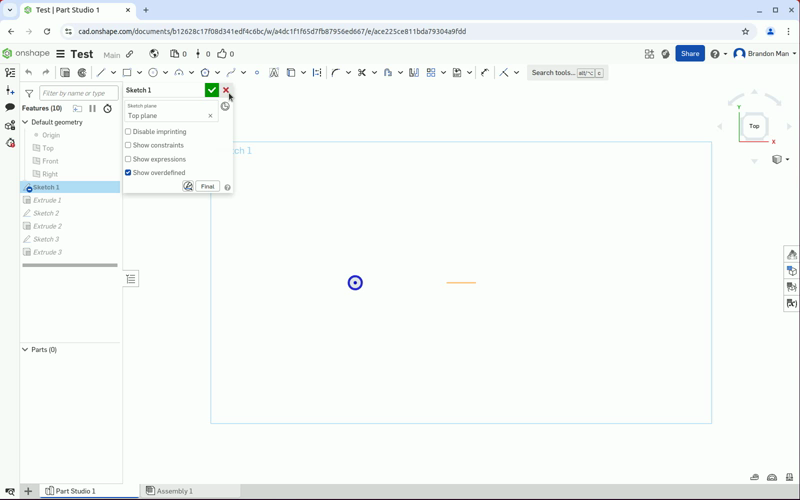
click(229, 92)
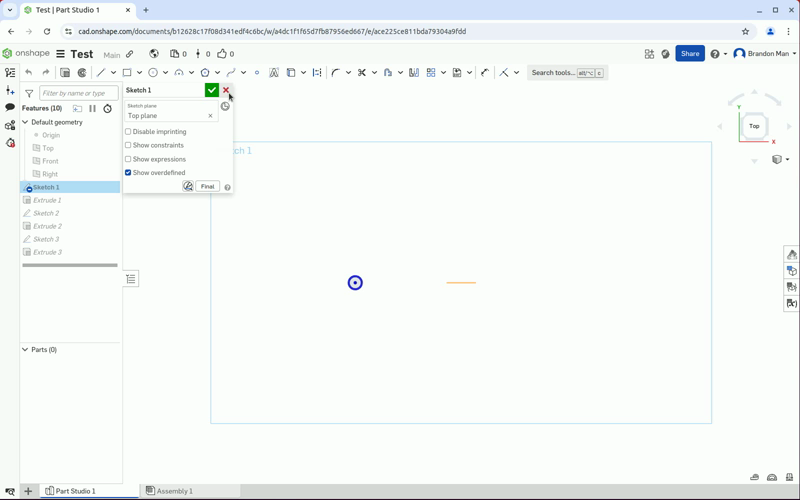
key(shift+s)
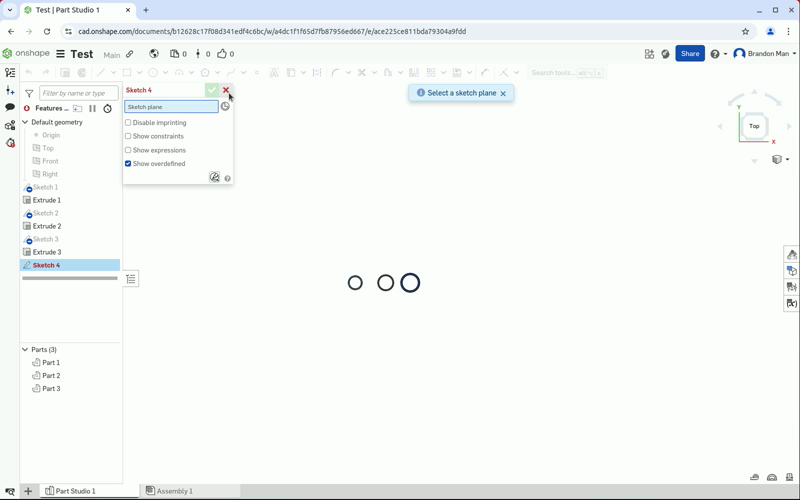
mouse_move(73, 150)
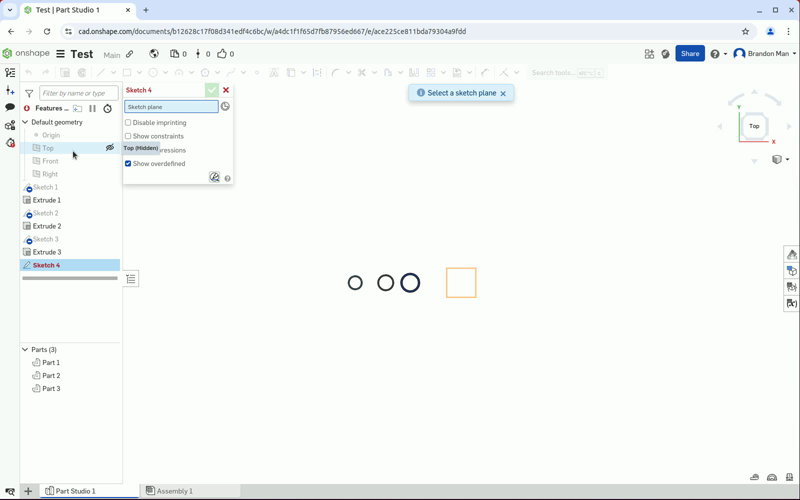
click(73, 150)
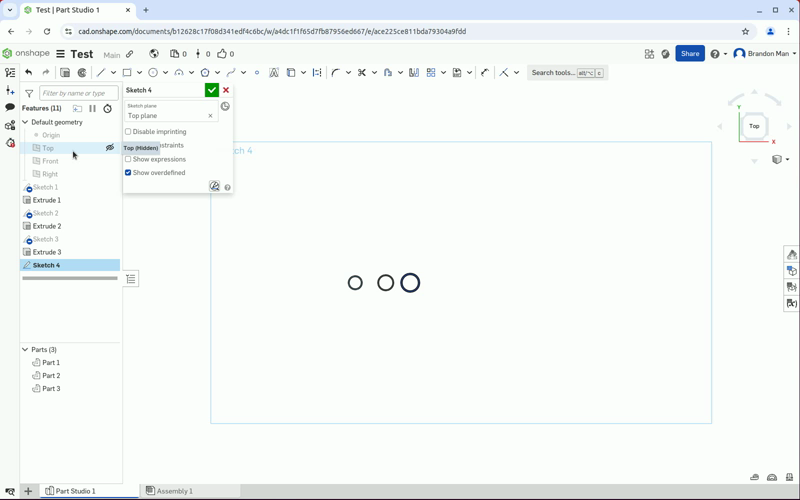
mouse_move(73, 352)
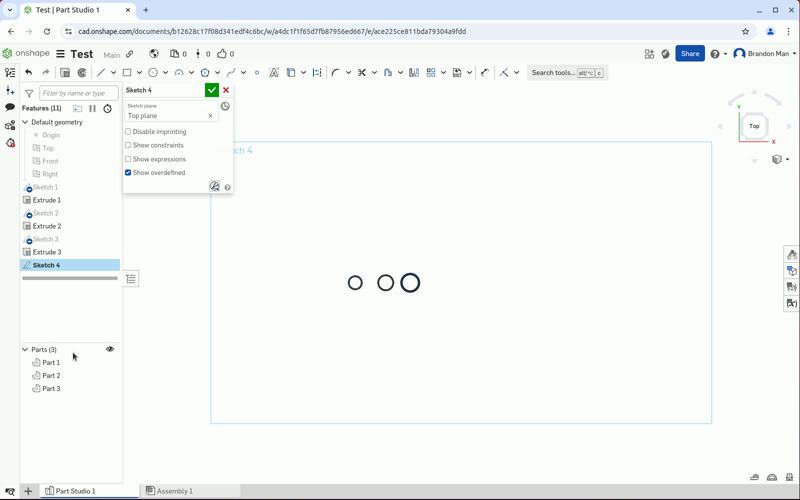
key(y)
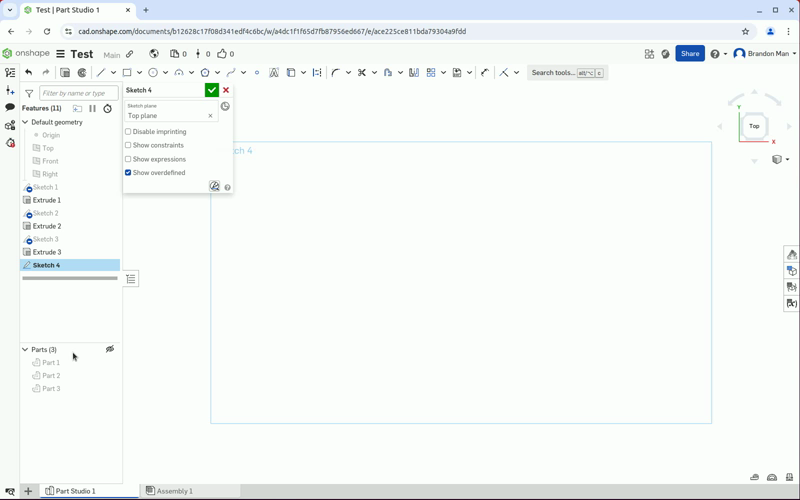
key(c)
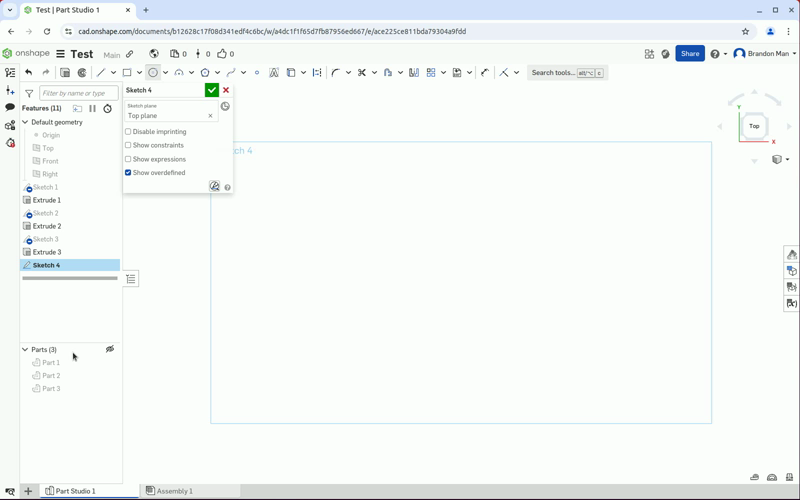
key_down(shift)
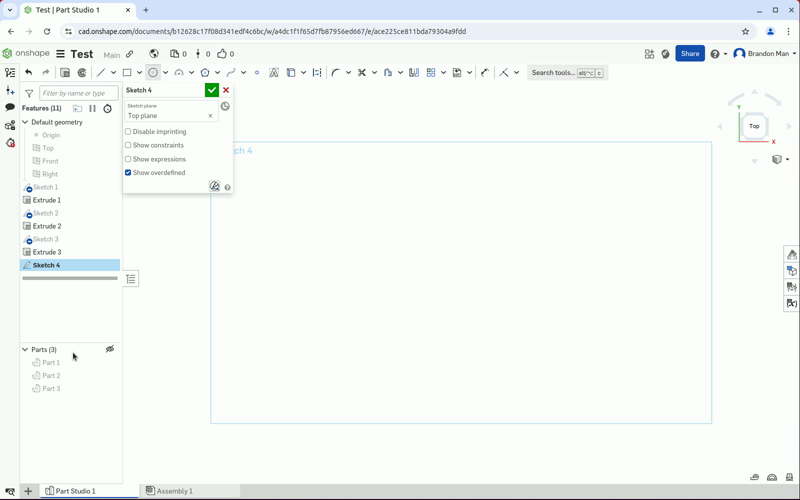
mouse_move(436, 282)
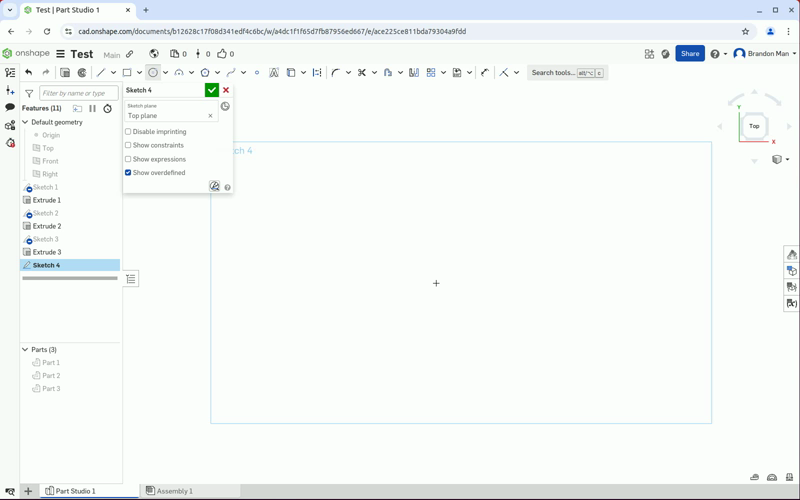
click(436, 282)
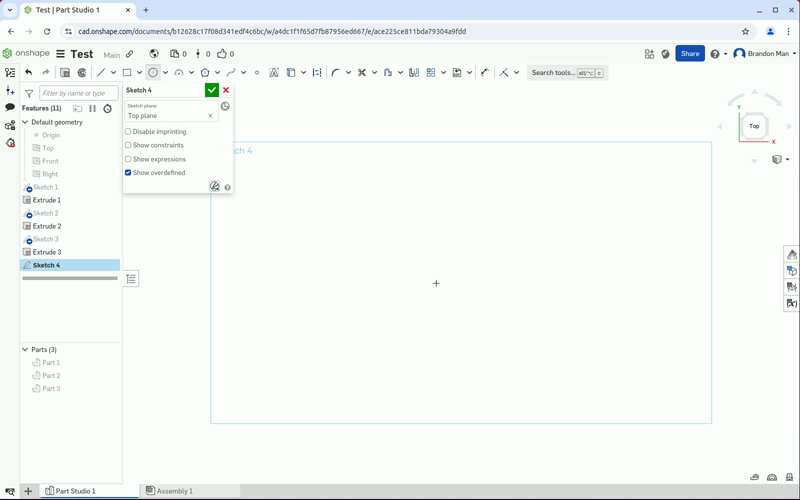
key_up(shift)
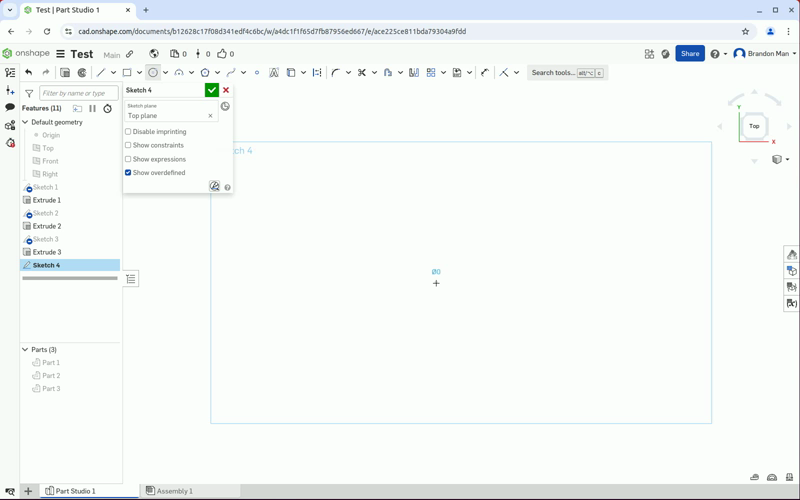
mouse_move(446, 282)
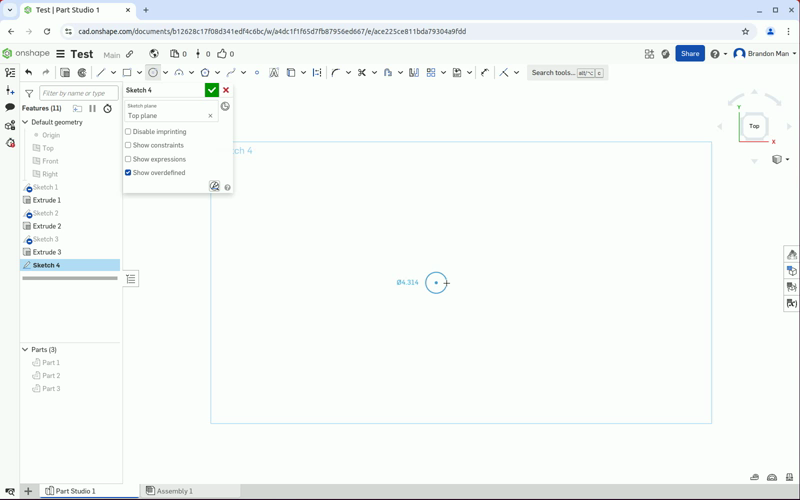
click(446, 282)
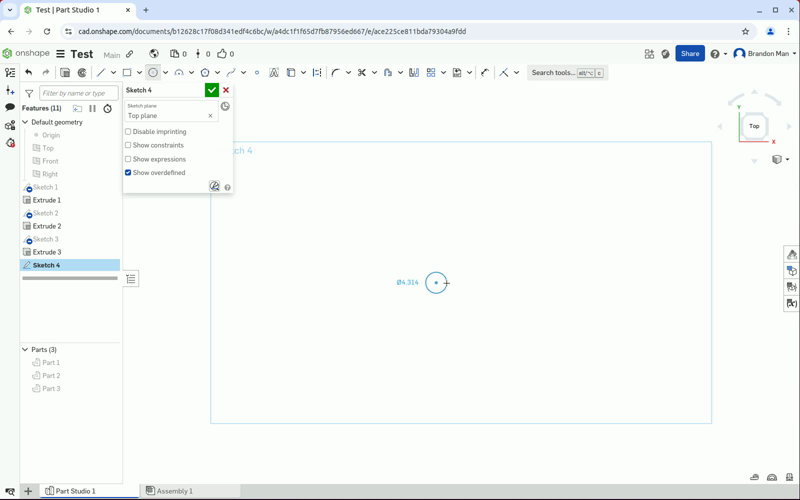
key(esc)
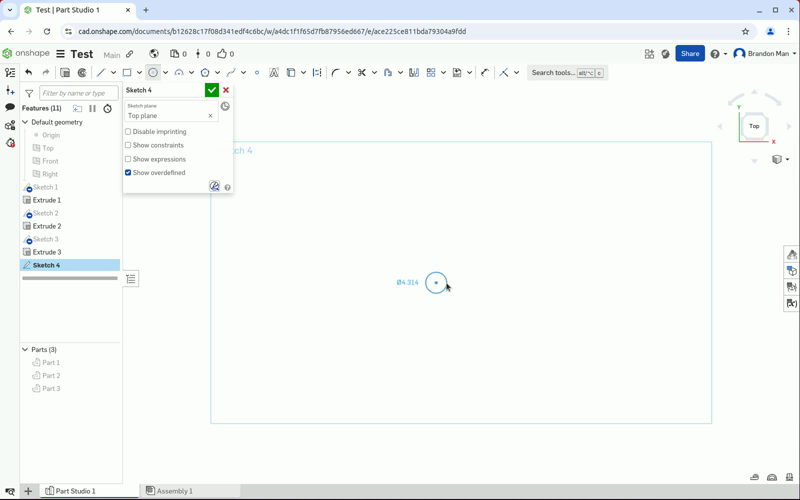
key(c)
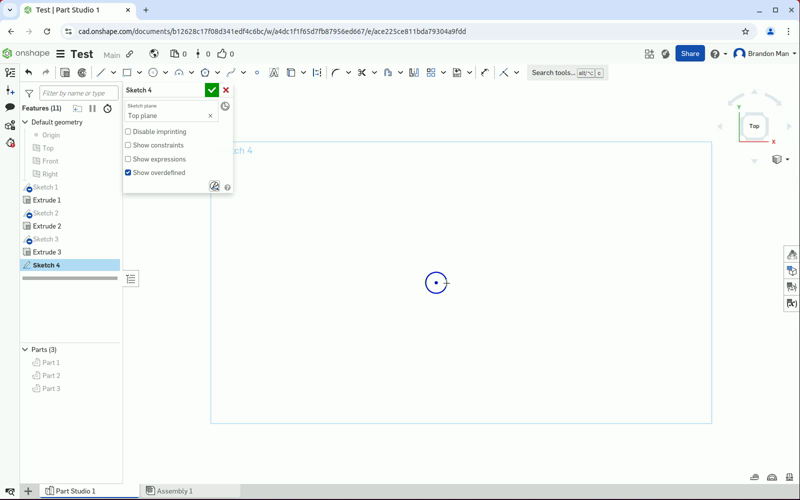
key_down(shift)
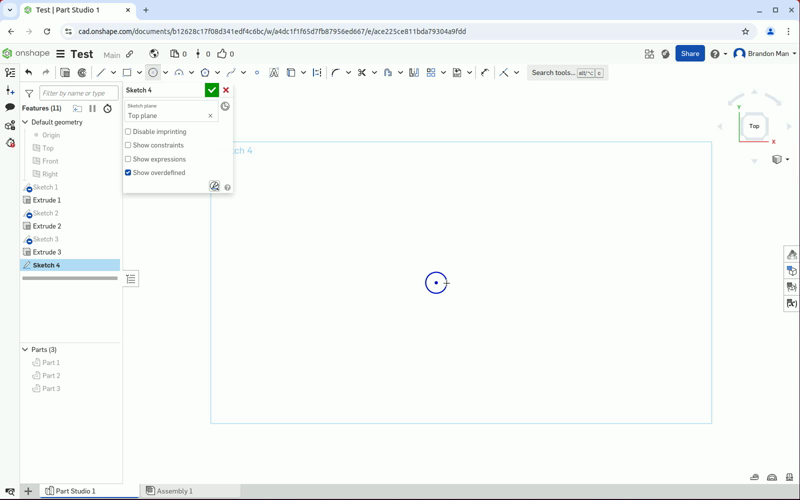
mouse_move(436, 282)
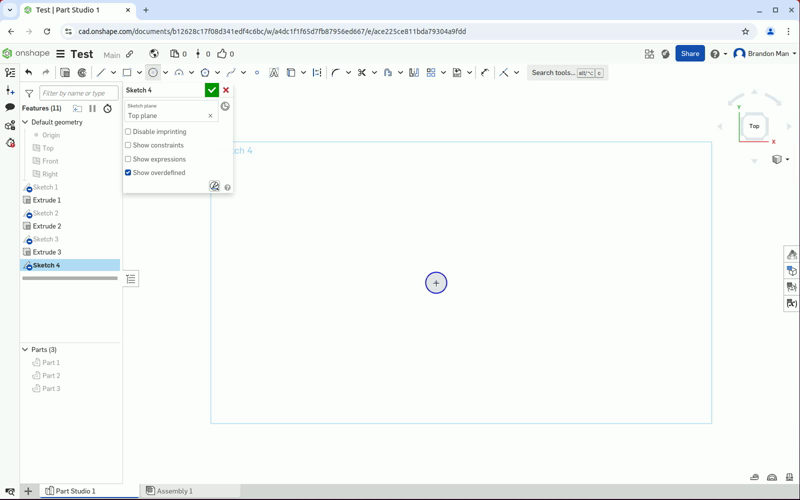
click(436, 282)
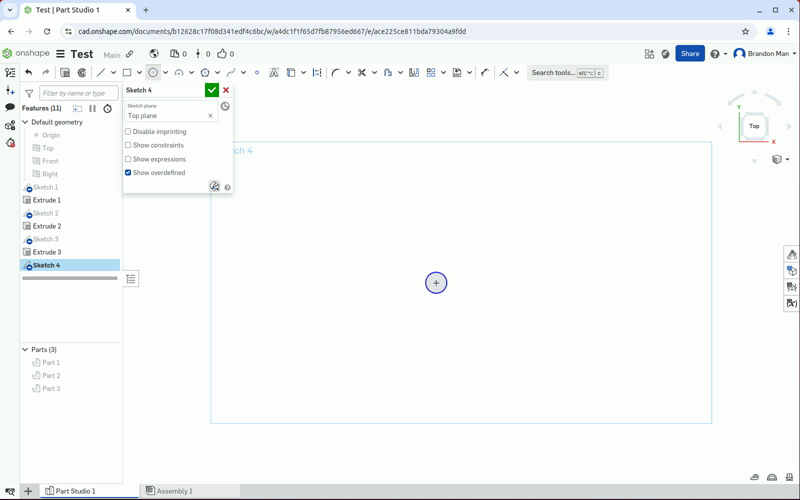
key_up(shift)
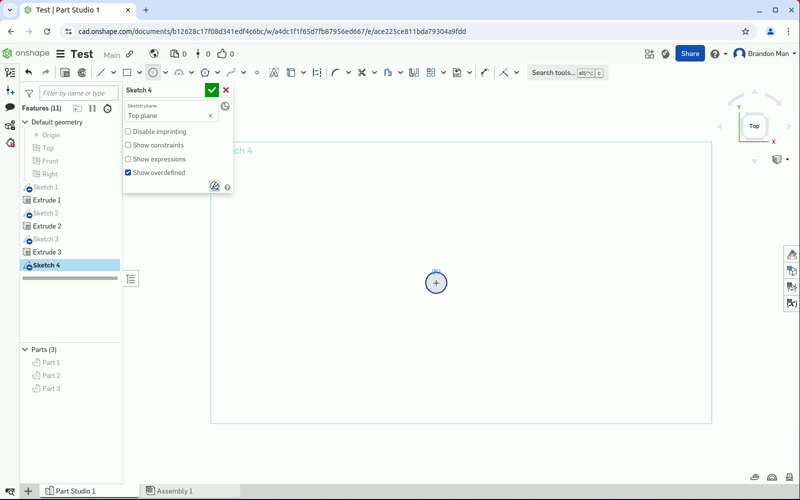
mouse_move(444, 282)
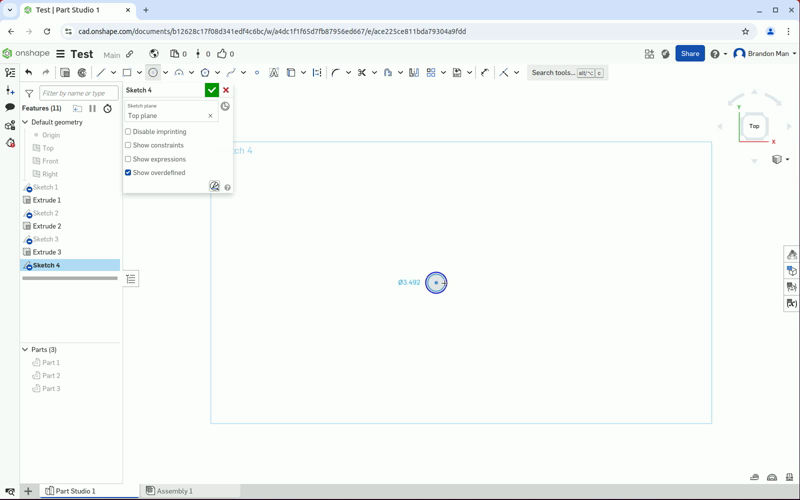
scroll(6)
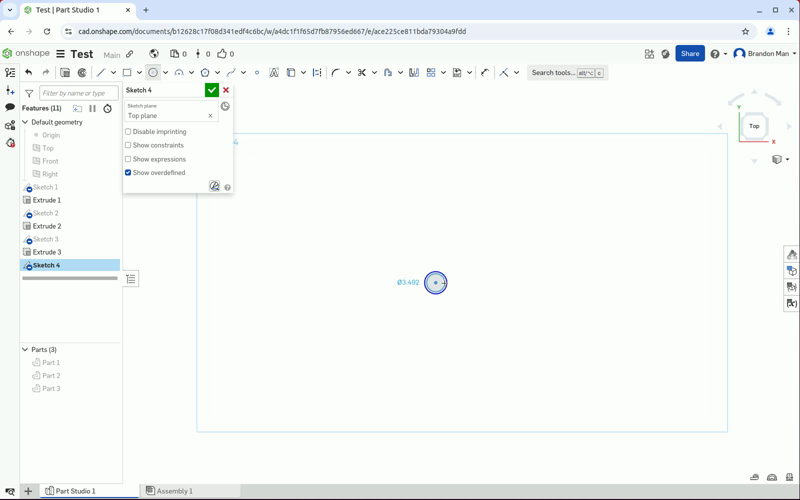
scroll(6)
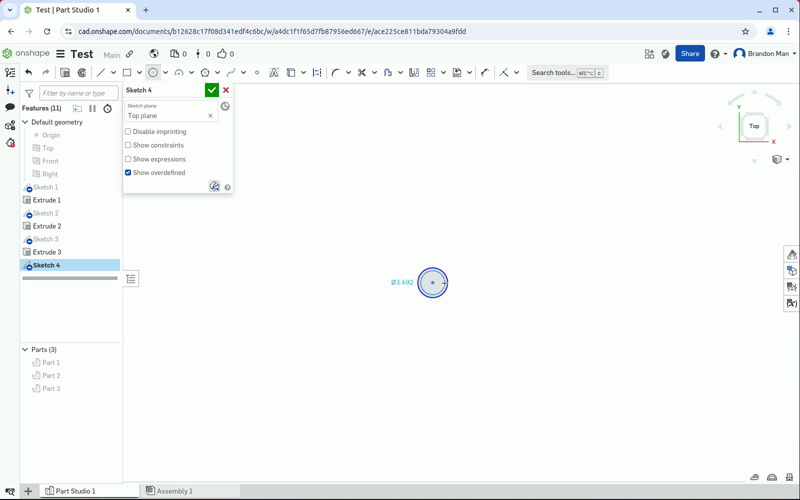
scroll(6)
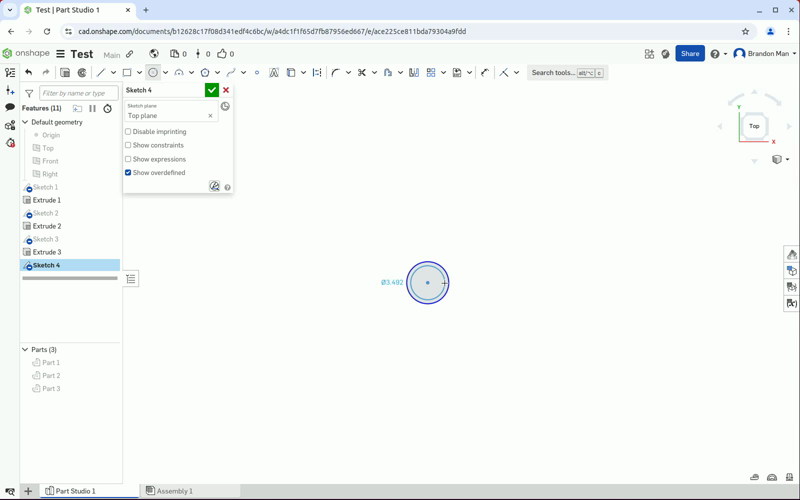
scroll(6)
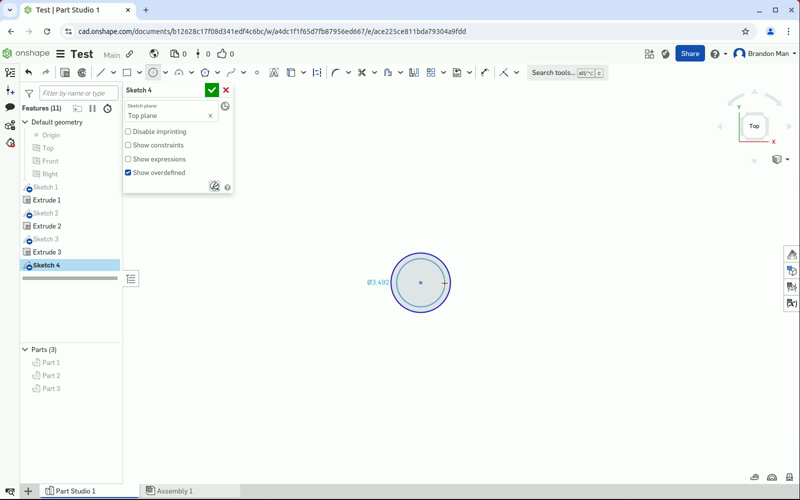
scroll(6)
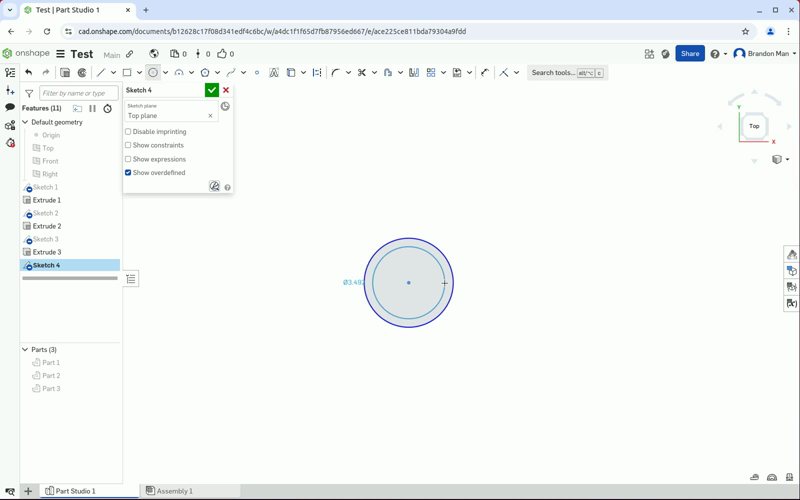
scroll(6)
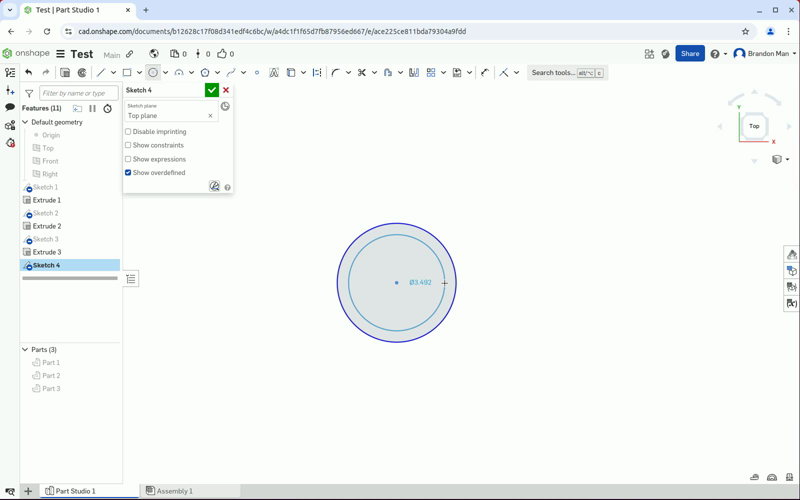
scroll(6)
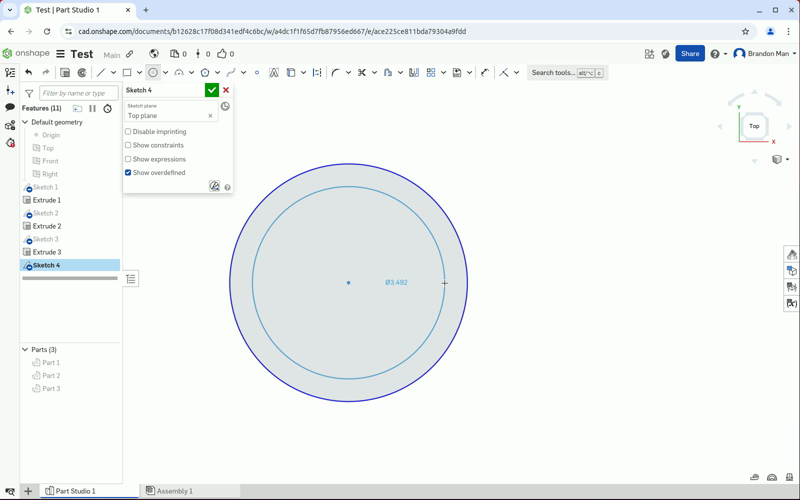
click(444, 282)
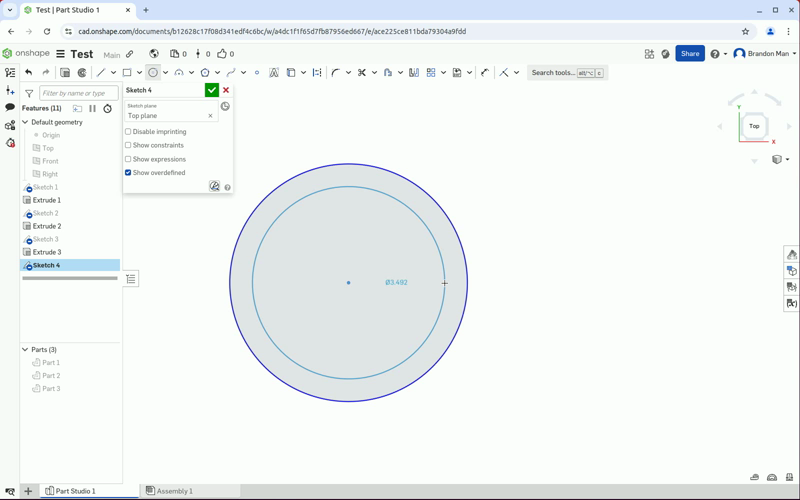
scroll(-6)
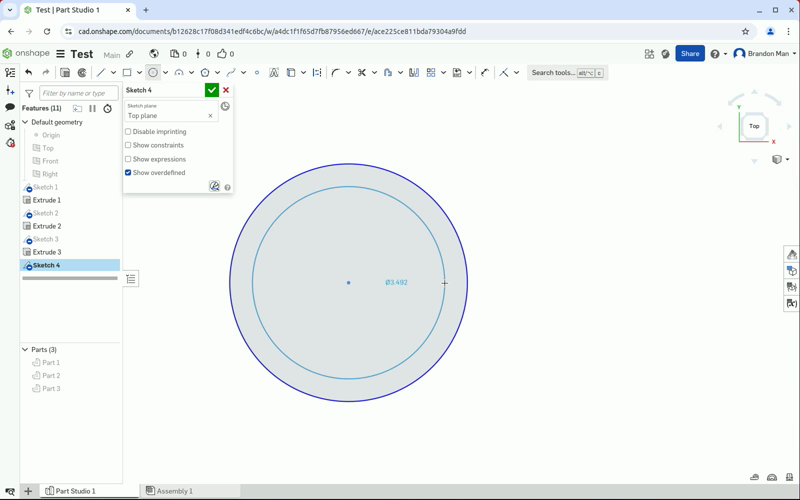
scroll(-6)
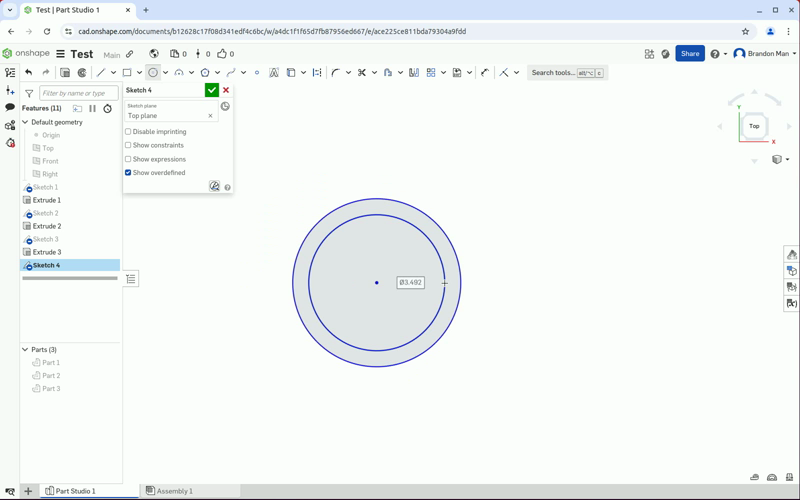
scroll(-6)
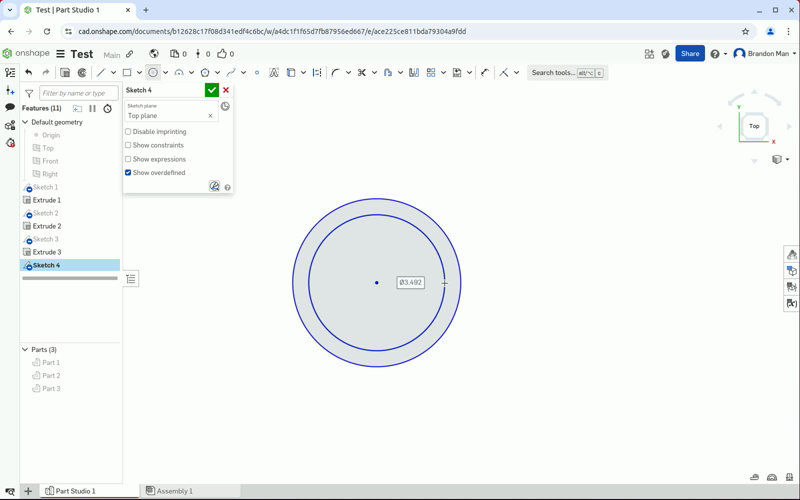
scroll(-6)
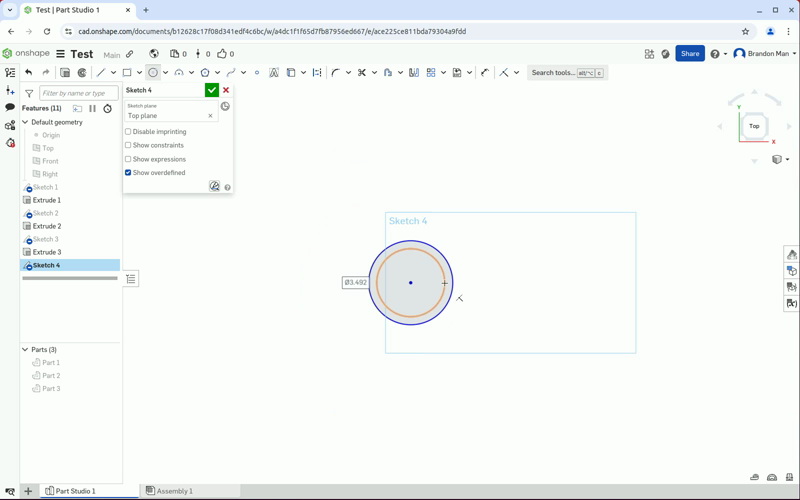
scroll(-6)
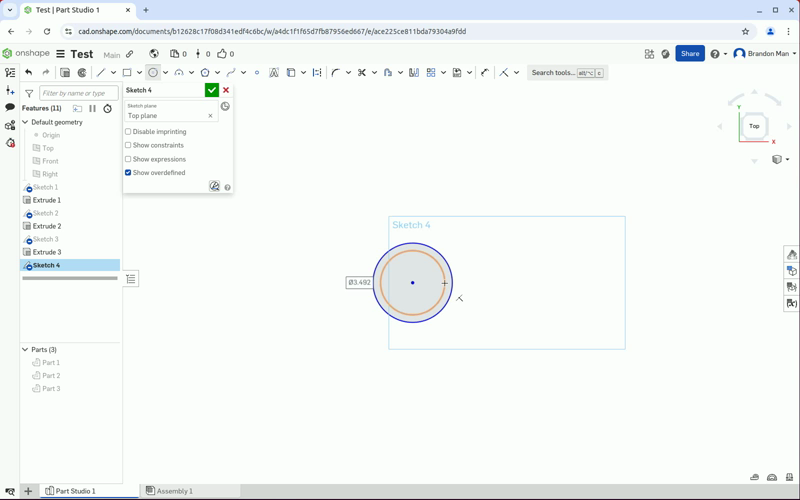
scroll(-6)
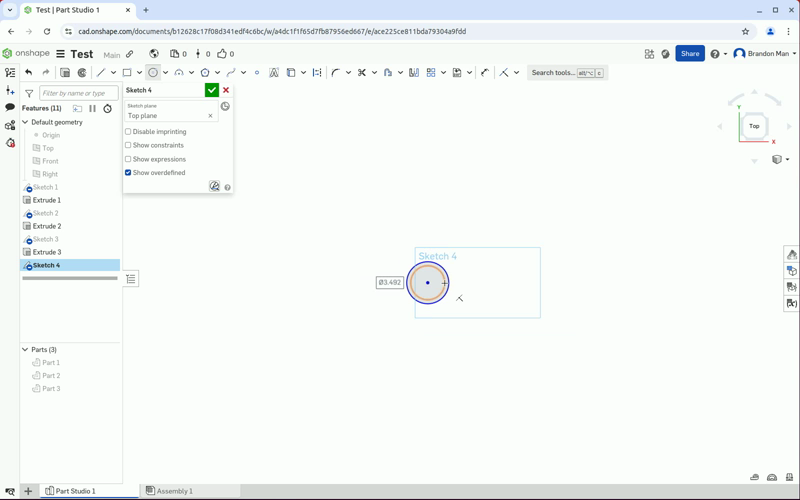
scroll(-6)
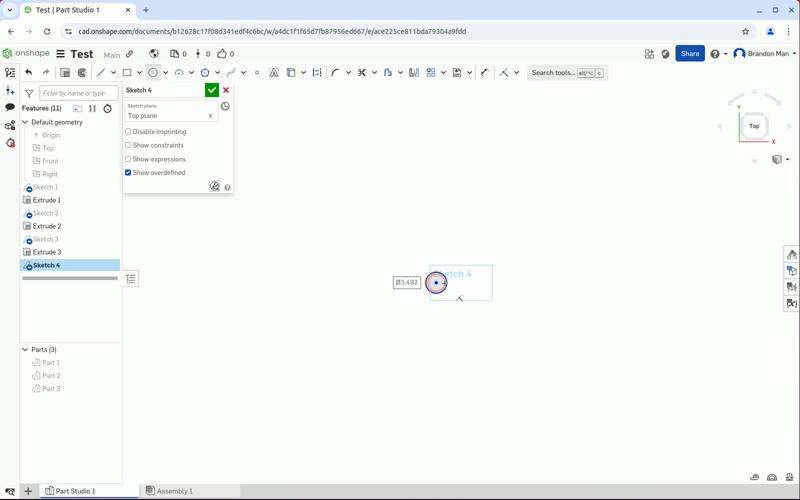
key(esc)
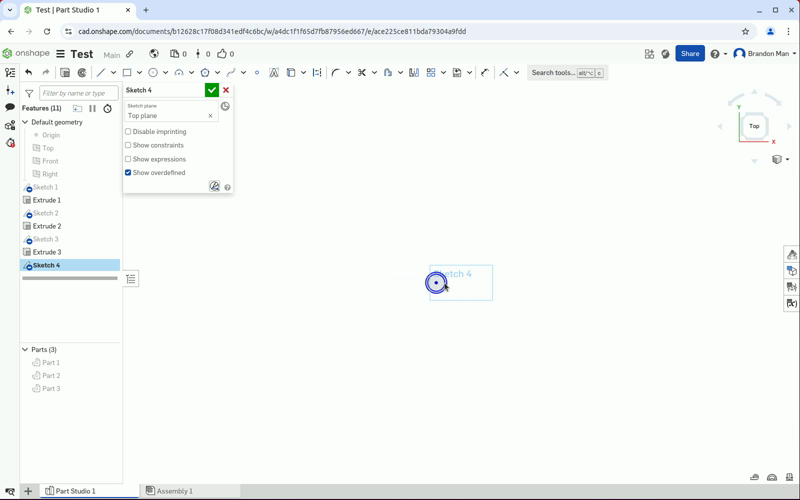
mouse_move(437, 273)
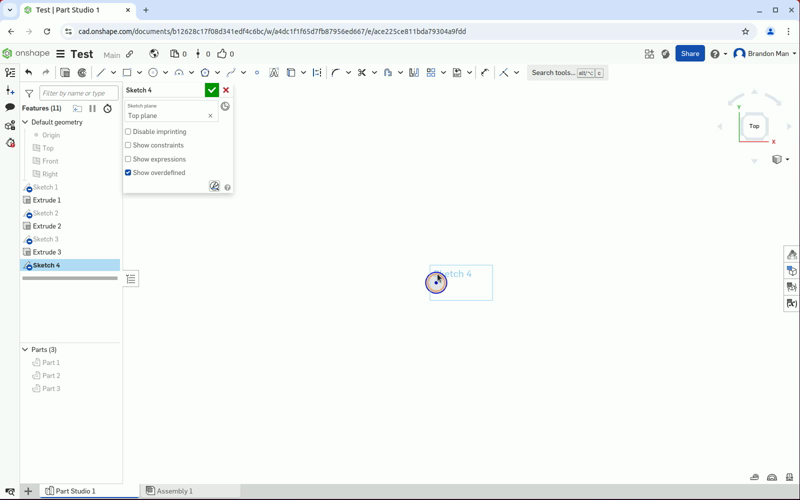
scroll(6)
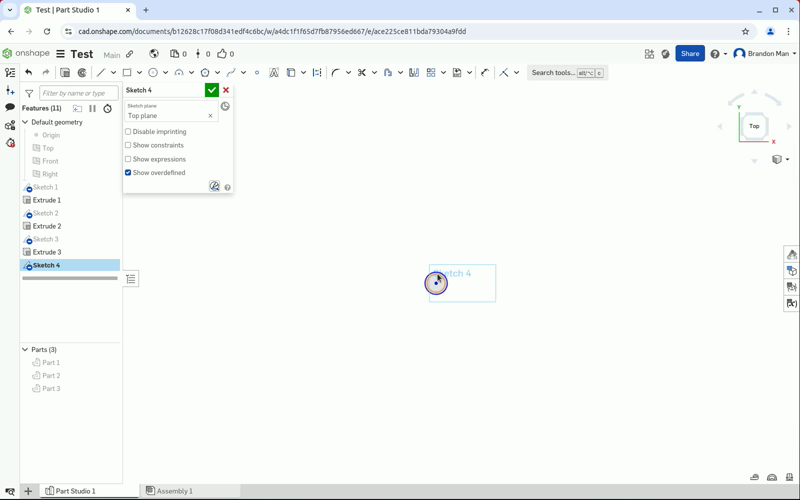
scroll(6)
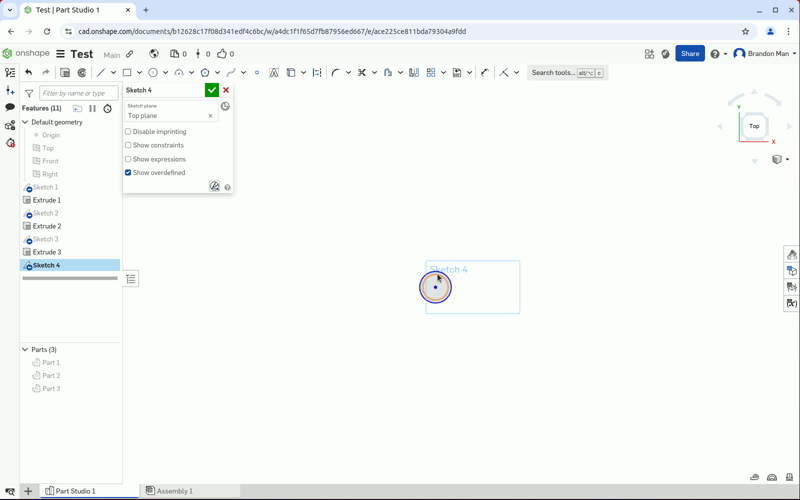
scroll(6)
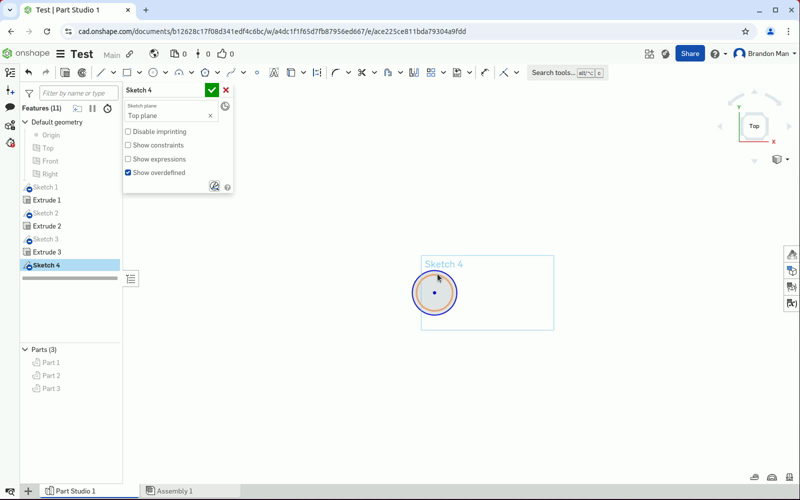
scroll(6)
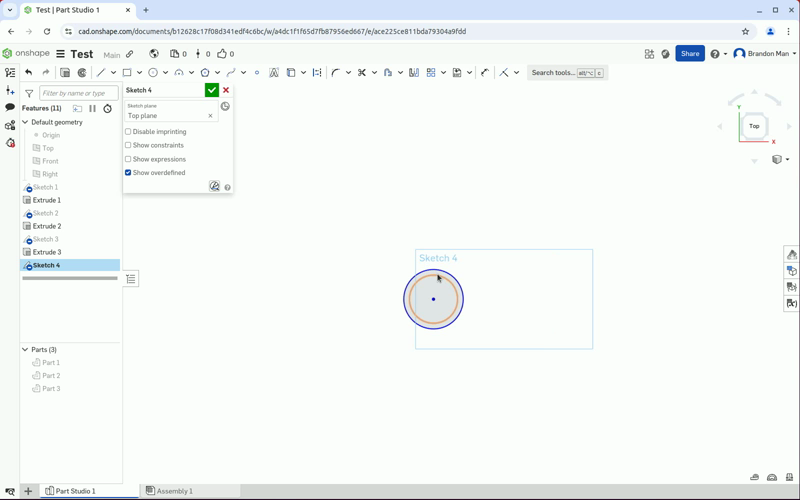
scroll(6)
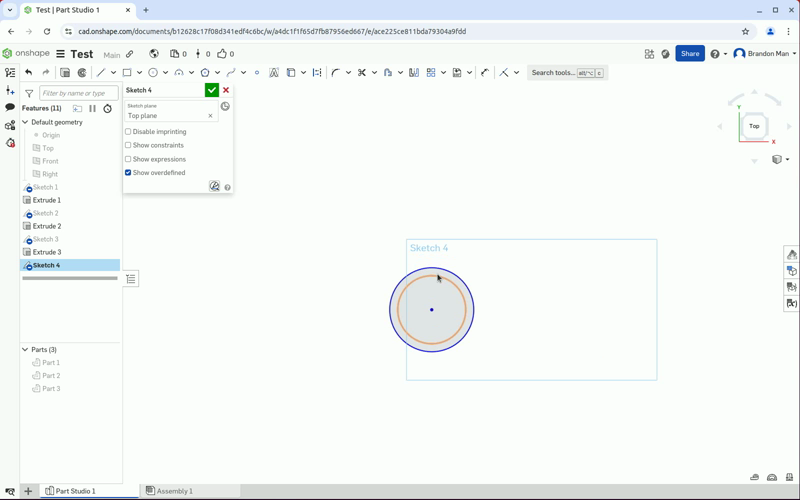
scroll(6)
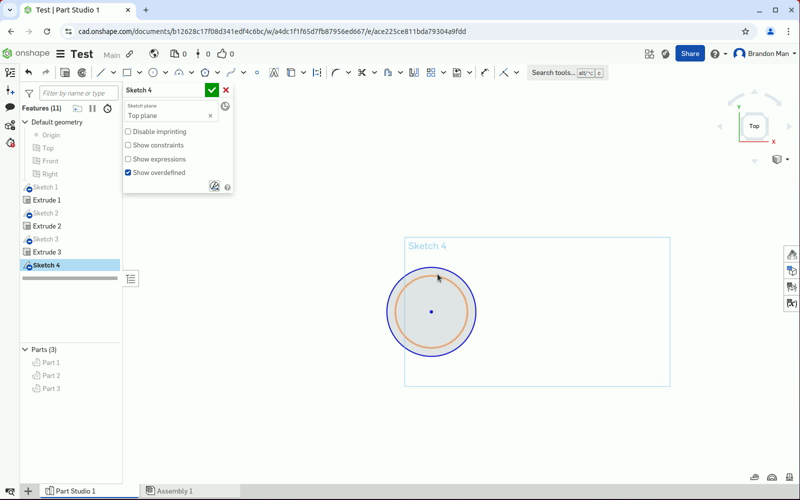
scroll(6)
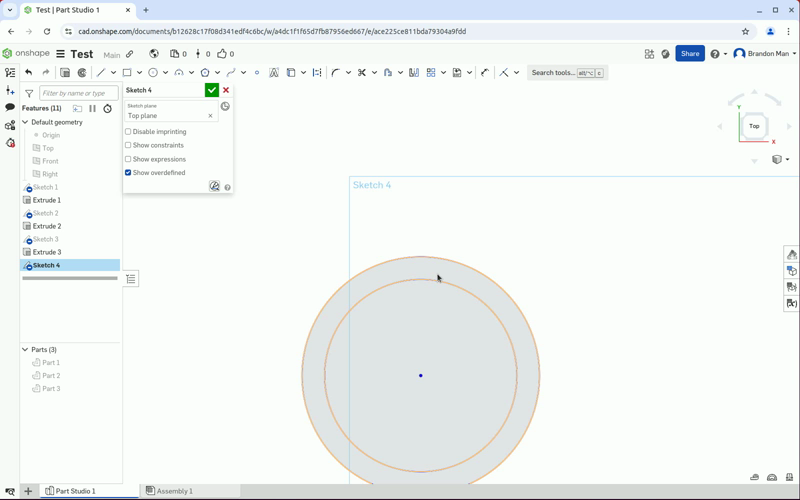
click(437, 273)
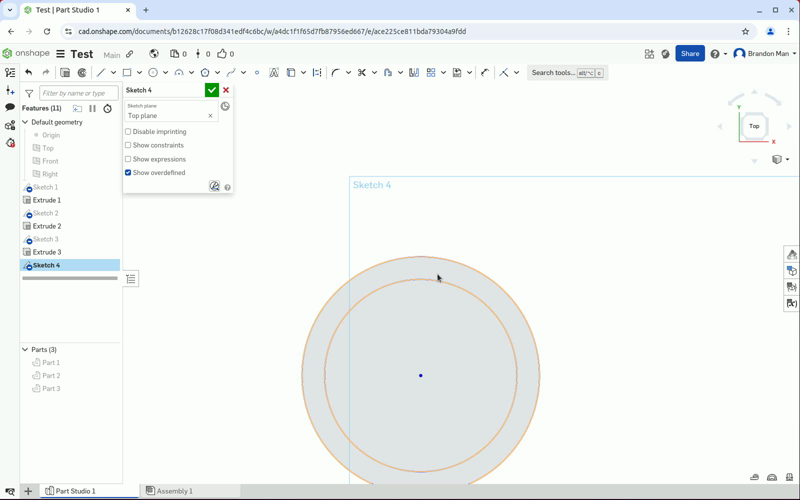
scroll(-6)
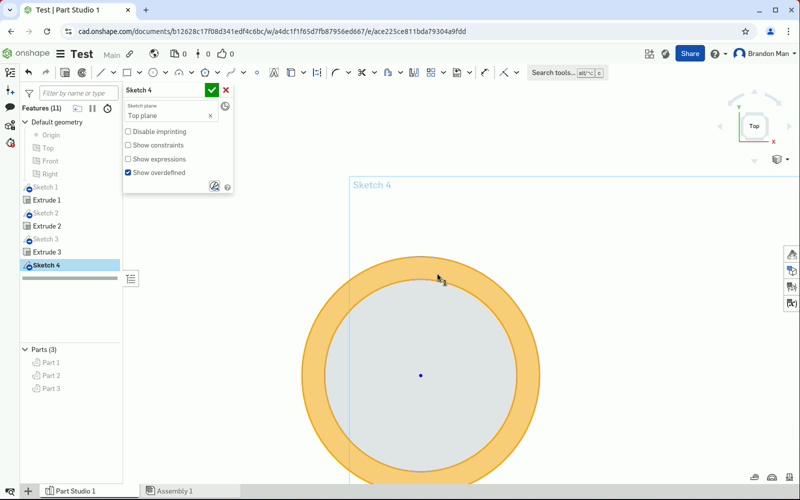
scroll(-6)
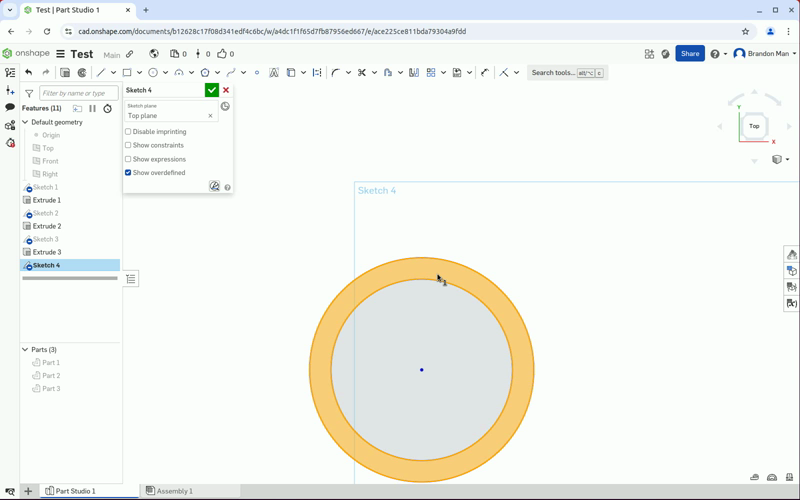
scroll(-6)
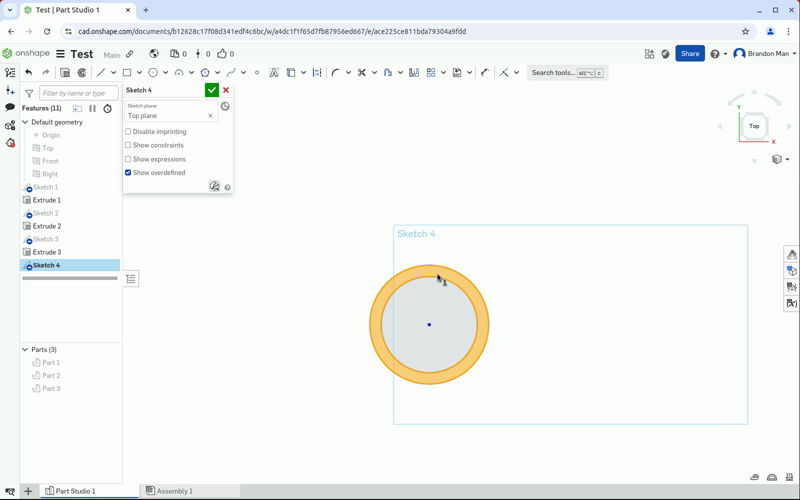
scroll(-6)
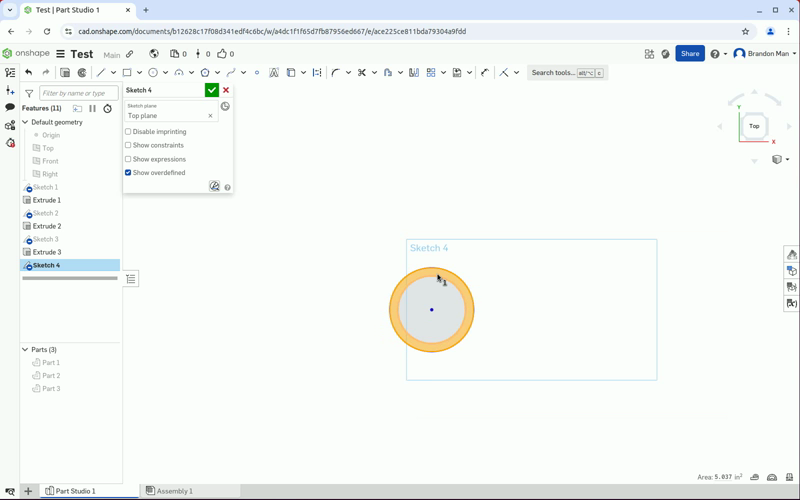
scroll(-6)
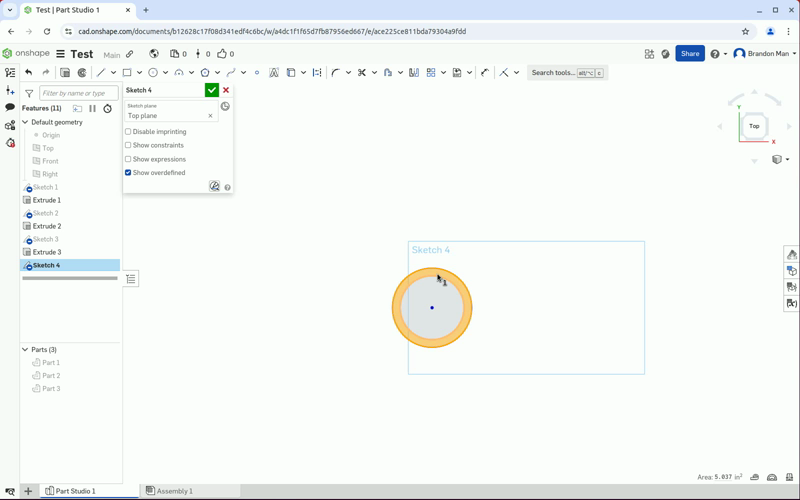
scroll(-6)
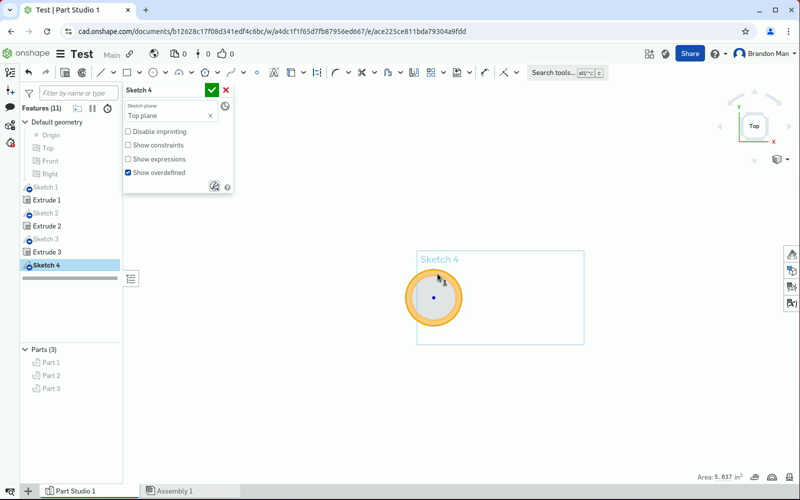
scroll(-6)
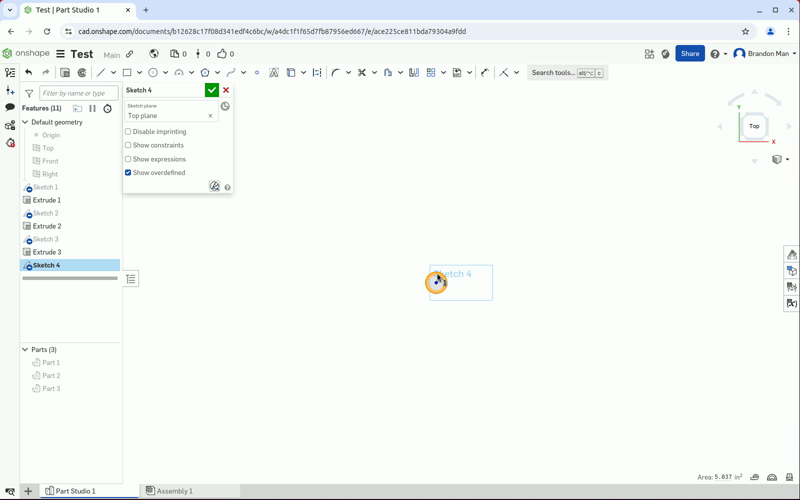
mouse_move(73, 352)
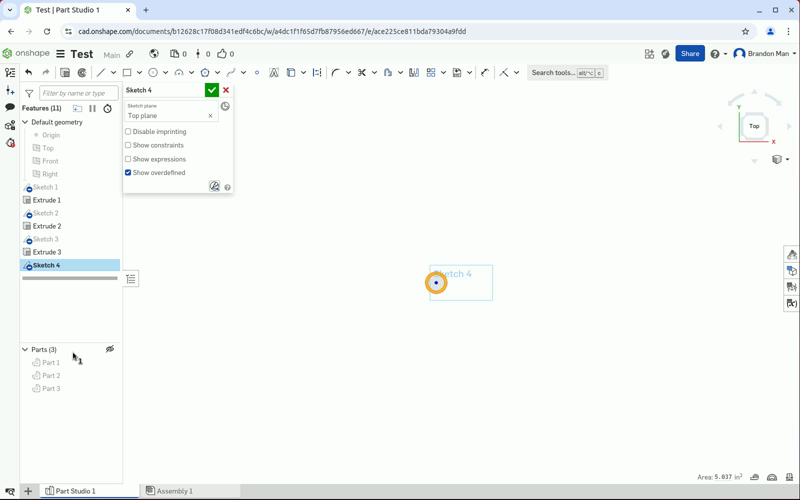
key(shift+y)
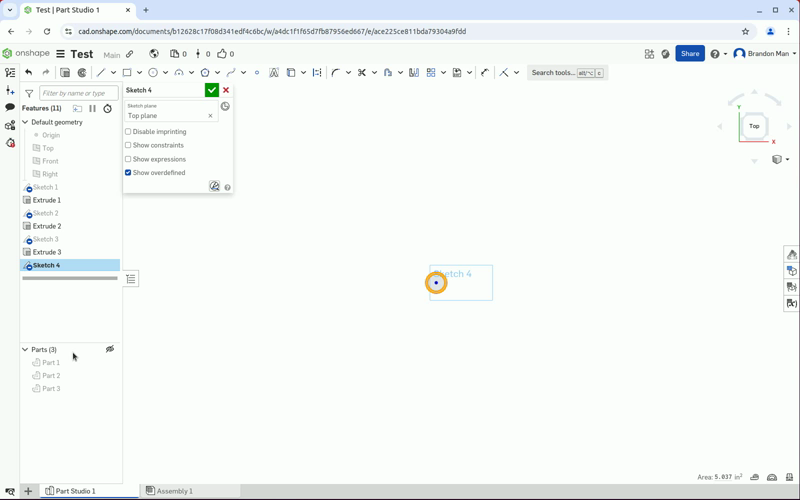
key(shift+e)
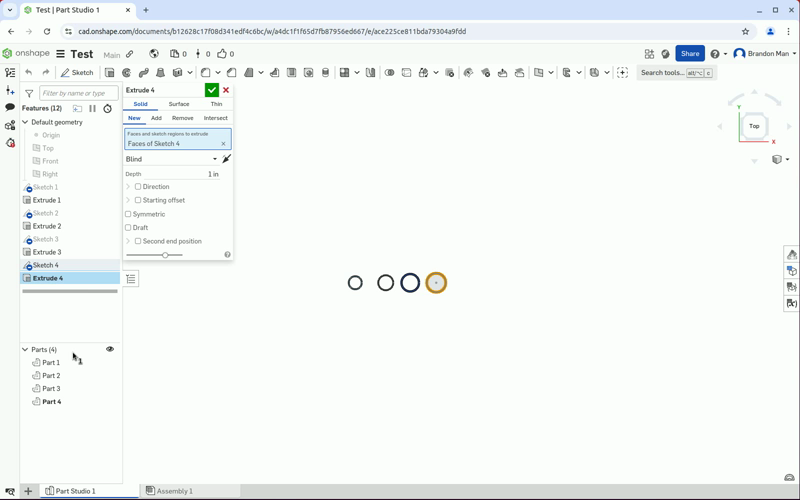
mouse_move(143, 106)
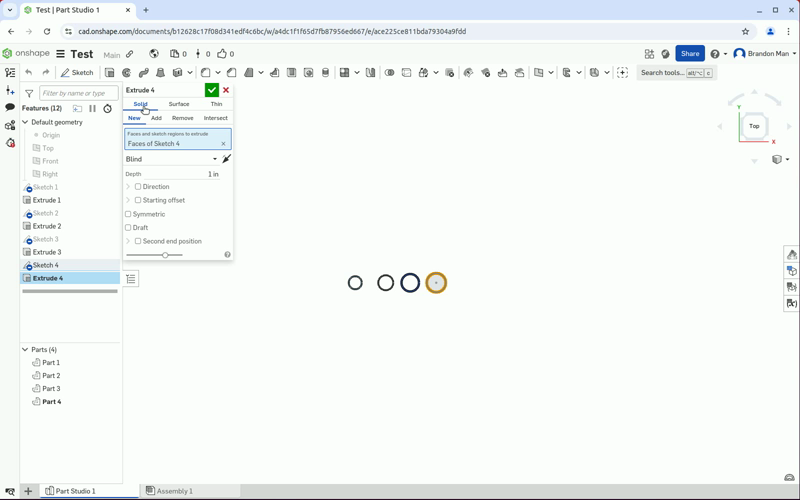
click(143, 106)
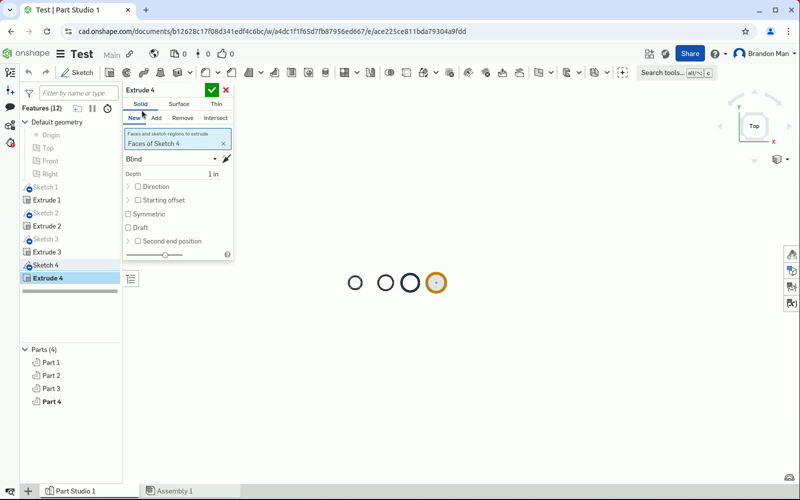
mouse_move(137, 120)
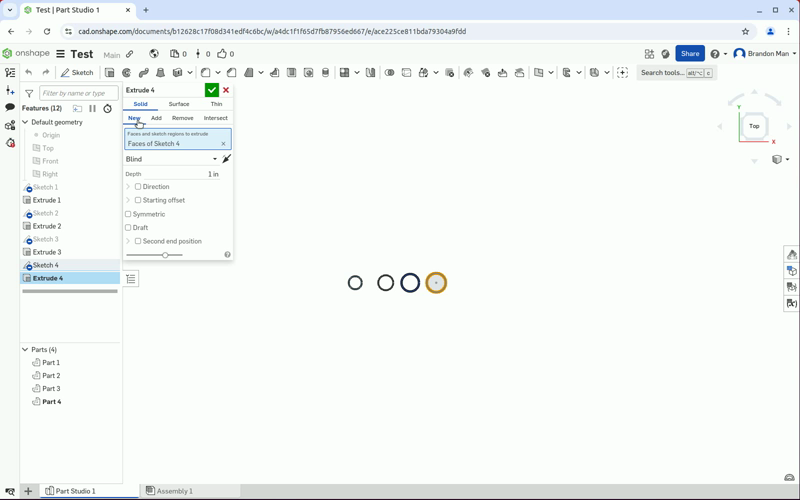
click(137, 120)
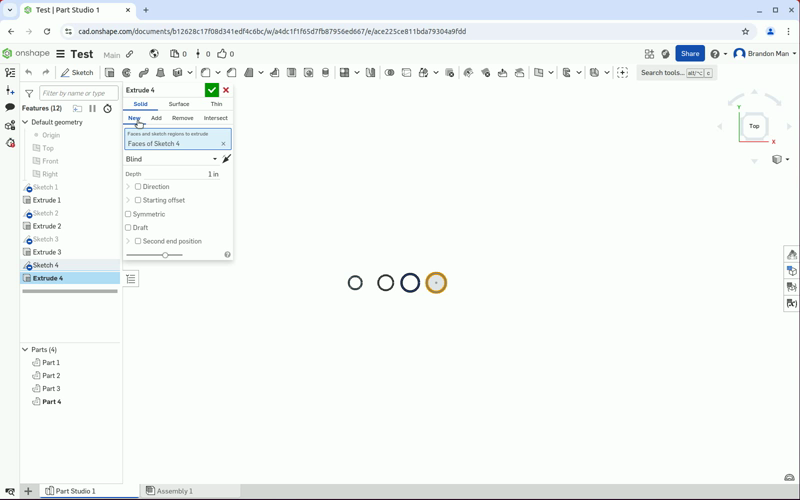
key(tab, 4)
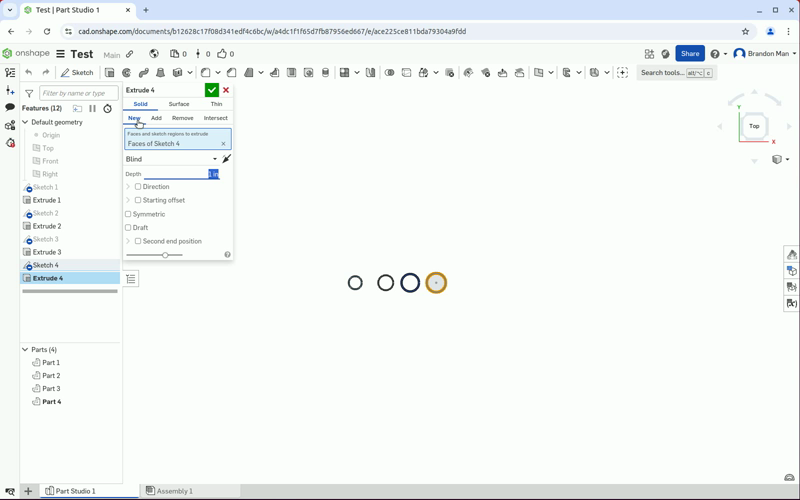
text(-0.963)
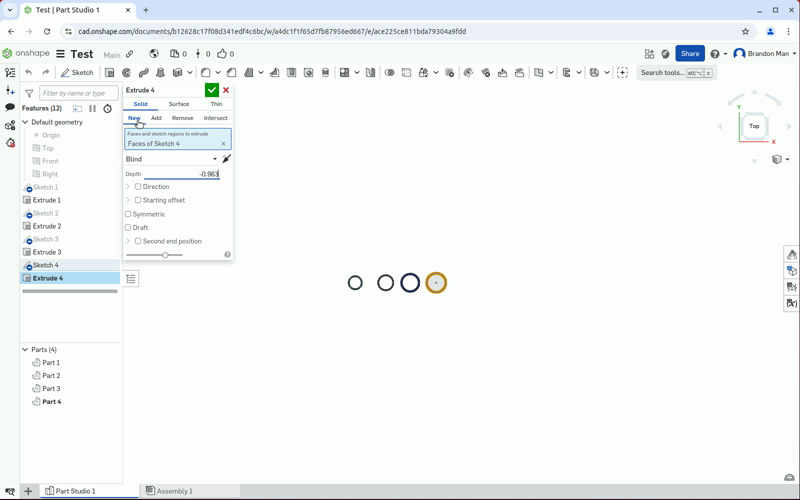
key(enter)
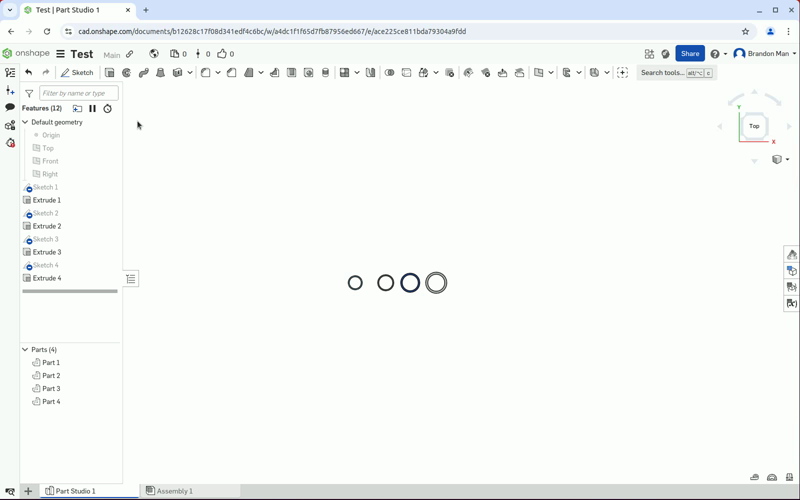
key(shift+h)
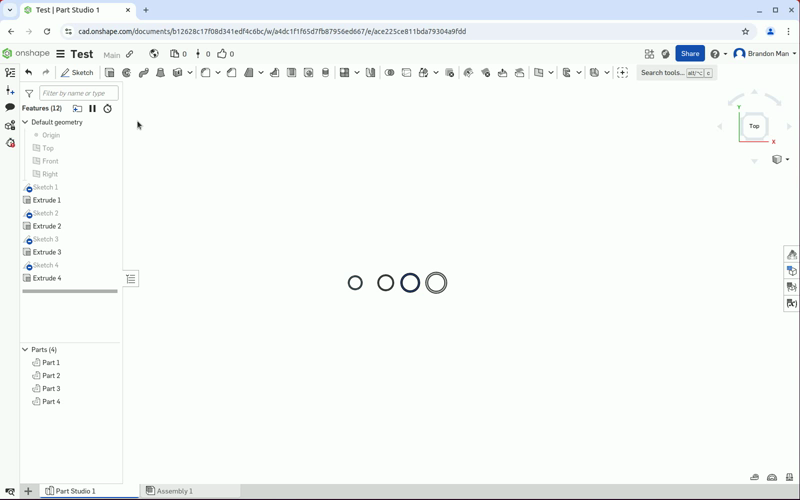
key(shift+h)
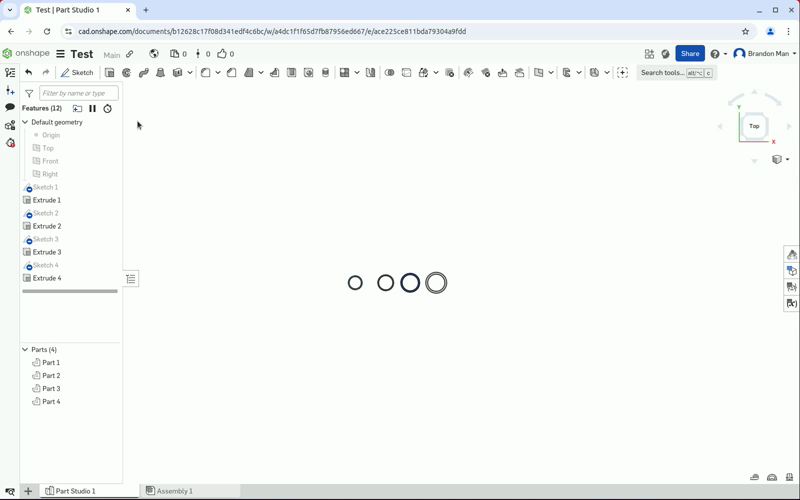
mouse_move(73, 189)
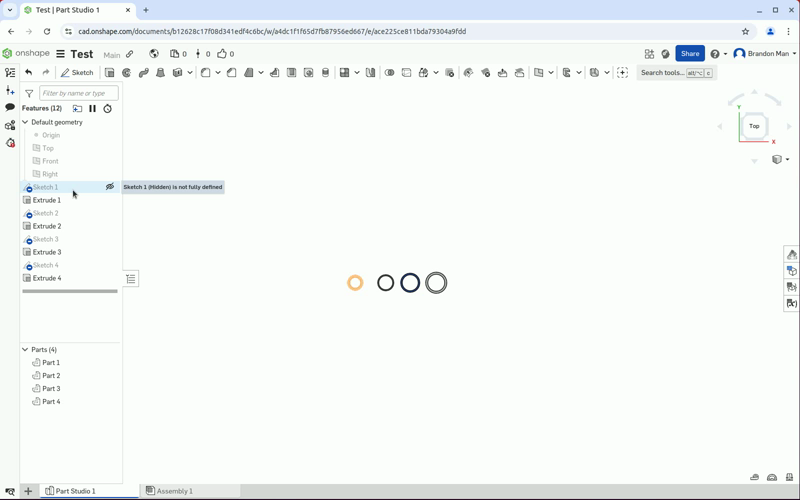
click(73, 189)
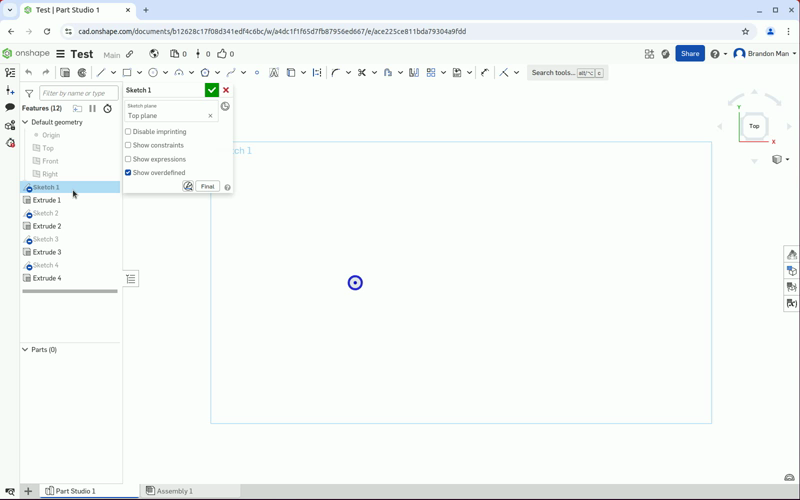
mouse_move(229, 92)
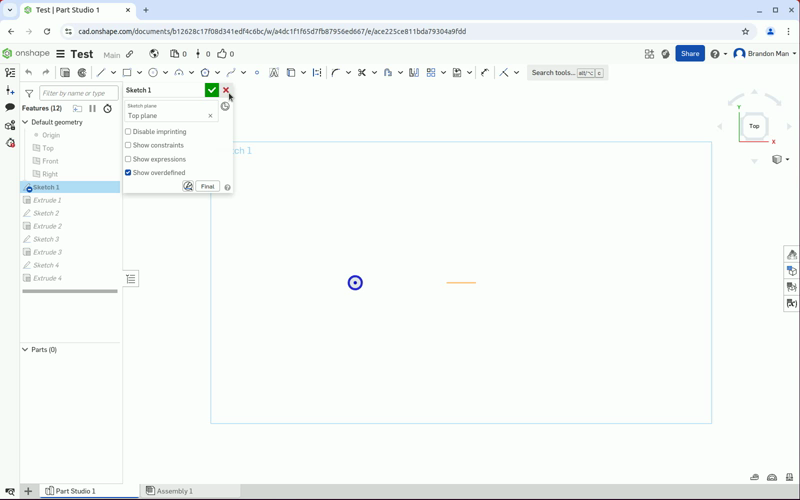
click(229, 92)
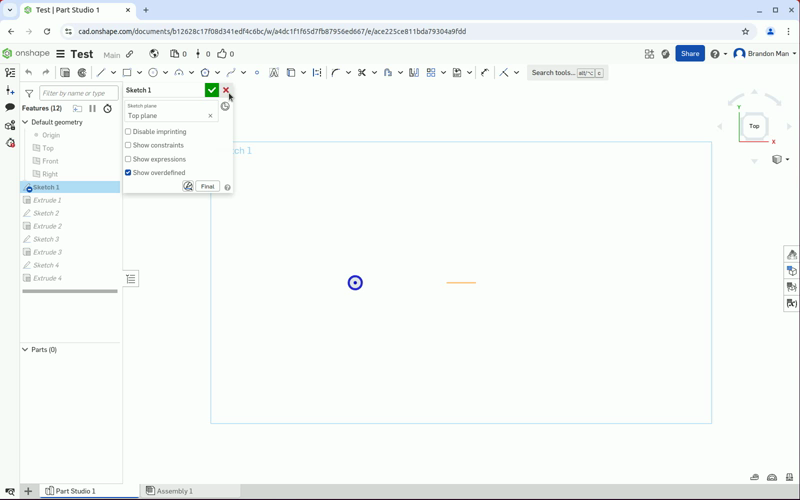
key(shift+s)
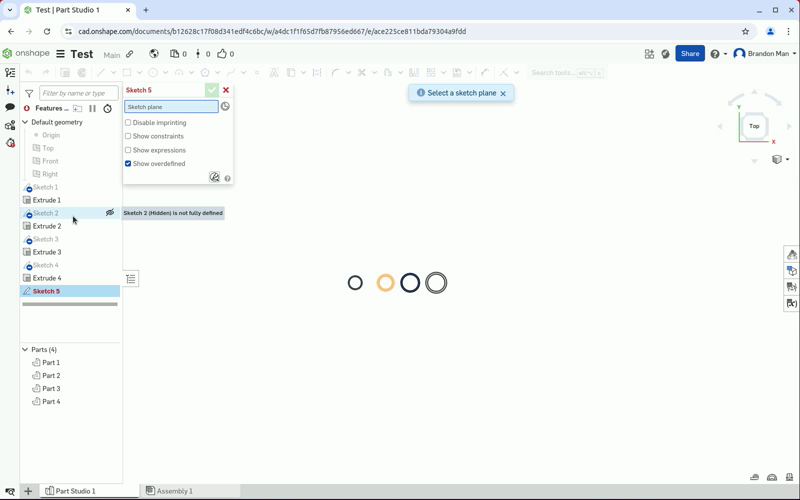
scroll(3)
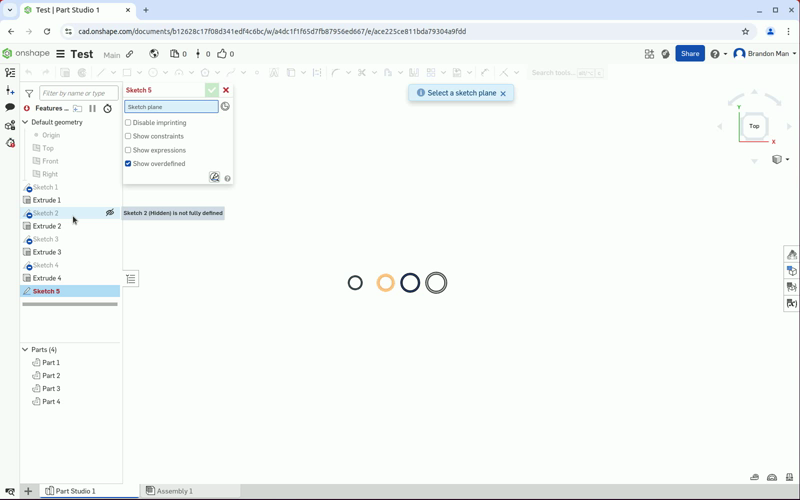
mouse_move(73, 150)
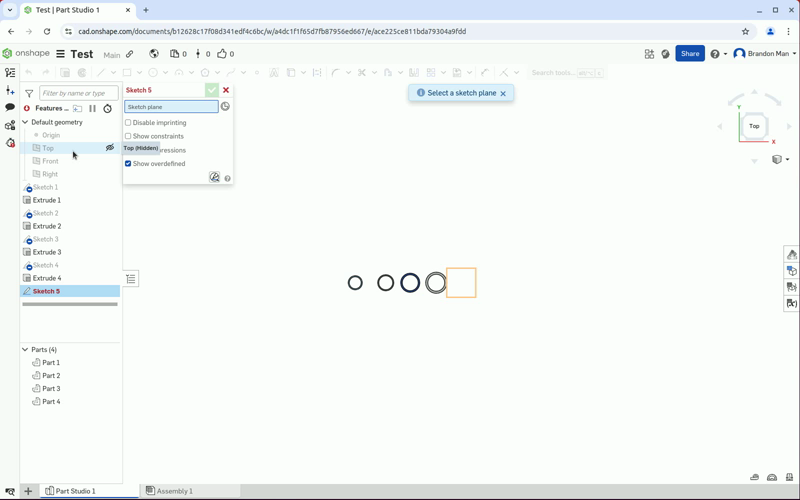
click(73, 150)
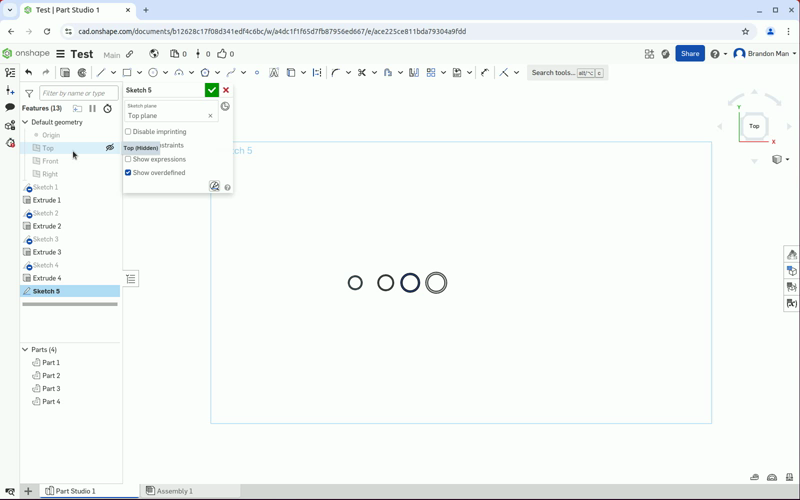
mouse_move(73, 352)
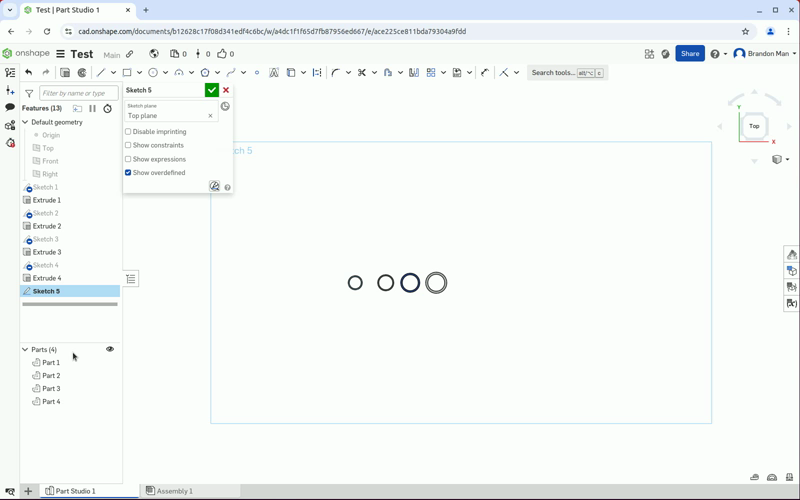
key(y)
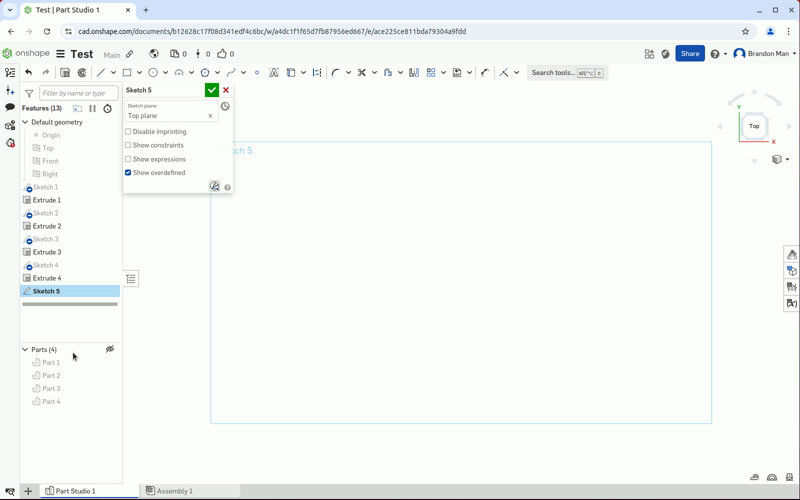
key(c)
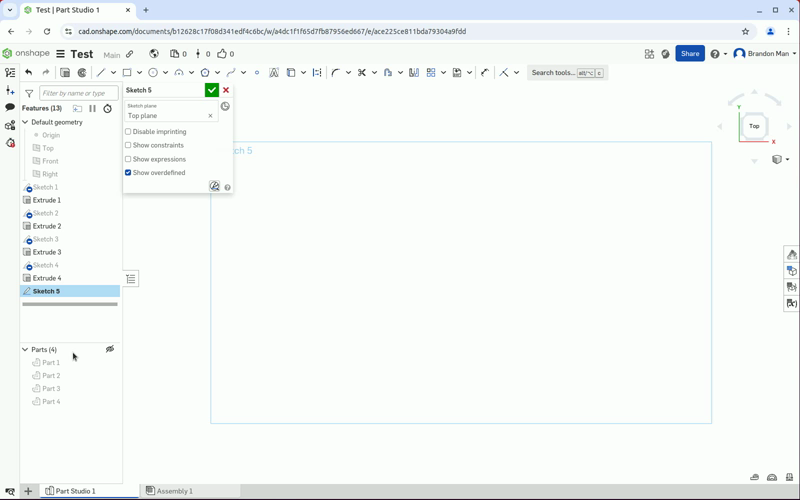
key_down(shift)
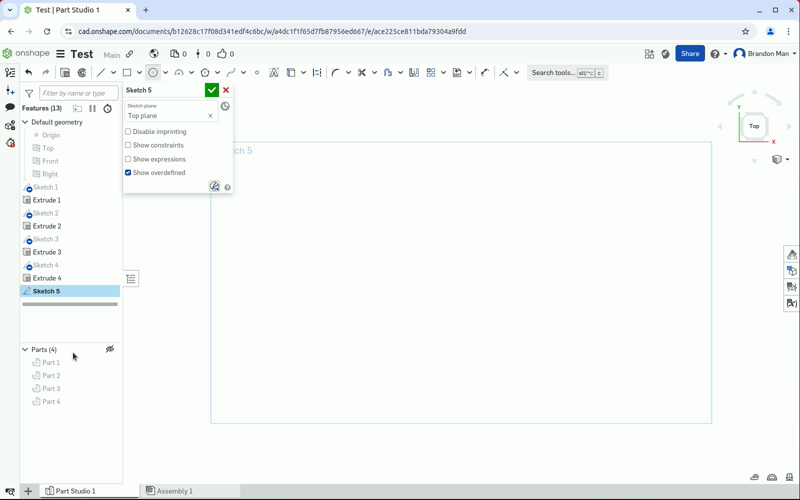
mouse_move(469, 282)
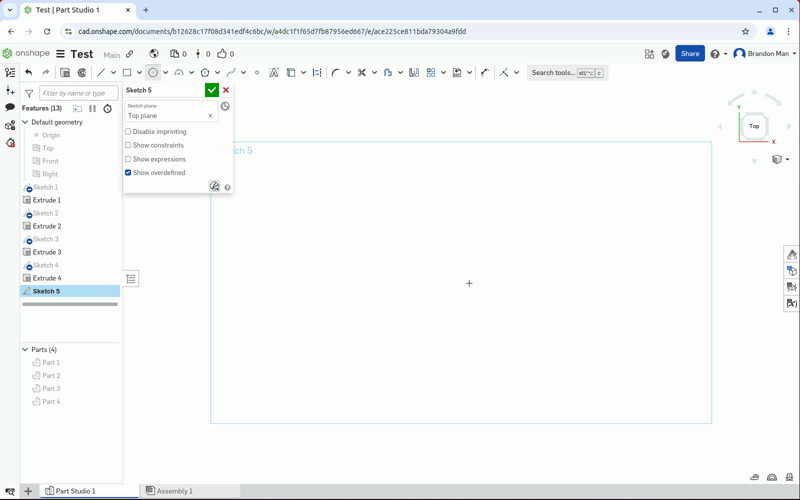
click(469, 282)
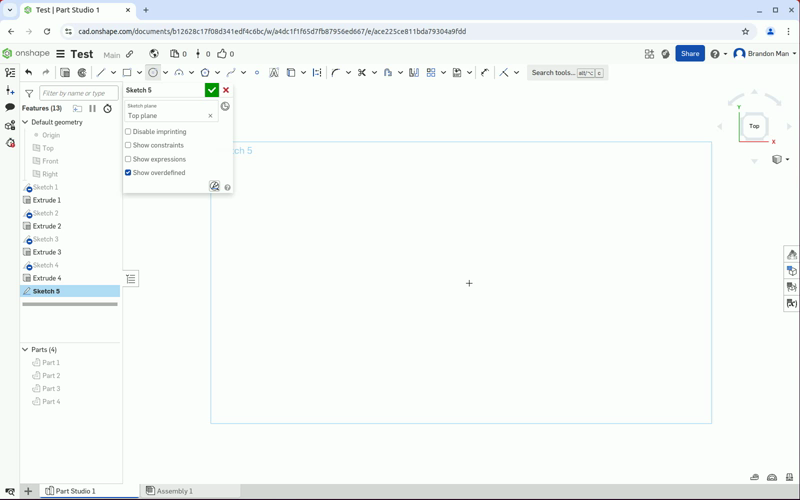
key_up(shift)
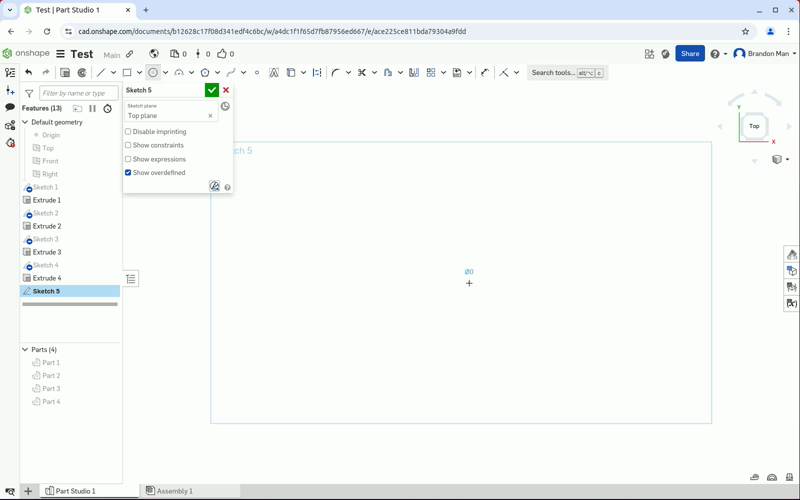
mouse_move(480, 282)
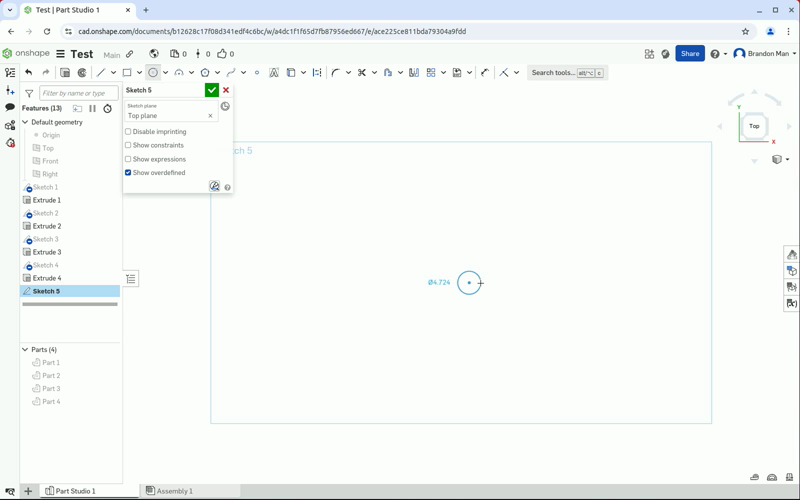
click(480, 282)
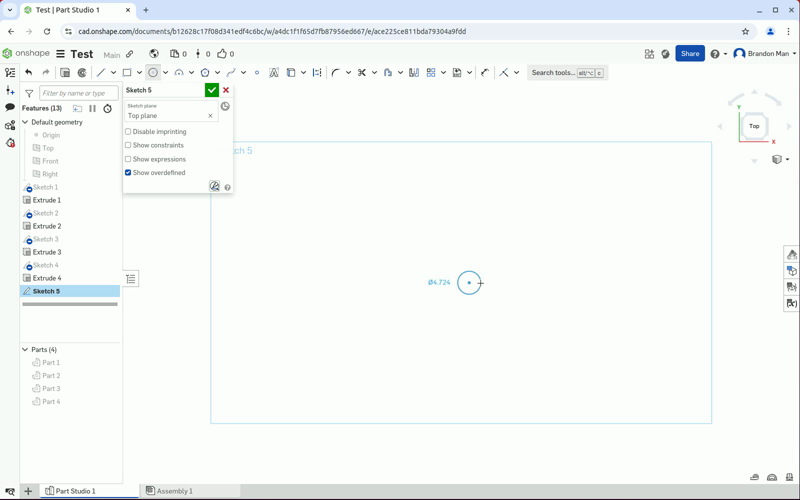
key(esc)
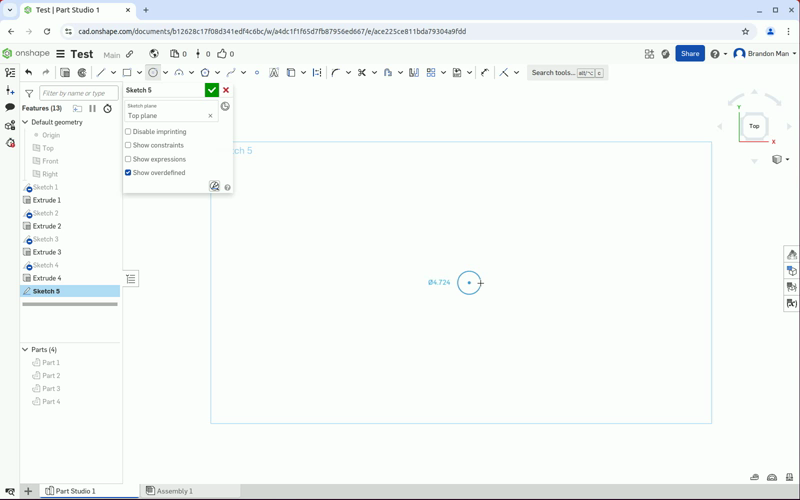
key(c)
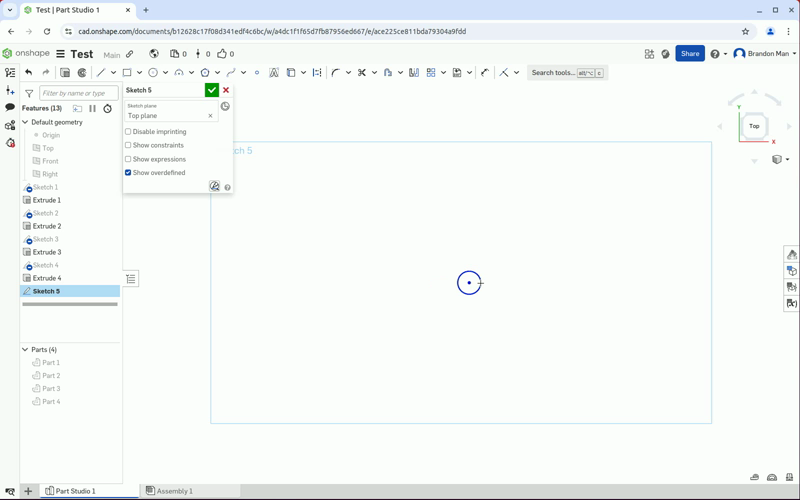
key_down(shift)
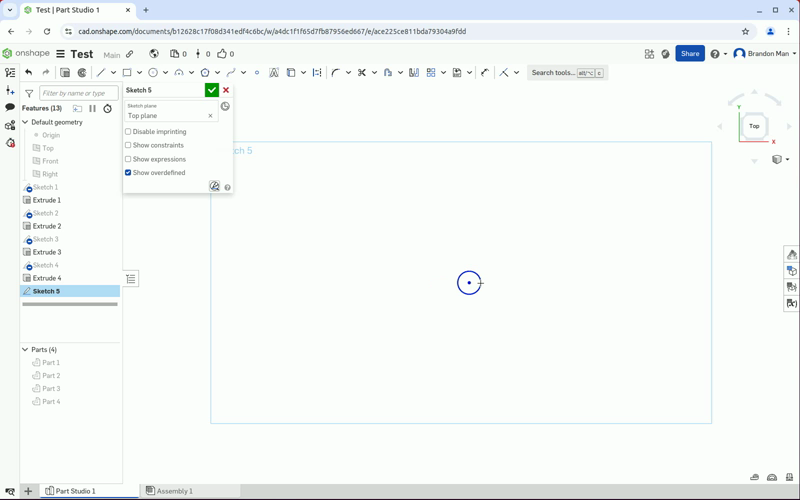
mouse_move(469, 282)
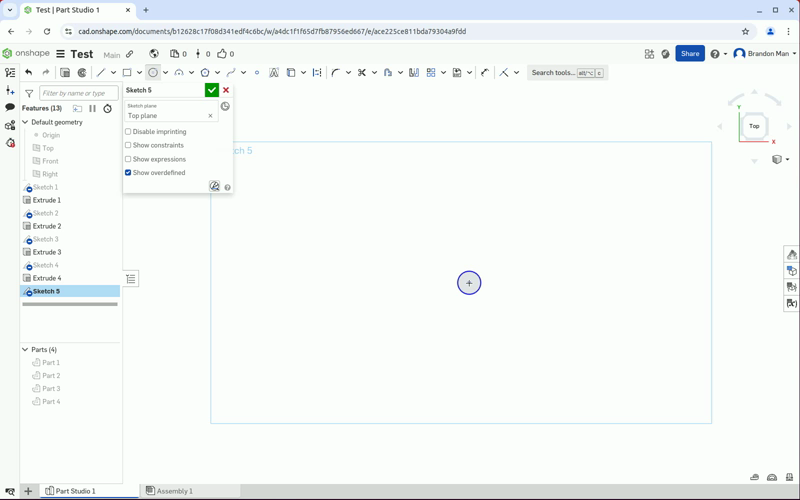
click(469, 282)
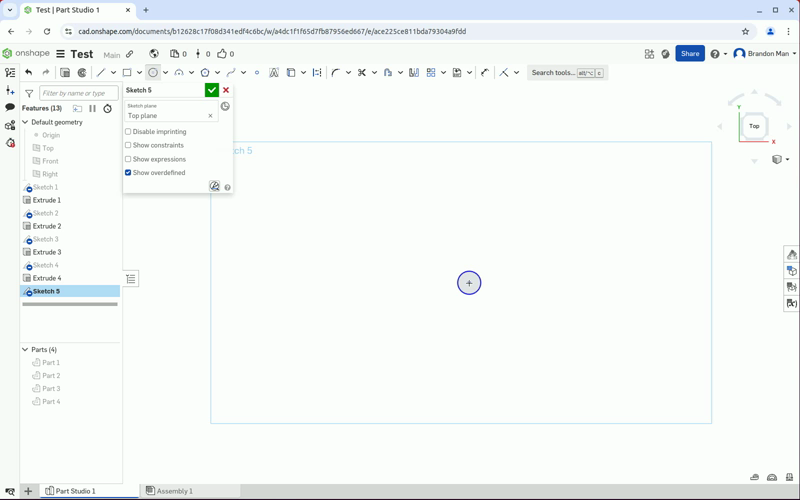
key_up(shift)
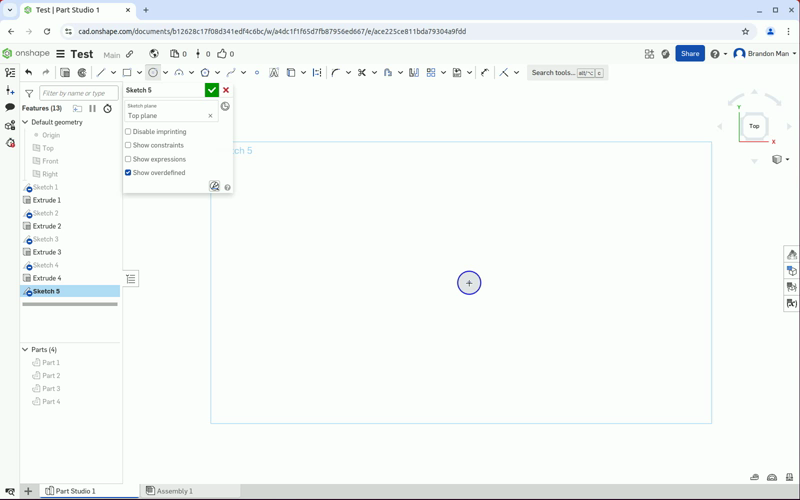
mouse_move(479, 282)
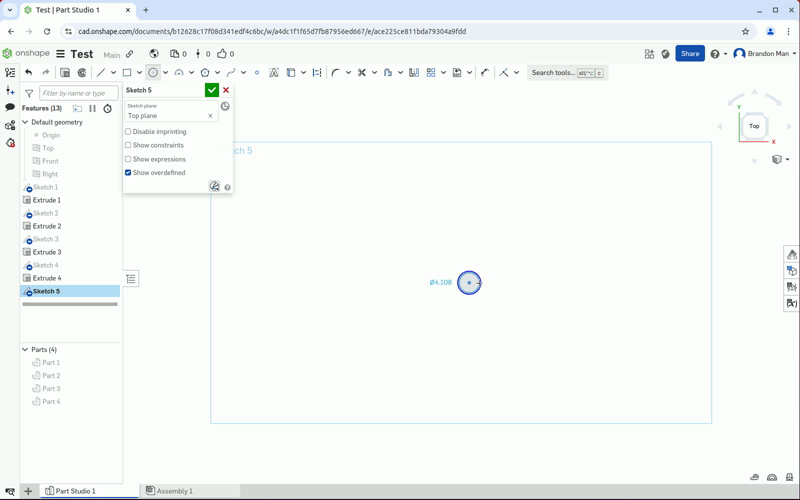
scroll(6)
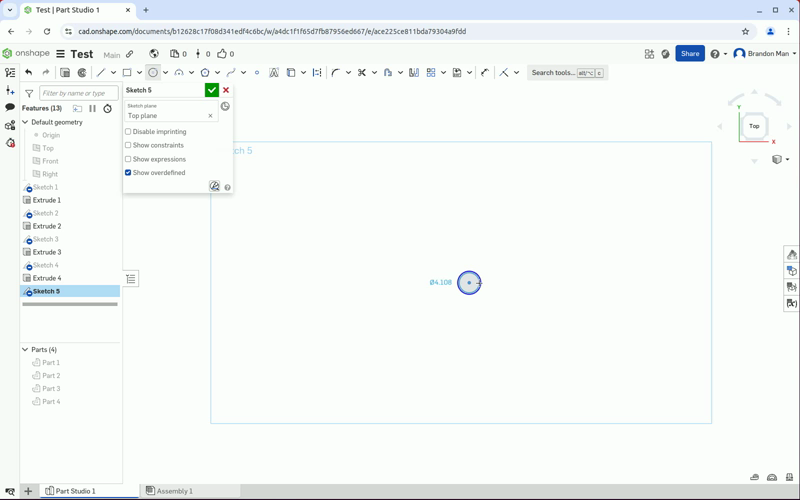
scroll(6)
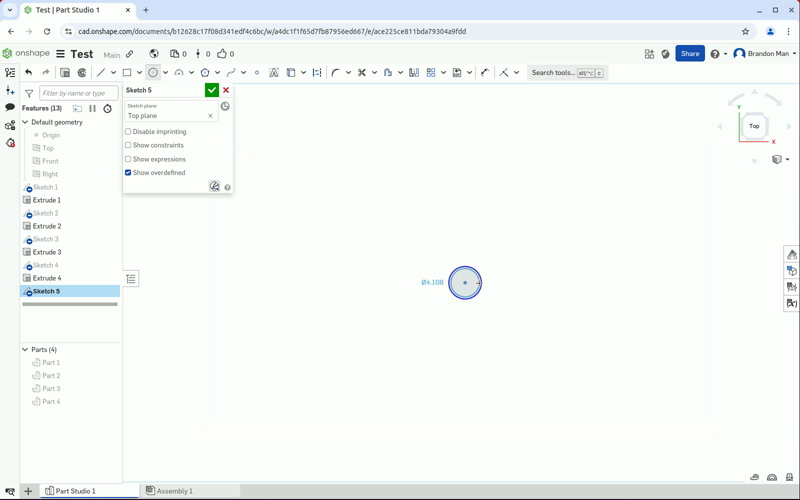
scroll(6)
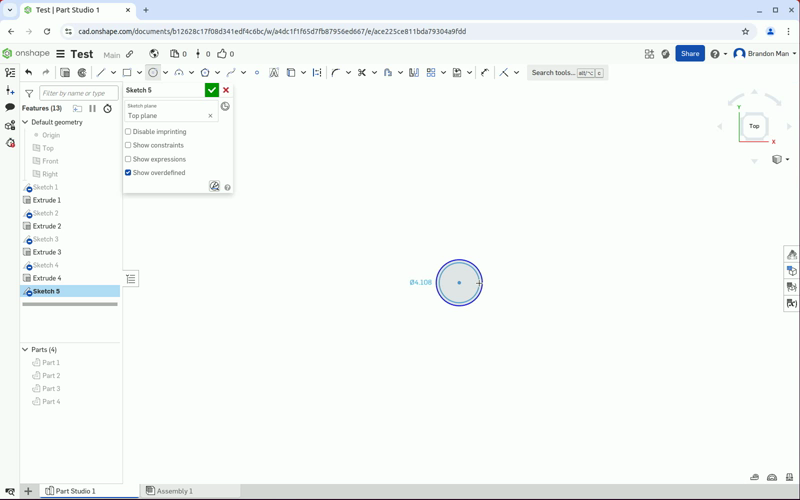
scroll(6)
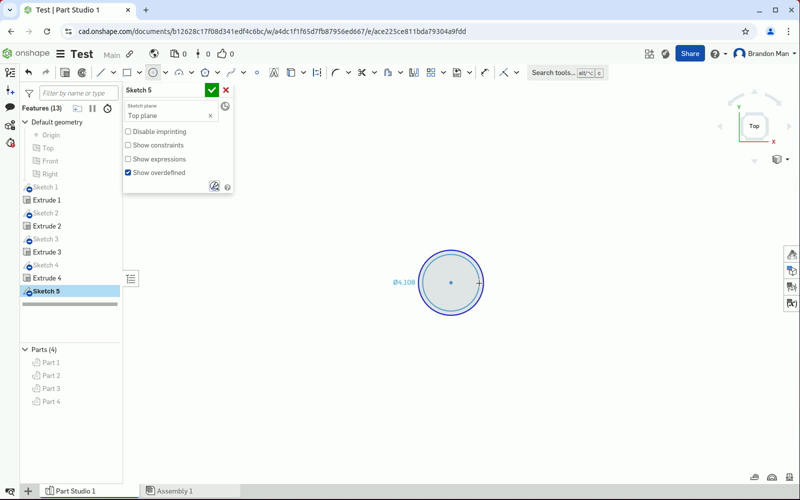
scroll(6)
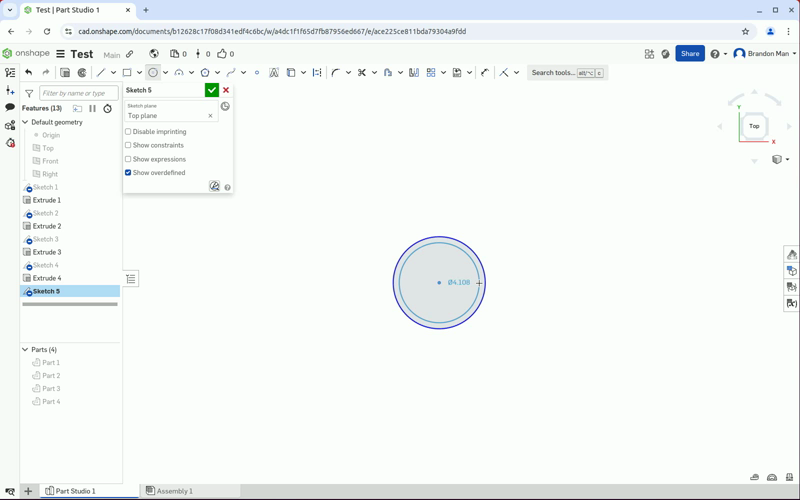
scroll(6)
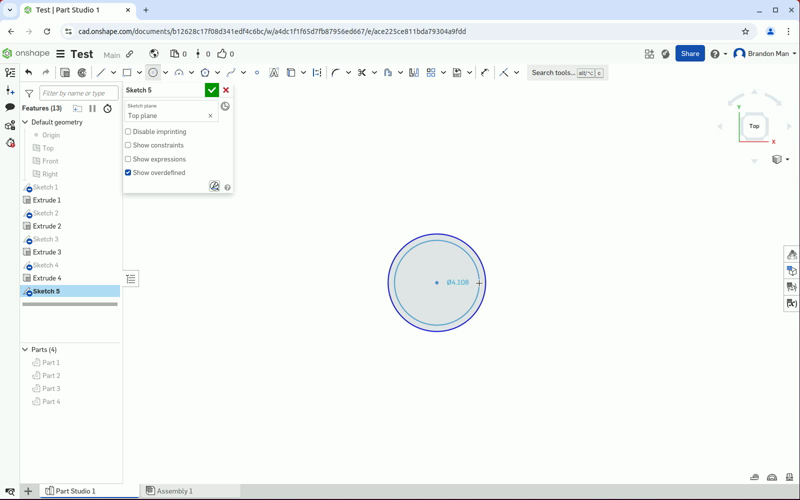
scroll(6)
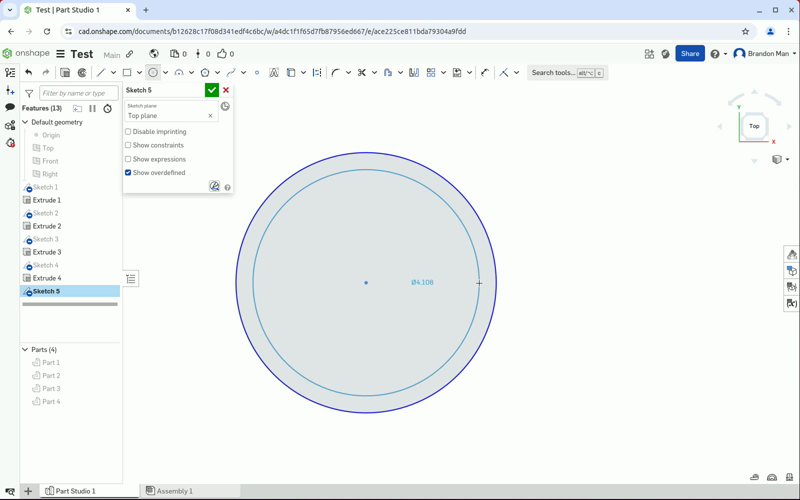
click(479, 282)
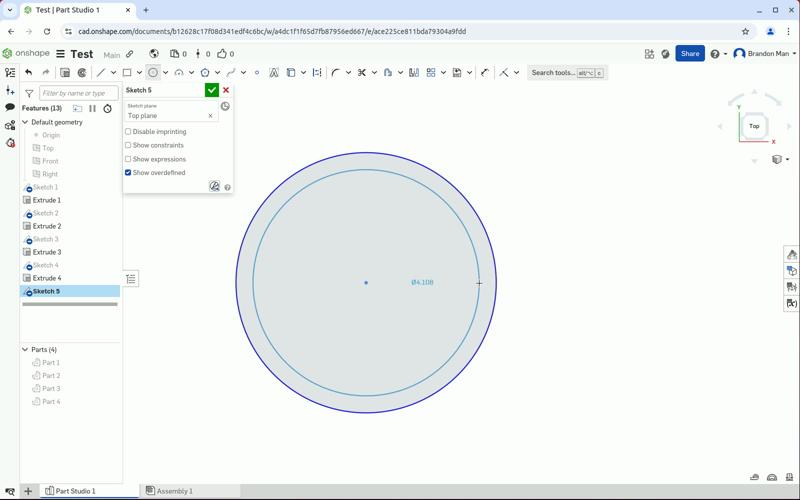
scroll(-6)
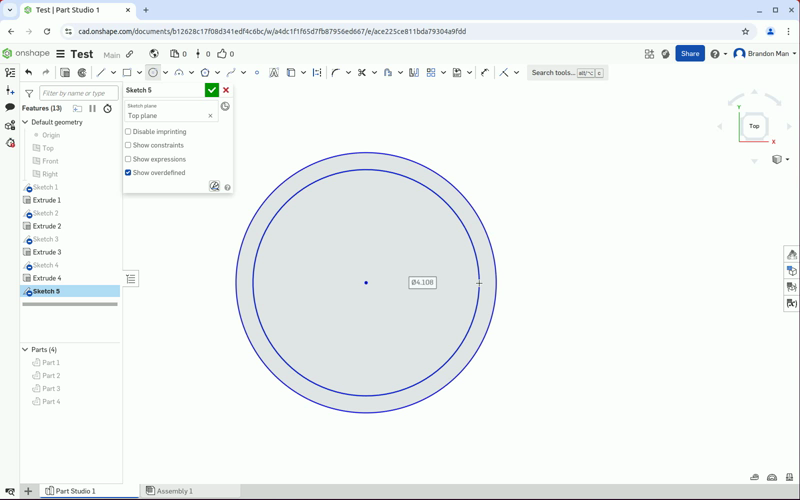
scroll(-6)
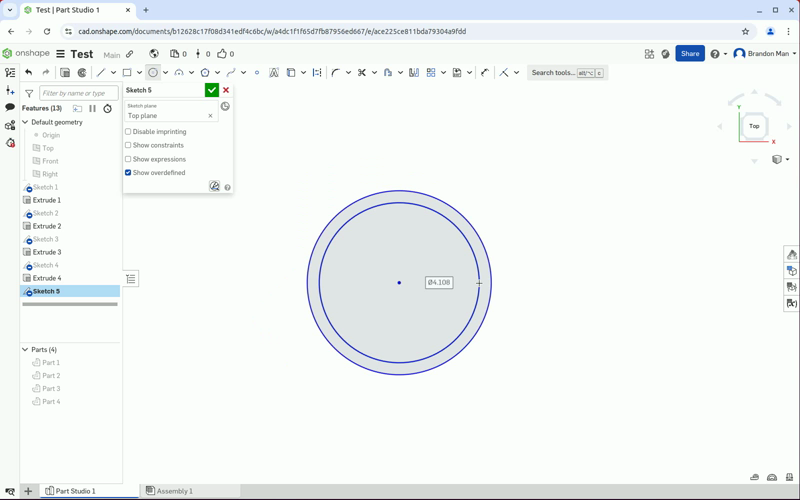
scroll(-6)
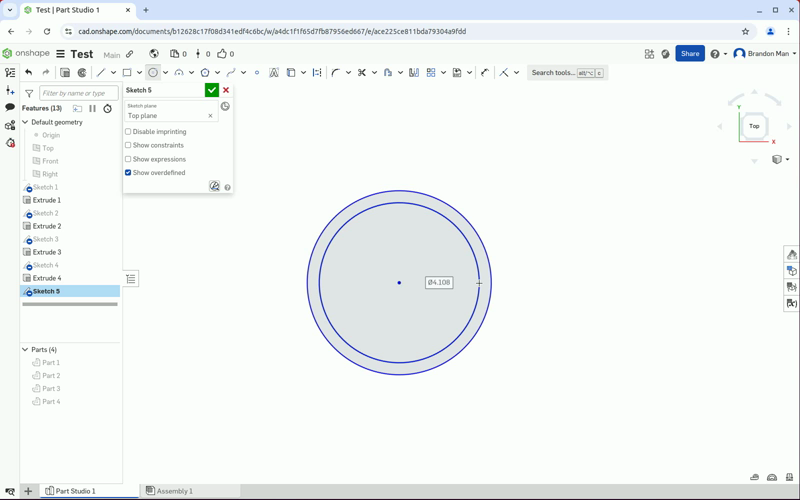
scroll(-6)
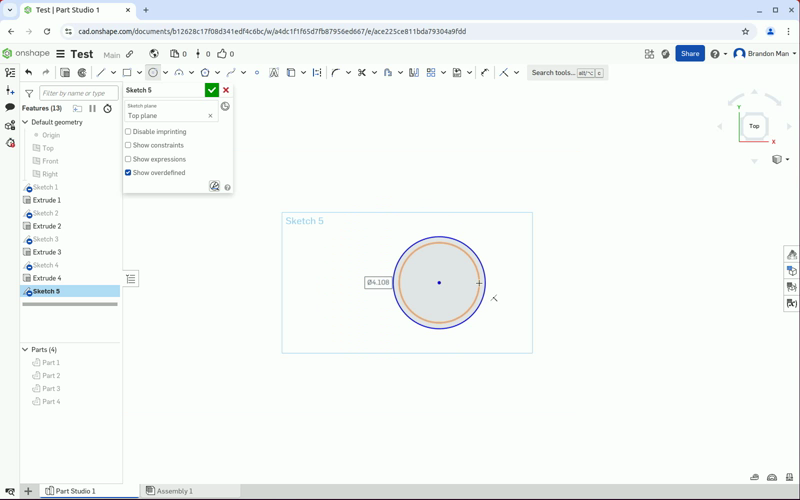
scroll(-6)
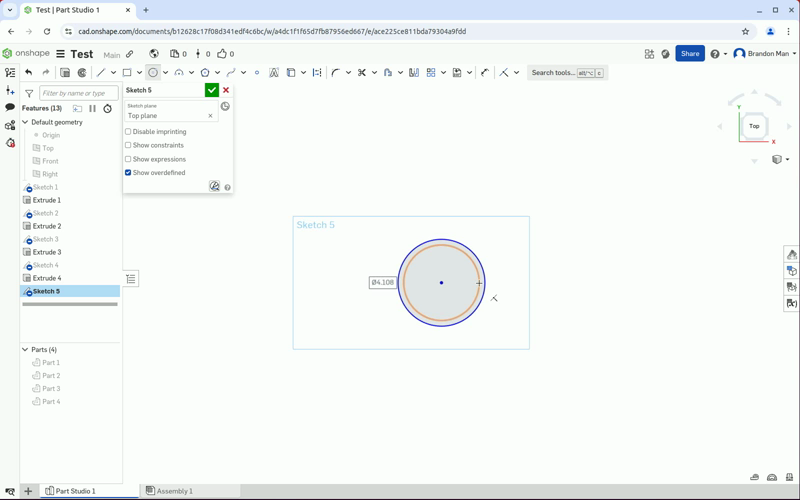
scroll(-6)
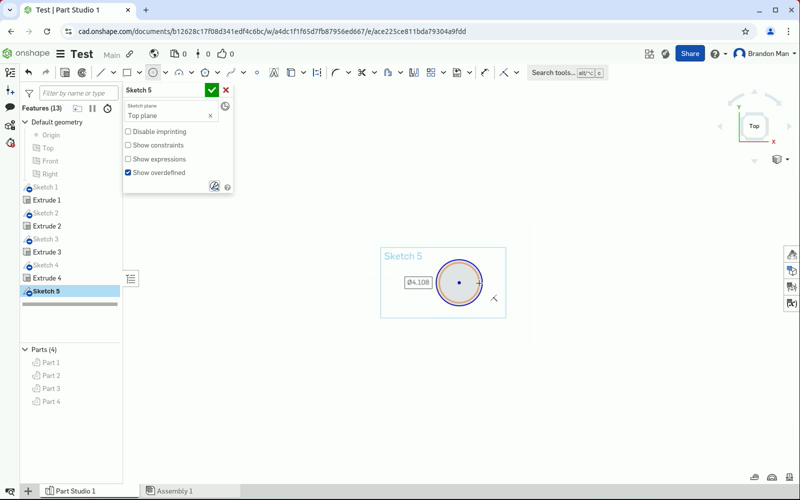
scroll(-6)
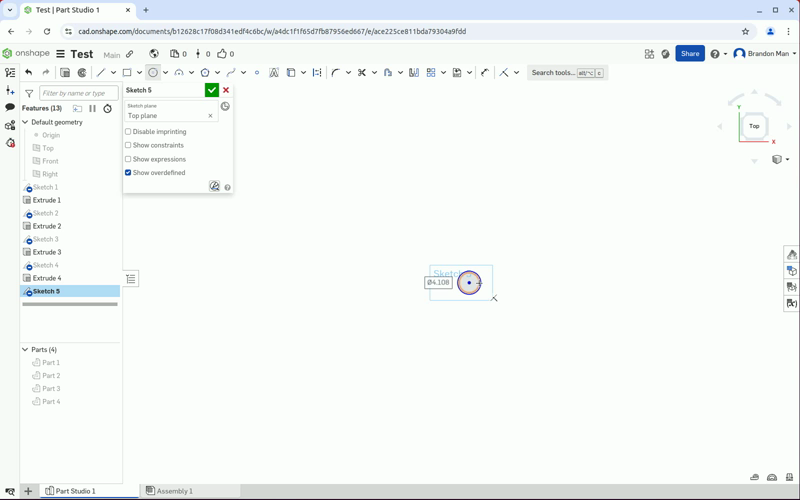
key(esc)
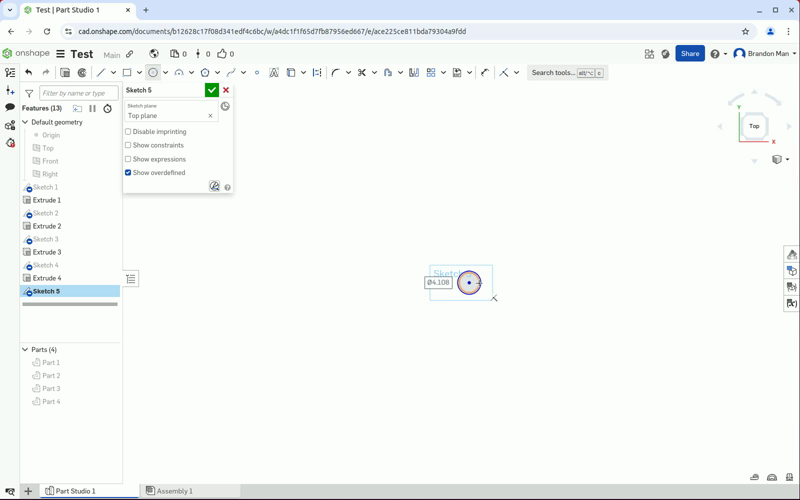
mouse_move(470, 272)
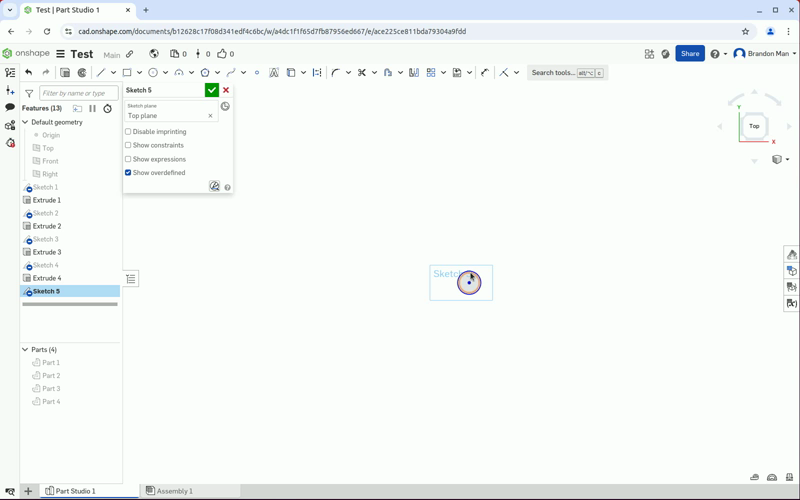
scroll(6)
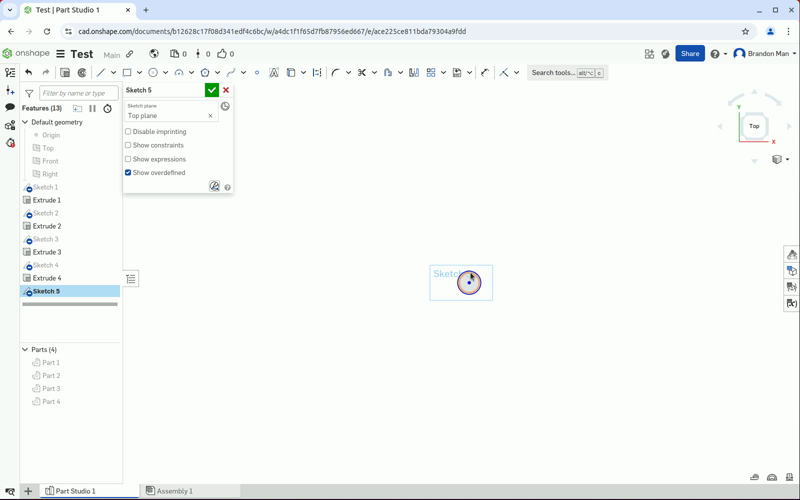
scroll(6)
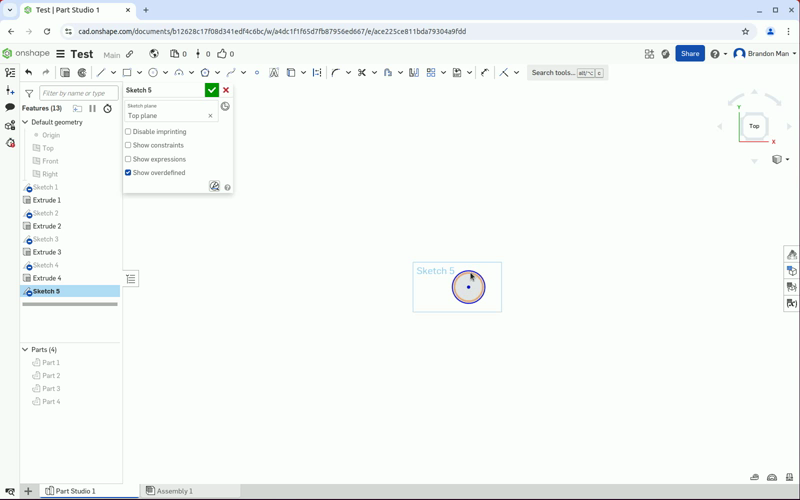
scroll(6)
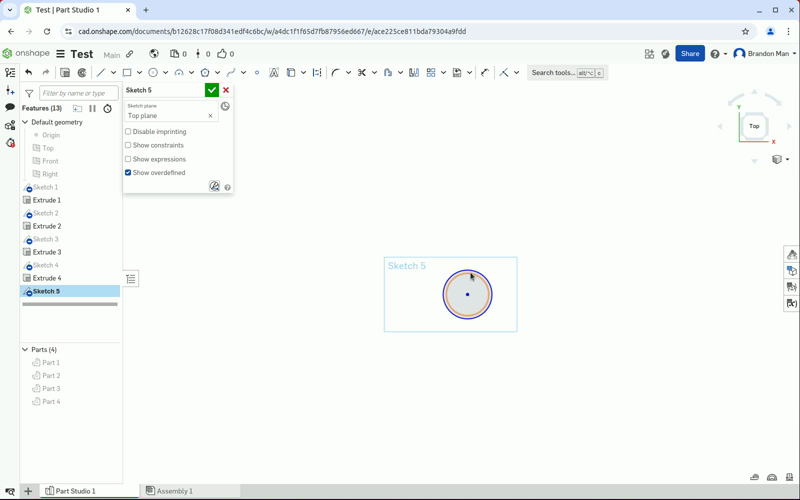
scroll(6)
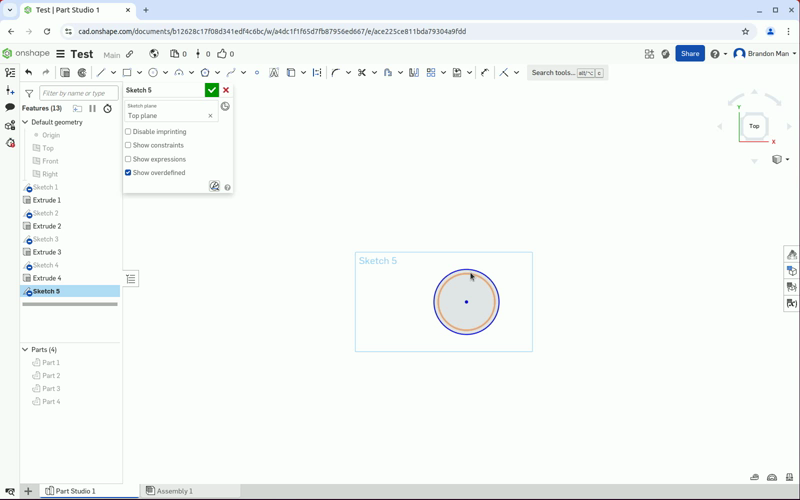
scroll(6)
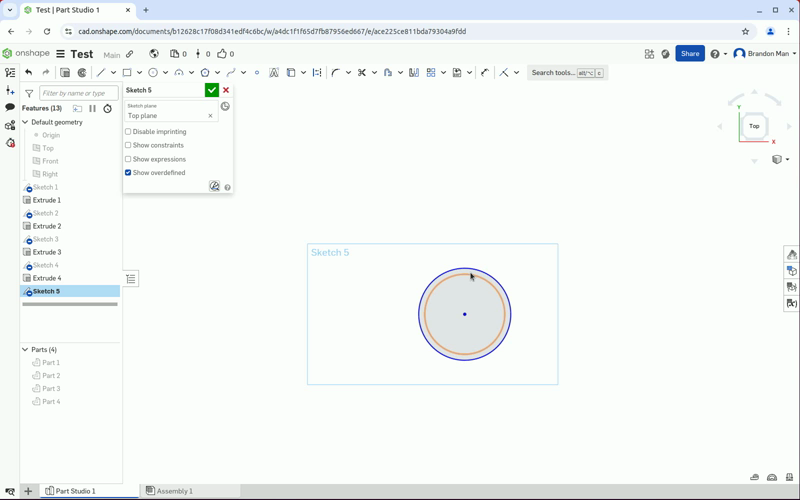
scroll(6)
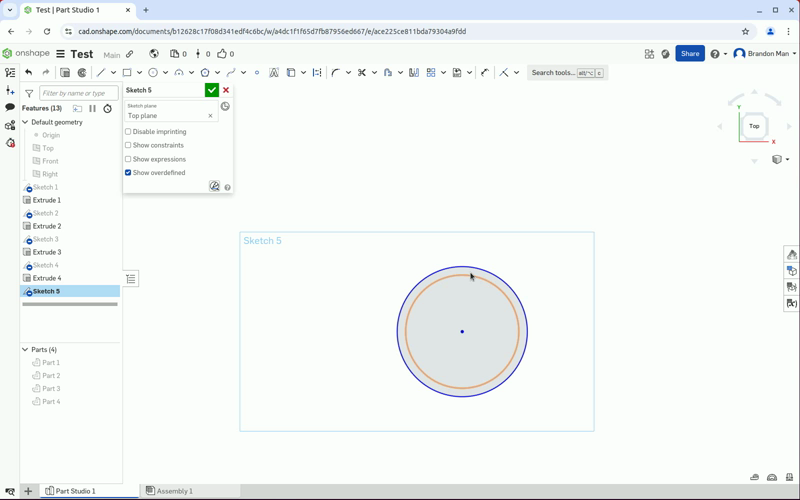
scroll(6)
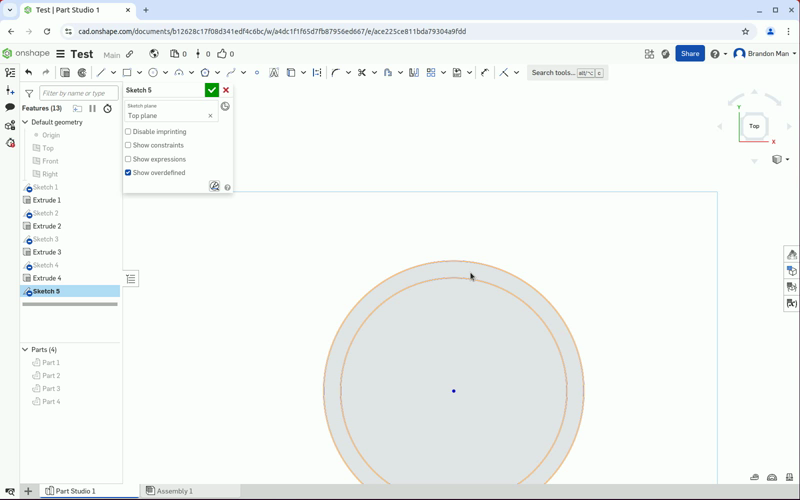
click(470, 272)
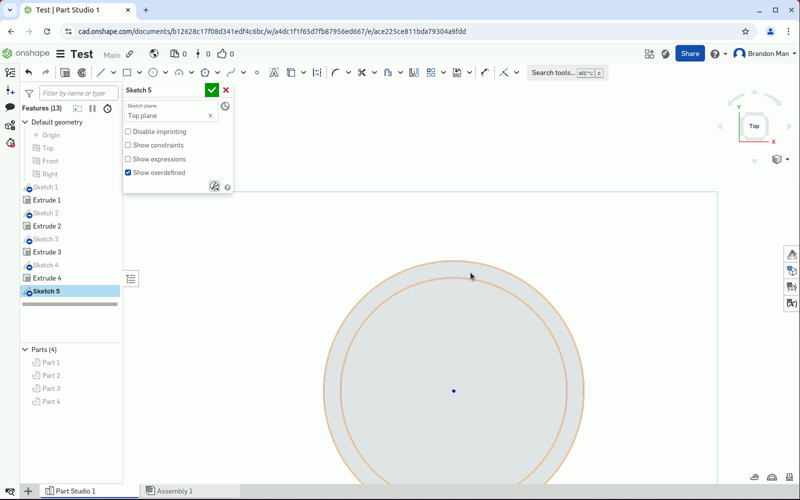
scroll(-6)
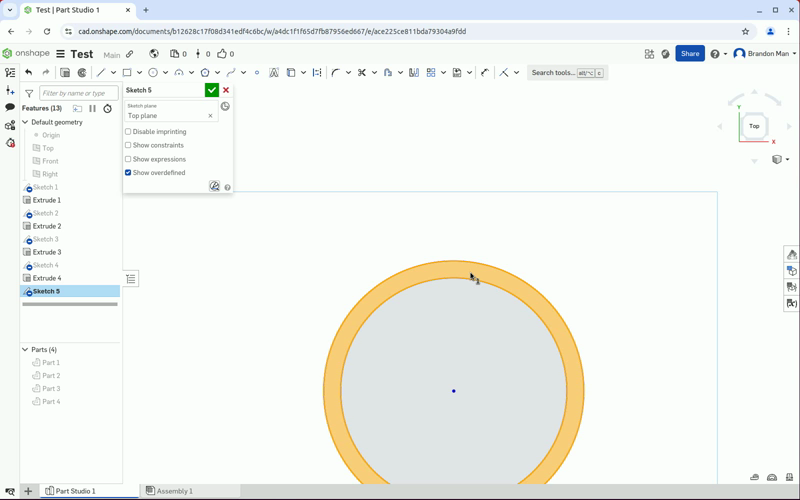
scroll(-6)
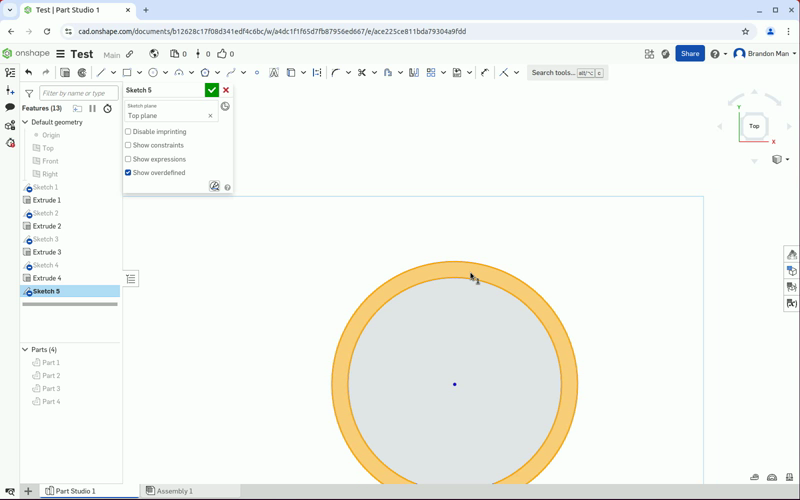
scroll(-6)
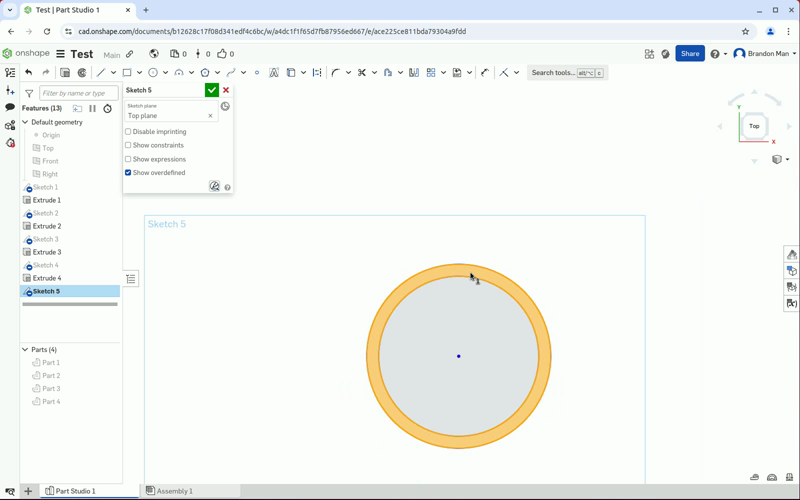
scroll(-6)
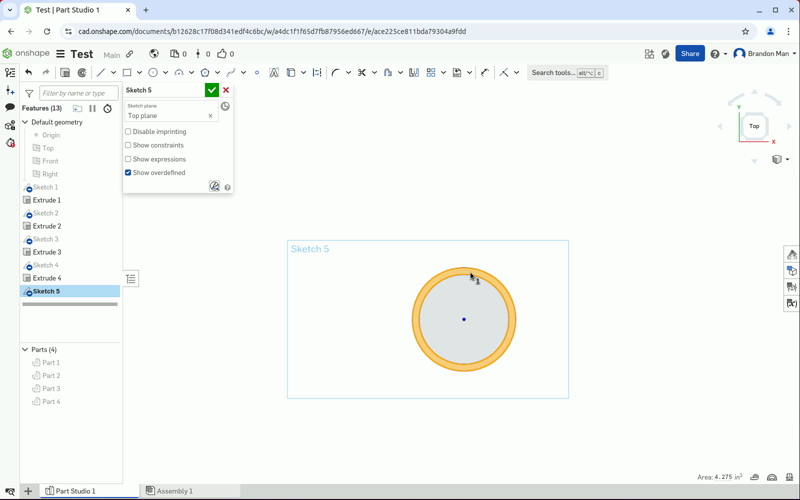
scroll(-6)
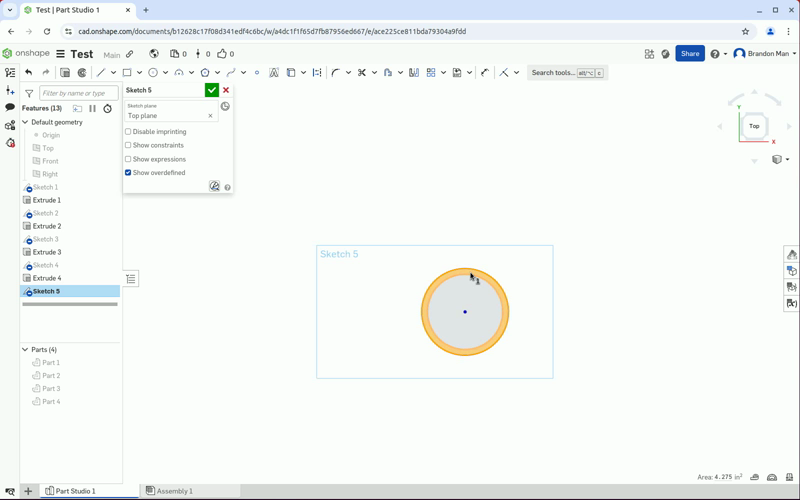
scroll(-6)
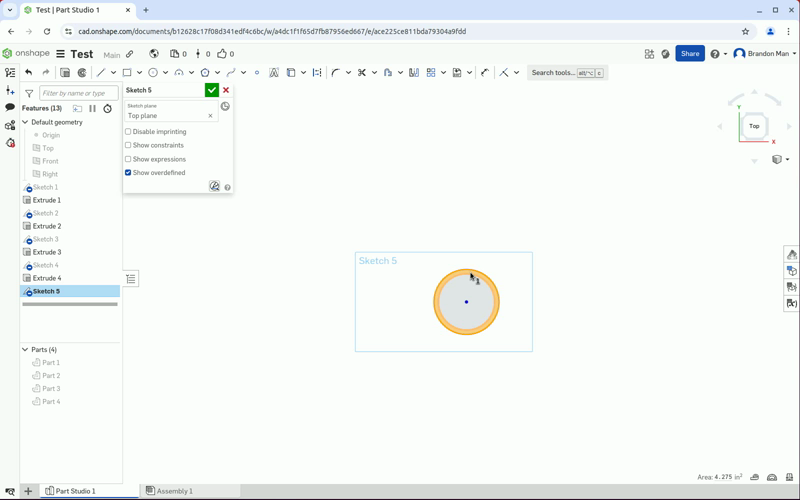
scroll(-6)
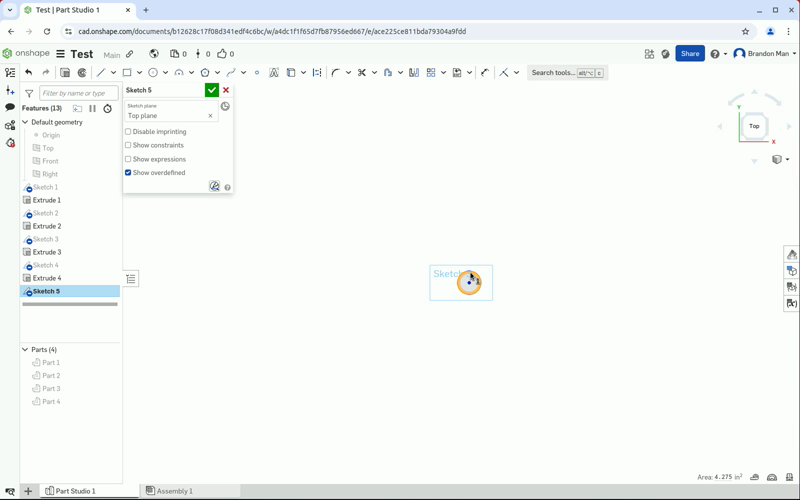
mouse_move(73, 352)
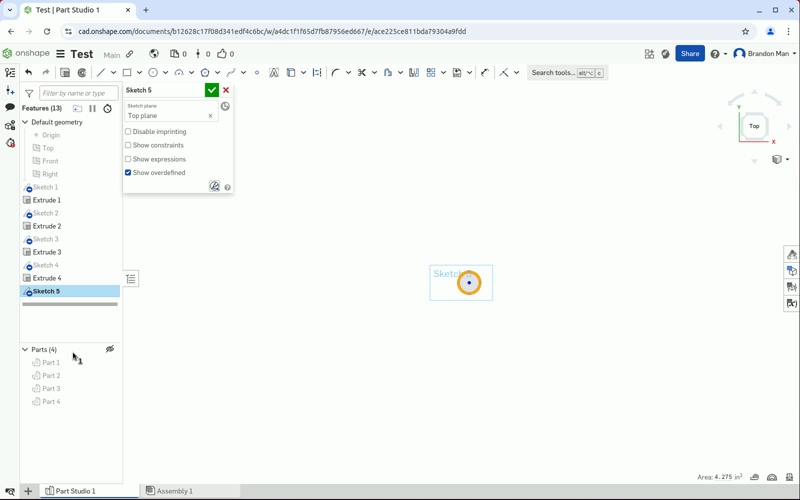
key(shift+y)
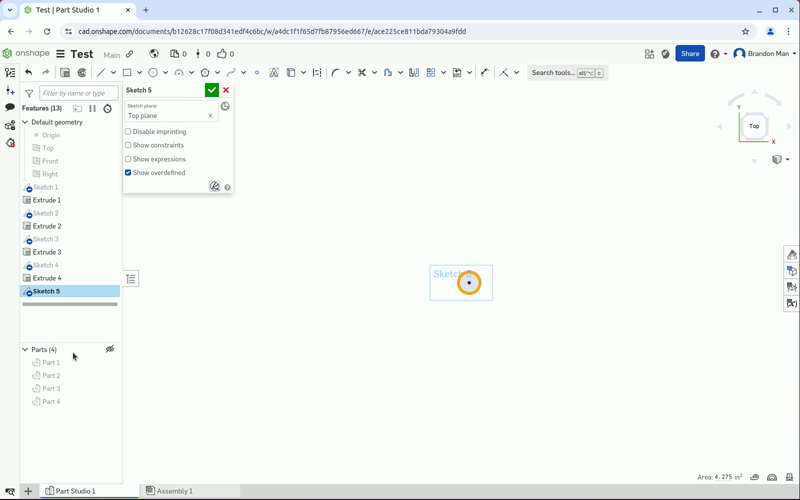
key(shift+e)
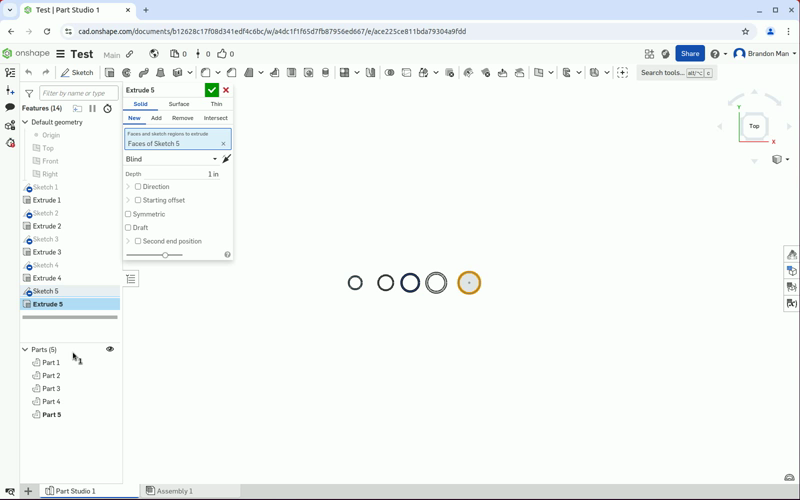
mouse_move(143, 106)
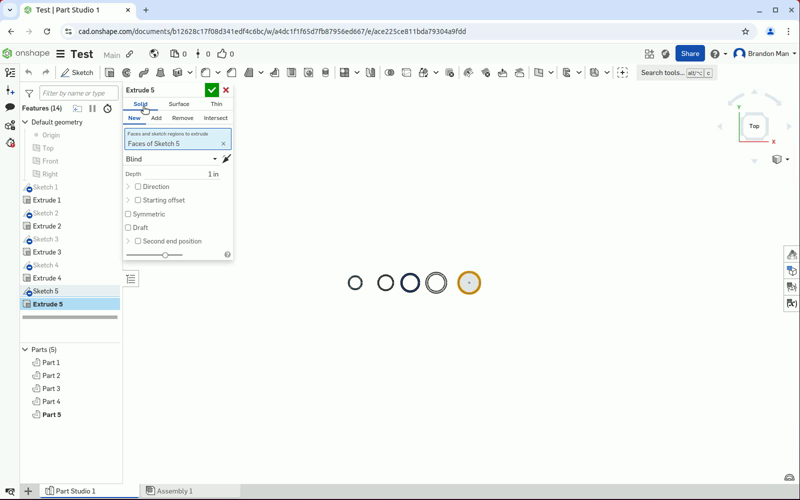
click(143, 106)
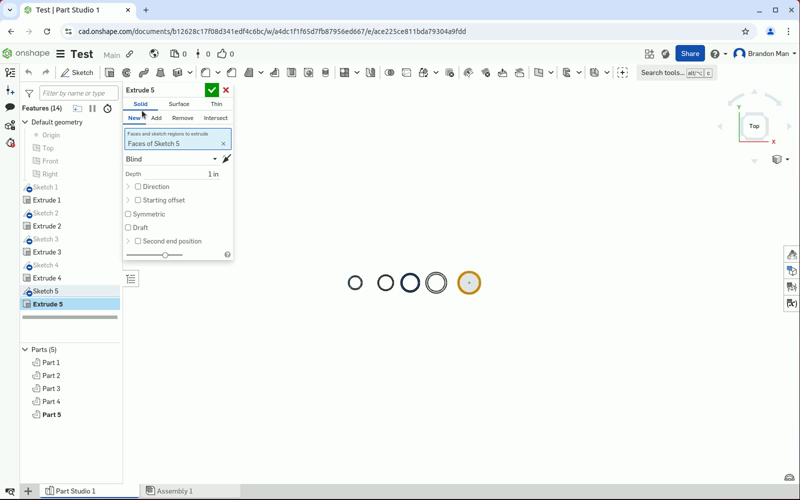
mouse_move(137, 120)
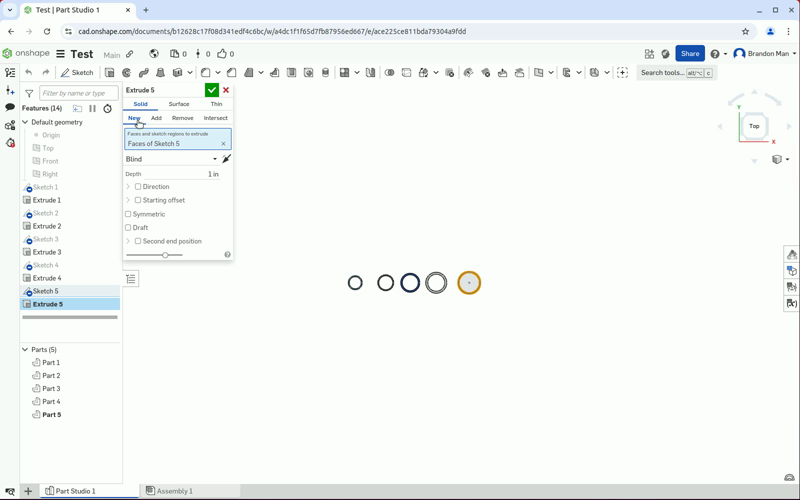
click(137, 120)
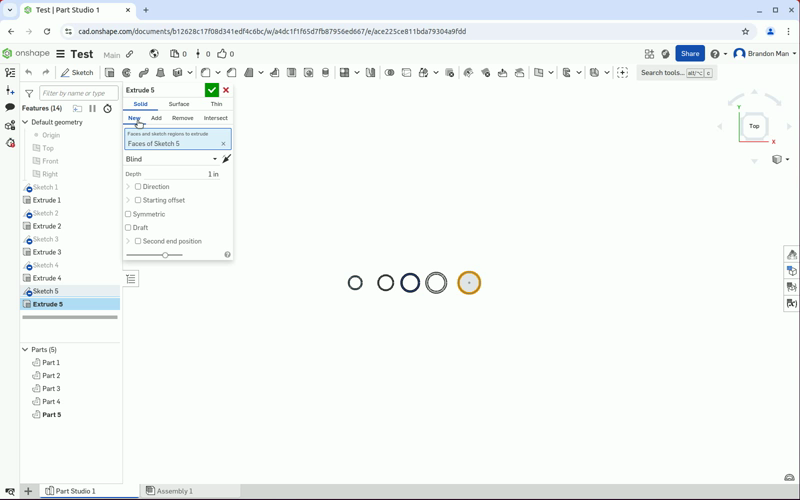
key(tab, 4)
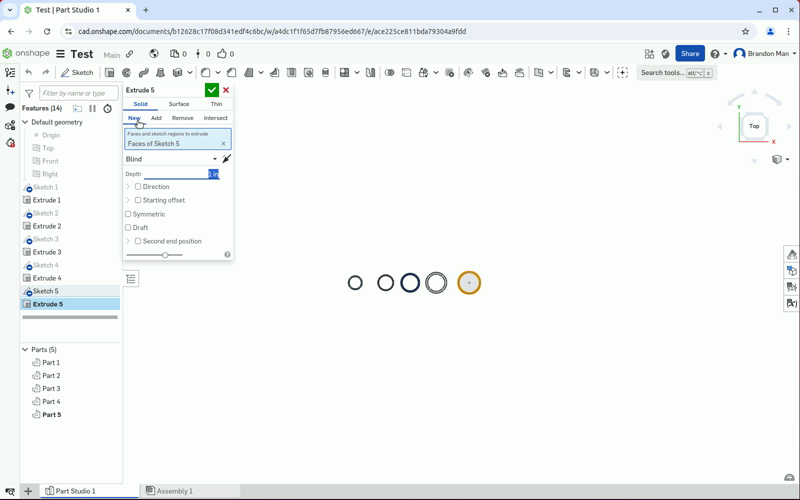
text(-0.963)
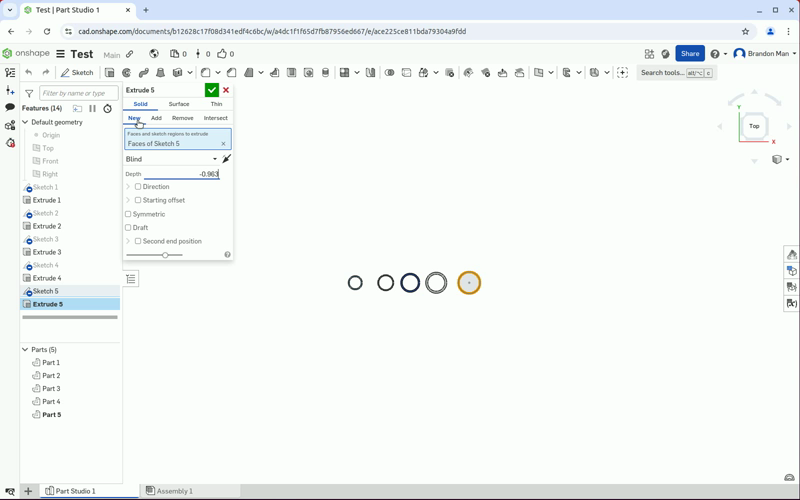
key(enter)
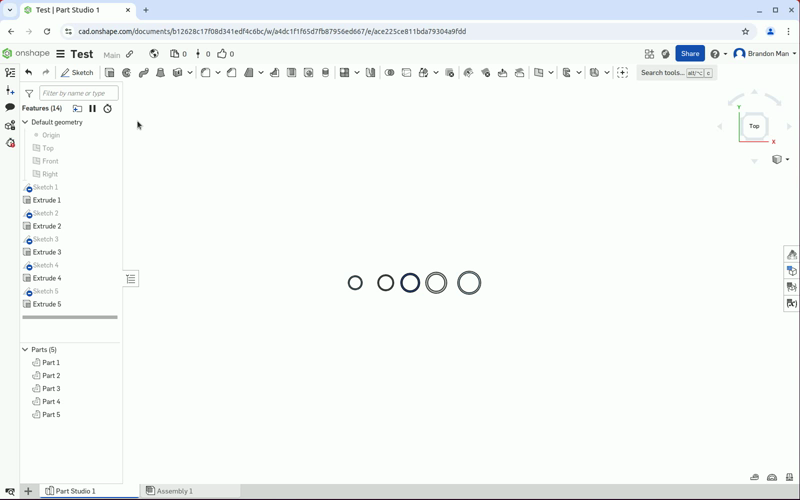
key(shift+h)
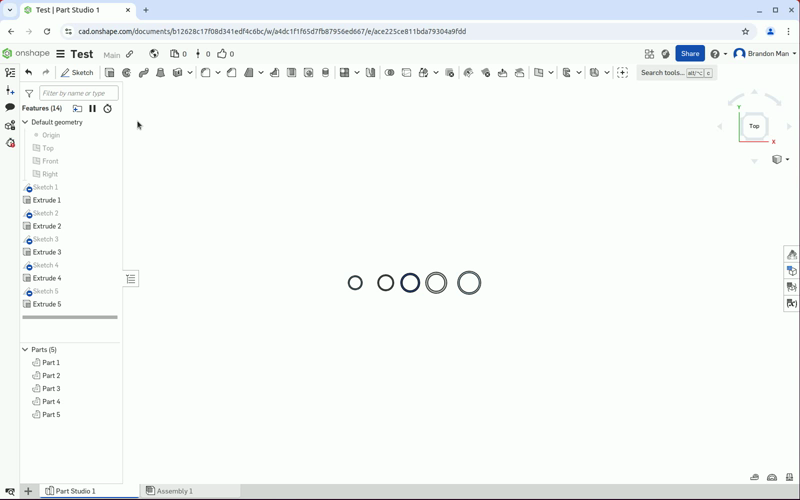
key(shift+h)
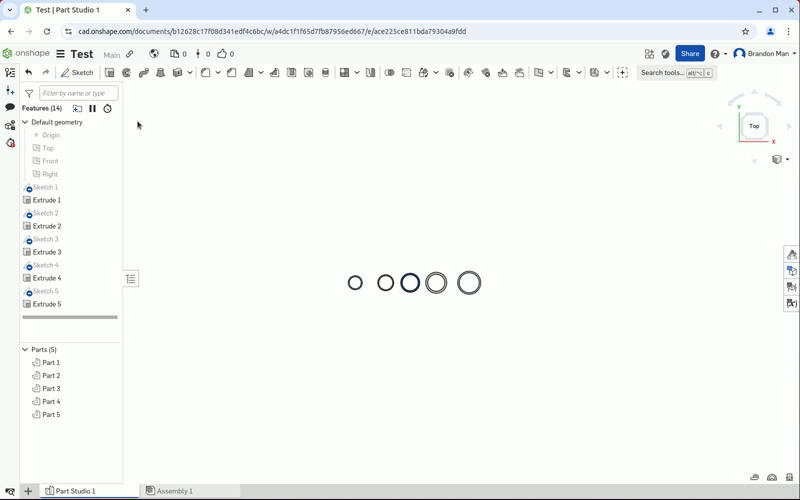
mouse_move(73, 189)
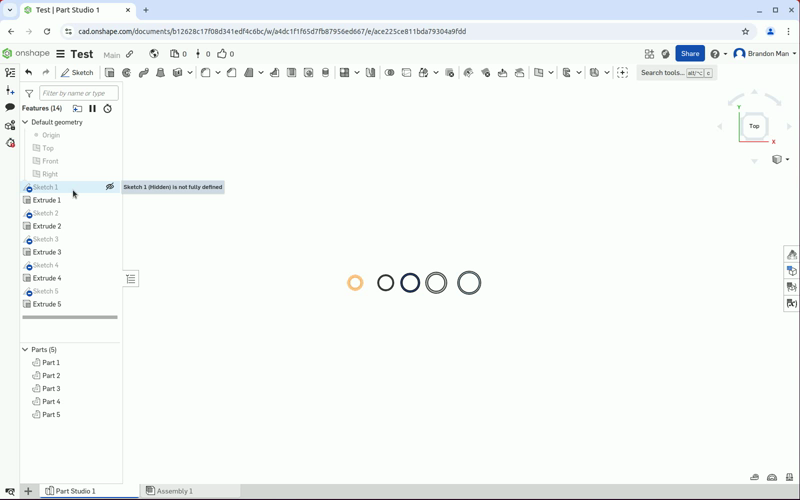
click(73, 189)
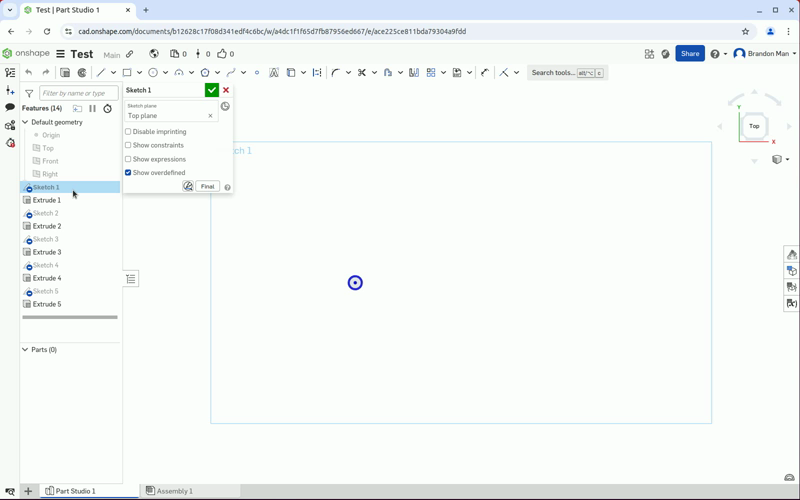
mouse_move(229, 92)
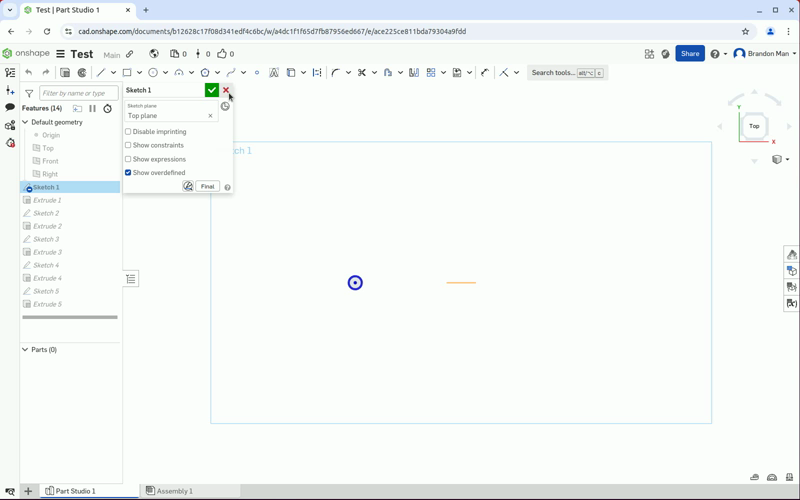
click(229, 92)
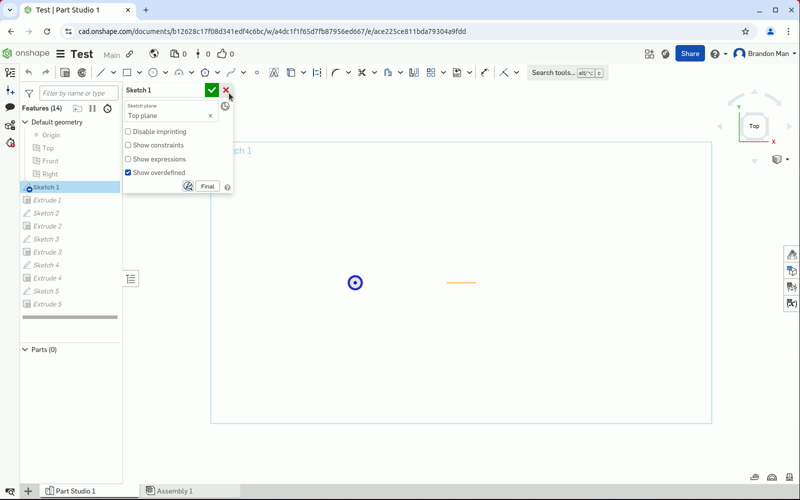
key(shift+s)
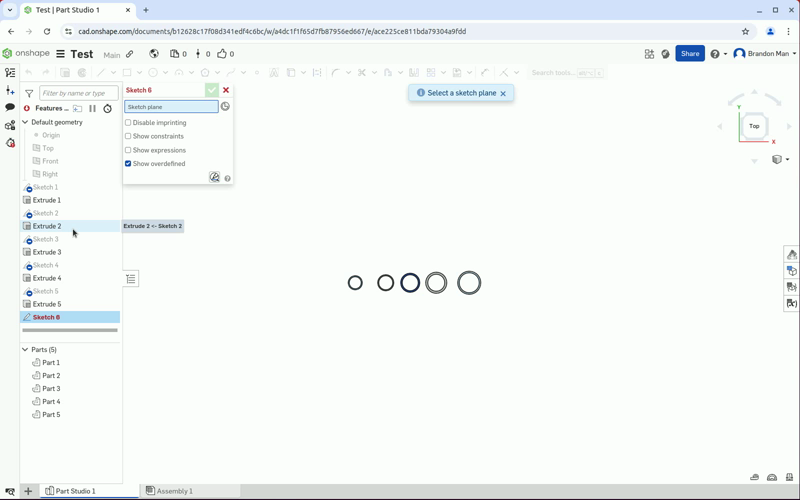
scroll(3)
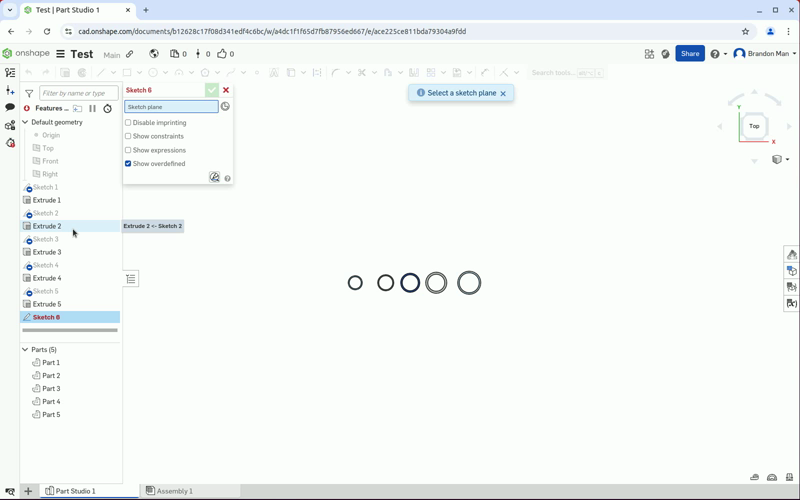
mouse_move(73, 150)
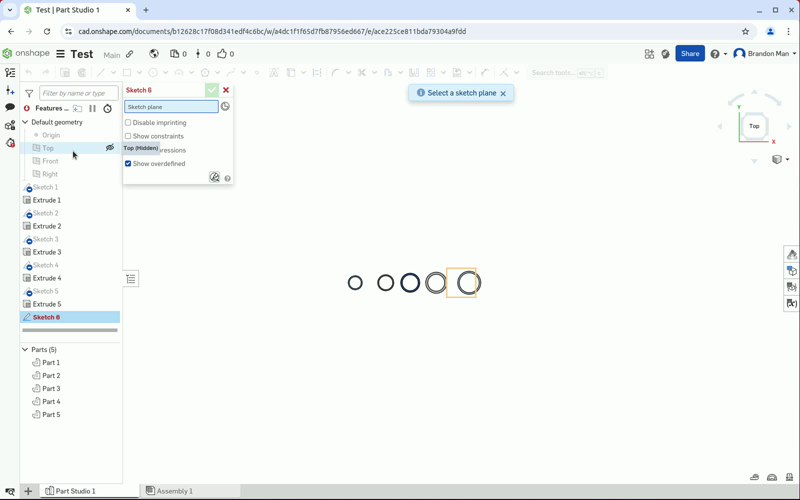
click(73, 150)
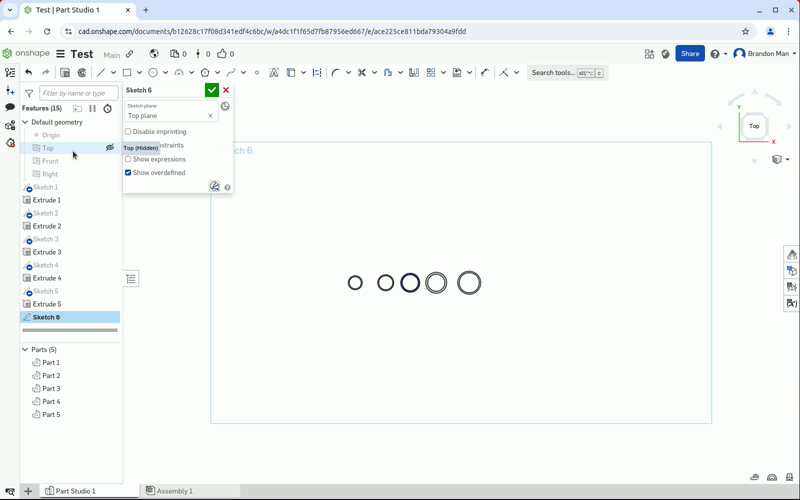
mouse_move(73, 352)
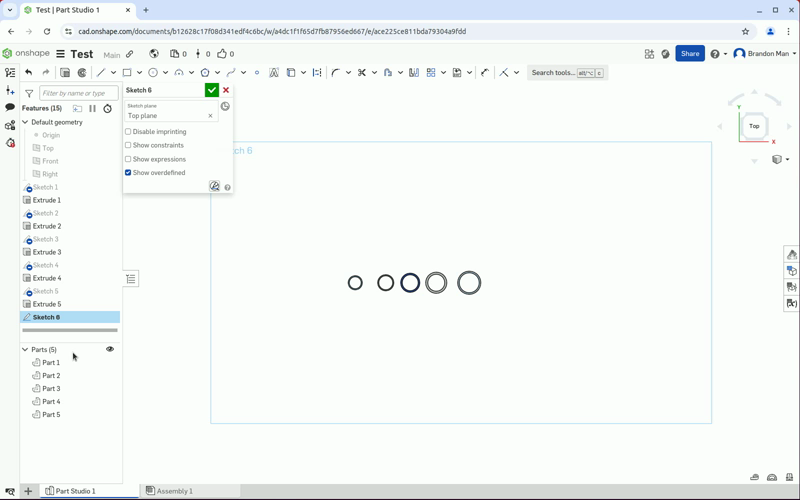
key(y)
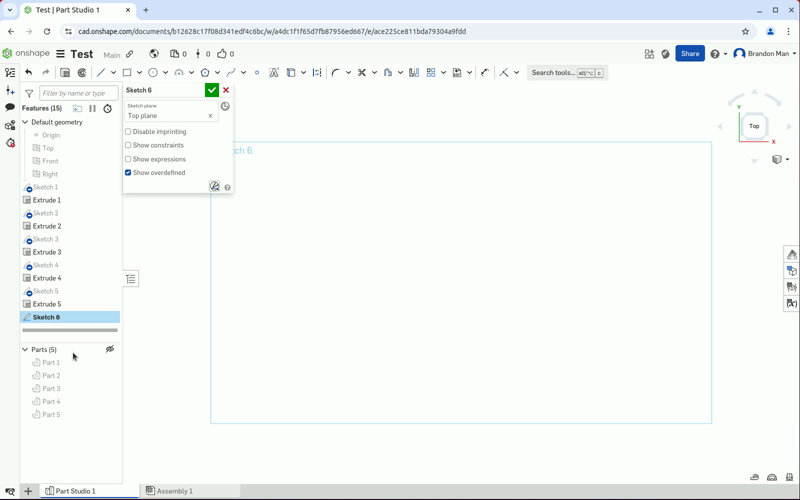
key(c)
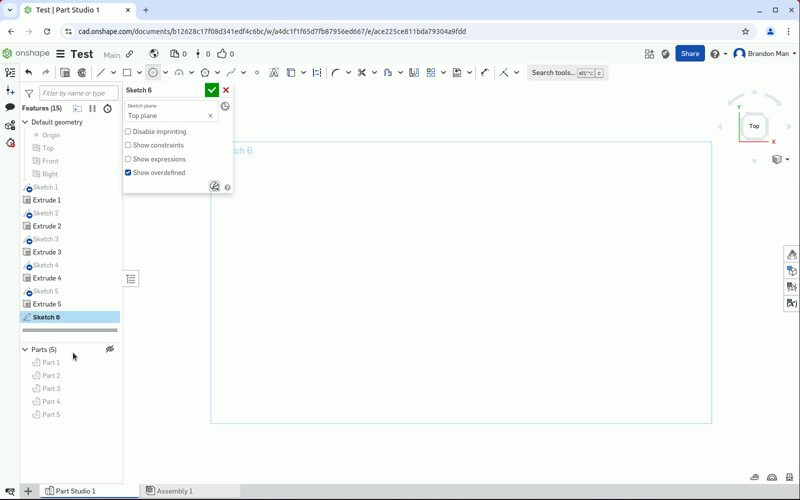
key_down(shift)
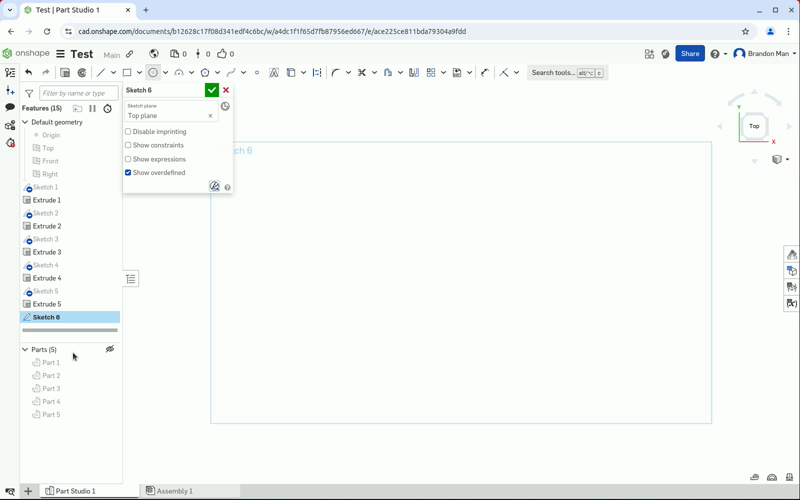
mouse_move(497, 282)
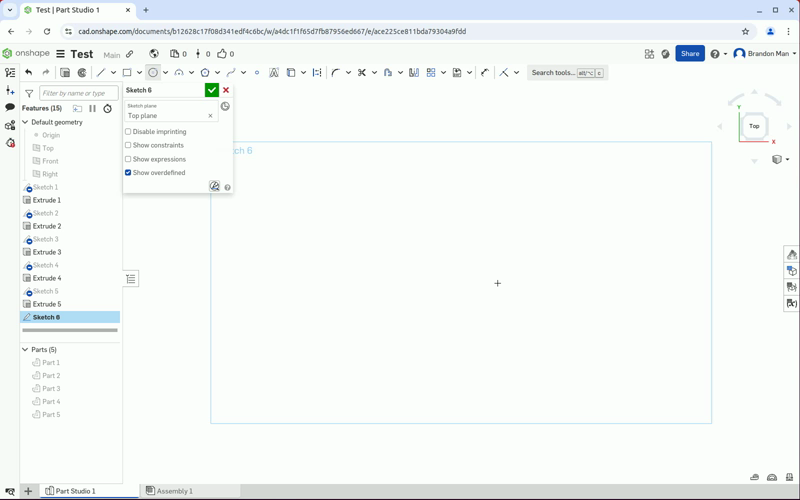
click(497, 282)
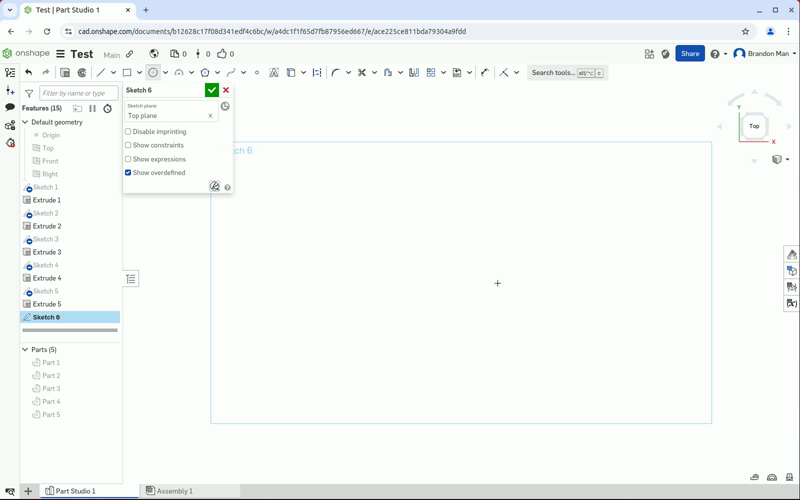
key_up(shift)
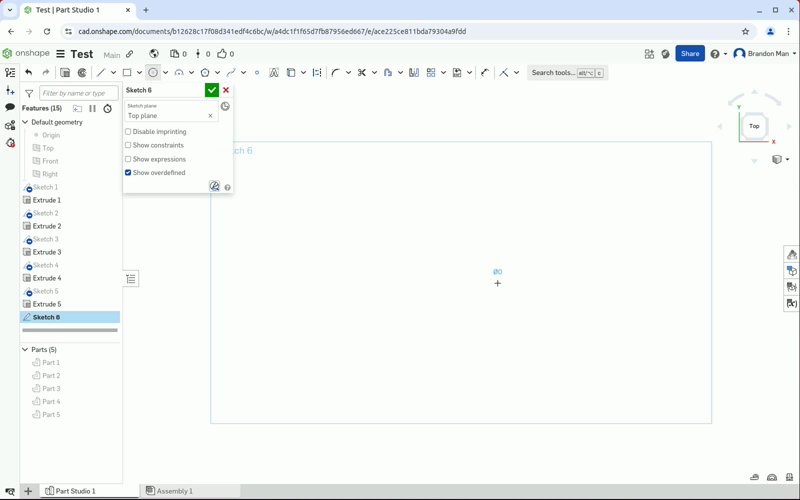
mouse_move(509, 282)
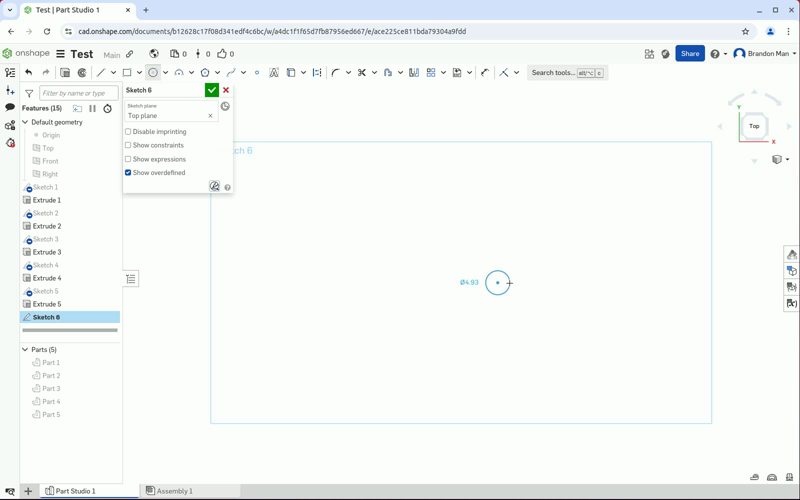
click(509, 282)
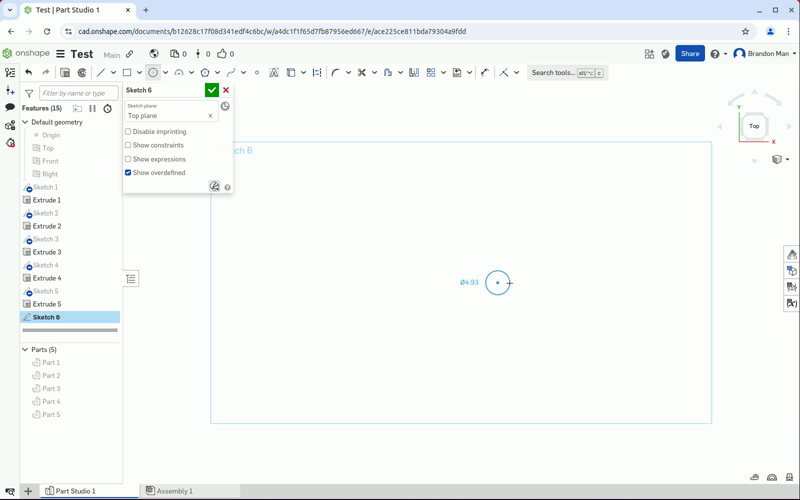
key(esc)
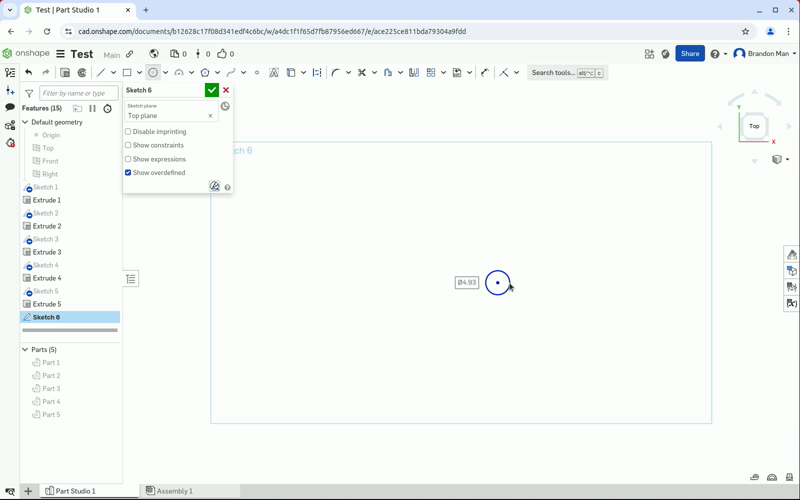
key(c)
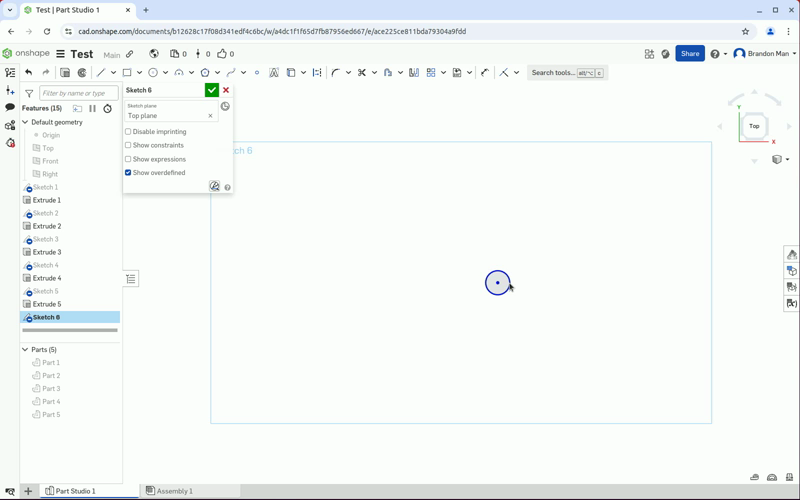
key_down(shift)
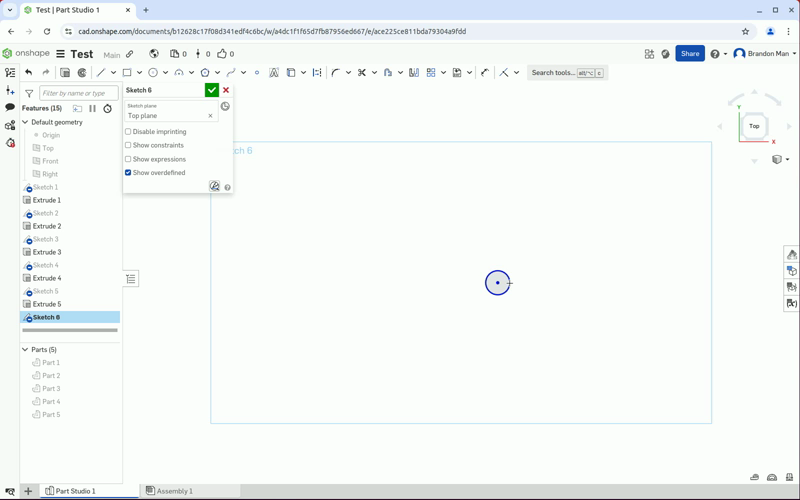
mouse_move(497, 282)
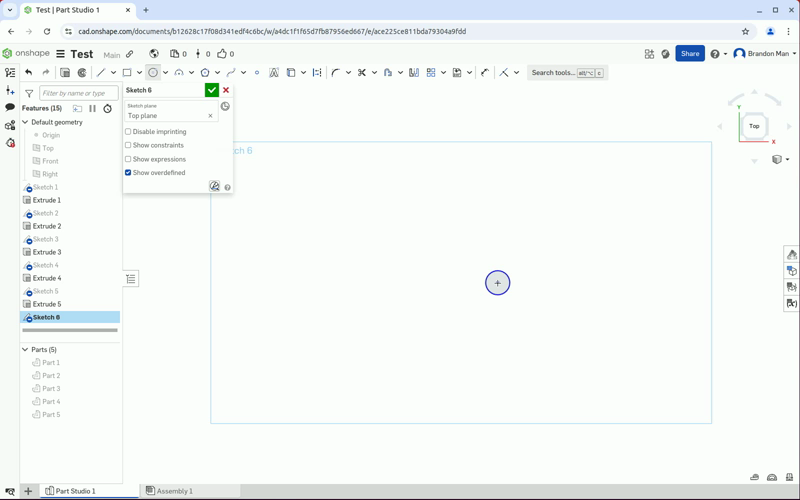
click(497, 282)
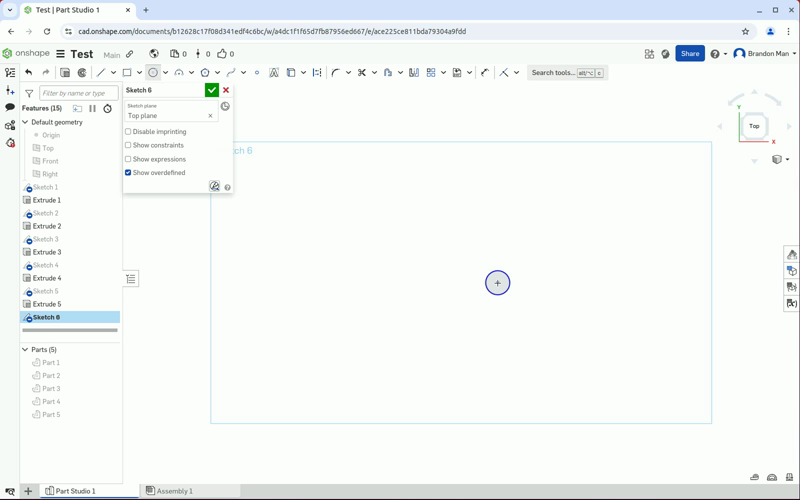
key_up(shift)
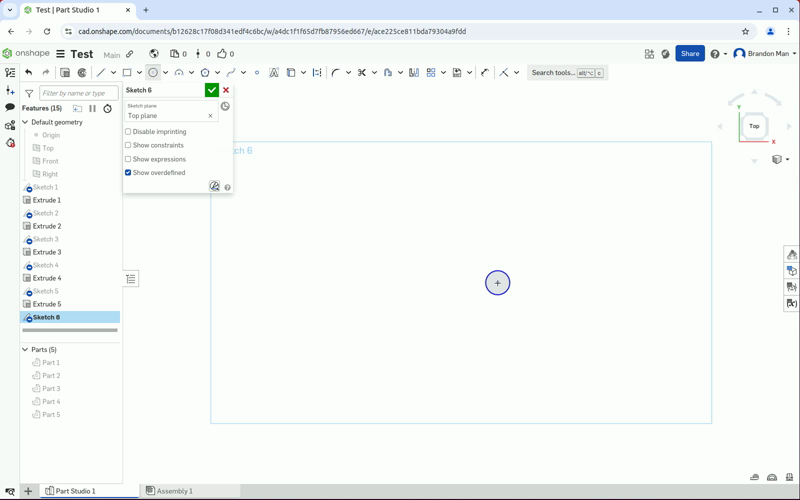
mouse_move(507, 282)
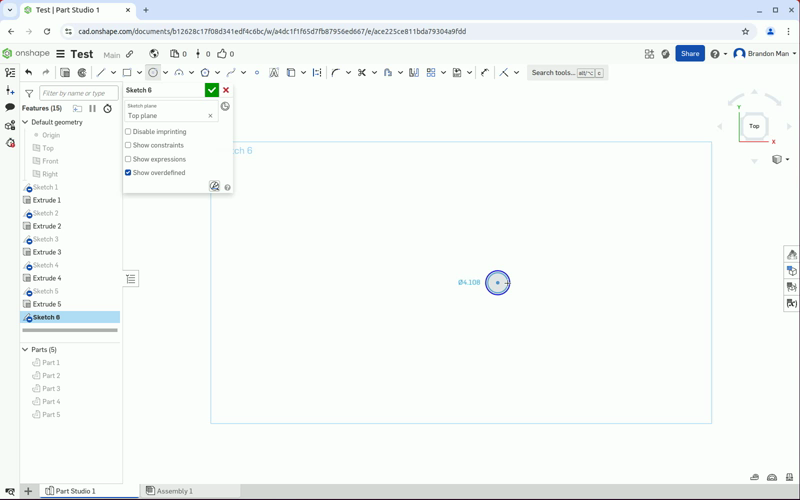
scroll(6)
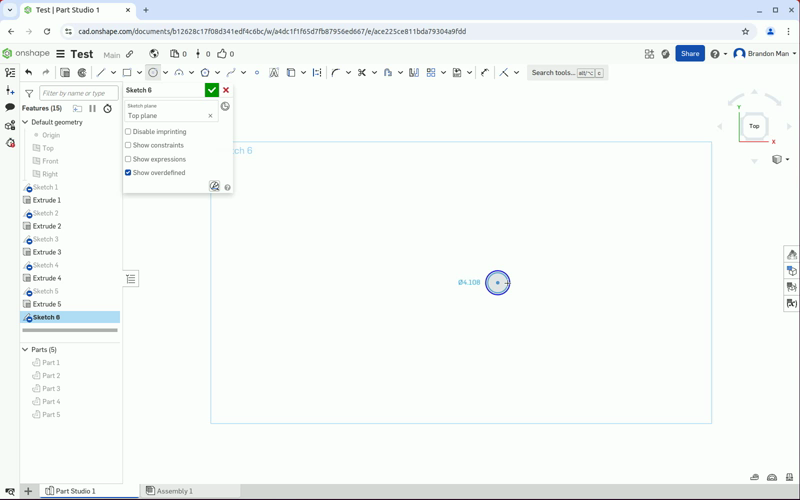
scroll(6)
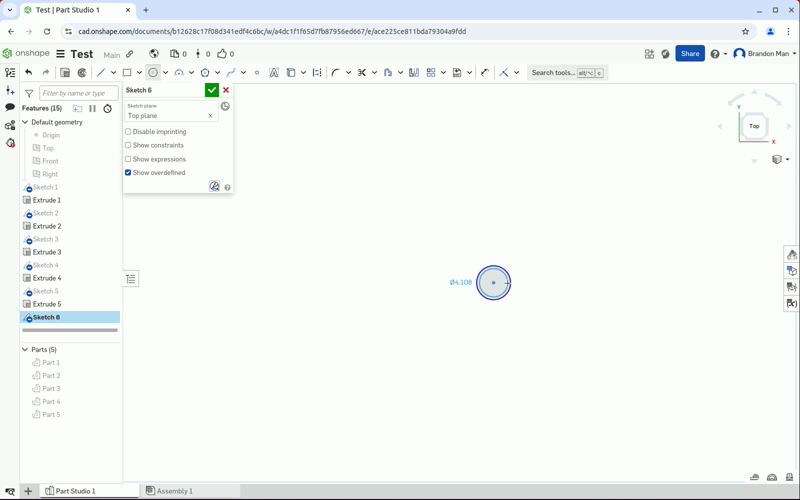
scroll(6)
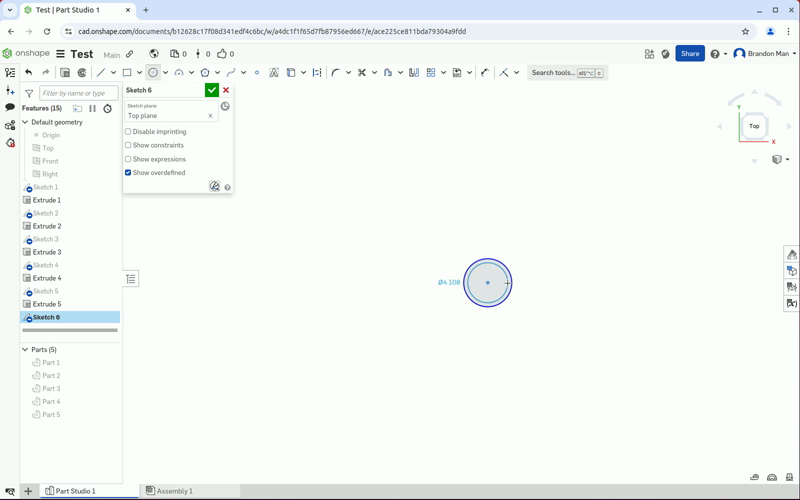
scroll(6)
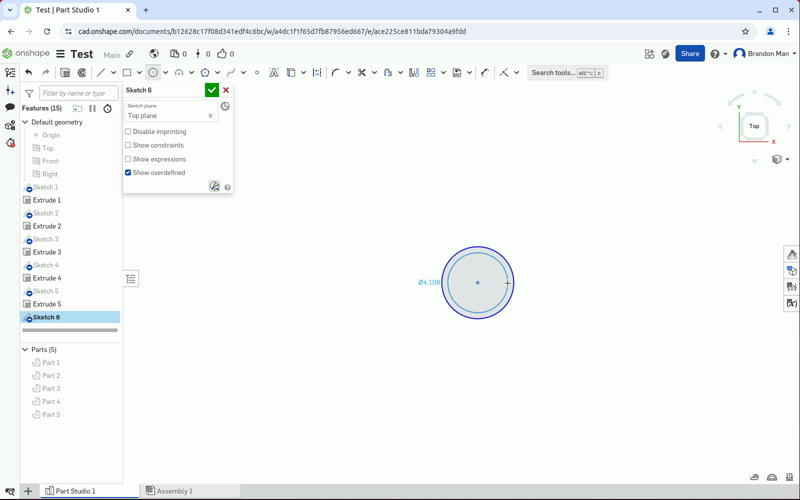
scroll(6)
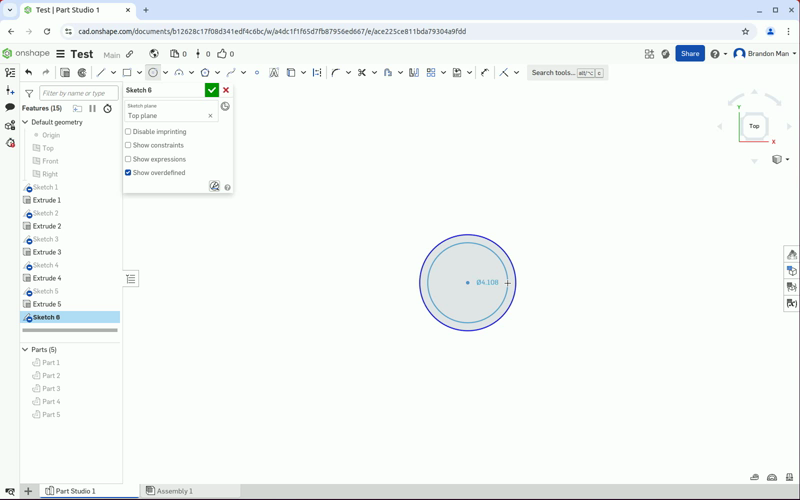
scroll(6)
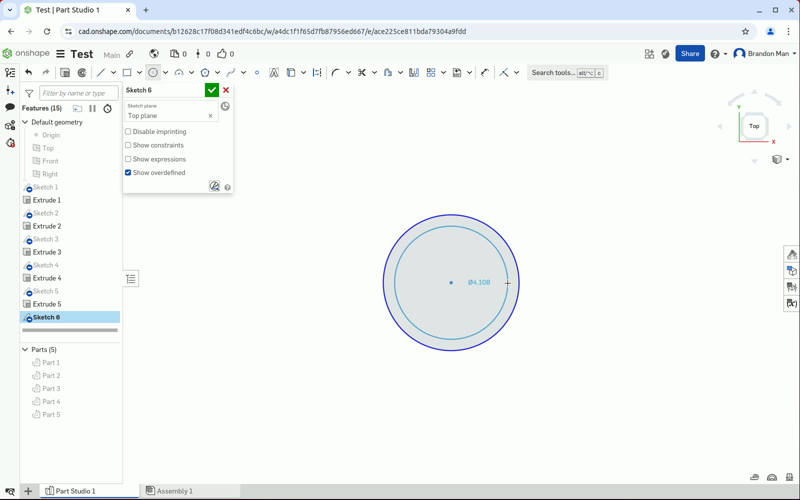
scroll(6)
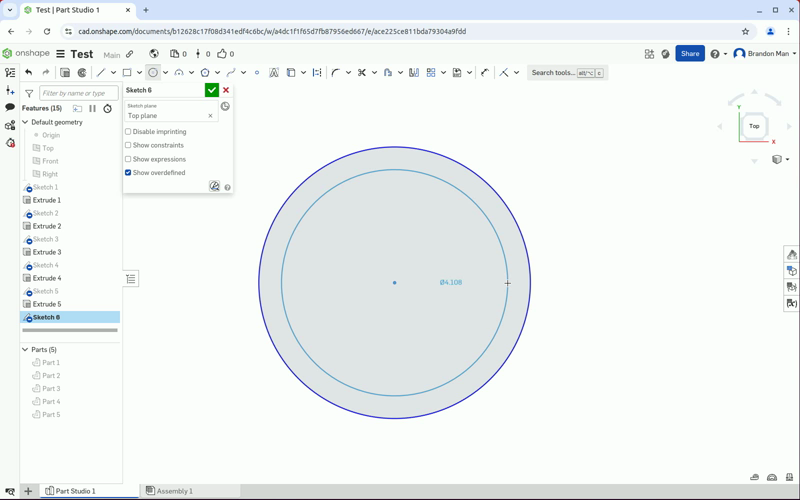
click(507, 282)
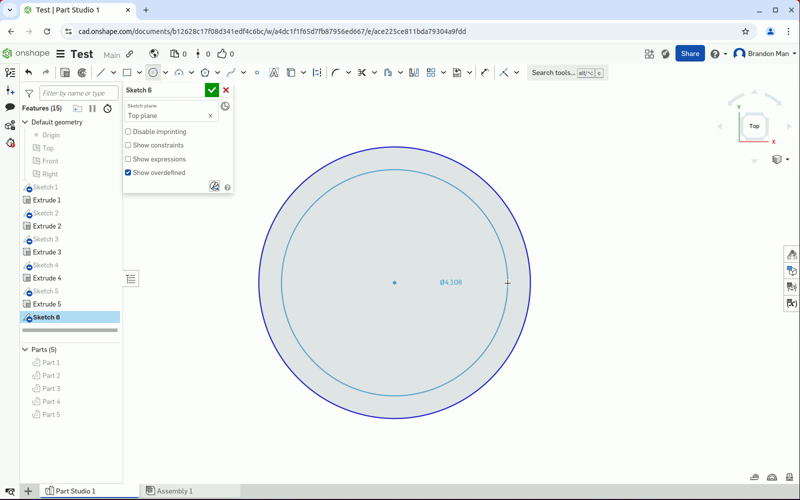
scroll(-6)
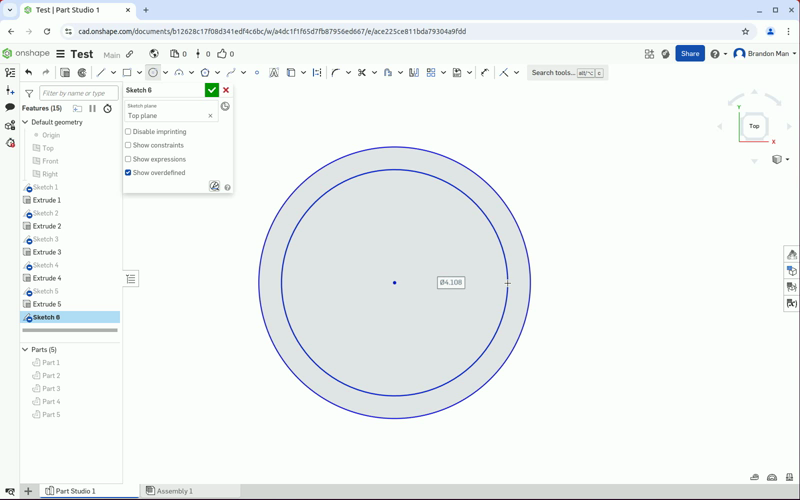
scroll(-6)
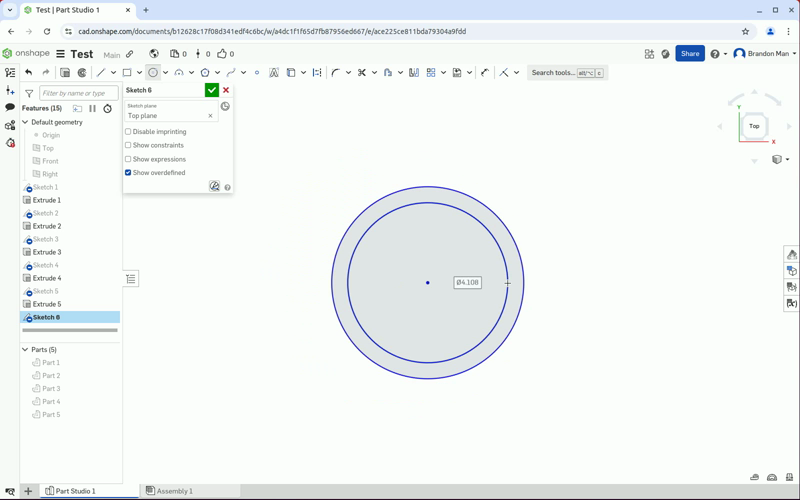
scroll(-6)
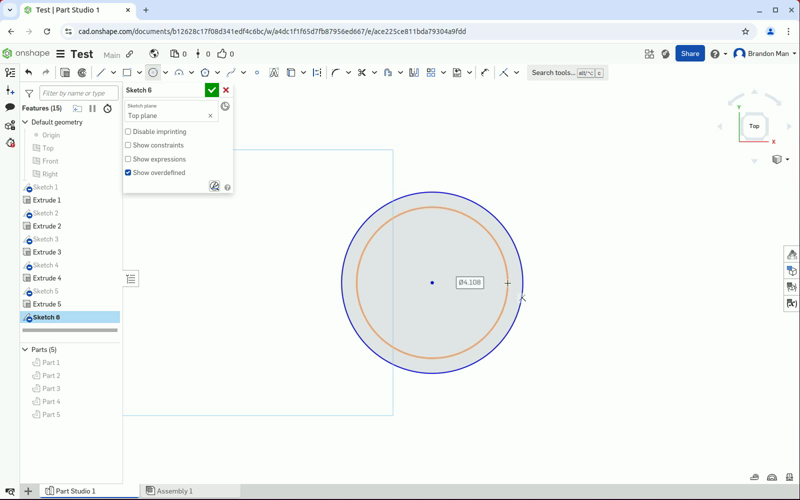
scroll(-6)
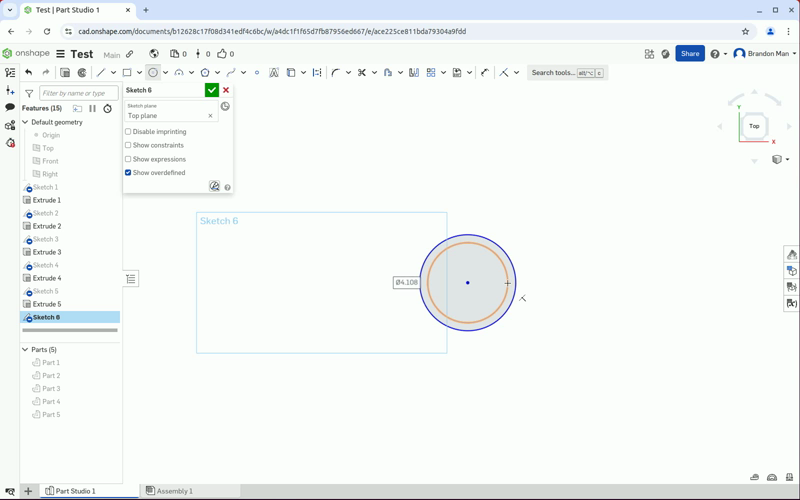
scroll(-6)
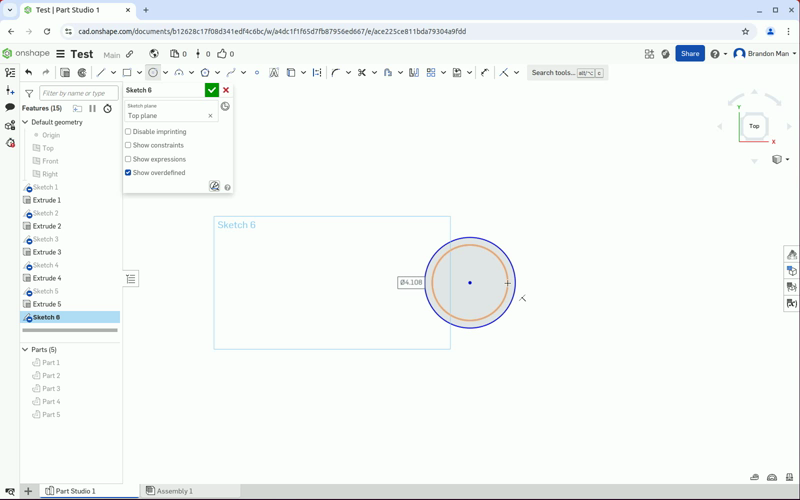
scroll(-6)
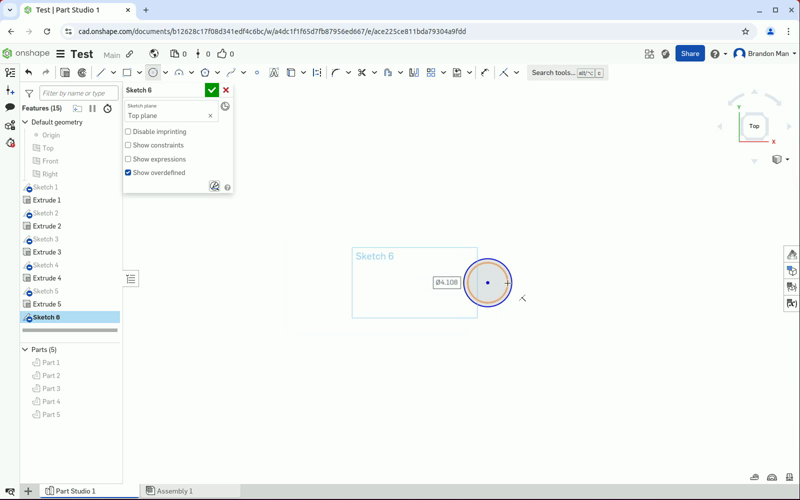
scroll(-6)
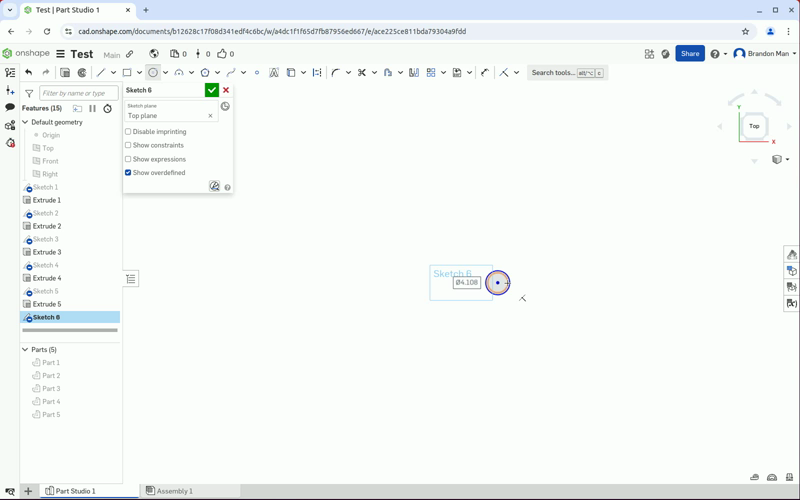
key(esc)
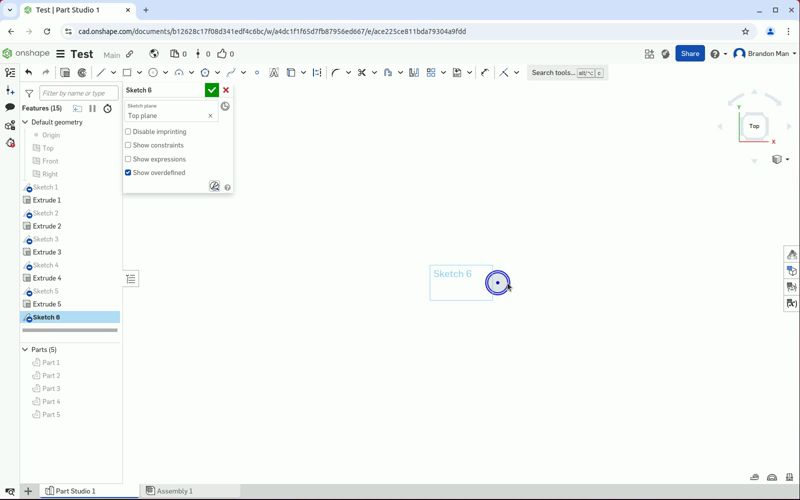
mouse_move(487, 277)
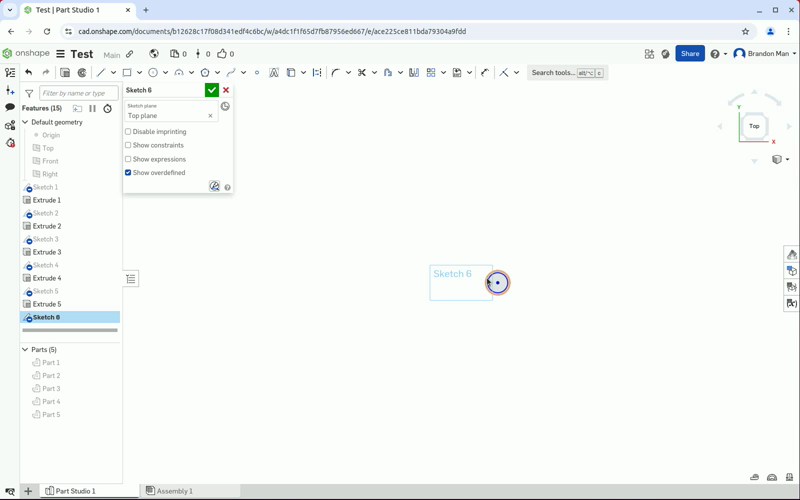
scroll(6)
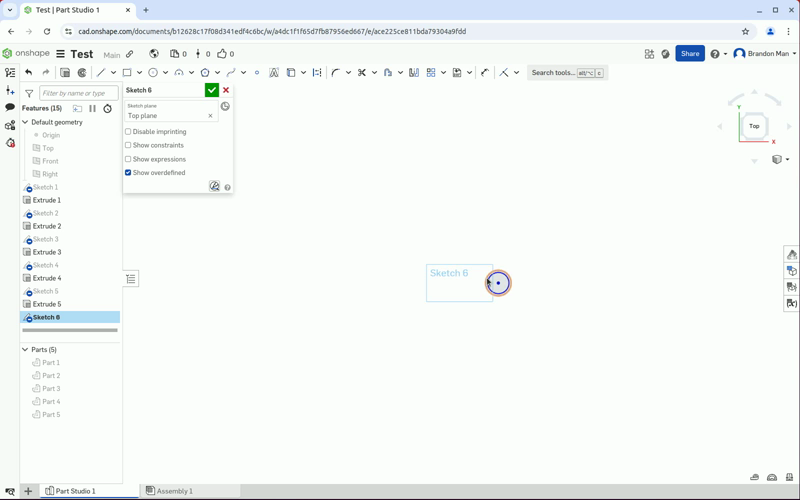
scroll(6)
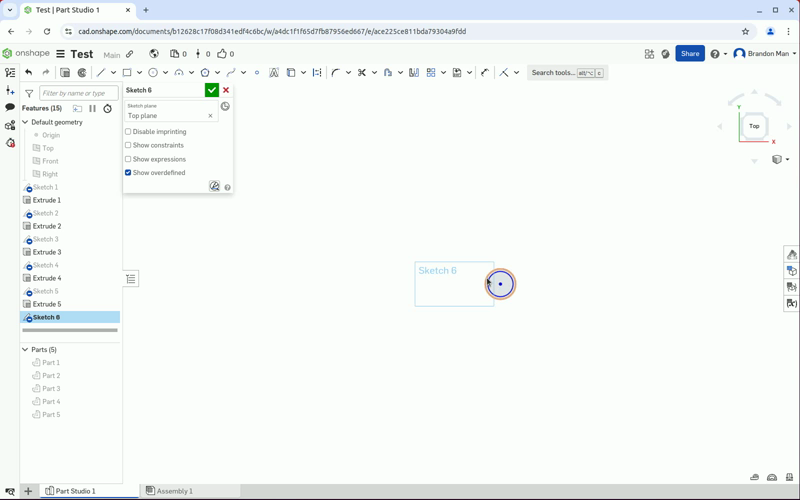
scroll(6)
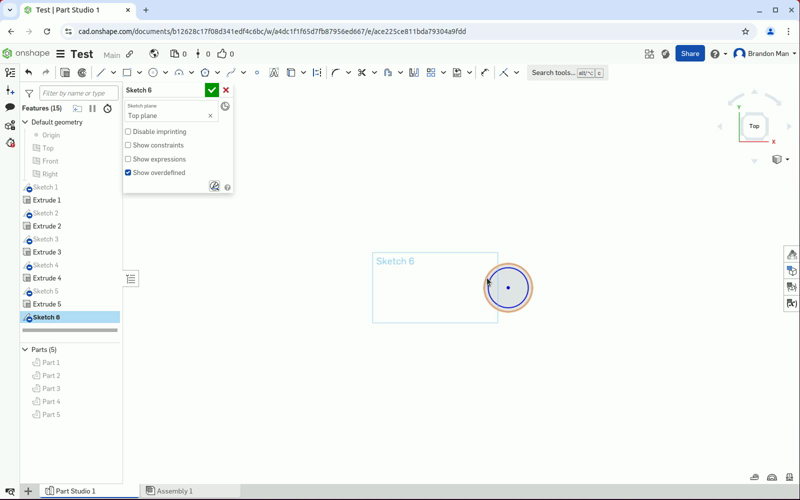
scroll(6)
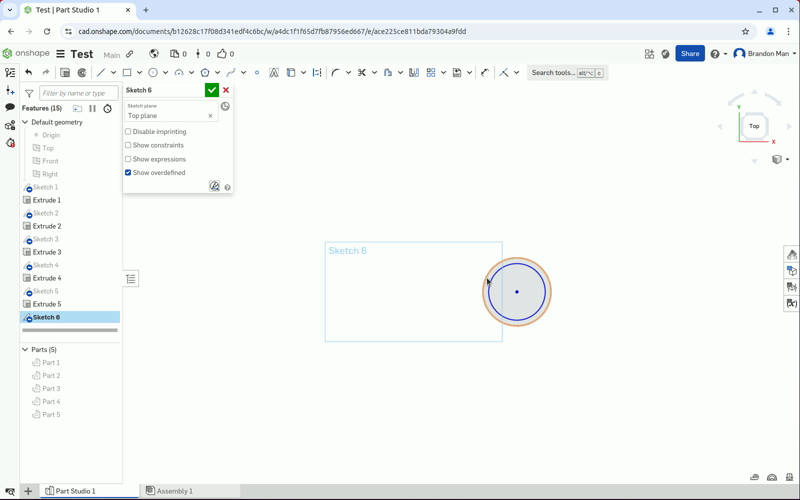
scroll(6)
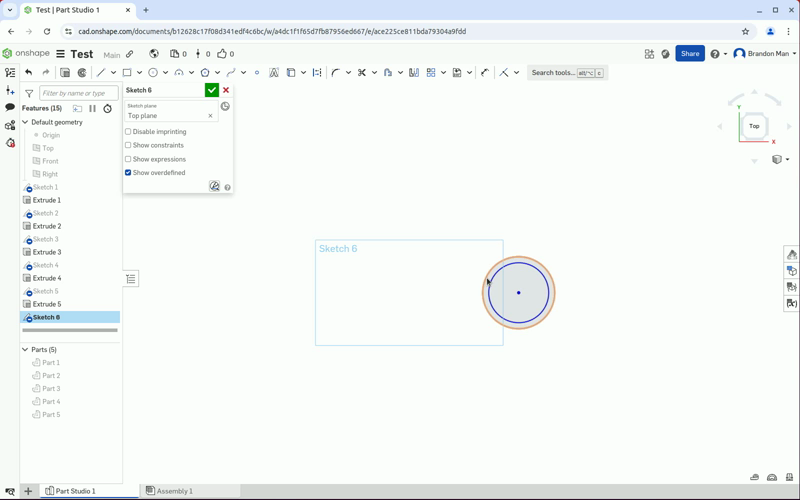
scroll(6)
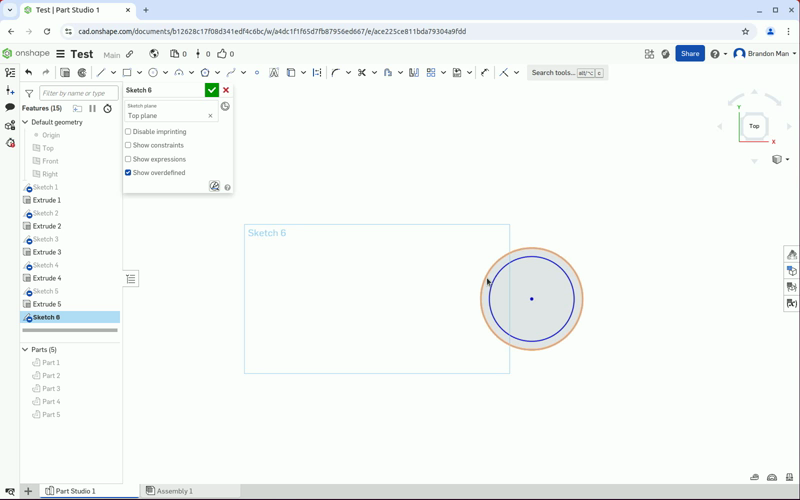
scroll(6)
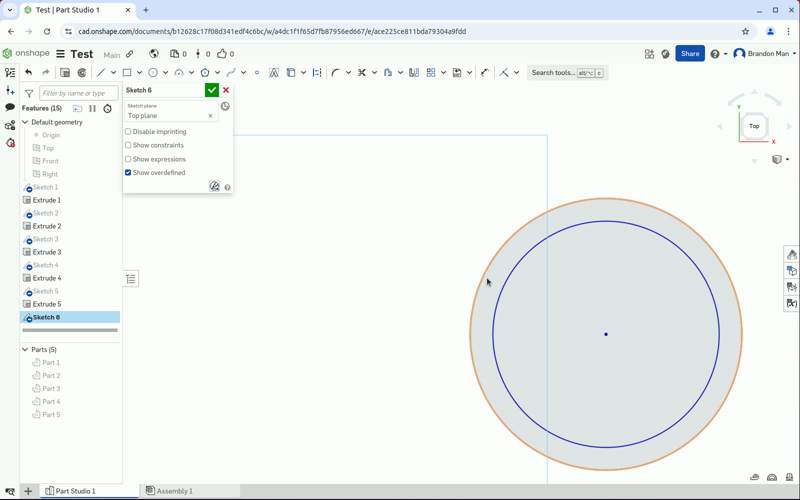
click(487, 277)
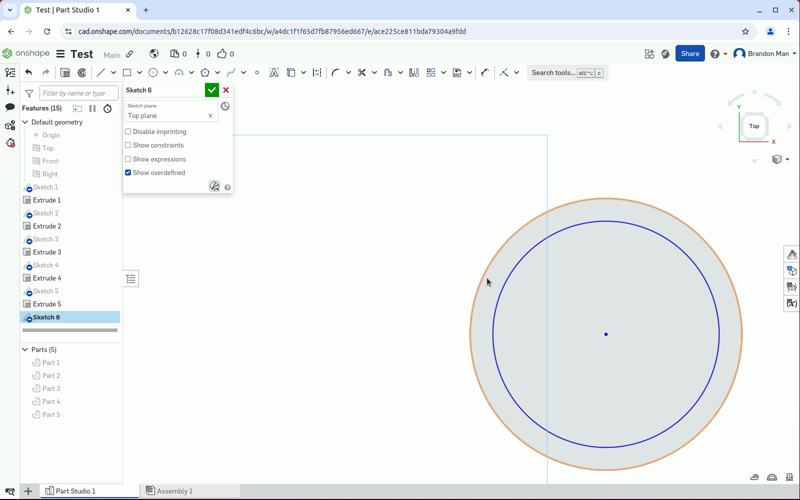
scroll(-6)
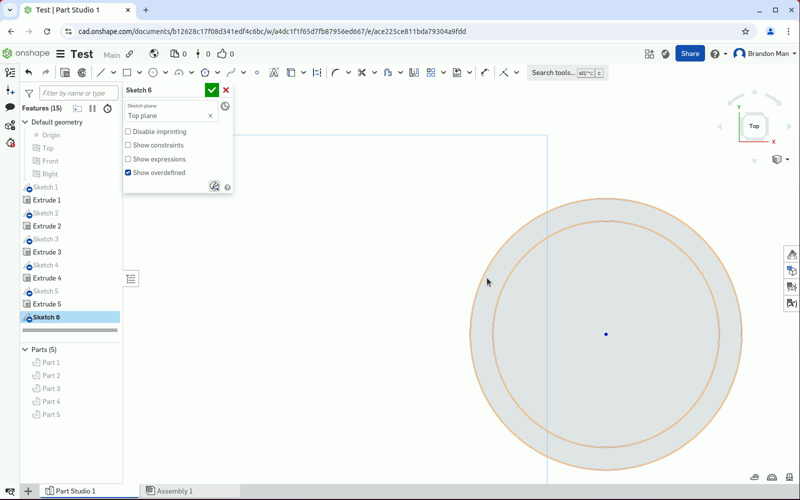
scroll(-6)
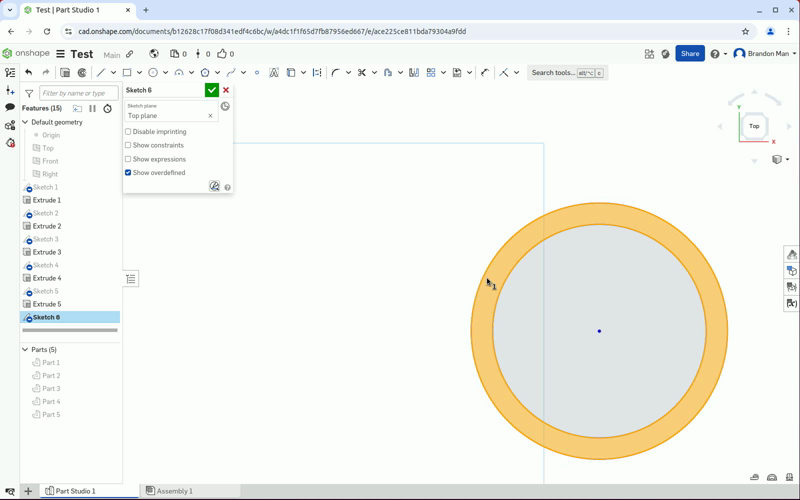
scroll(-6)
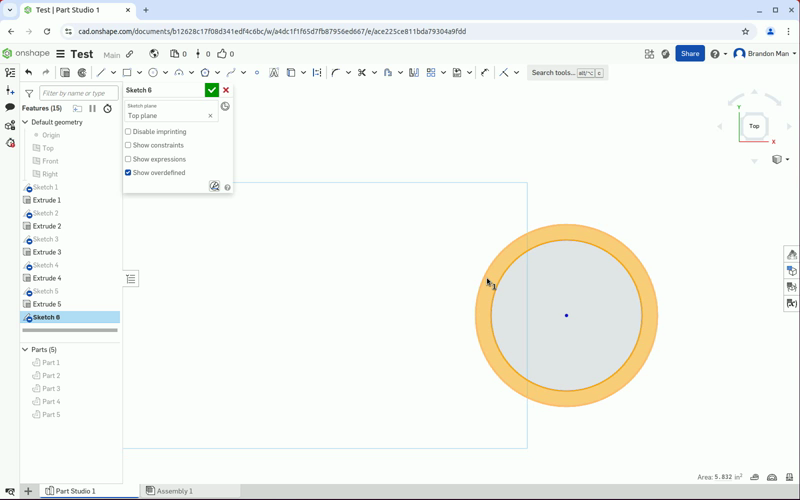
scroll(-6)
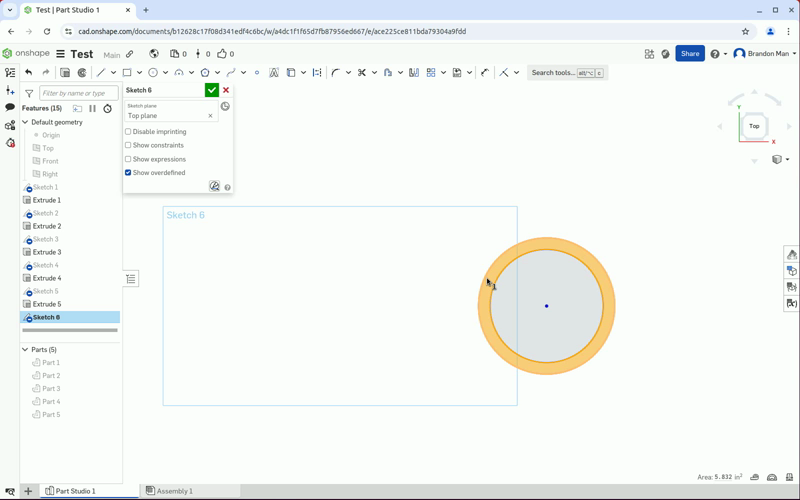
scroll(-6)
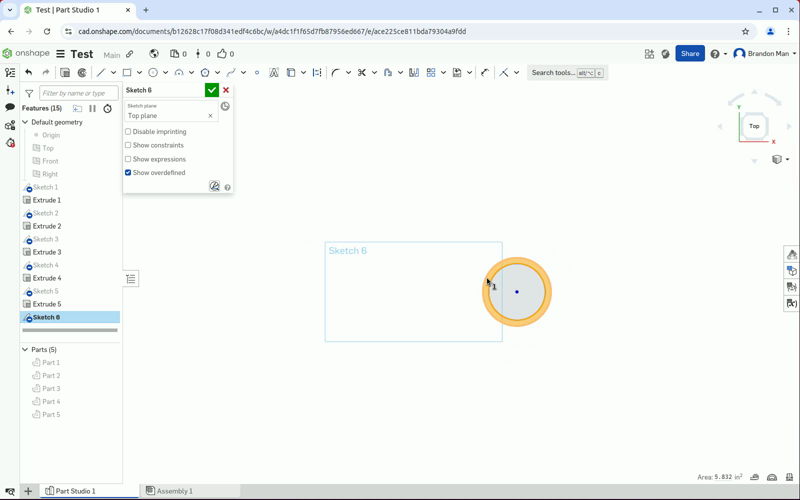
scroll(-6)
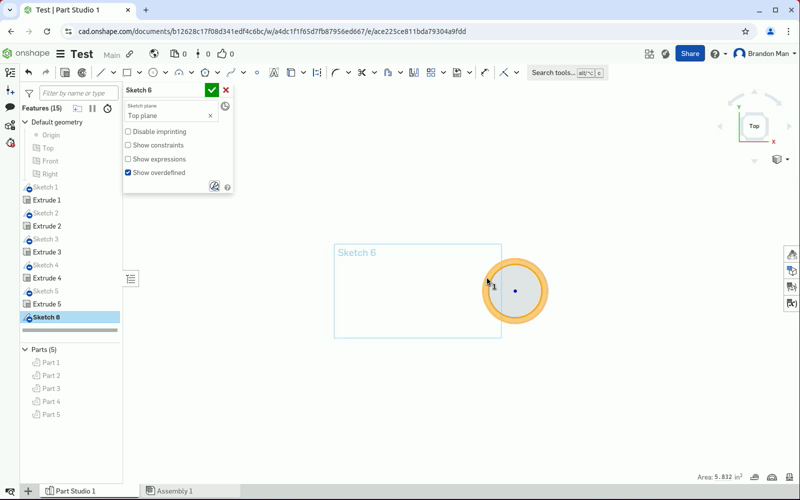
scroll(-6)
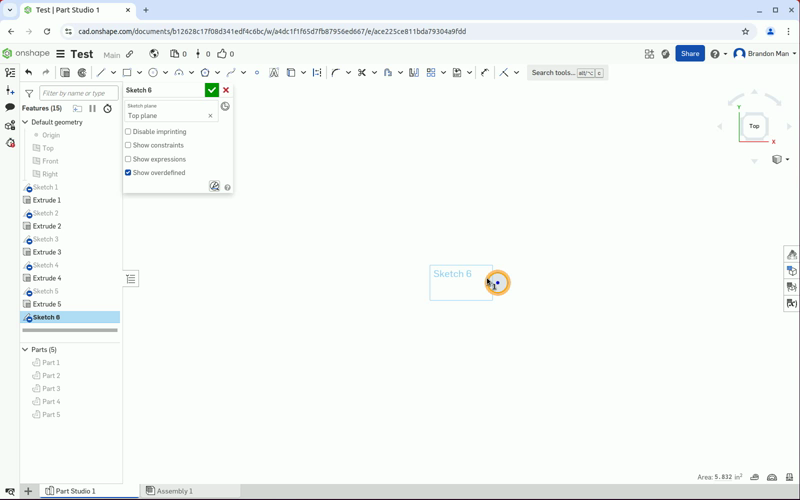
mouse_move(73, 352)
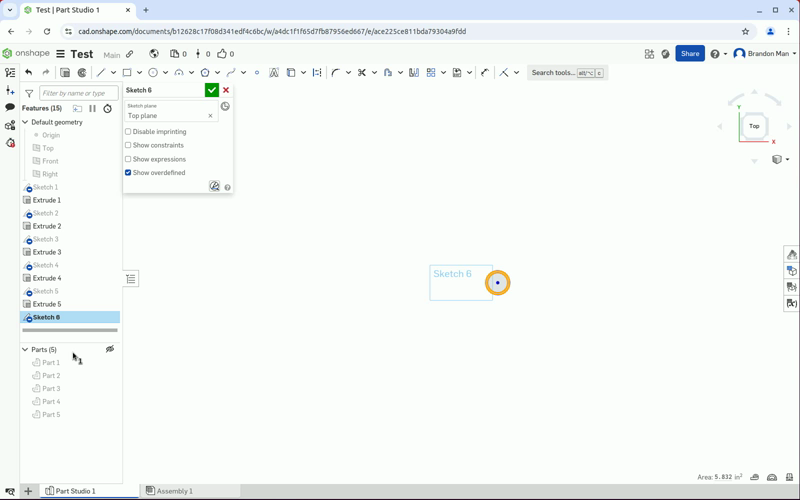
key(shift+y)
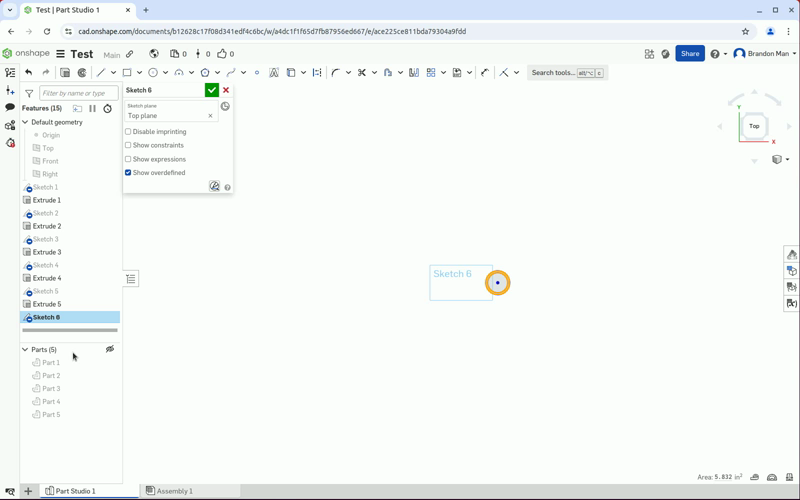
key(shift+e)
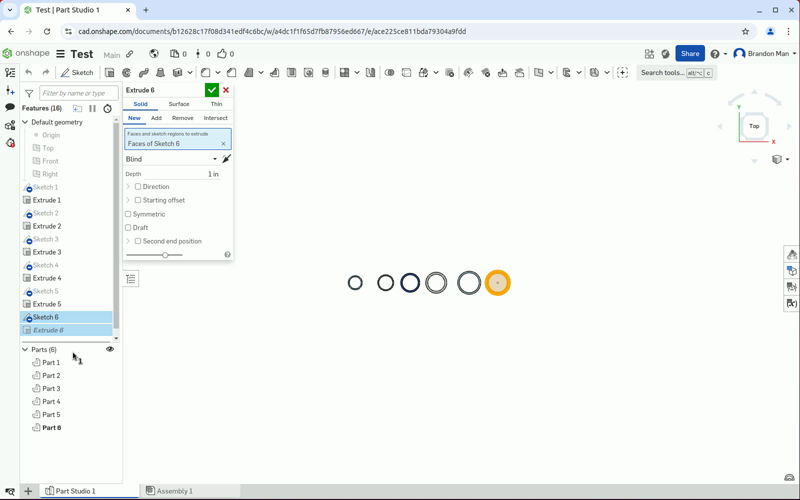
mouse_move(143, 106)
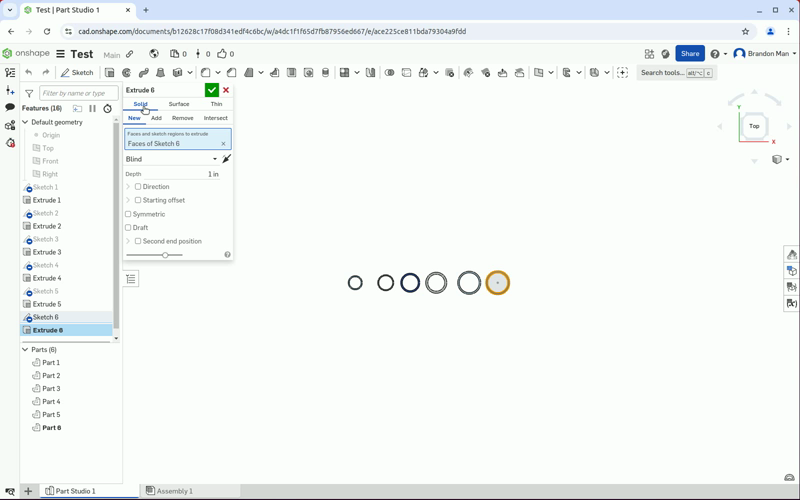
click(143, 106)
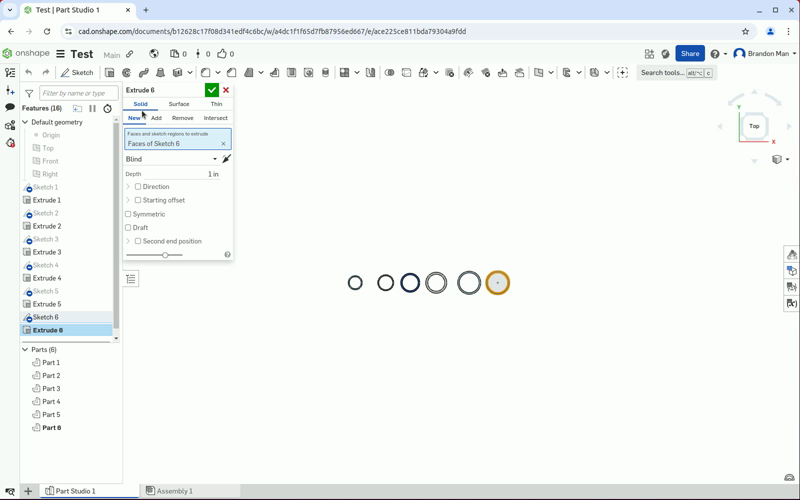
mouse_move(137, 120)
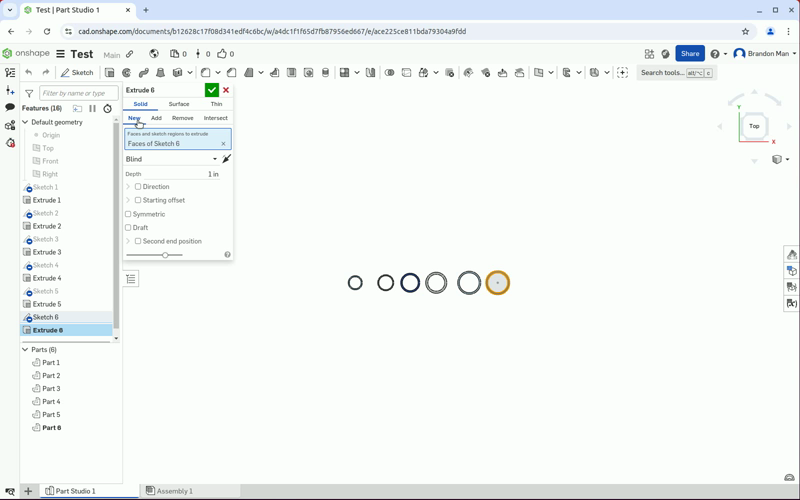
click(137, 120)
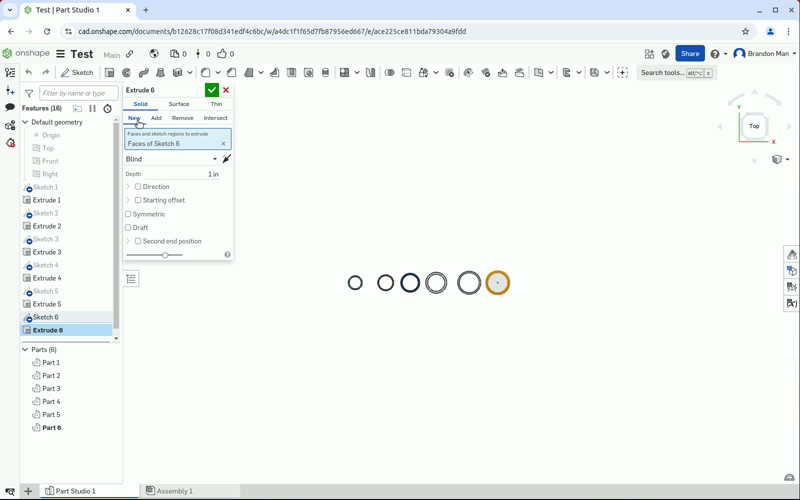
key(tab, 4)
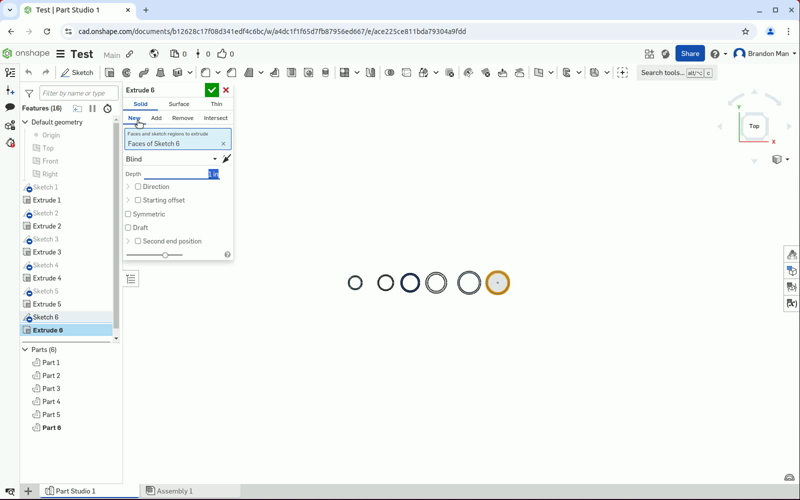
text(-0.963)
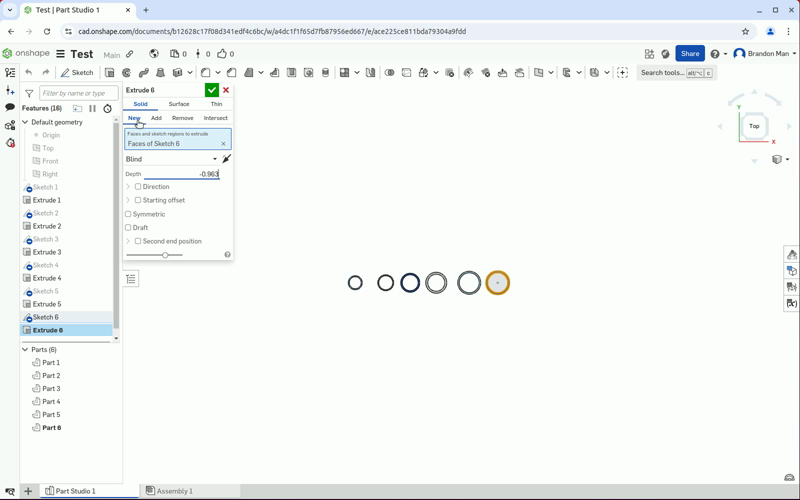
key(enter)
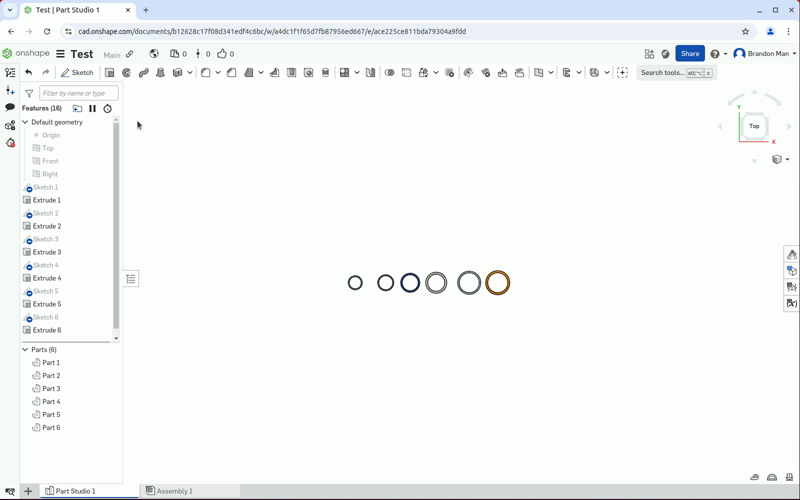
key(shift+h)
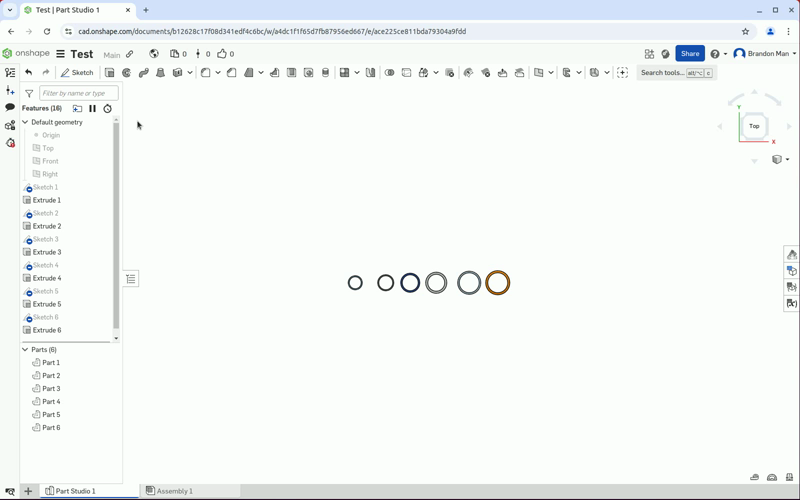
key(shift+h)
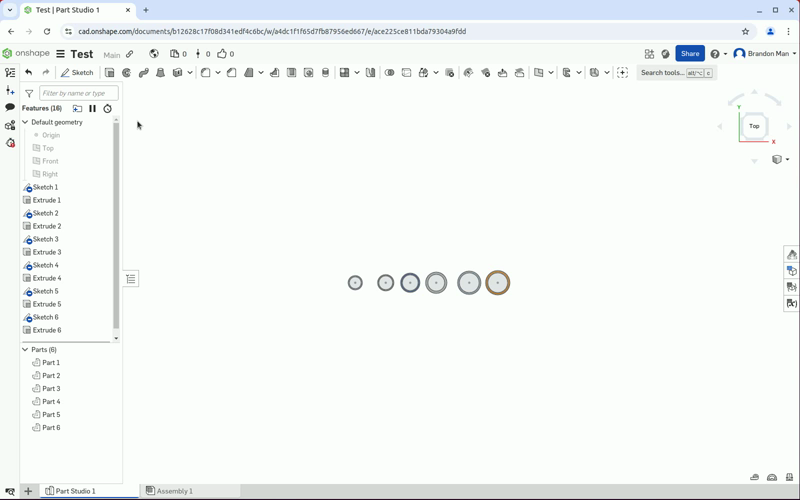
key(shift+7)
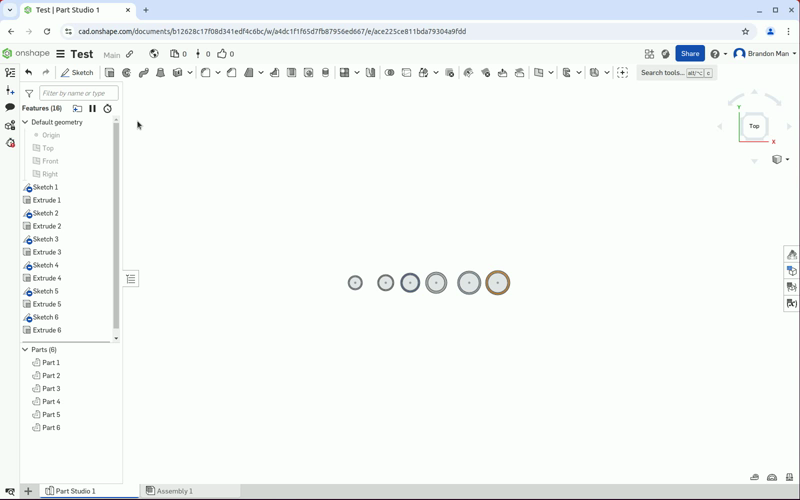
key(up, 3)
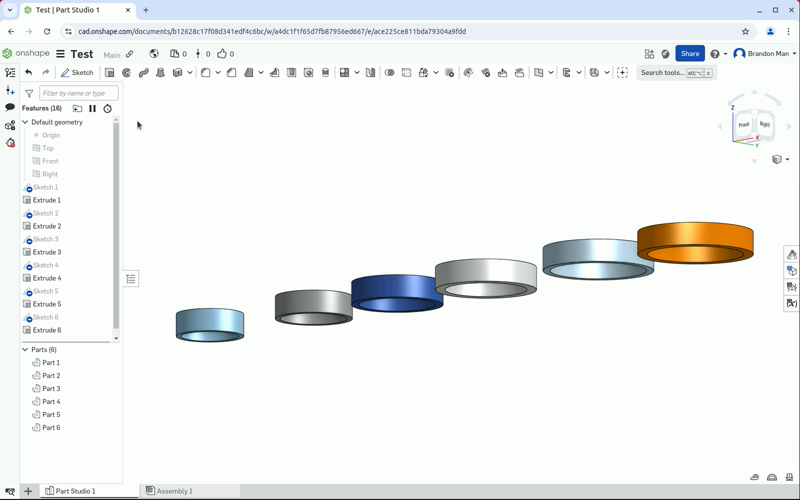
key(left, 3)
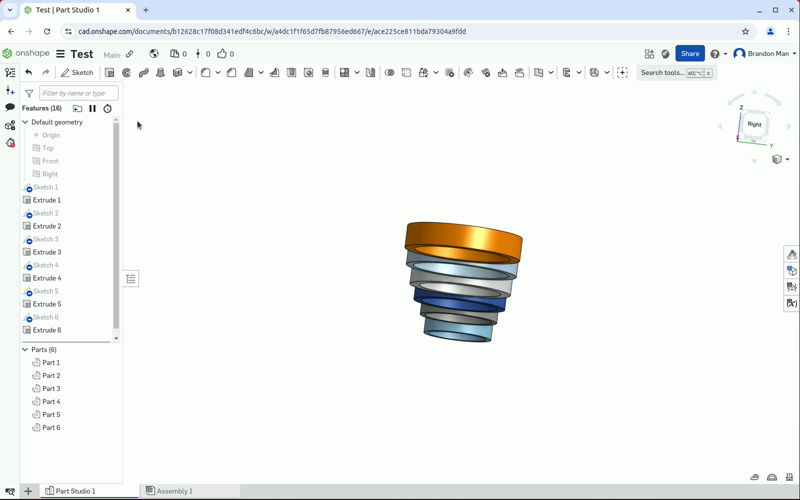
key(right, 3)
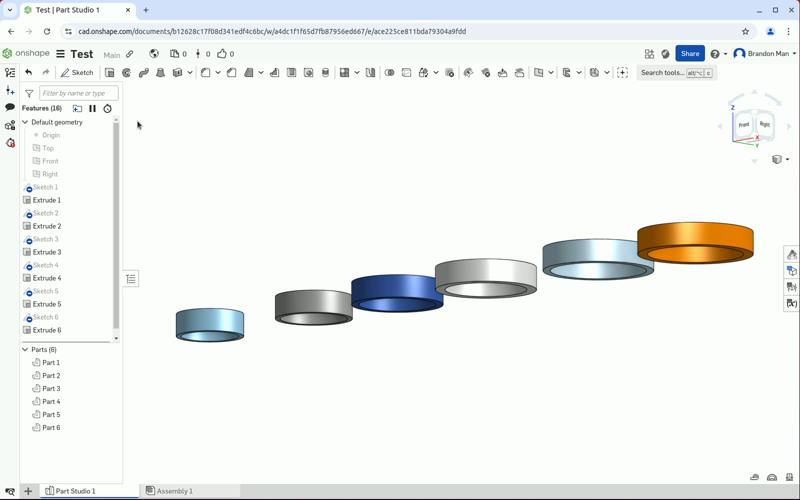
key(down, 3)
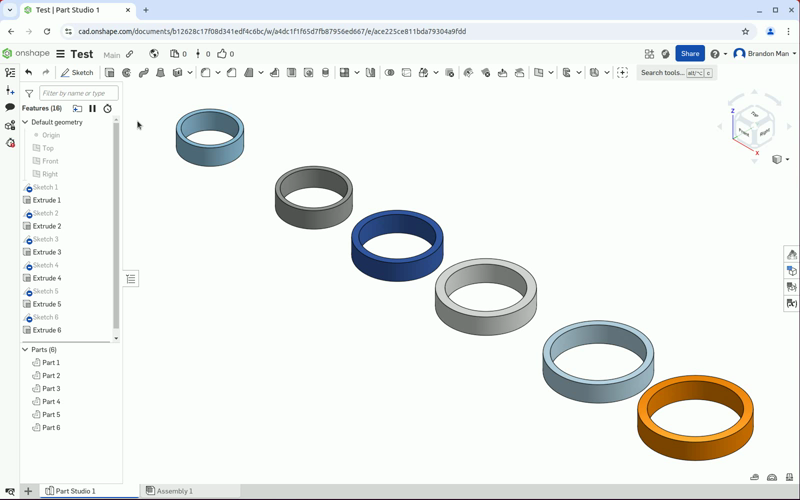
mouse_move(69, 189)
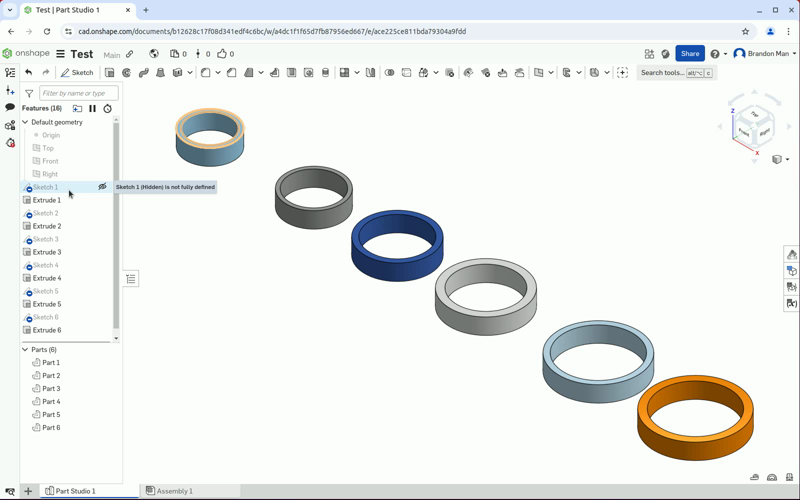
click(69, 189)